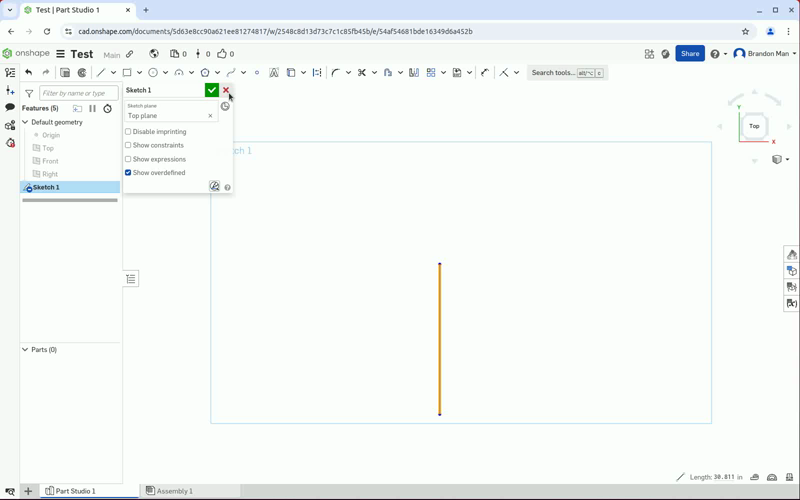
key(shift+h)
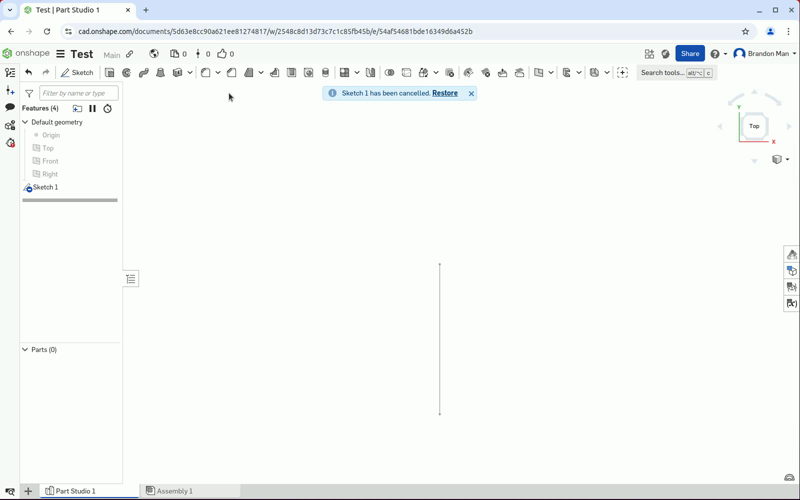
mouse_move(73, 352)
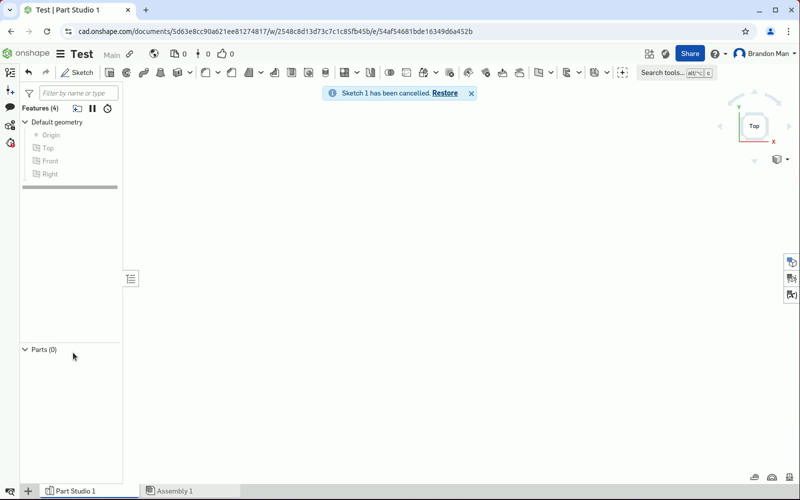
key(y)
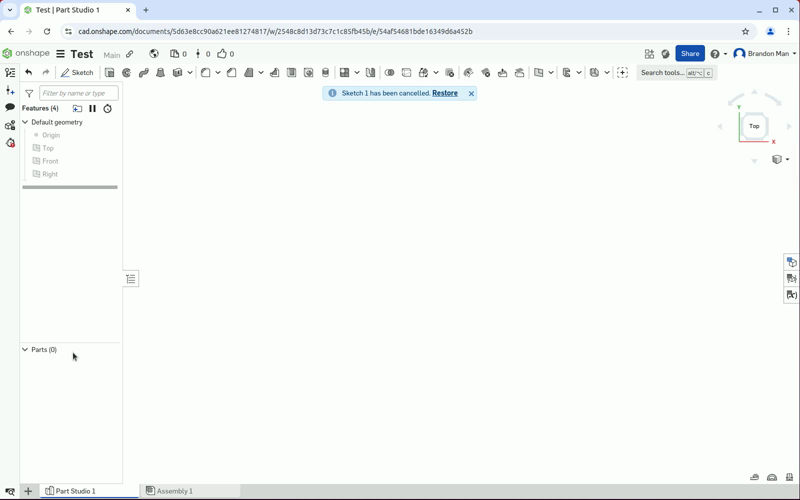
key(shift+p)
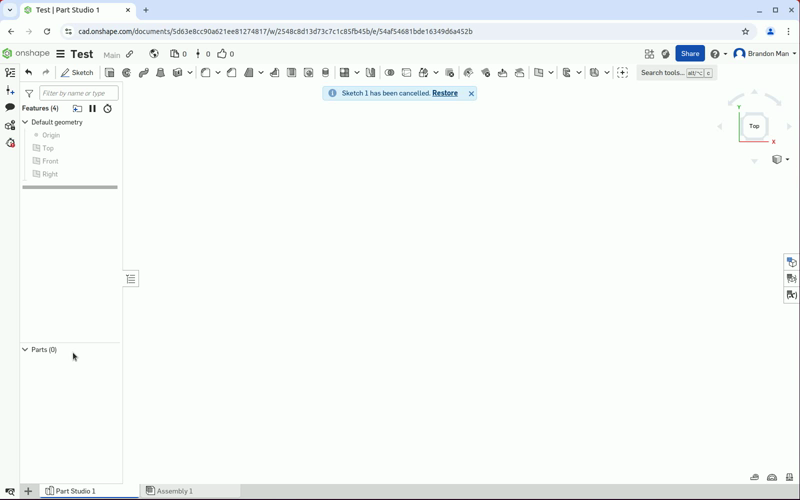
key(space)
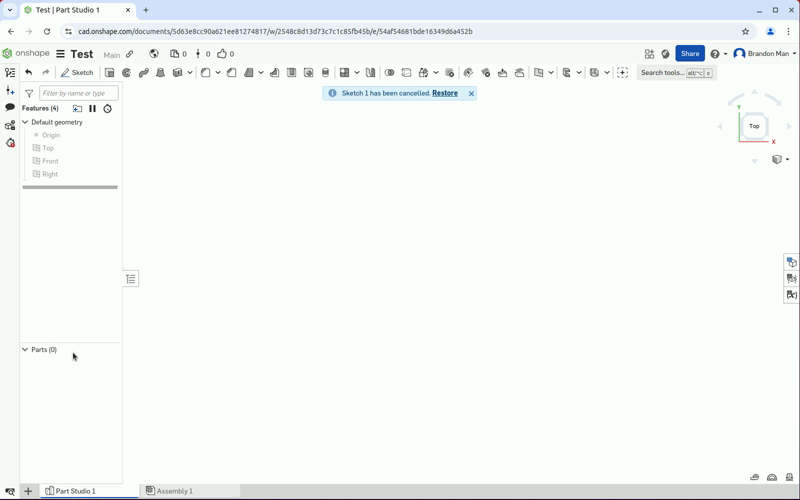
key_down(shift)
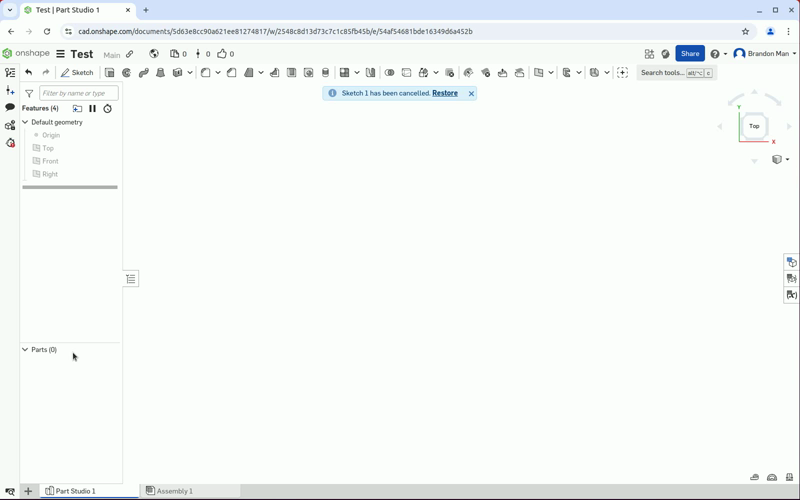
key(up)
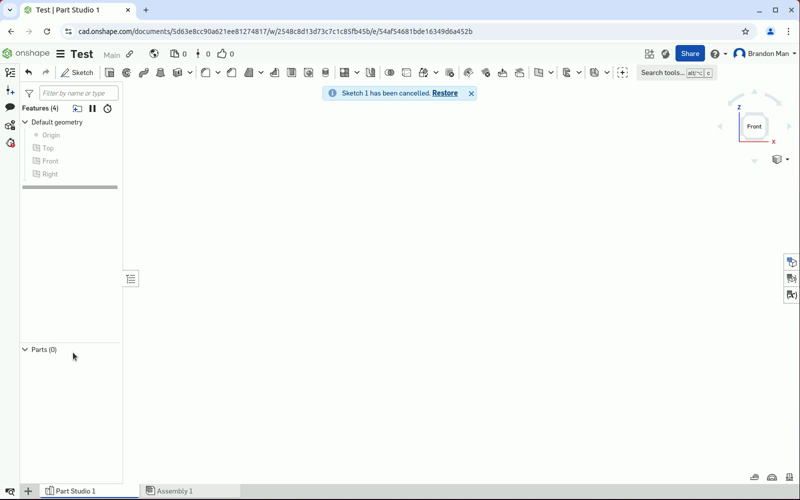
key_up(shift)
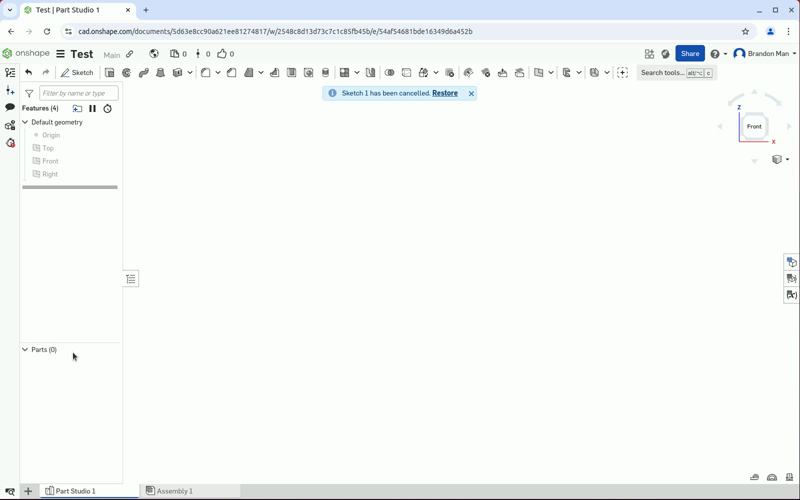
mouse_move(73, 352)
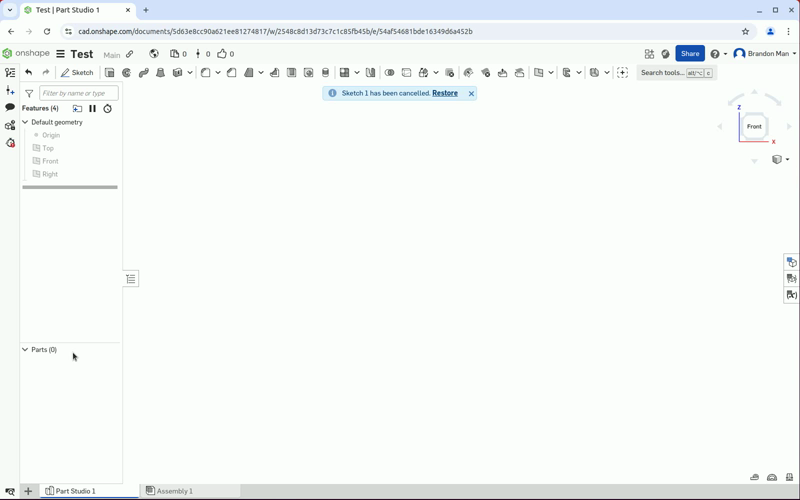
key(shift+y)
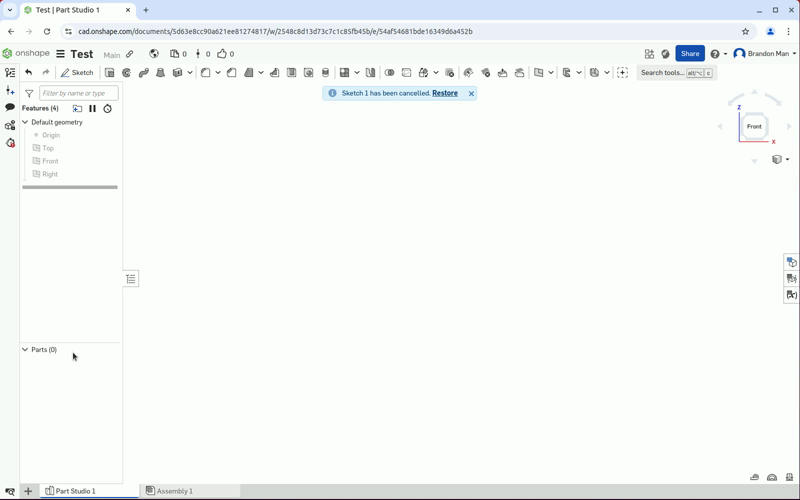
key(shift+s)
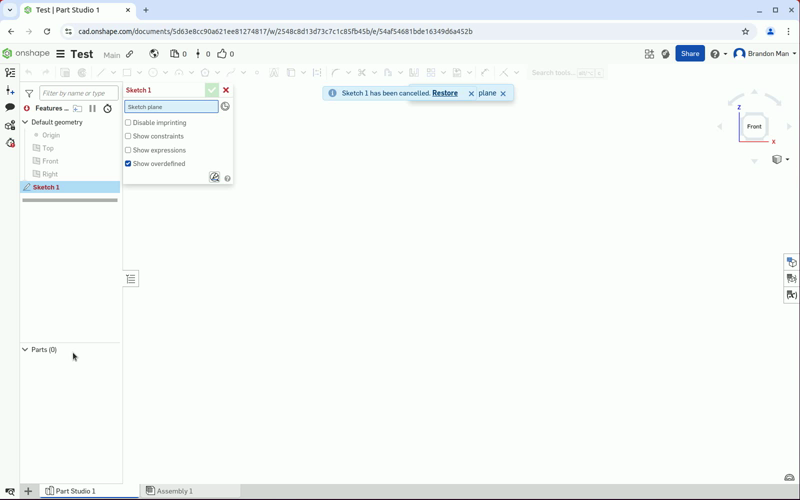
mouse_move(73, 163)
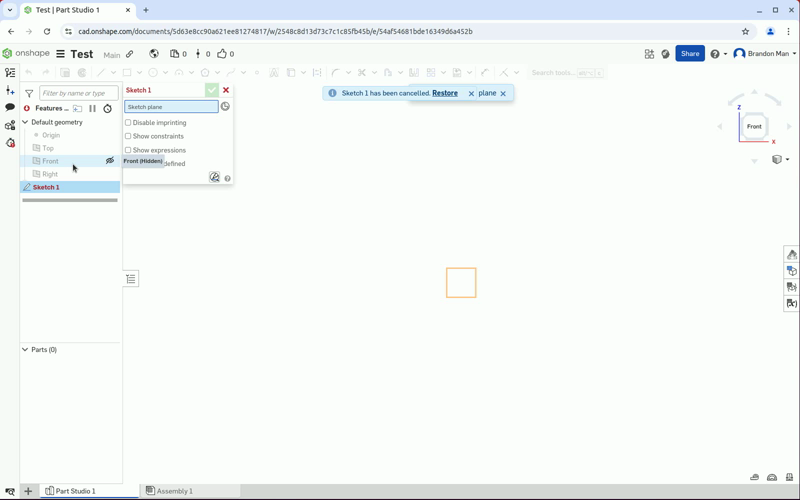
click(73, 163)
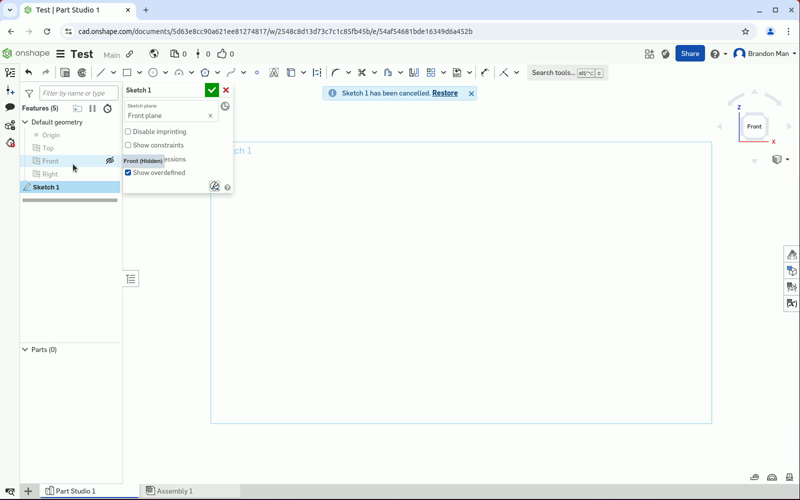
mouse_move(73, 352)
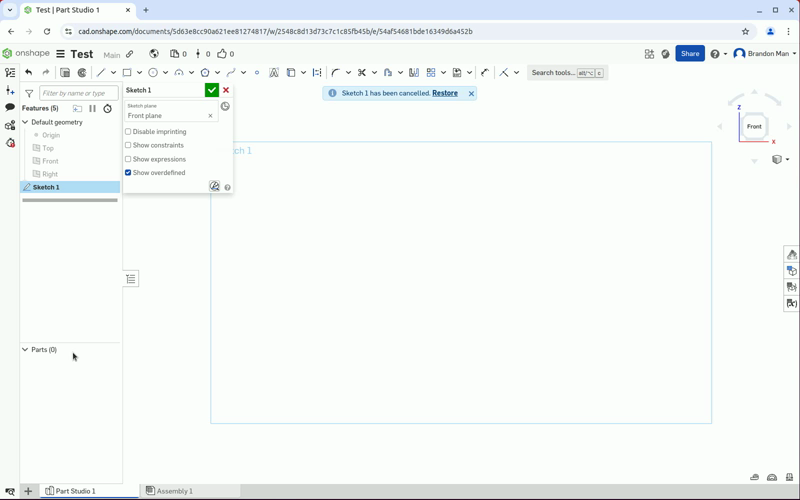
key(y)
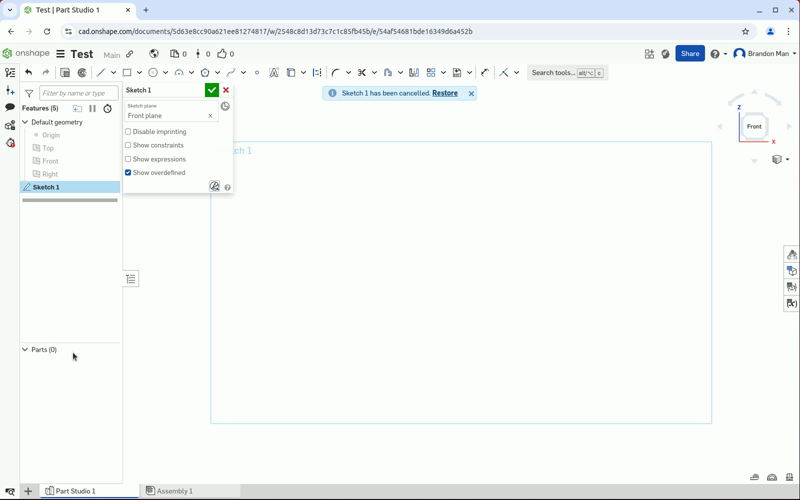
key(l)
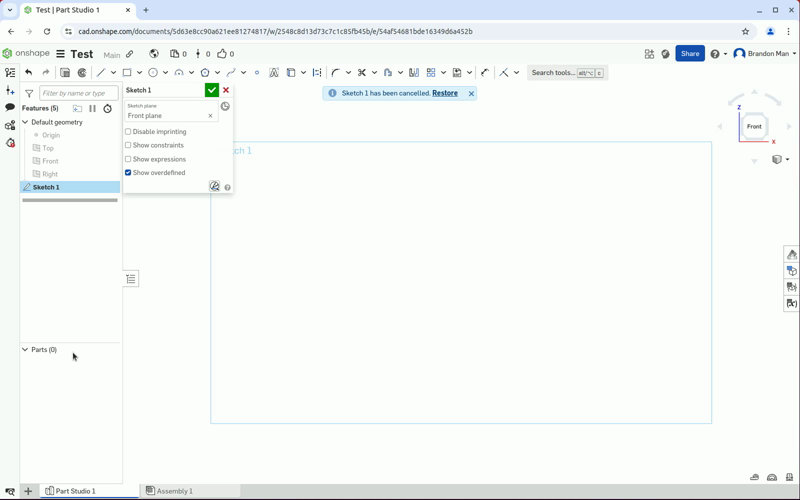
key_down(shift)
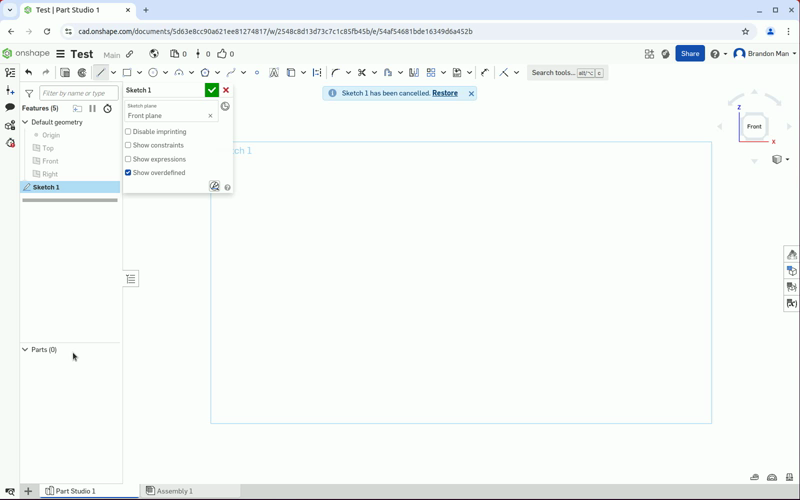
mouse_move(348, 282)
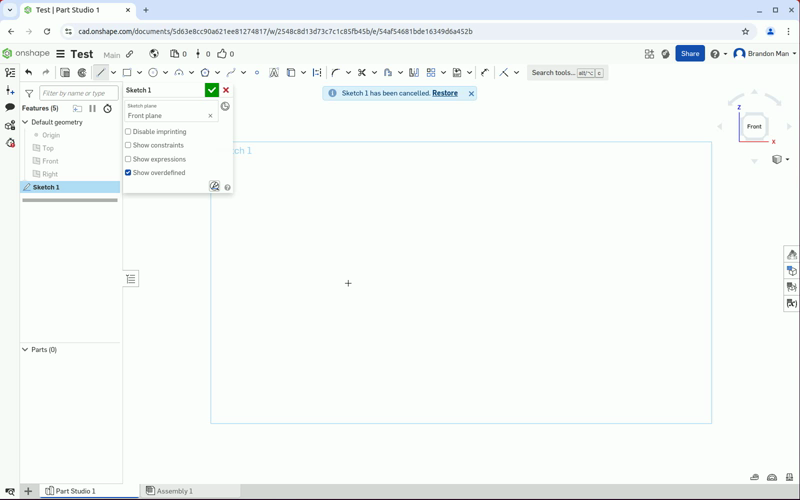
click(348, 282)
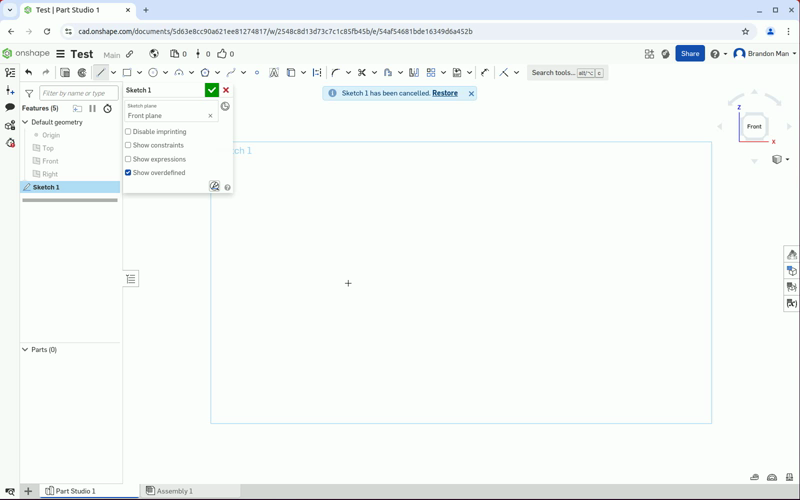
key_up(shift)
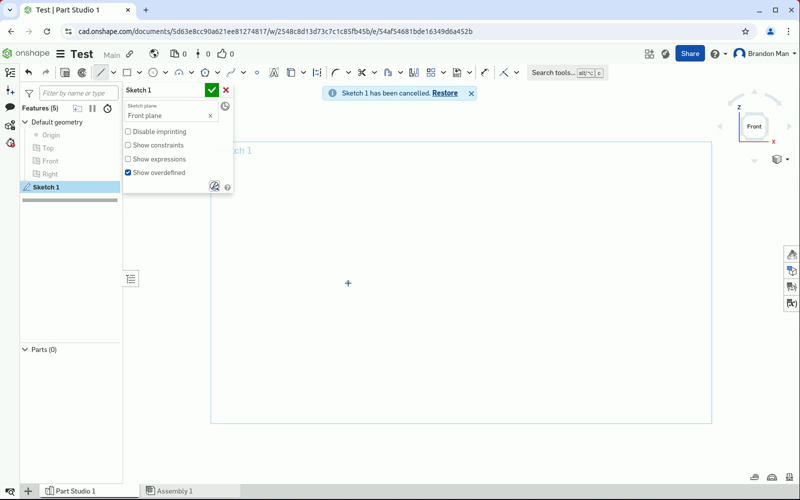
key_down(shift)
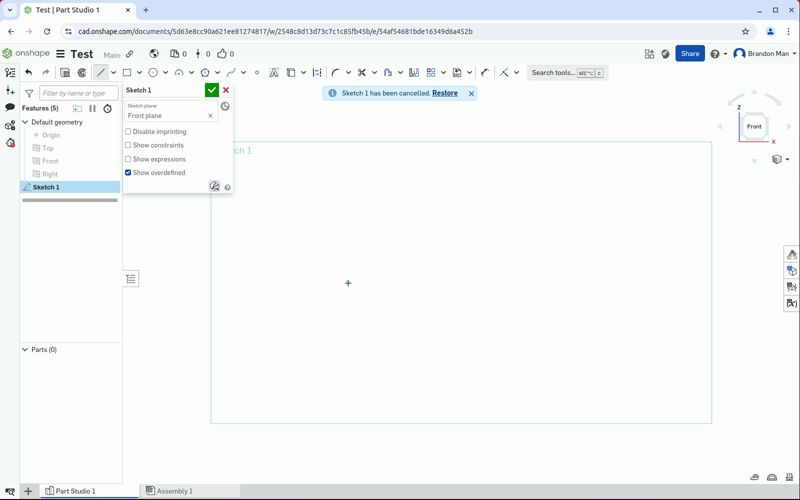
mouse_move(378, 282)
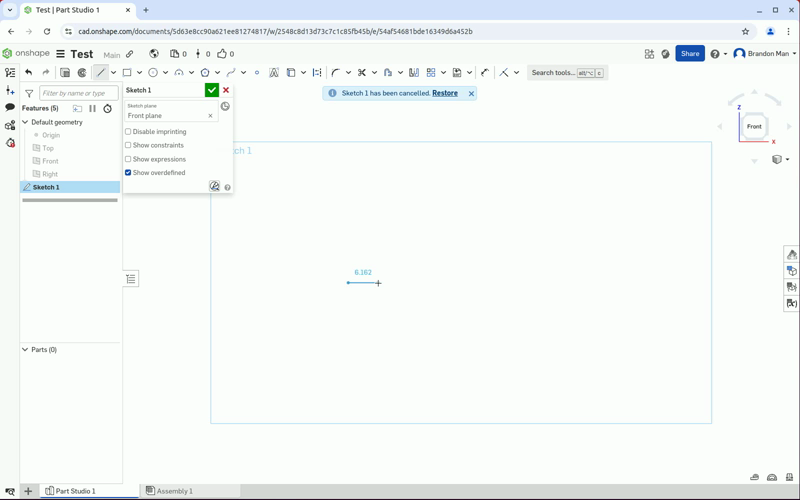
mouse_move(350, 282)
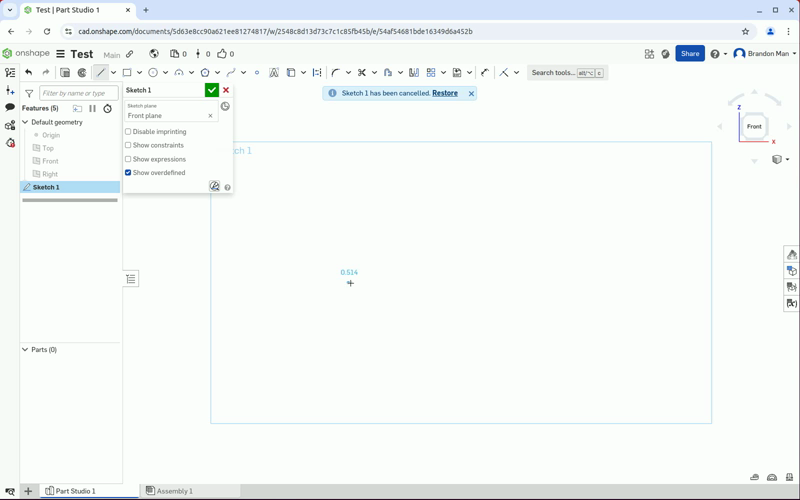
scroll(6)
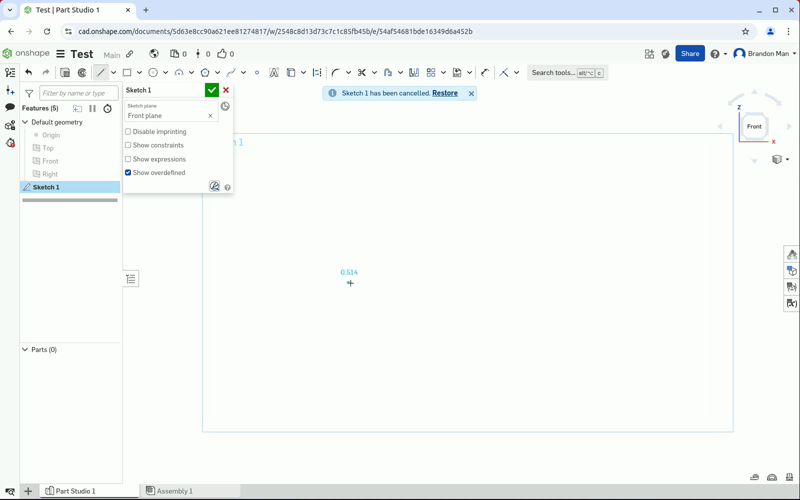
scroll(6)
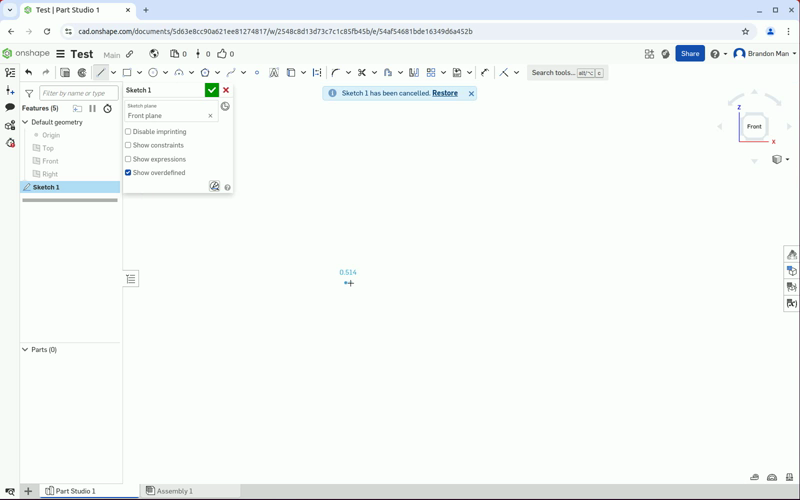
scroll(6)
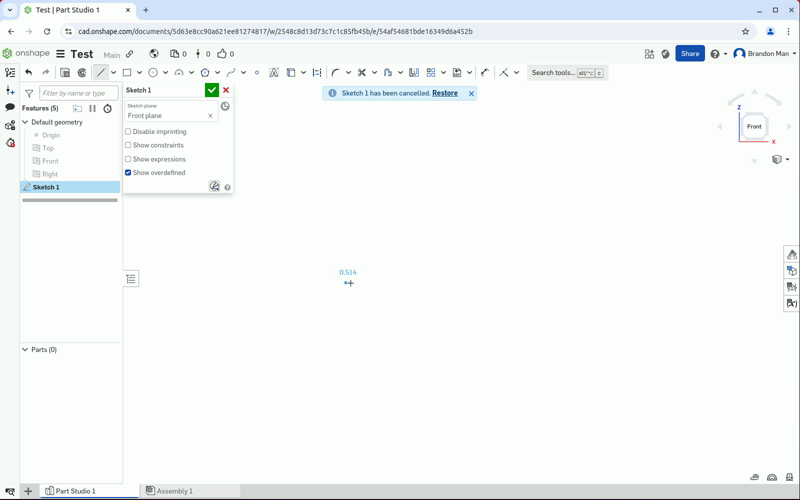
scroll(6)
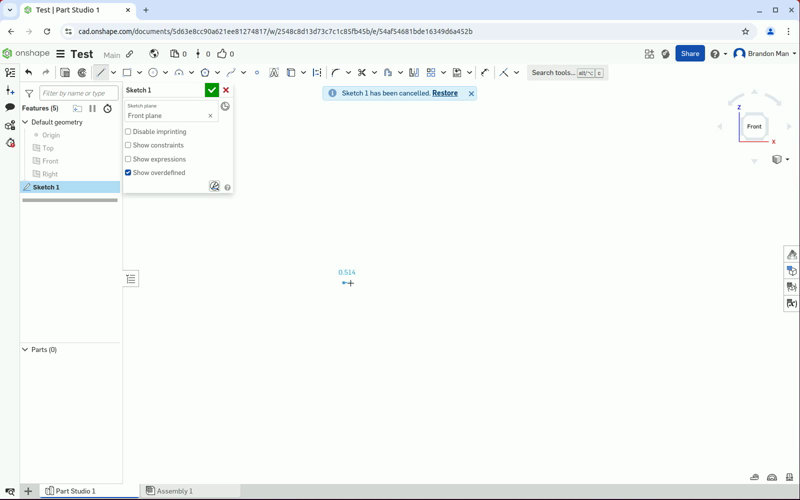
scroll(6)
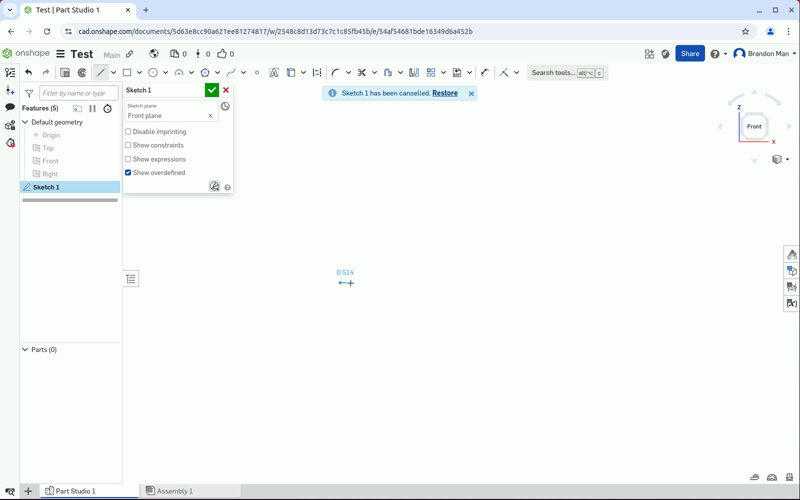
scroll(6)
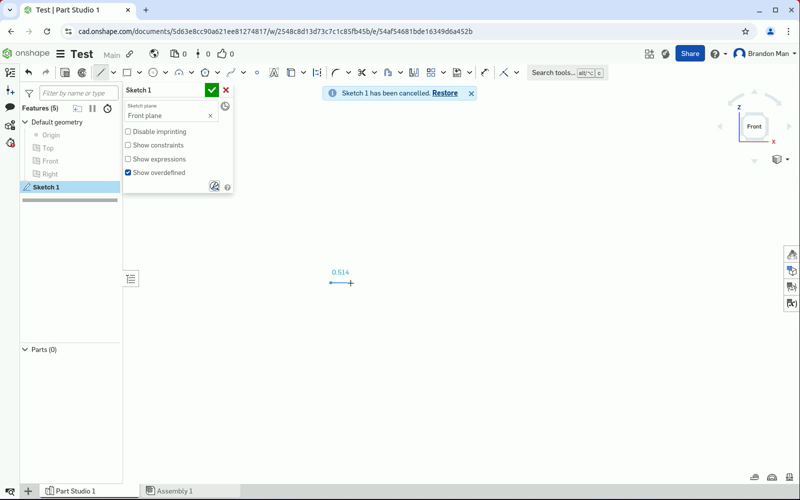
scroll(6)
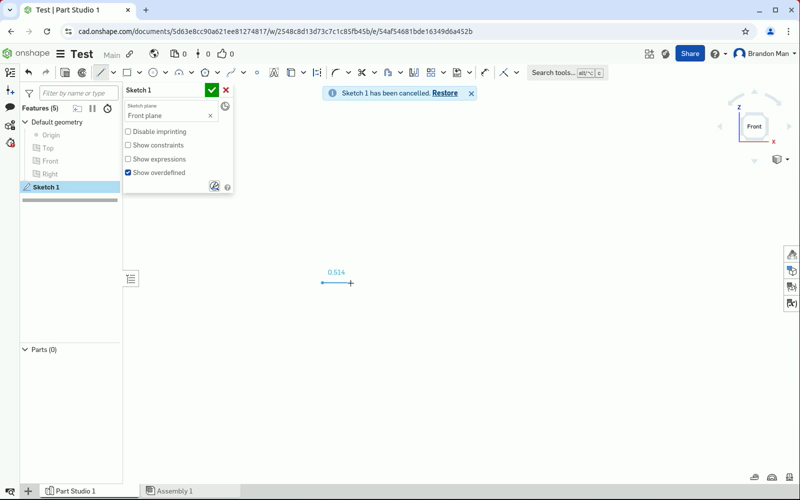
click(350, 282)
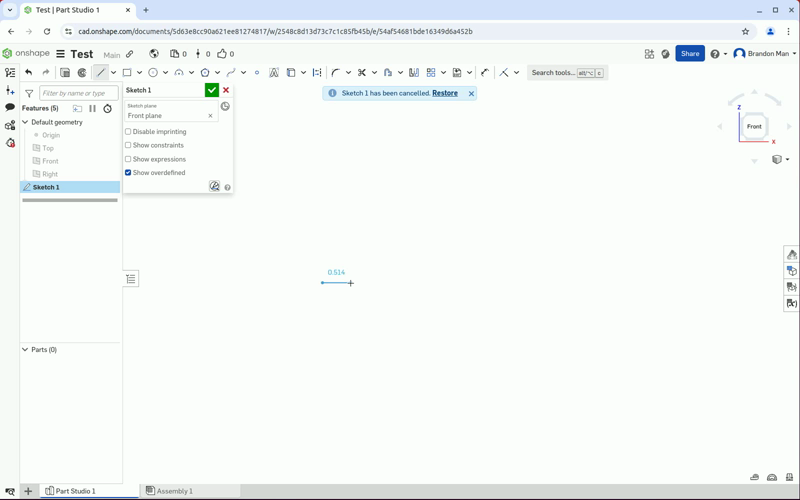
scroll(-6)
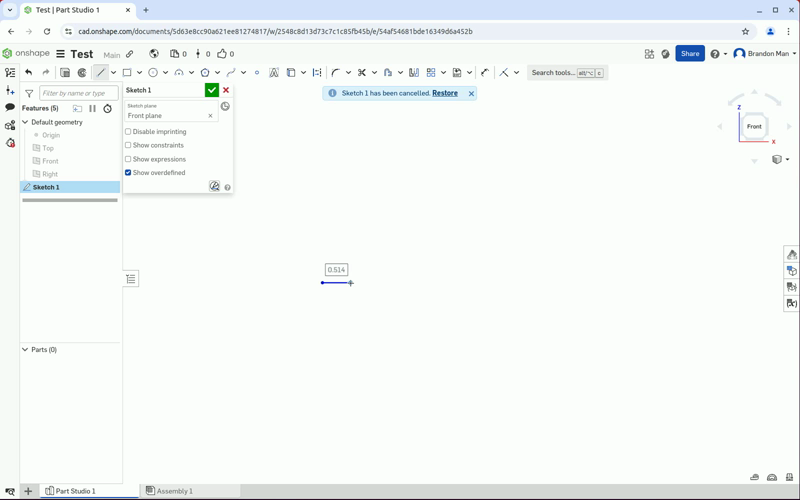
scroll(-6)
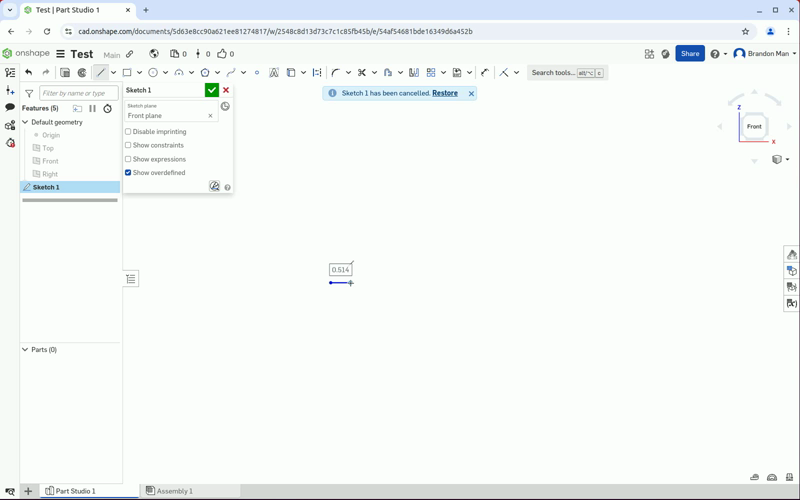
scroll(-6)
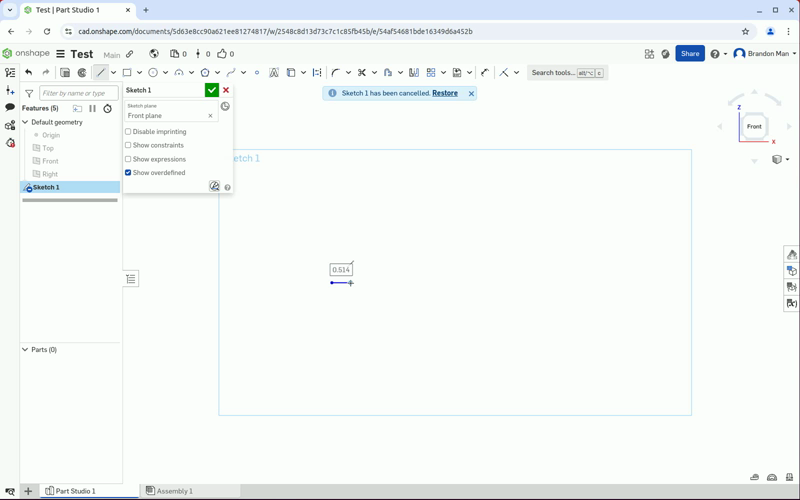
scroll(-6)
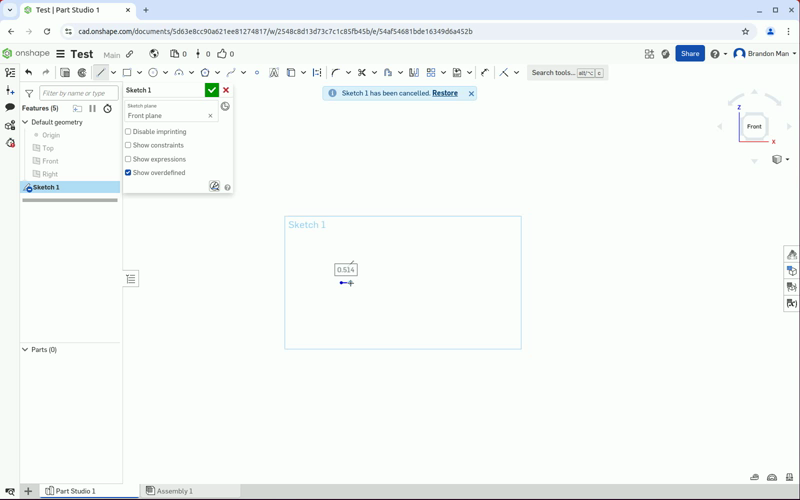
scroll(-6)
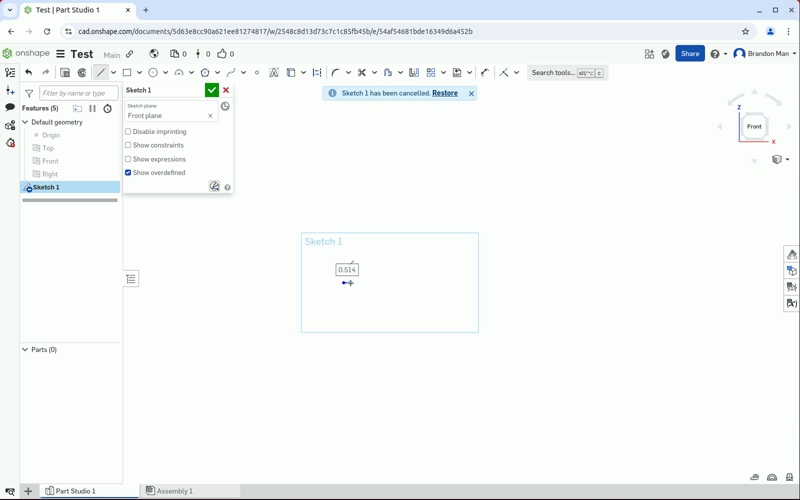
scroll(-6)
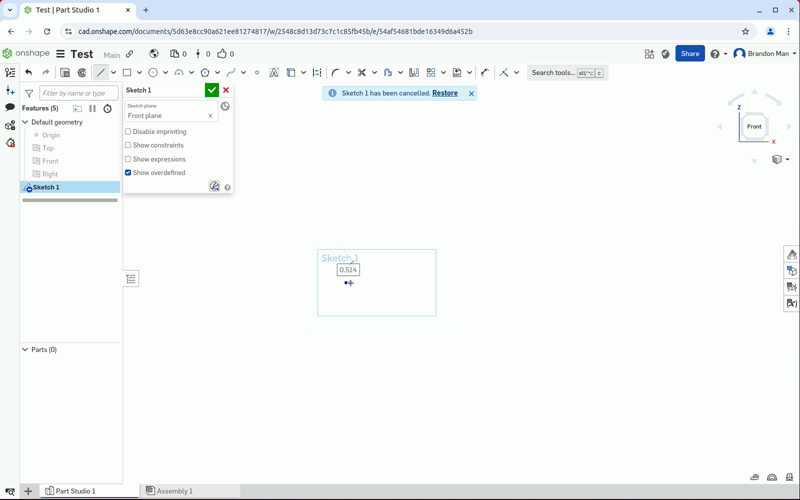
scroll(-6)
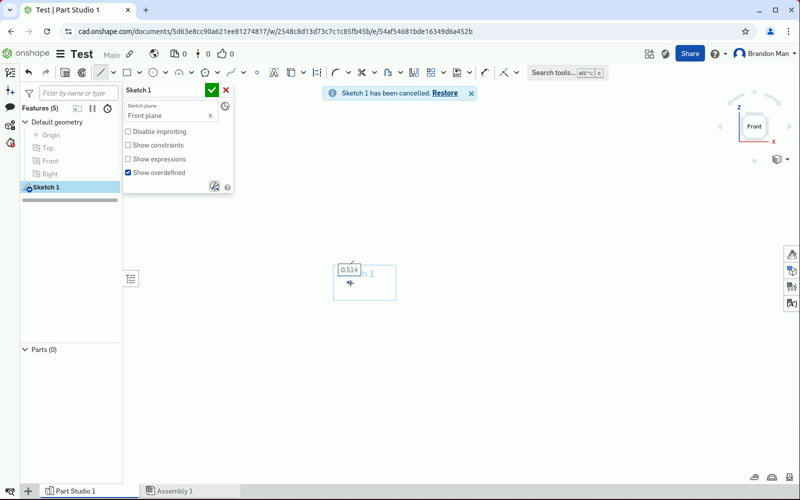
key_up(shift)
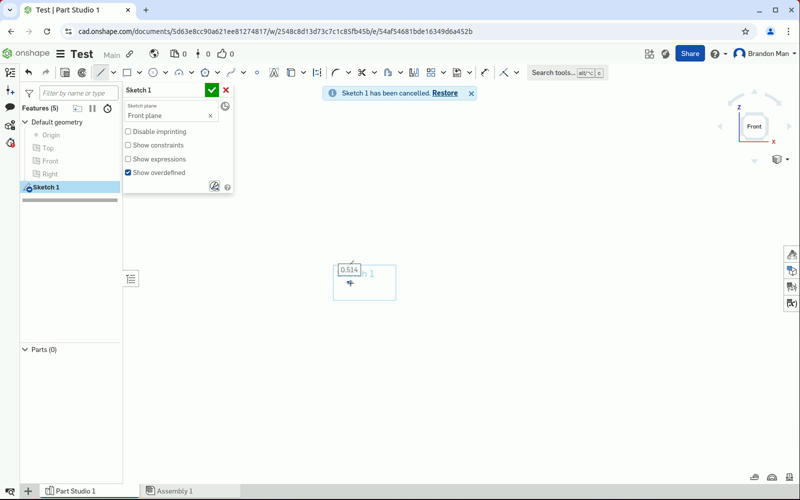
key(esc)
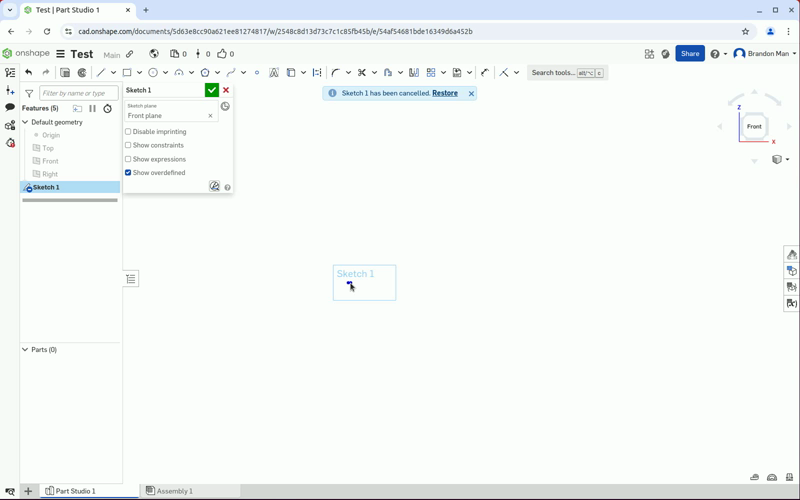
key(a)
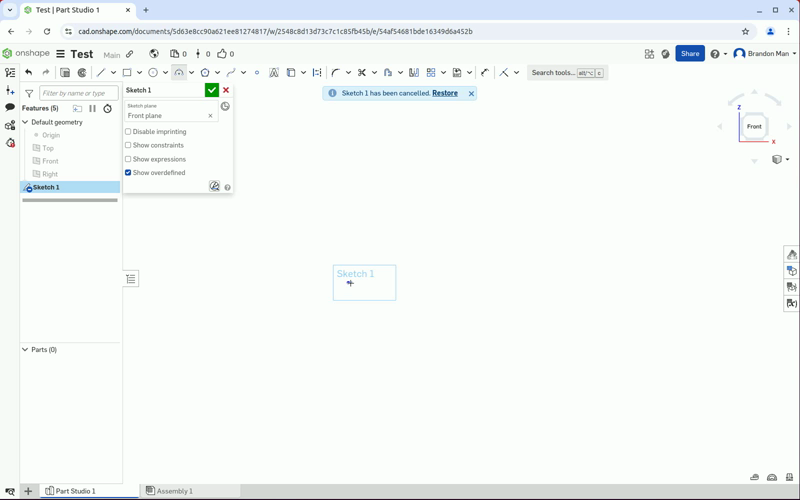
mouse_move(350, 282)
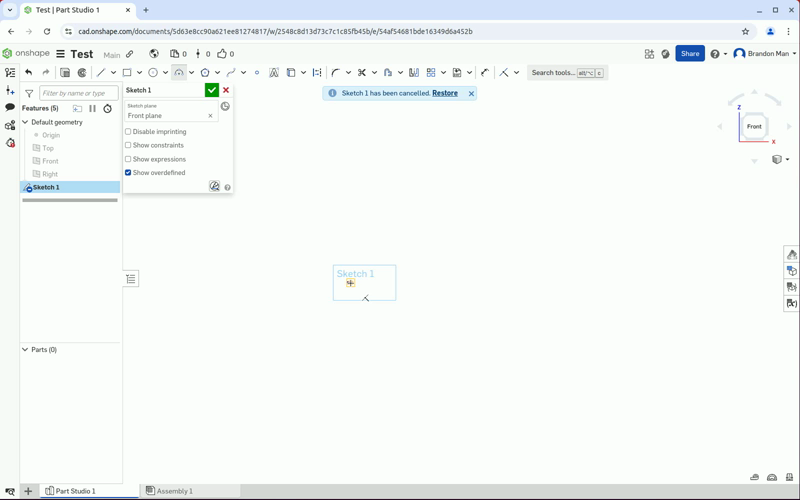
scroll(6)
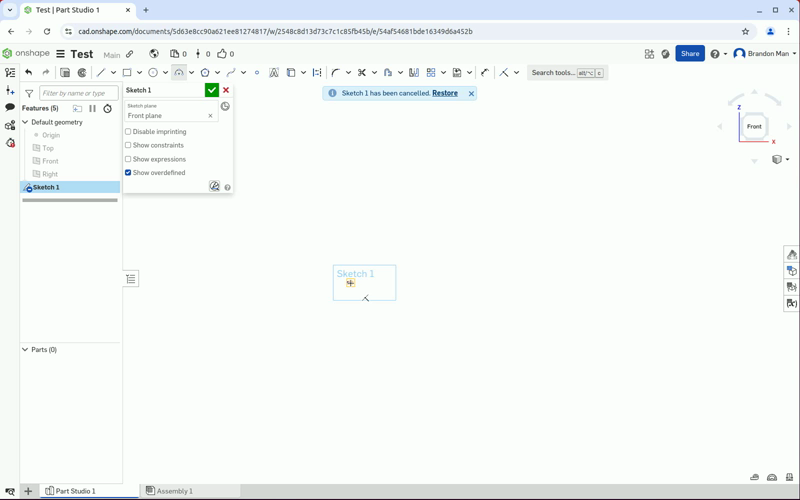
scroll(6)
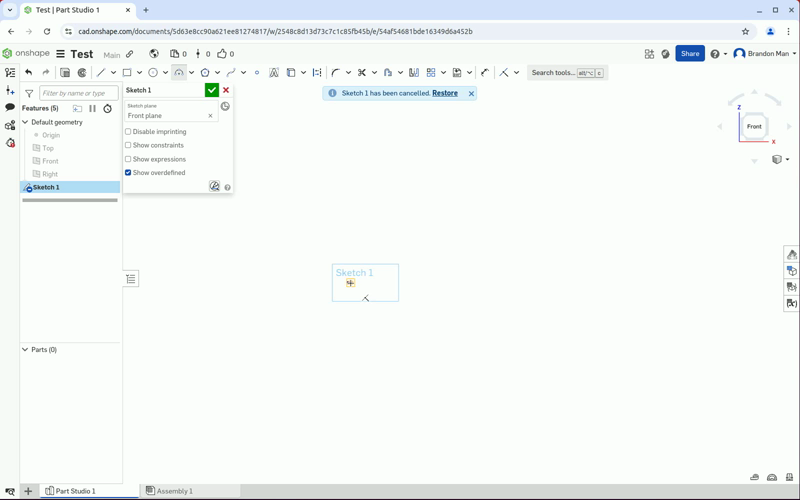
scroll(6)
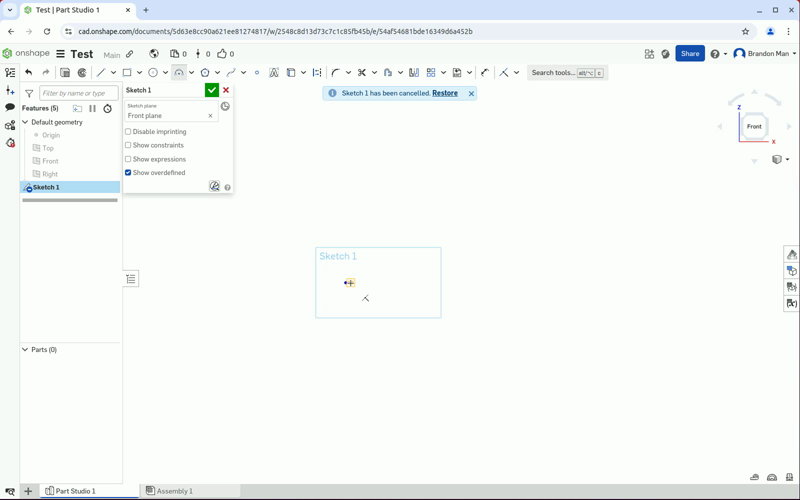
scroll(6)
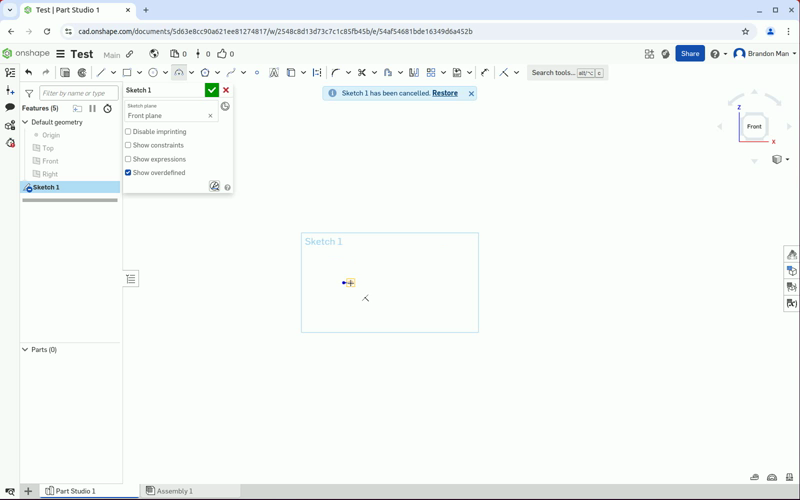
scroll(6)
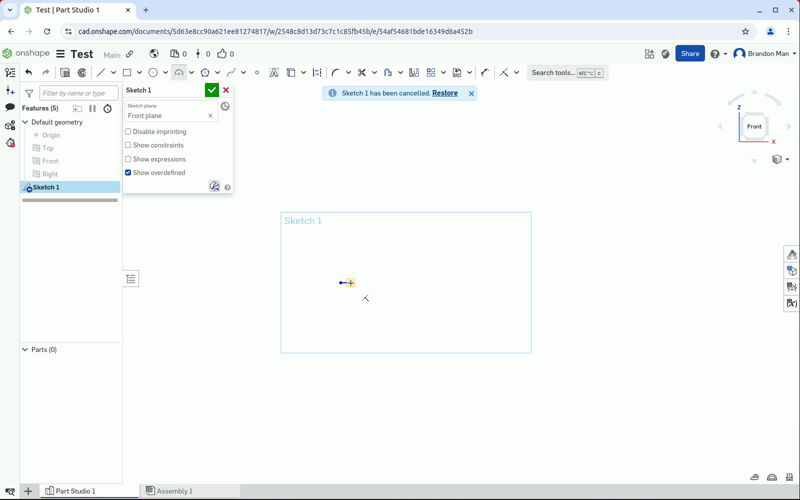
scroll(6)
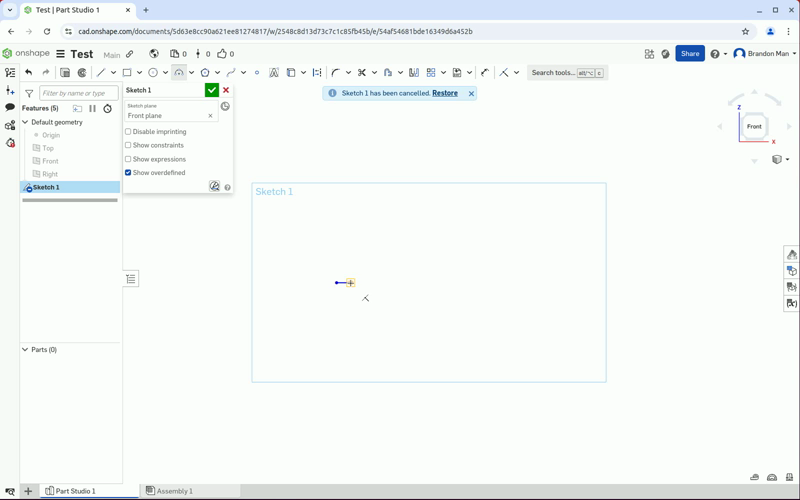
scroll(6)
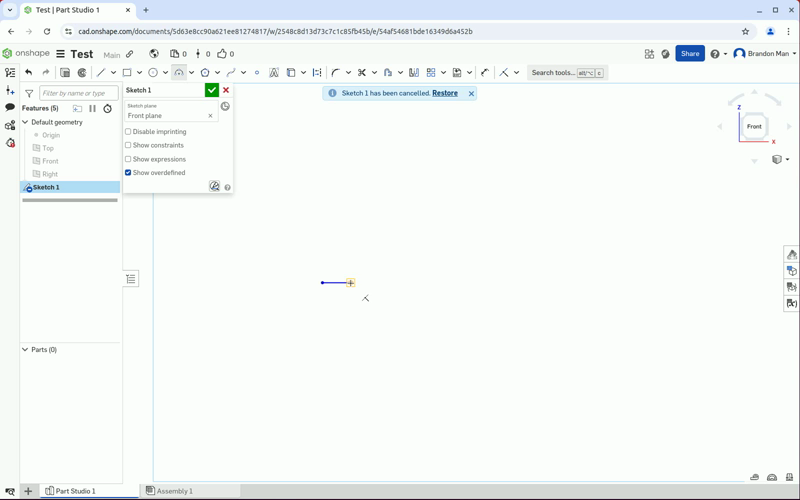
click(350, 282)
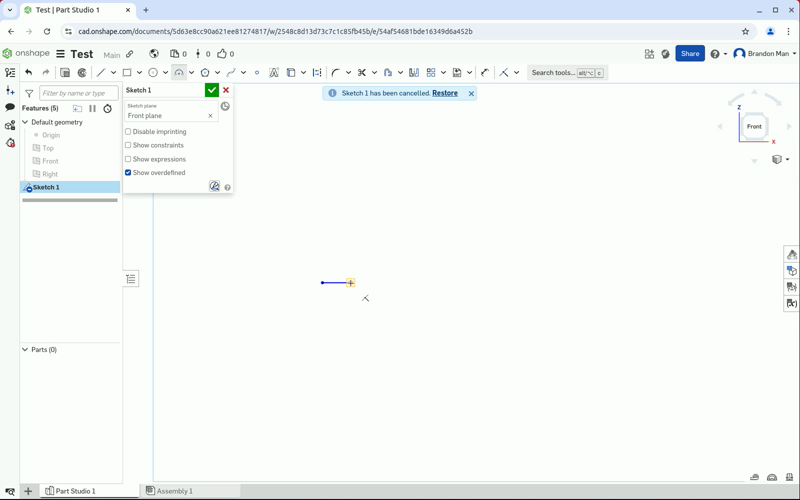
scroll(-6)
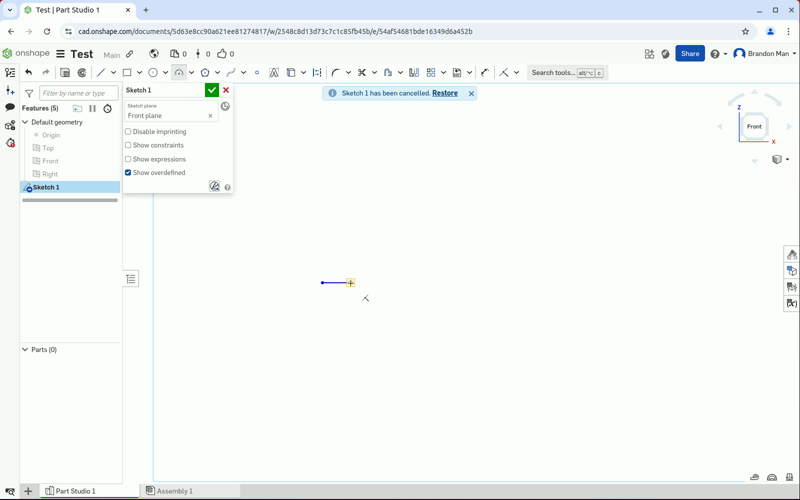
scroll(-6)
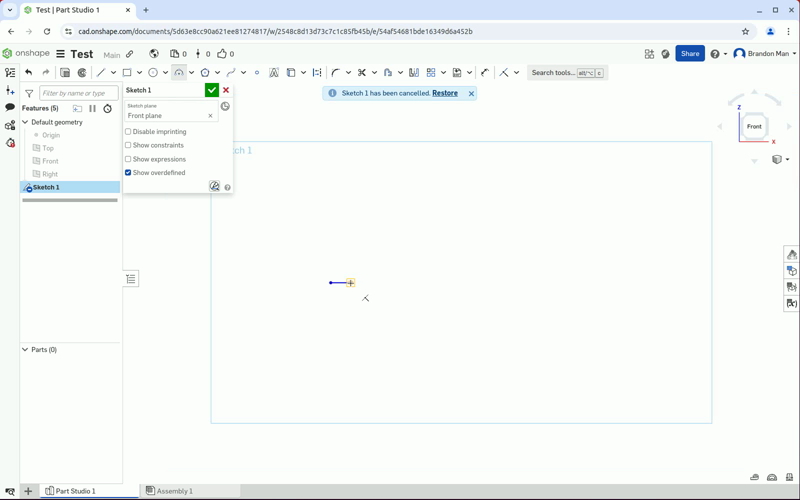
scroll(-6)
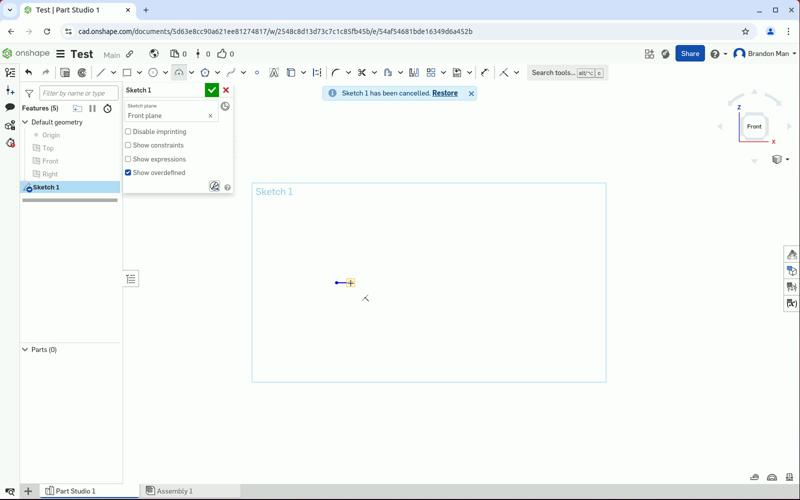
scroll(-6)
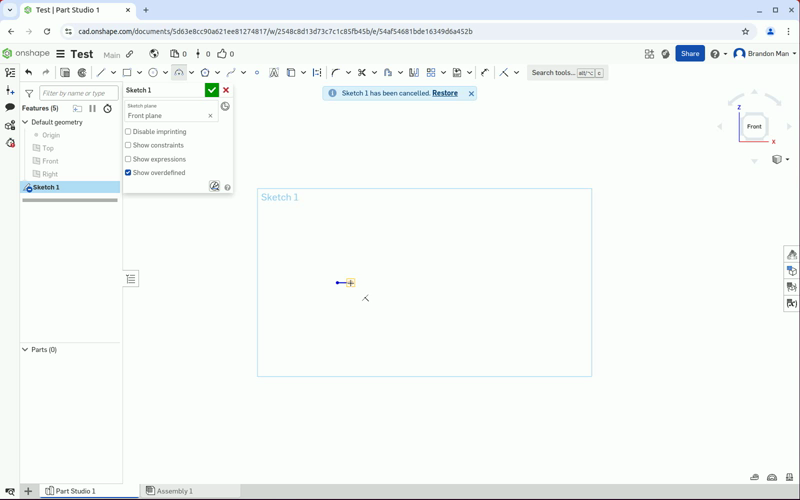
scroll(-6)
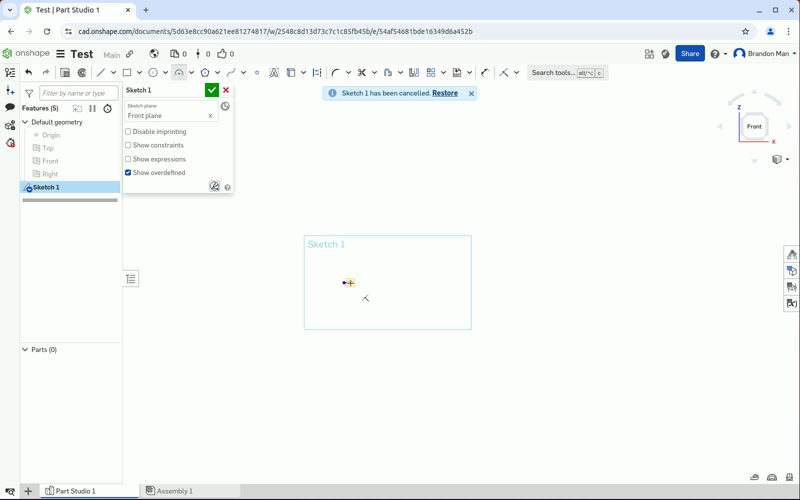
scroll(-6)
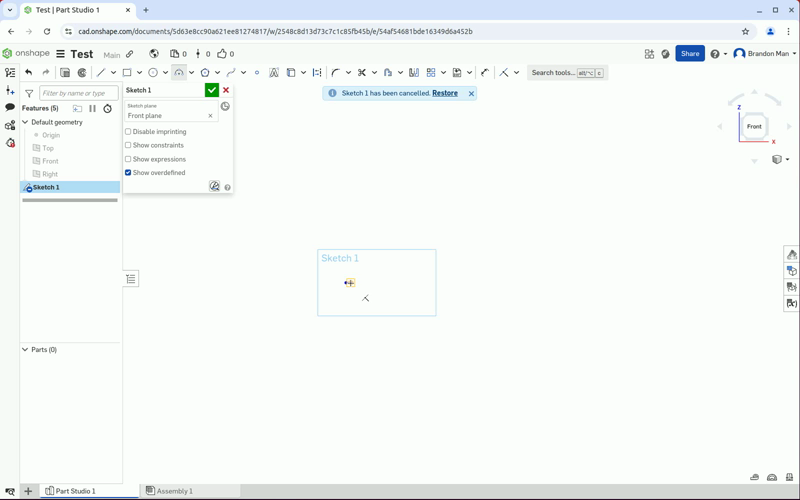
scroll(-6)
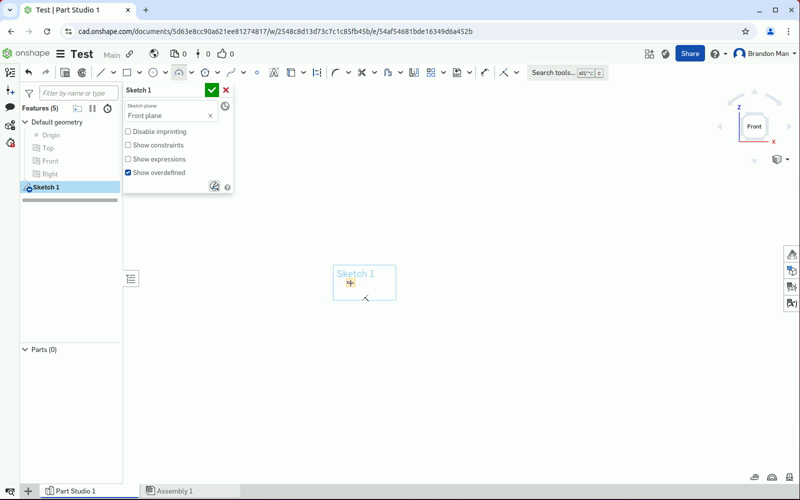
key_down(shift)
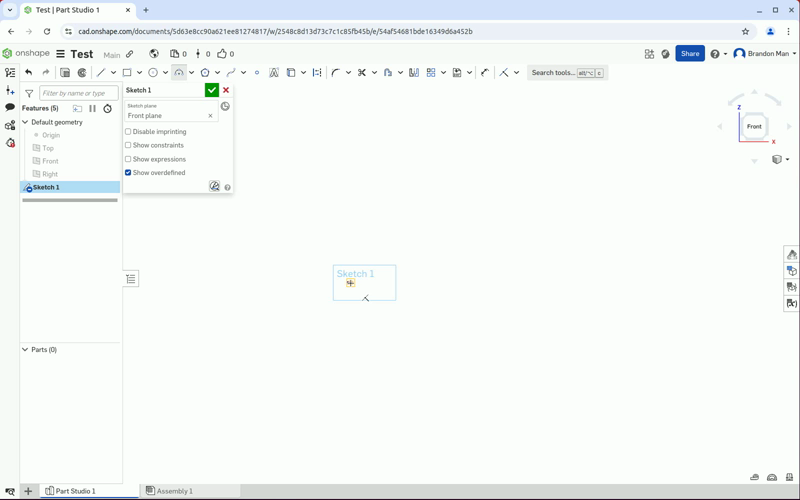
mouse_move(569, 282)
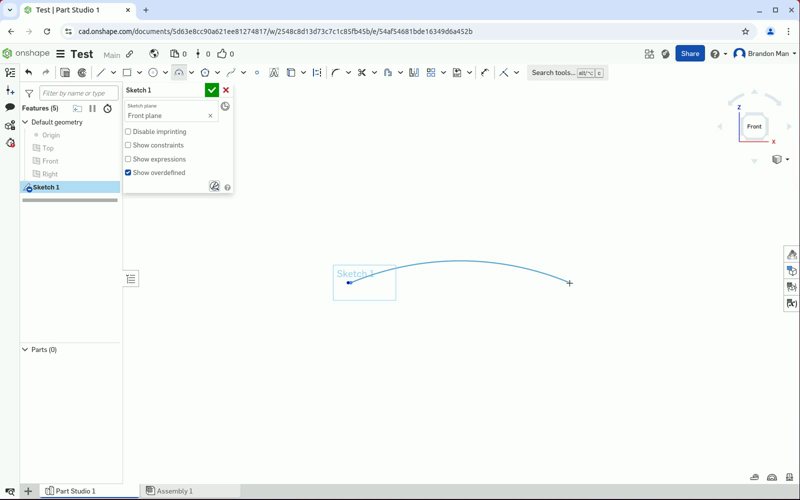
click(569, 282)
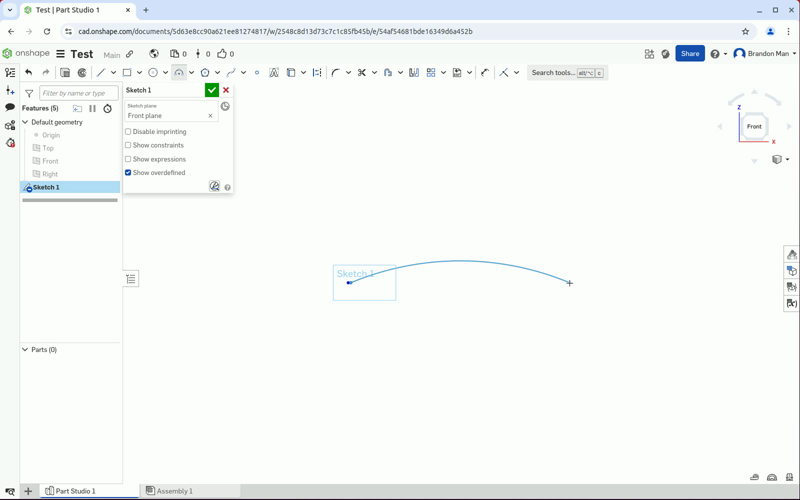
mouse_move(460, 173)
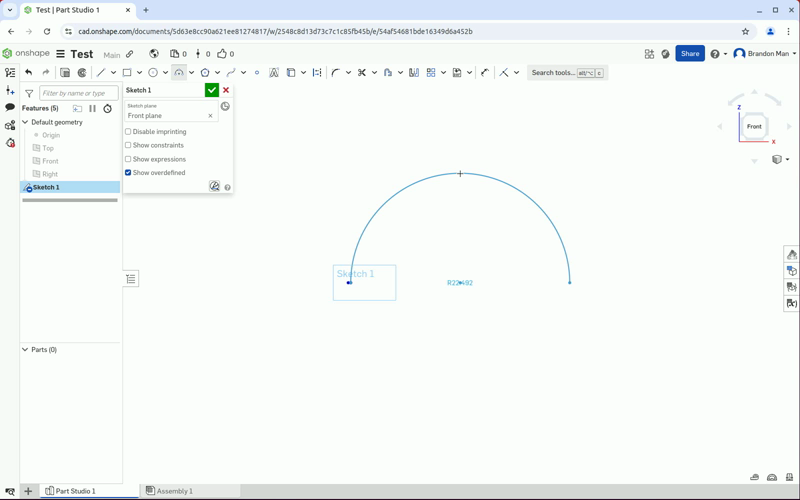
click(460, 173)
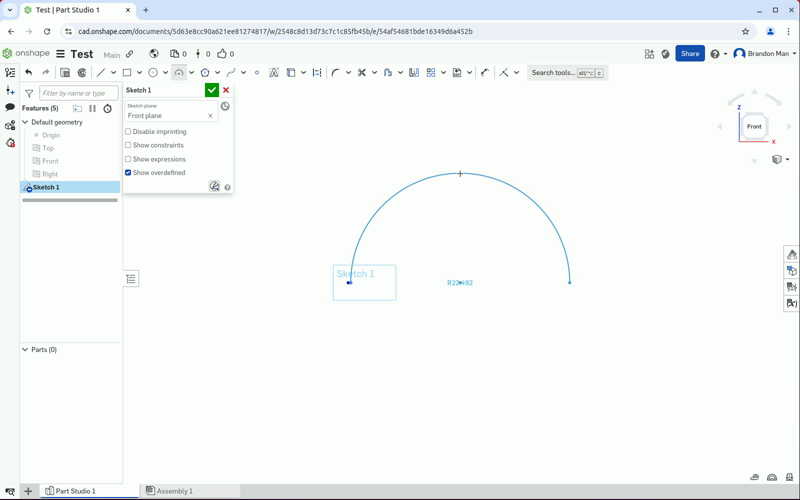
key_up(shift)
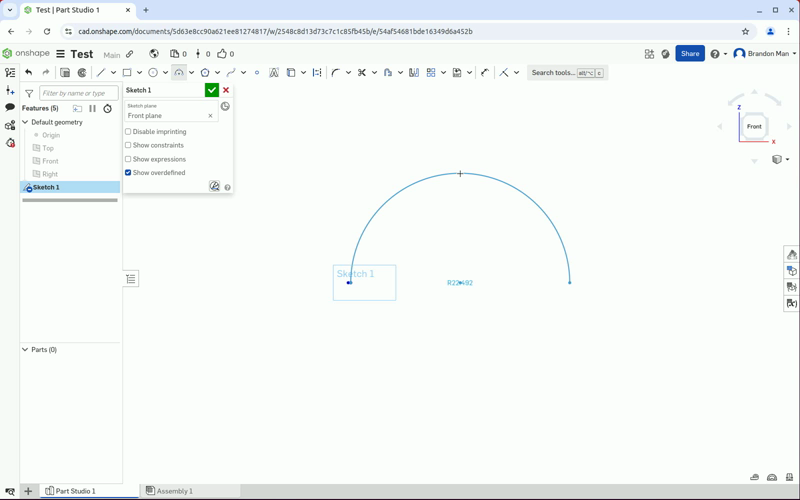
key(esc)
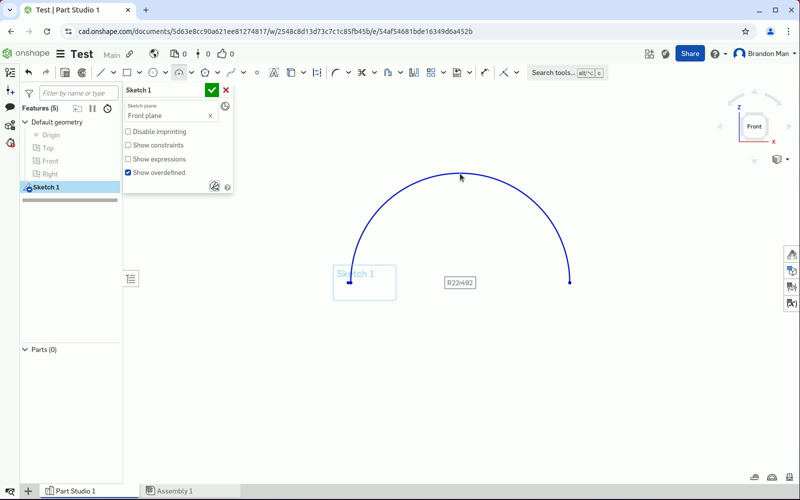
key(l)
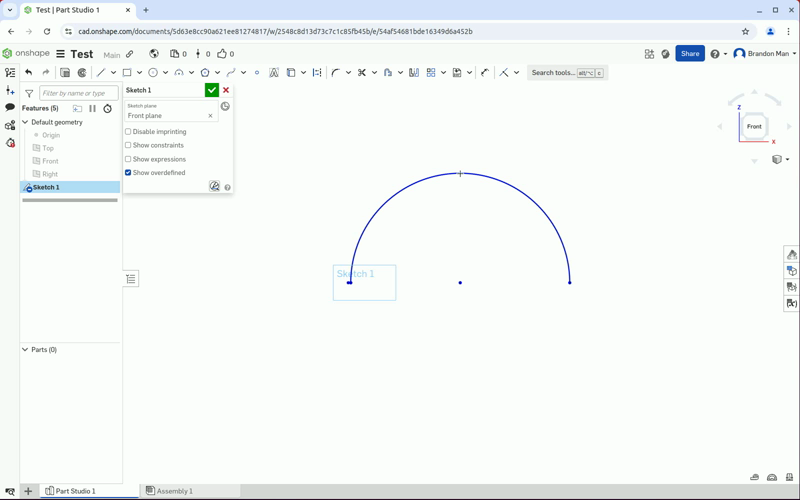
mouse_move(569, 282)
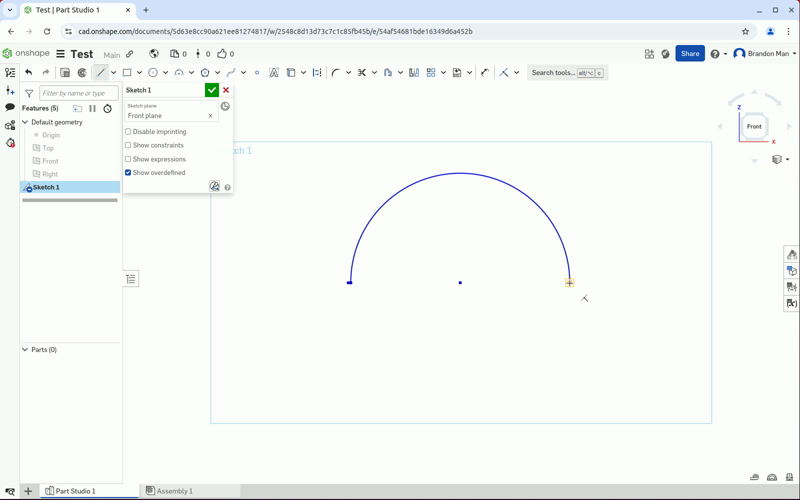
click(569, 282)
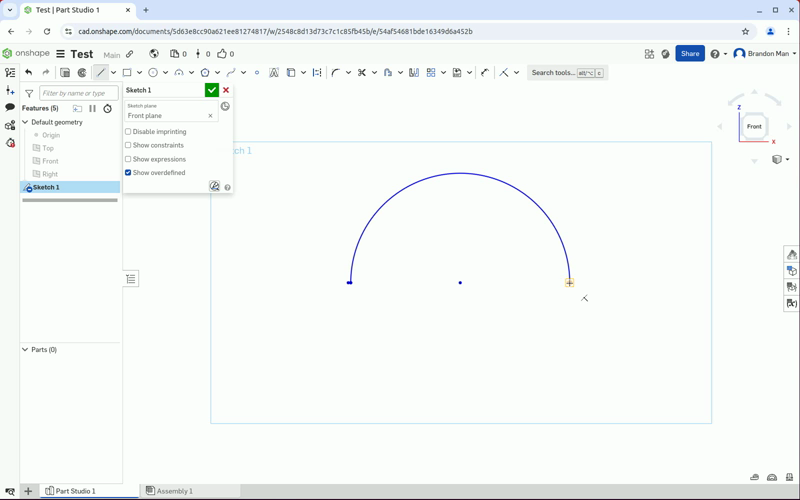
key_down(shift)
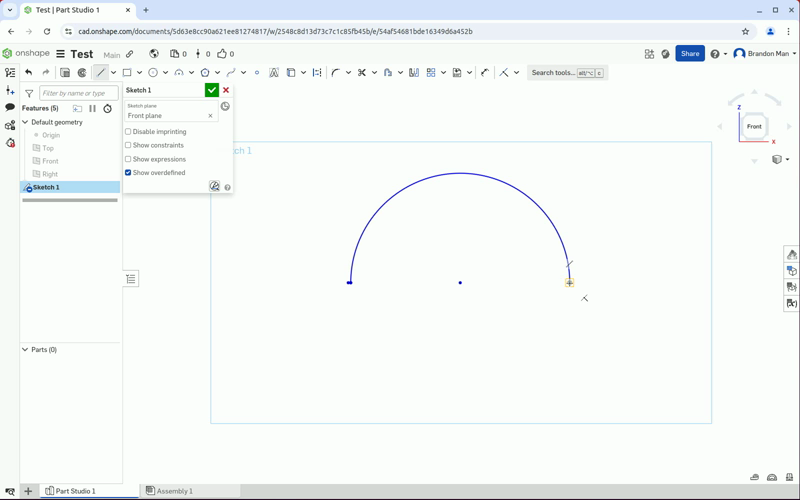
mouse_move(589, 282)
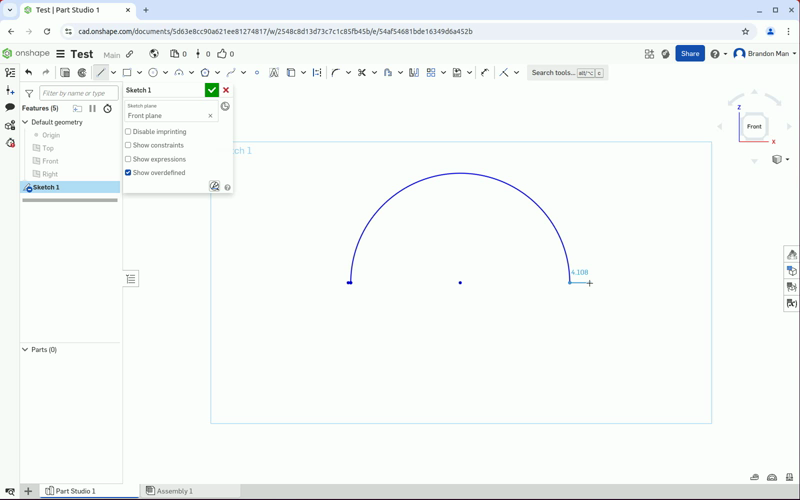
mouse_move(572, 282)
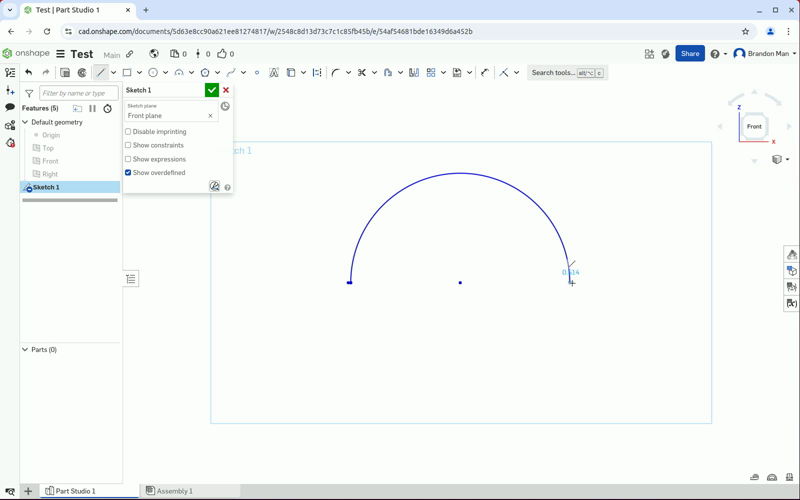
scroll(6)
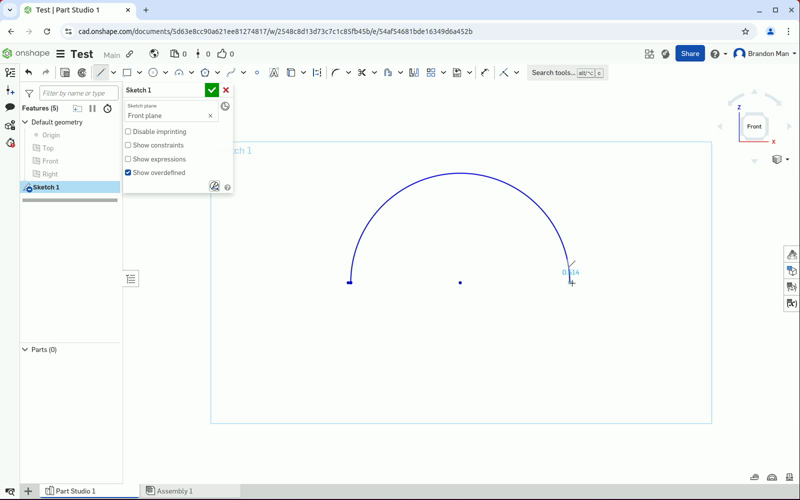
scroll(6)
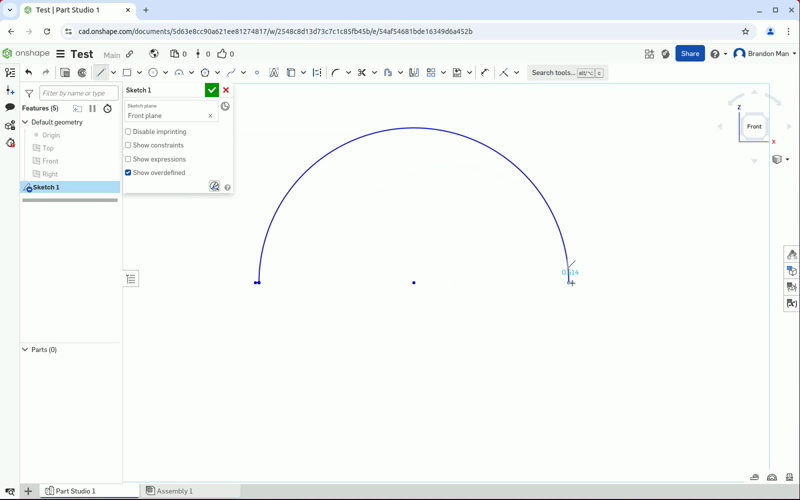
scroll(6)
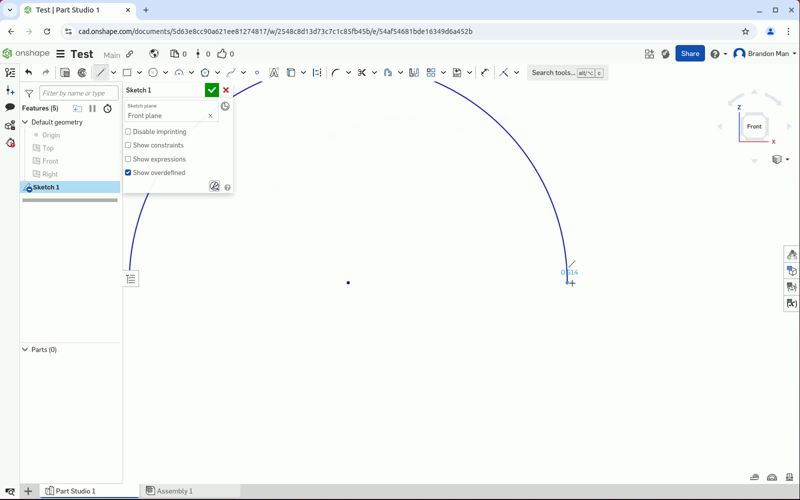
scroll(6)
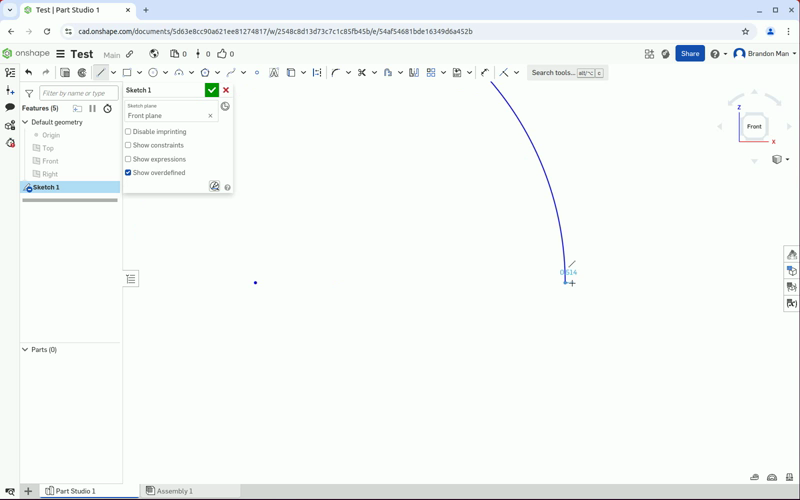
scroll(6)
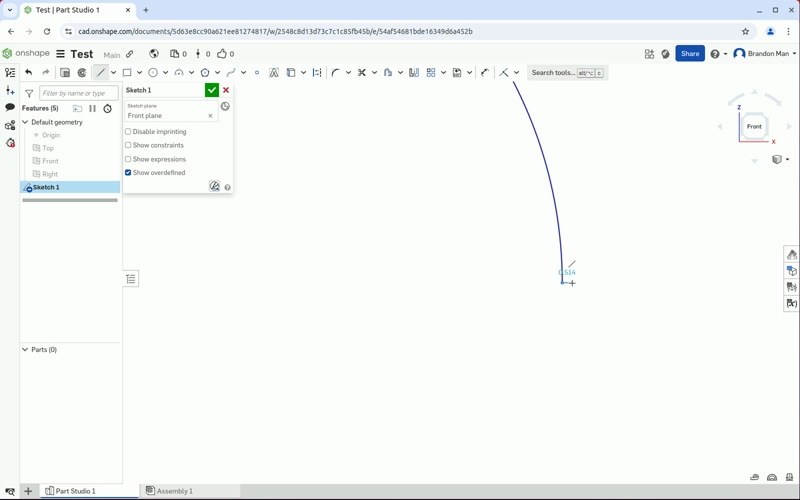
scroll(6)
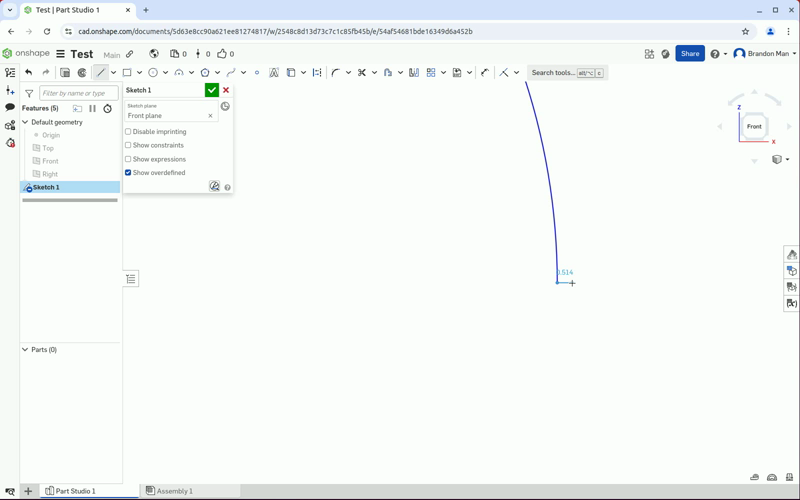
scroll(6)
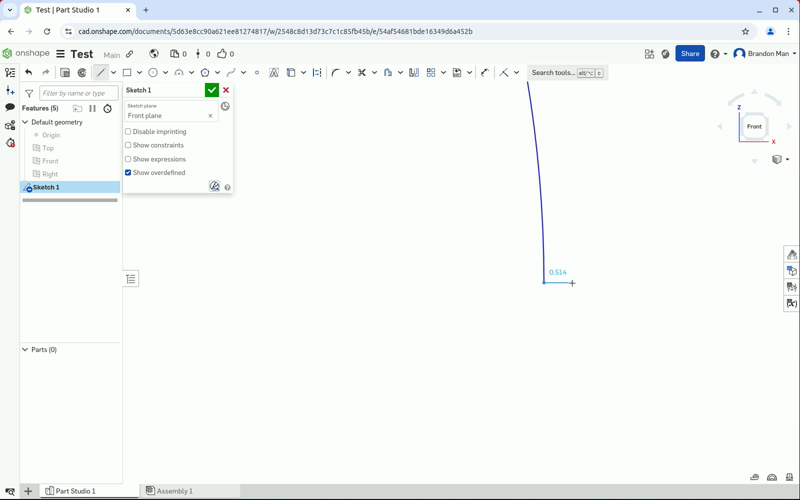
click(572, 282)
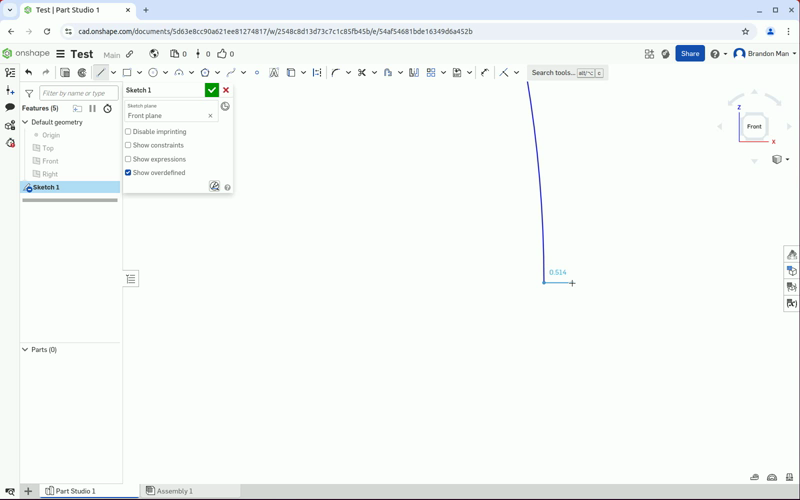
scroll(-6)
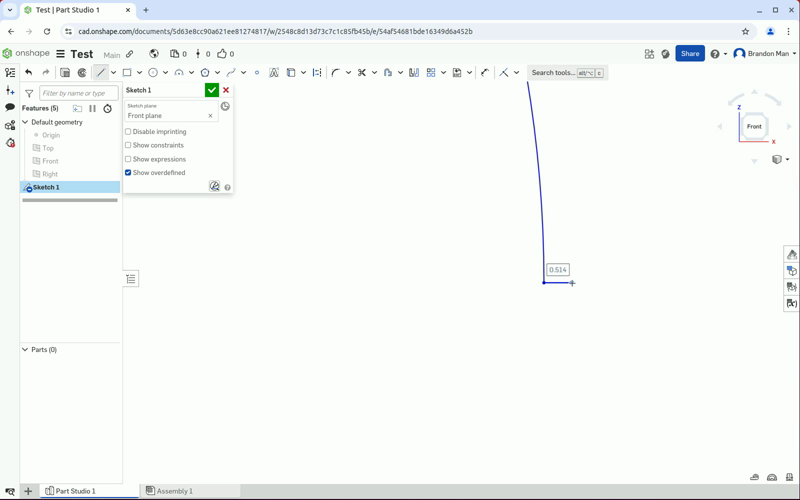
scroll(-6)
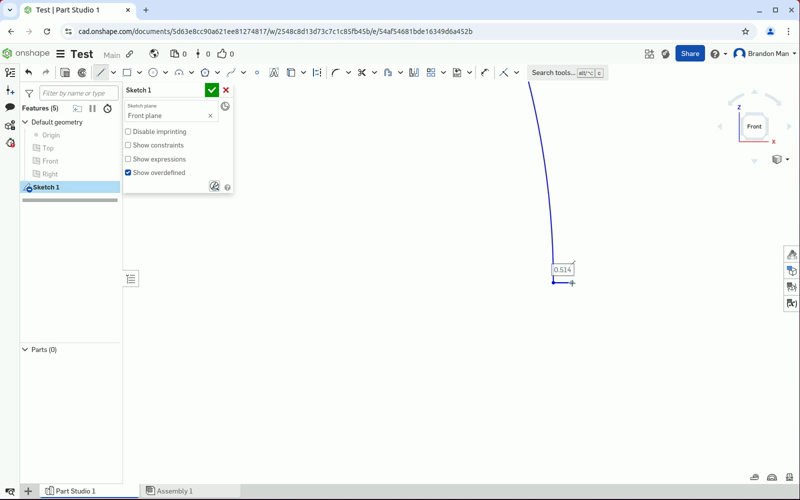
scroll(-6)
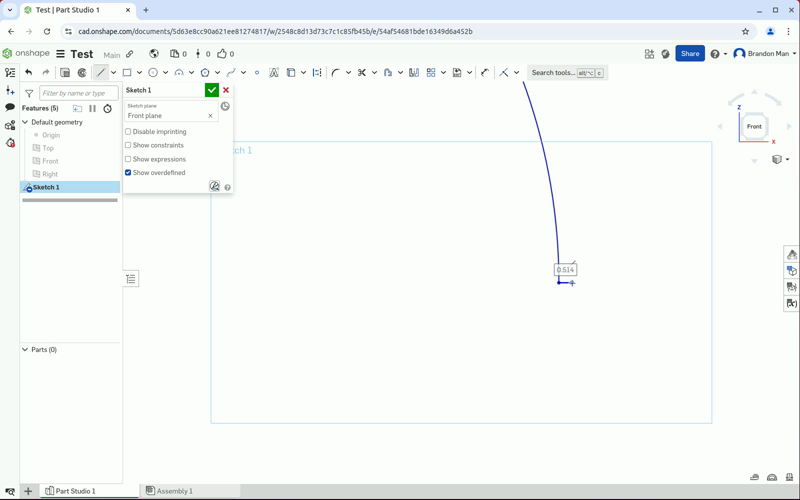
scroll(-6)
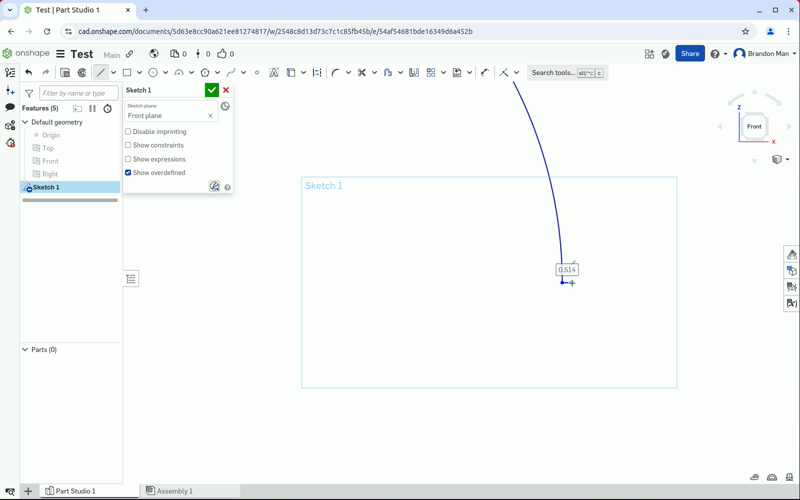
scroll(-6)
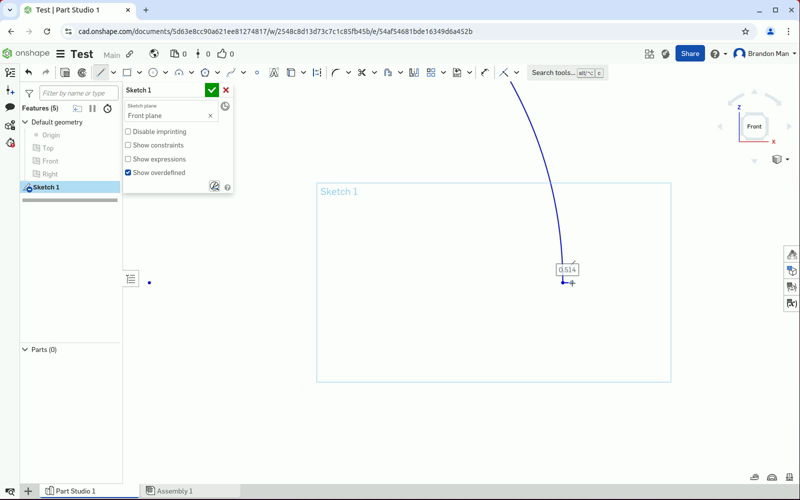
scroll(-6)
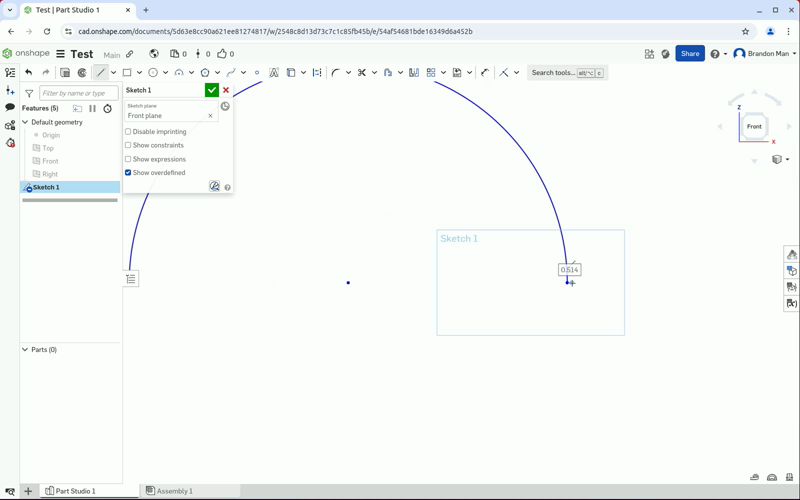
scroll(-6)
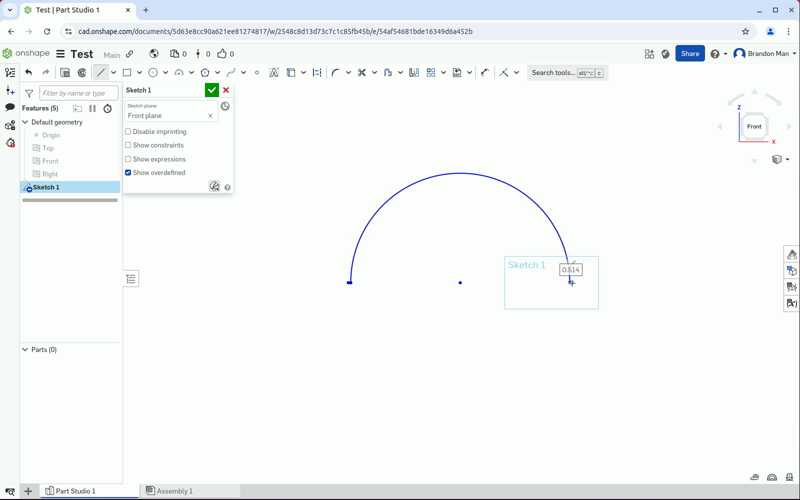
key_up(shift)
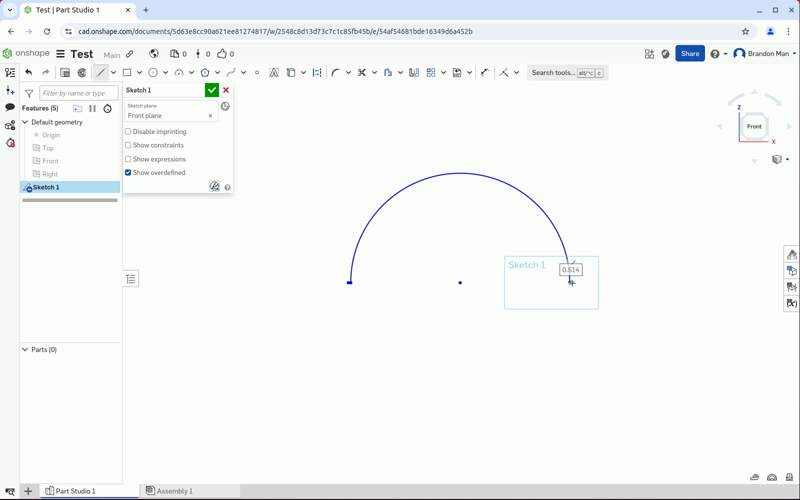
key(esc)
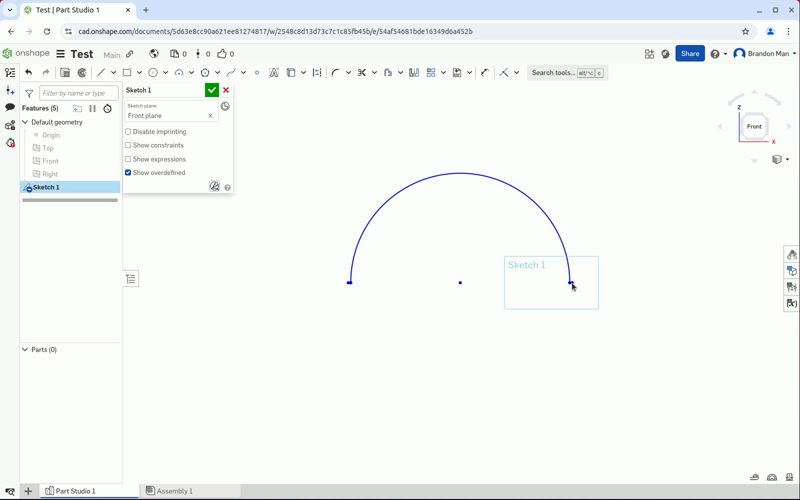
key(a)
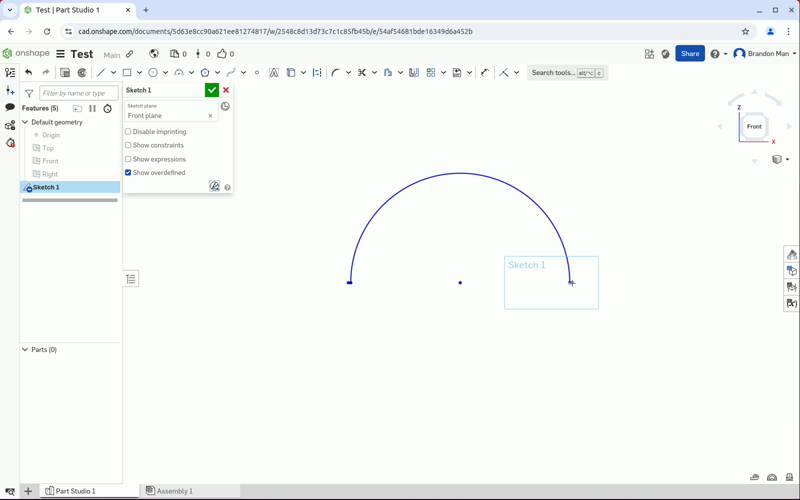
mouse_move(572, 282)
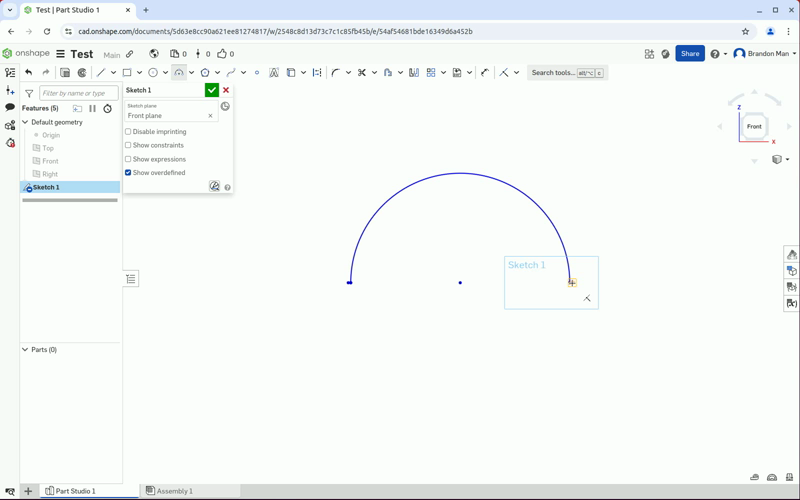
scroll(6)
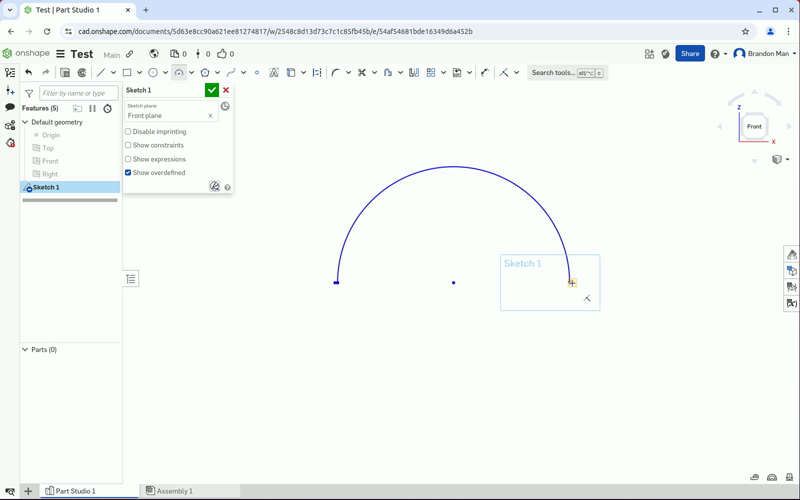
scroll(6)
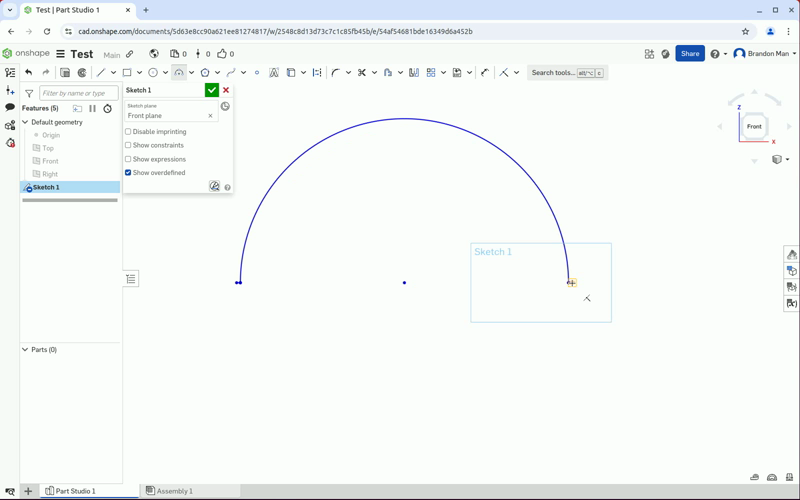
scroll(6)
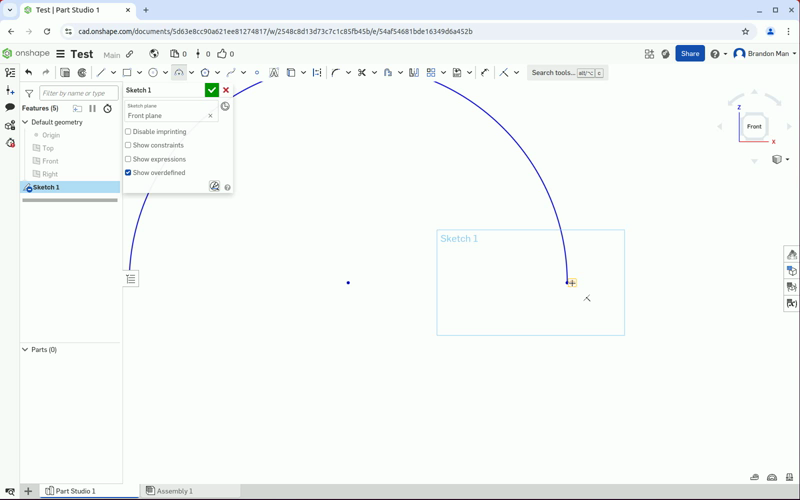
scroll(6)
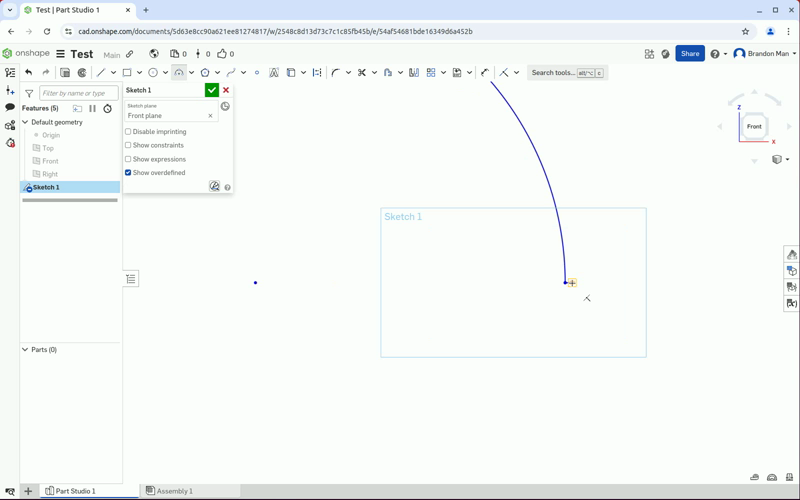
scroll(6)
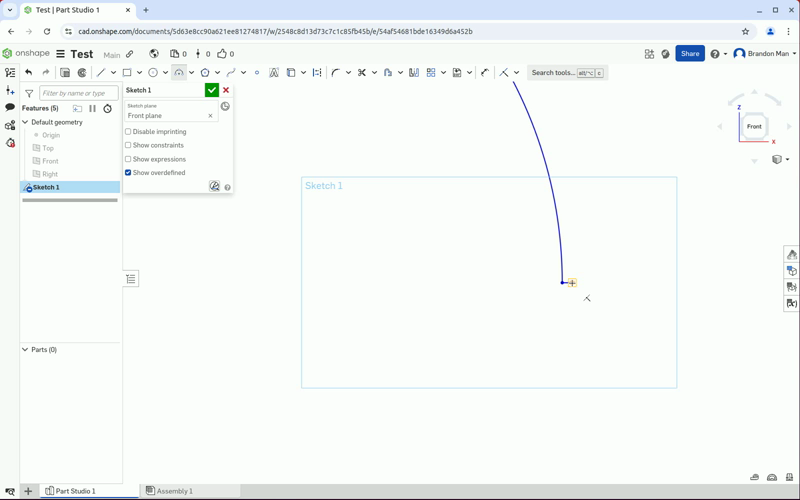
scroll(6)
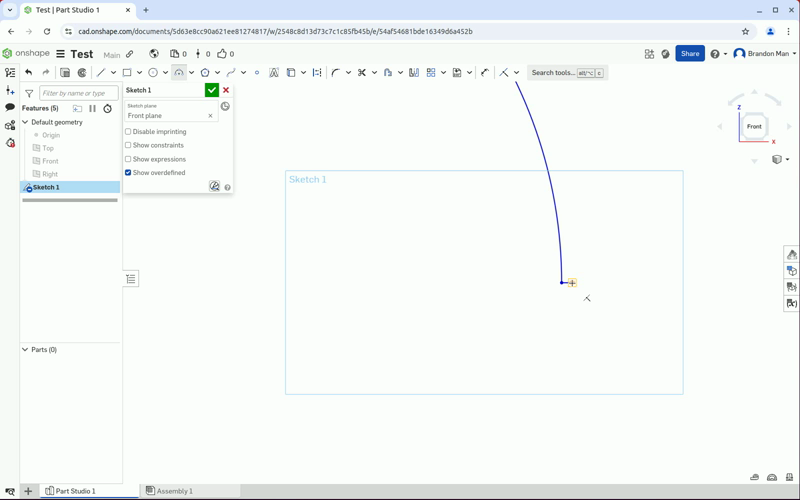
scroll(6)
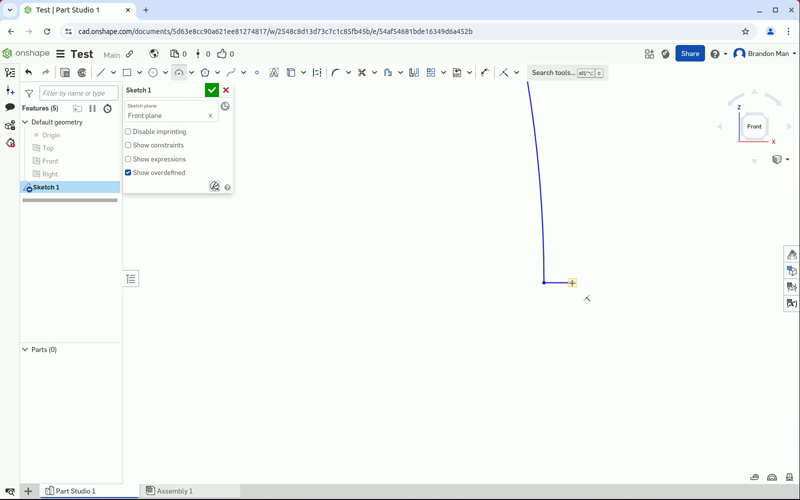
click(572, 282)
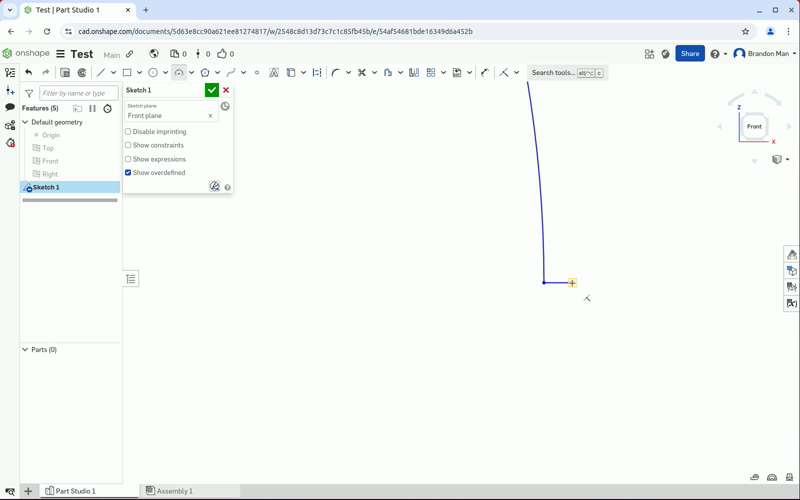
scroll(-6)
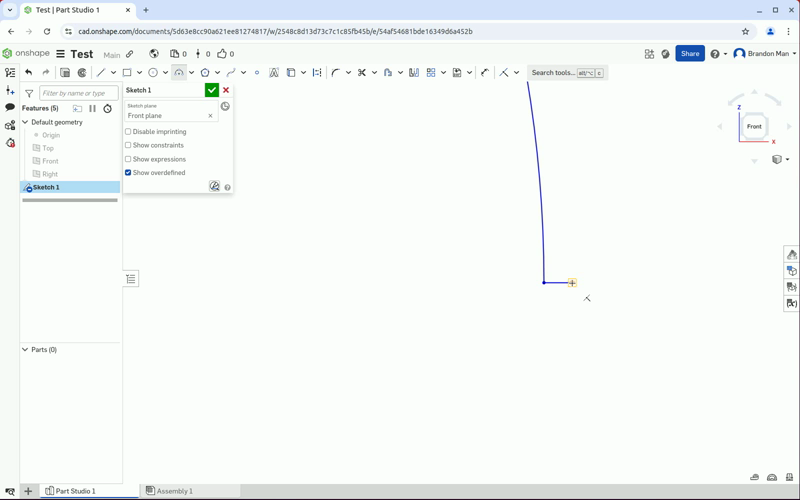
scroll(-6)
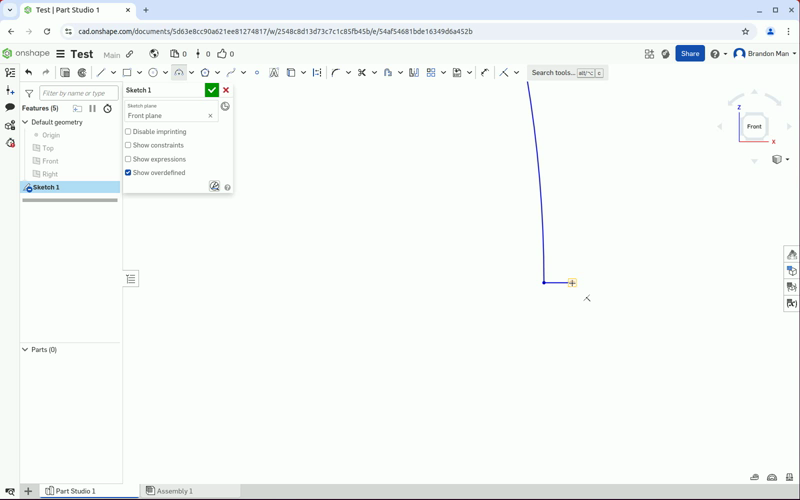
scroll(-6)
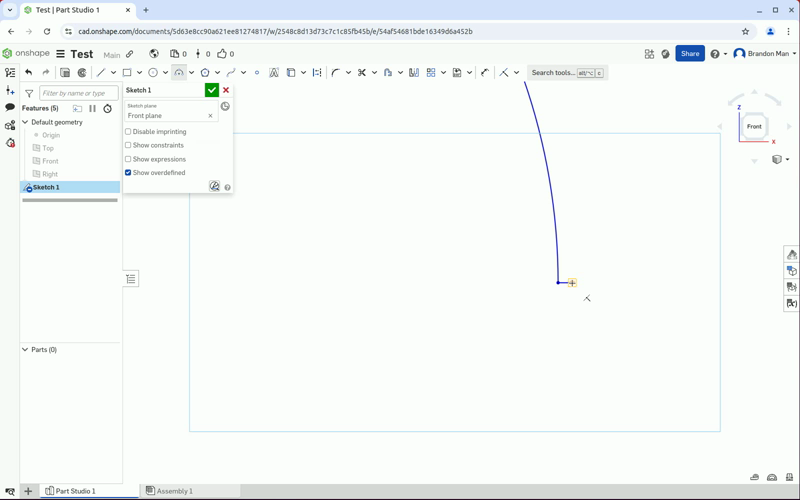
scroll(-6)
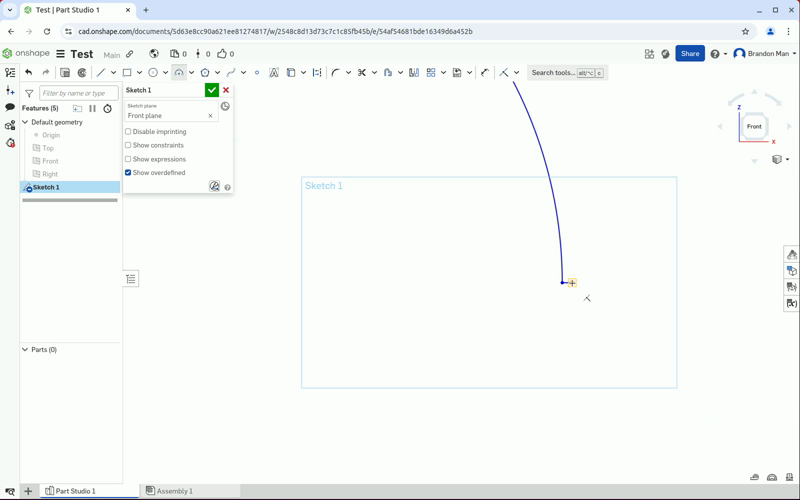
scroll(-6)
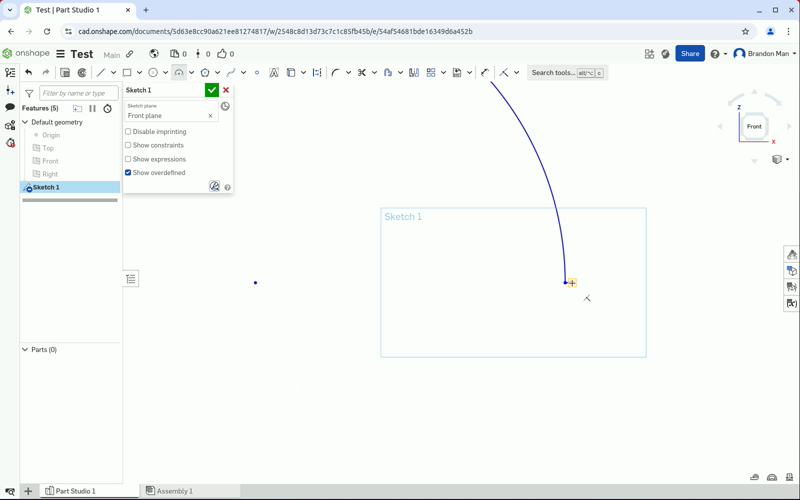
scroll(-6)
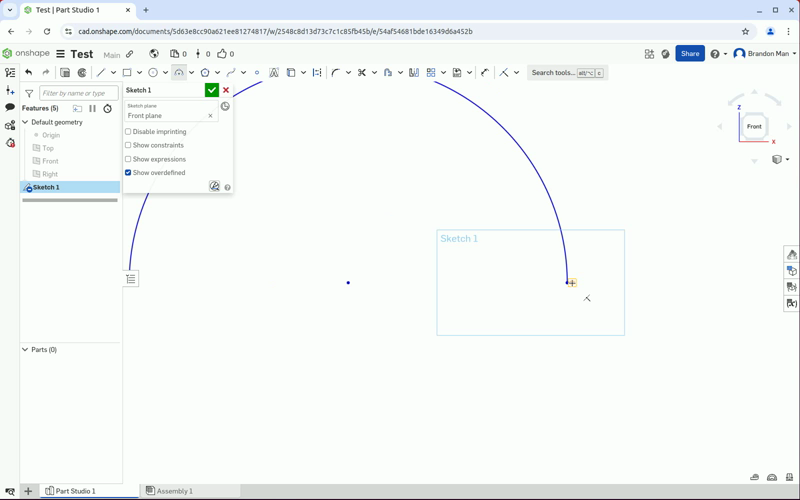
scroll(-6)
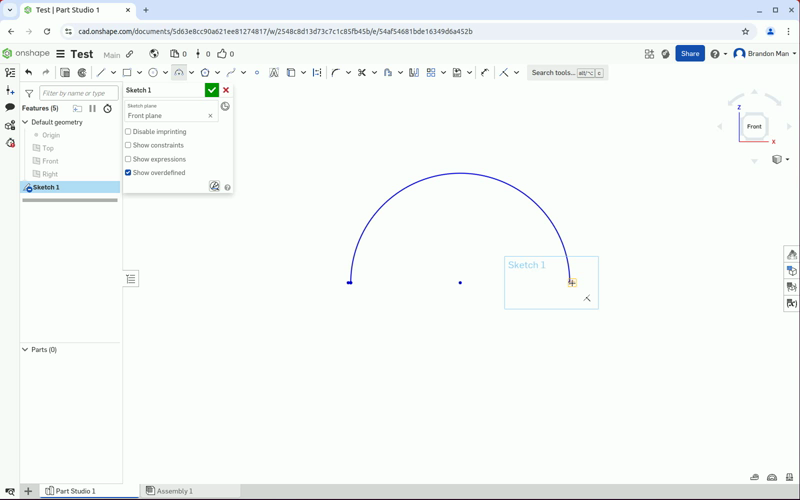
mouse_move(348, 282)
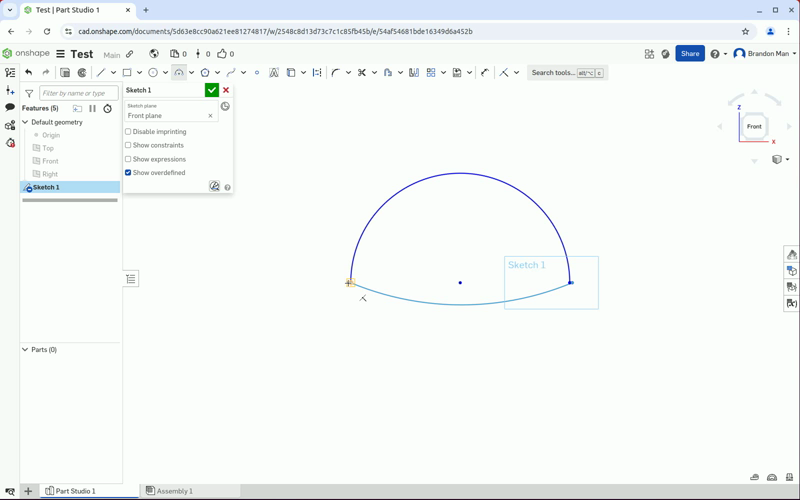
scroll(6)
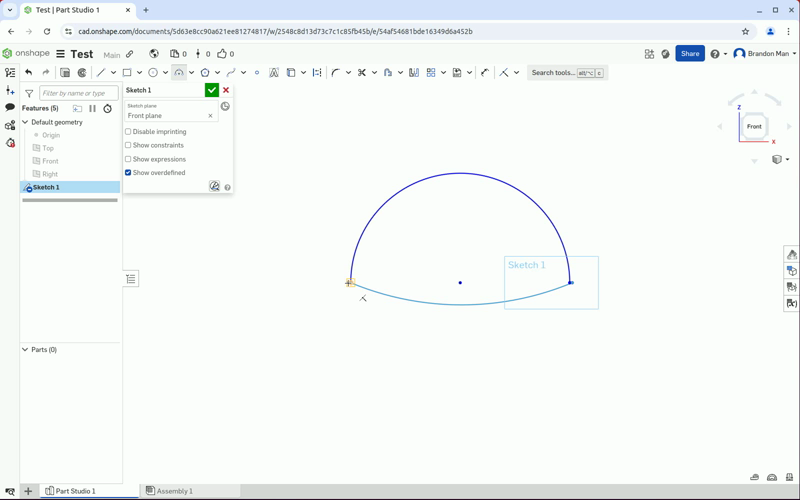
scroll(6)
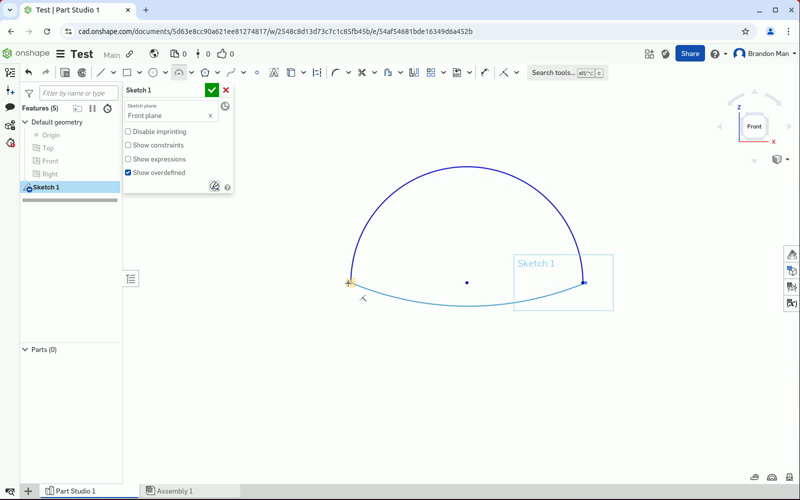
scroll(6)
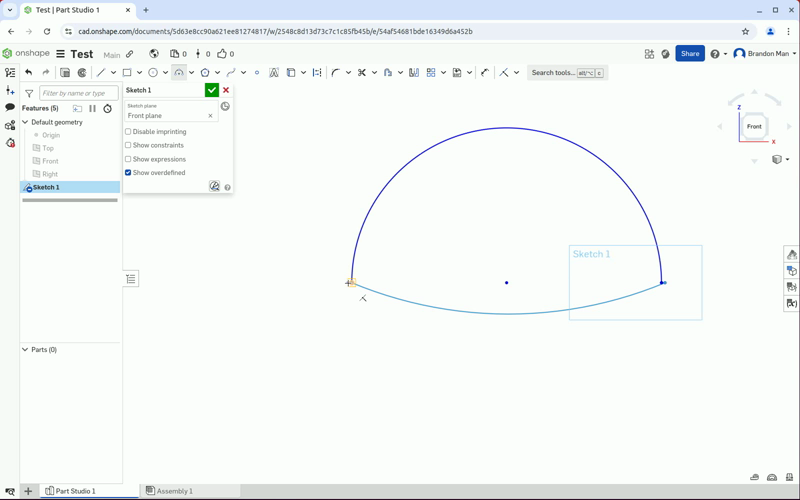
scroll(6)
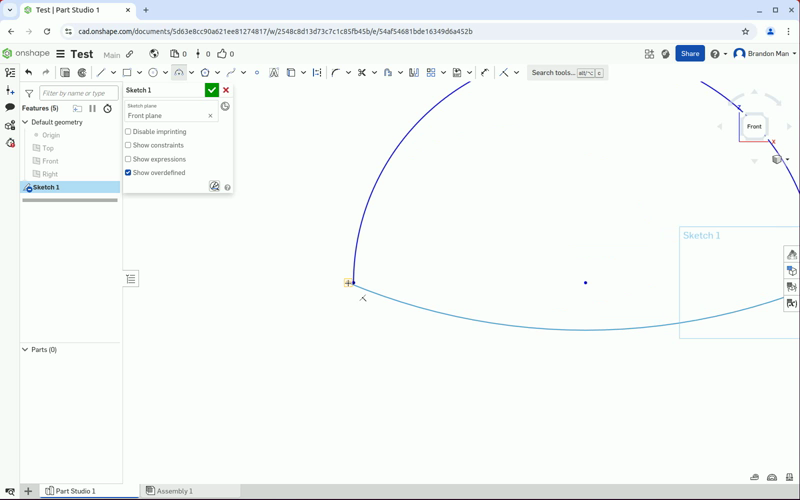
scroll(6)
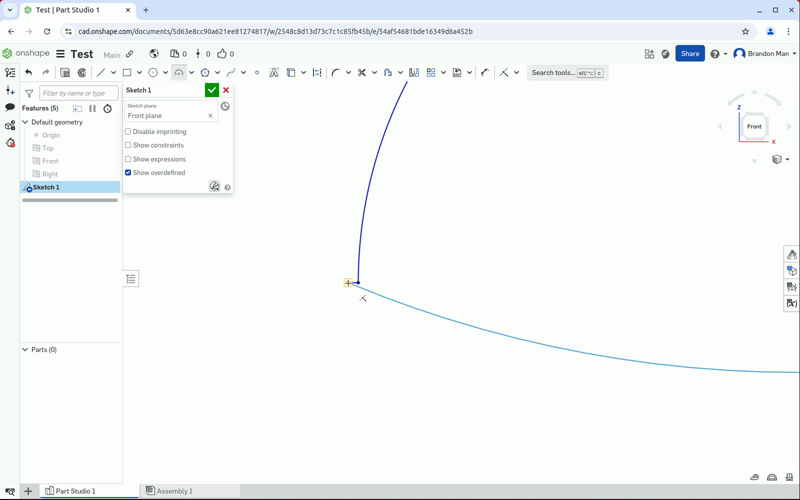
scroll(6)
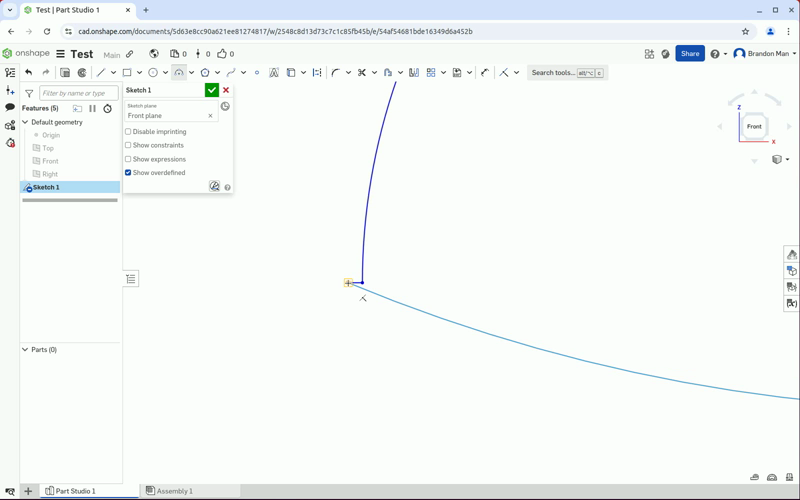
scroll(6)
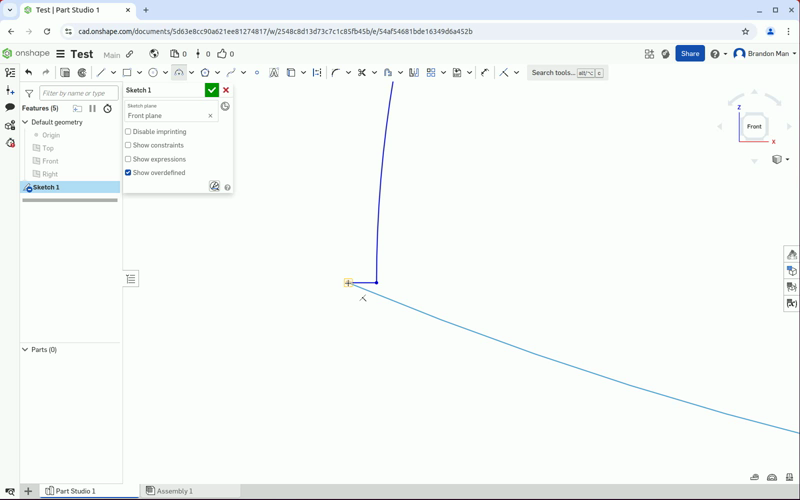
click(348, 282)
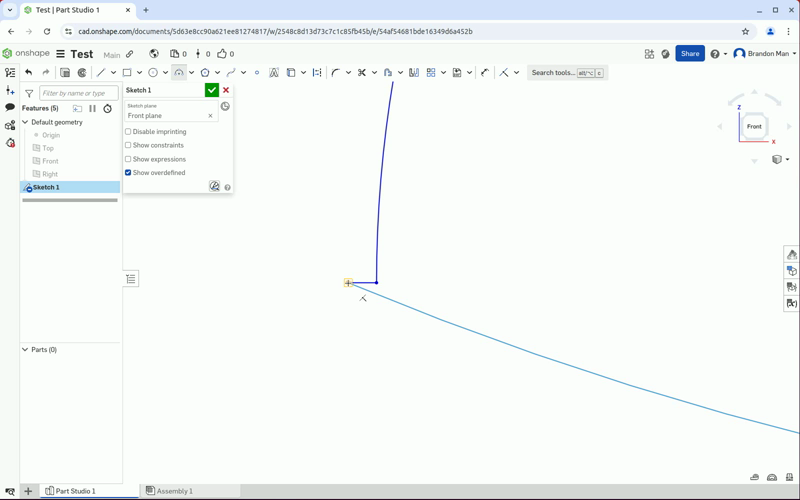
scroll(-6)
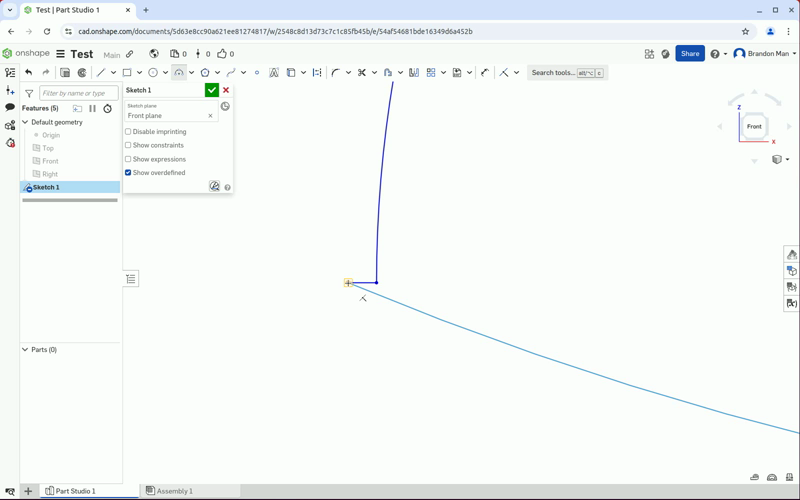
scroll(-6)
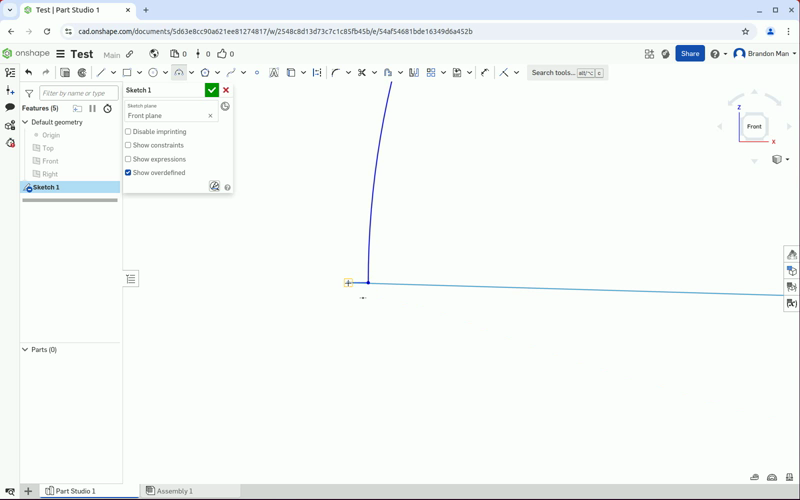
scroll(-6)
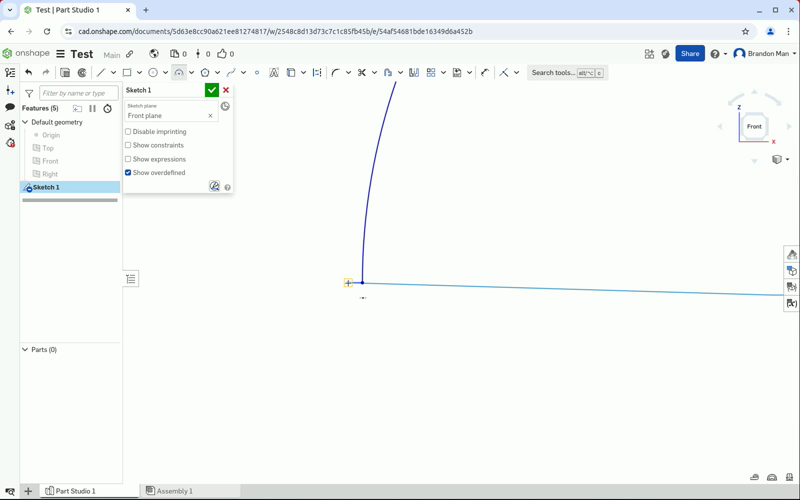
scroll(-6)
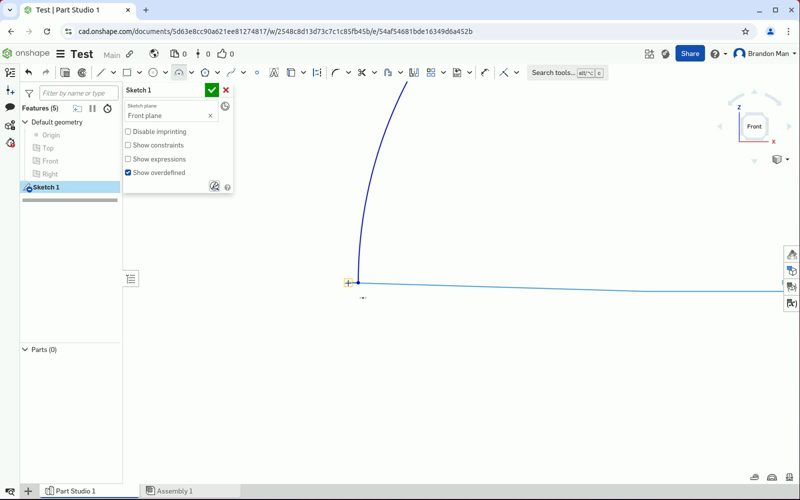
scroll(-6)
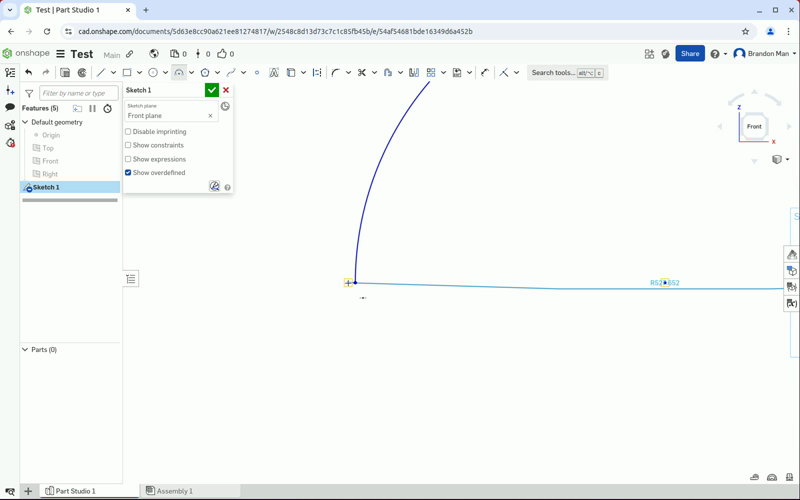
scroll(-6)
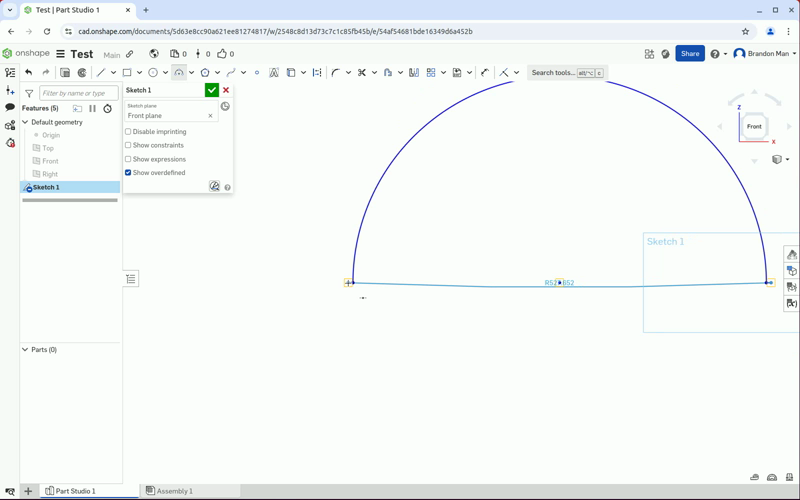
scroll(-6)
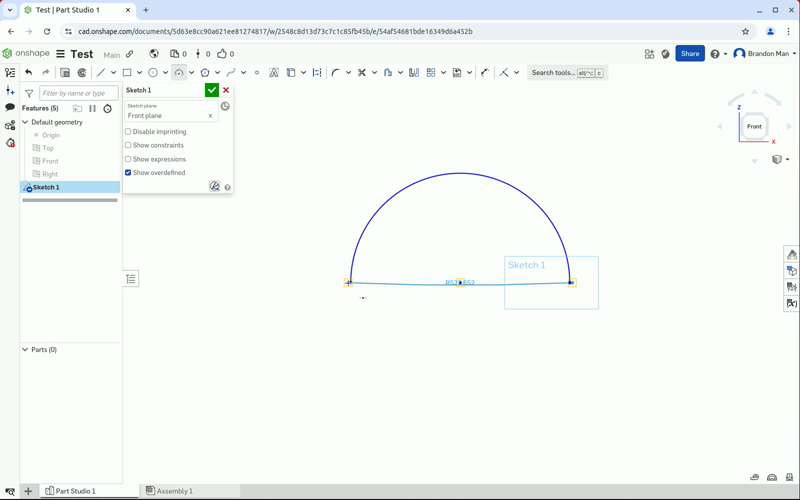
key_down(shift)
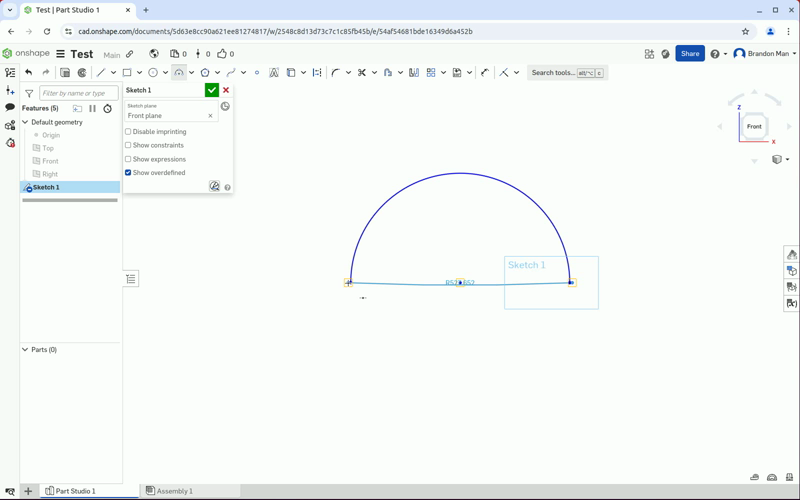
mouse_move(460, 170)
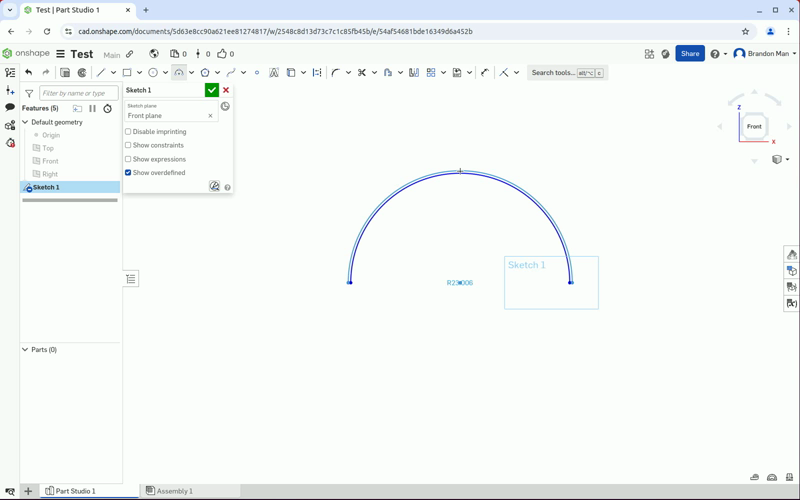
scroll(6)
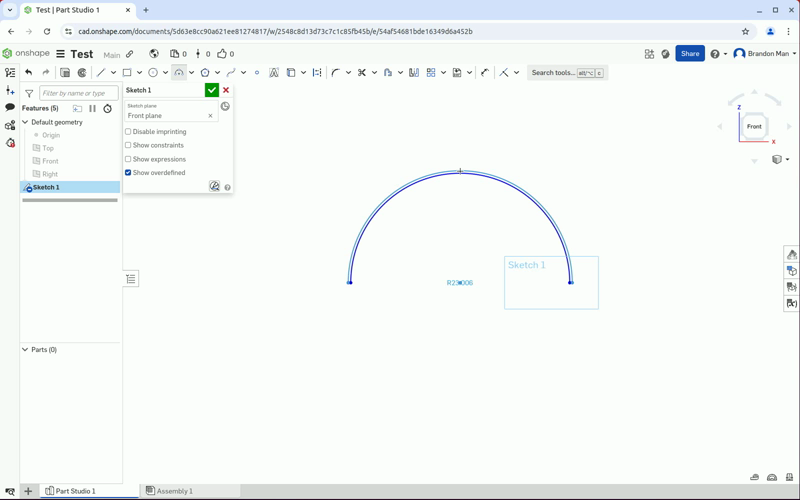
scroll(6)
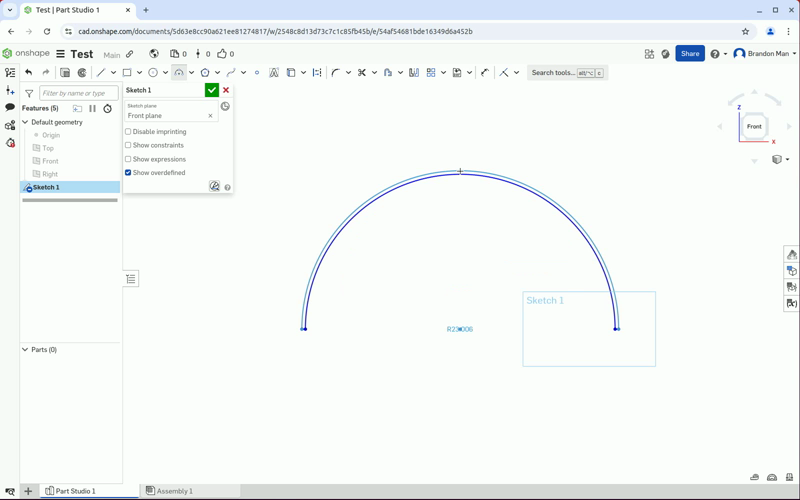
scroll(6)
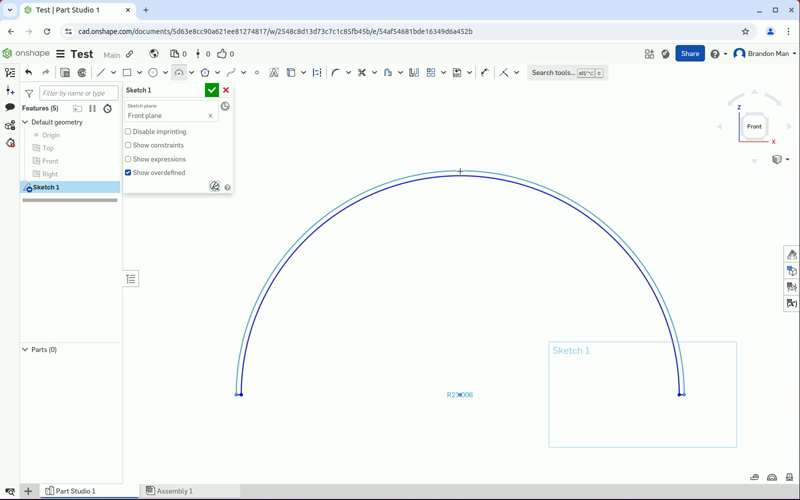
scroll(6)
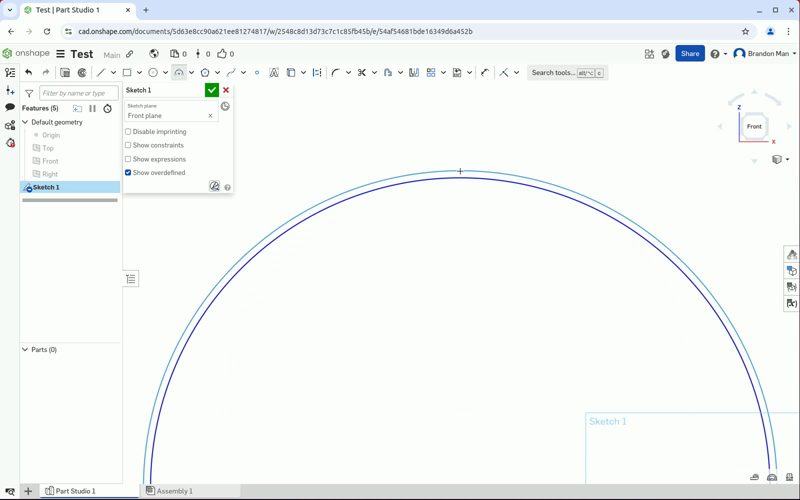
scroll(6)
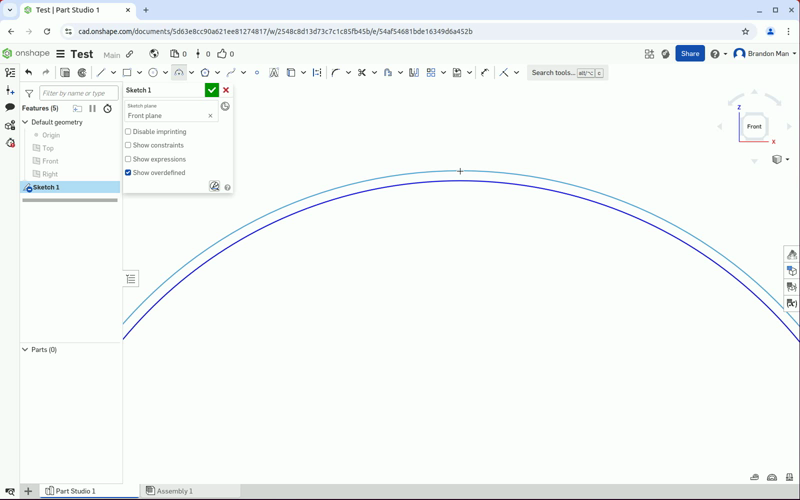
scroll(6)
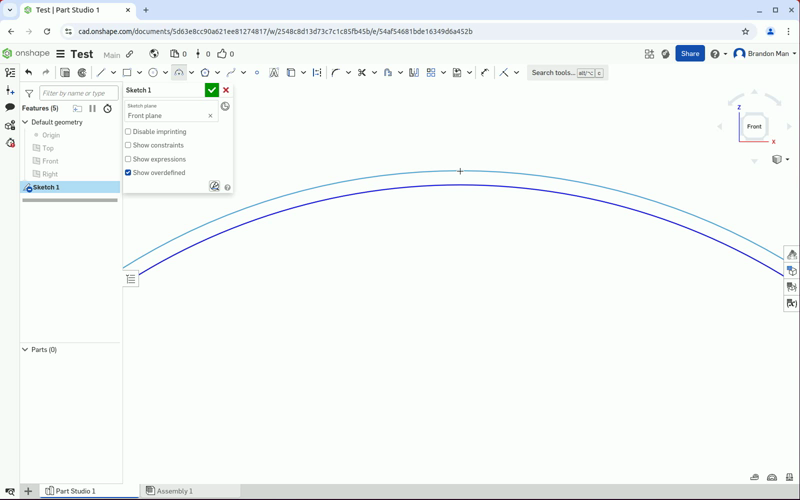
scroll(6)
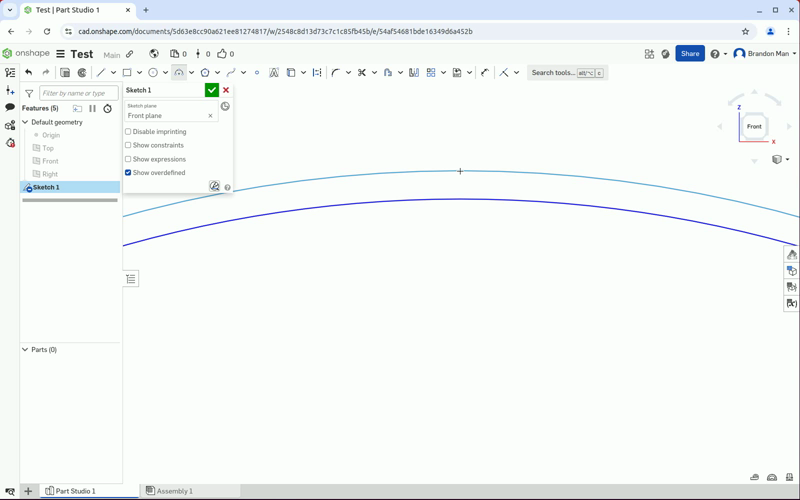
click(460, 170)
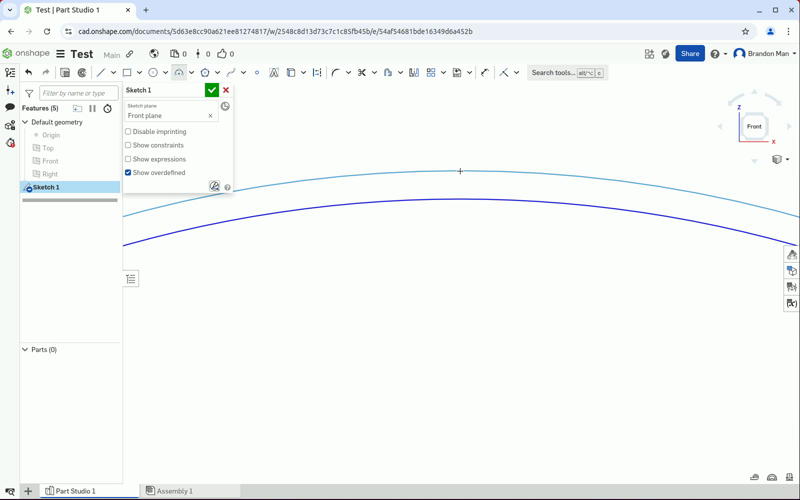
scroll(-6)
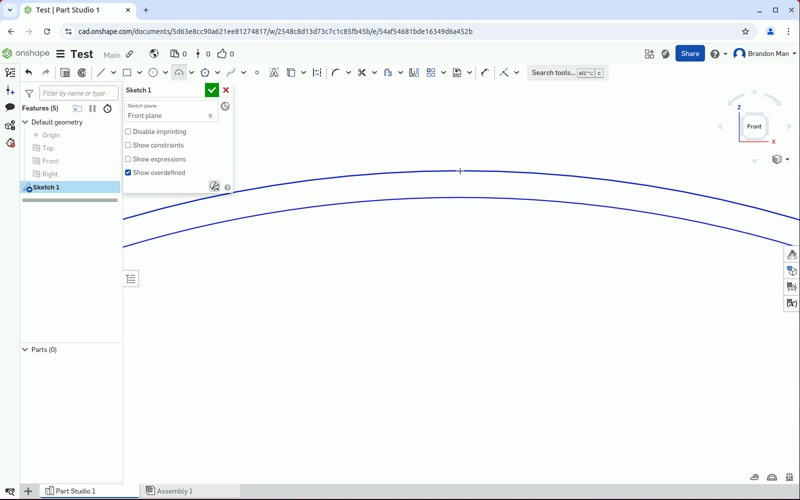
scroll(-6)
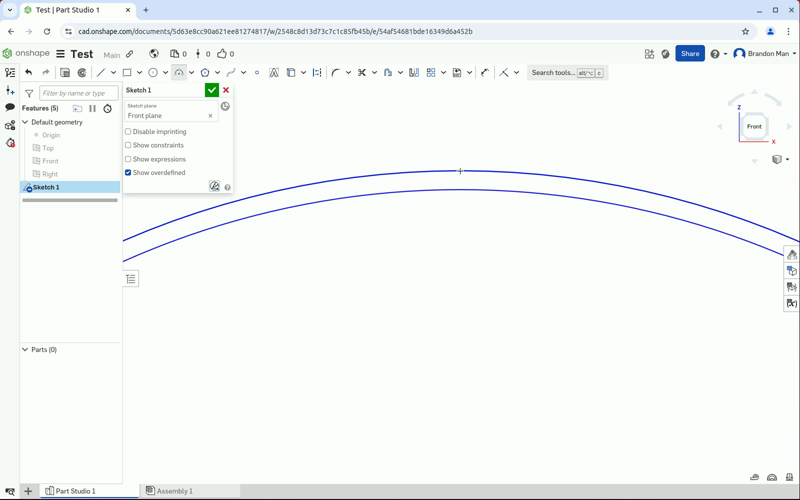
scroll(-6)
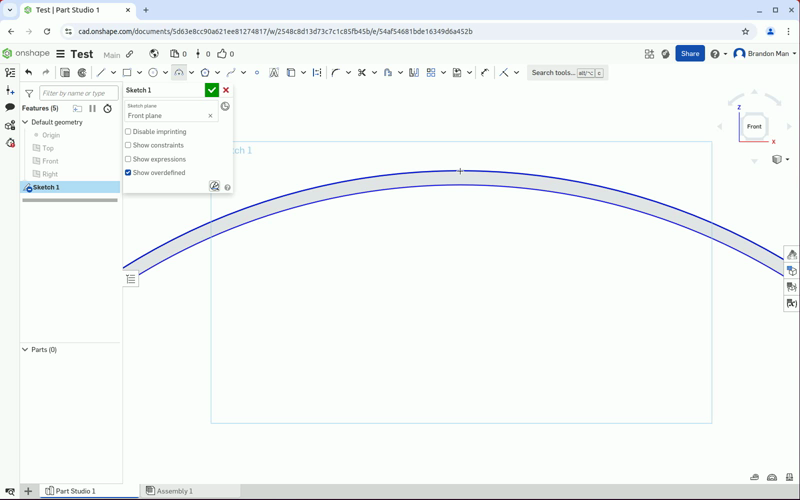
scroll(-6)
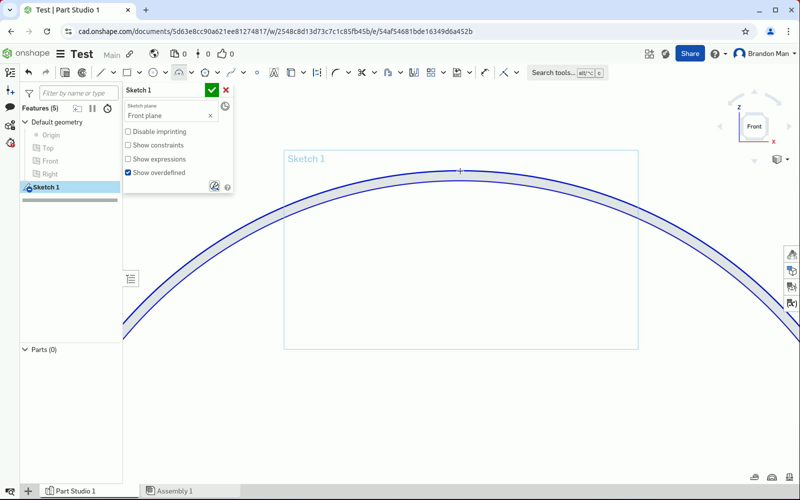
scroll(-6)
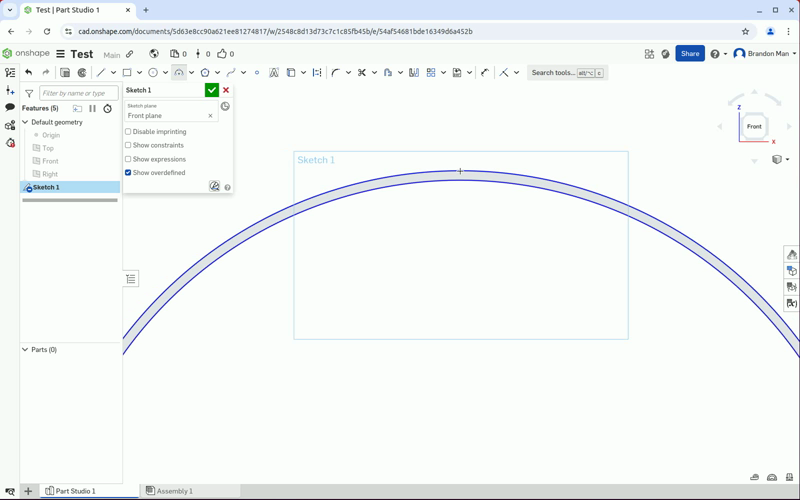
scroll(-6)
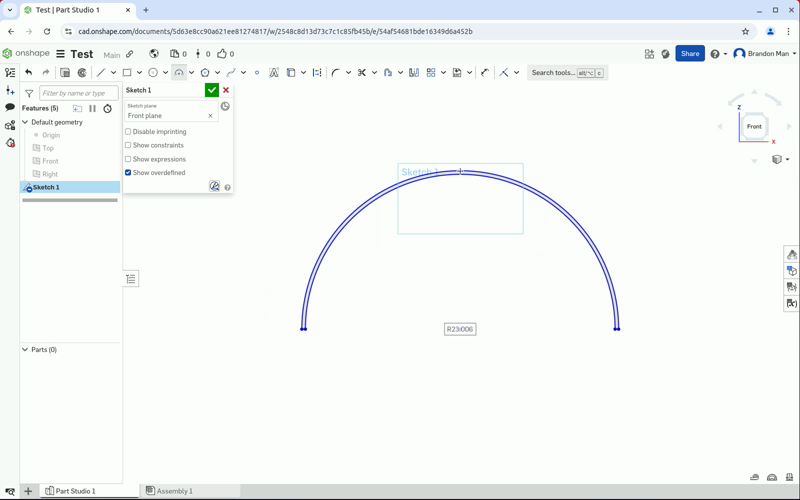
scroll(-6)
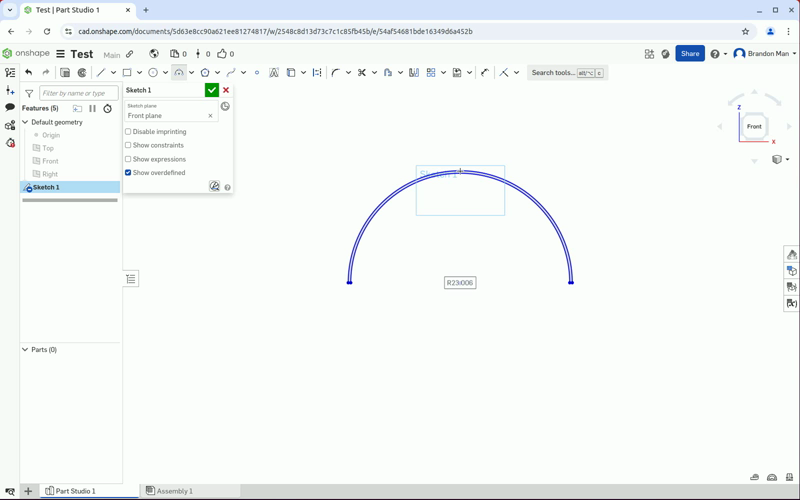
key_up(shift)
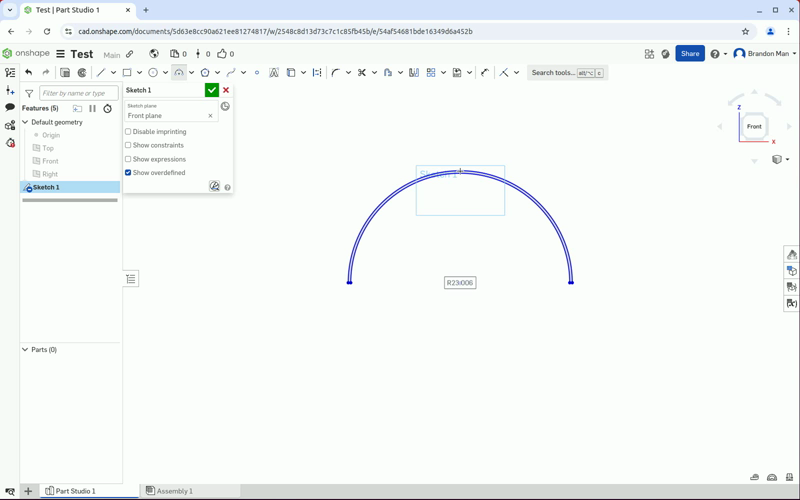
key(esc)
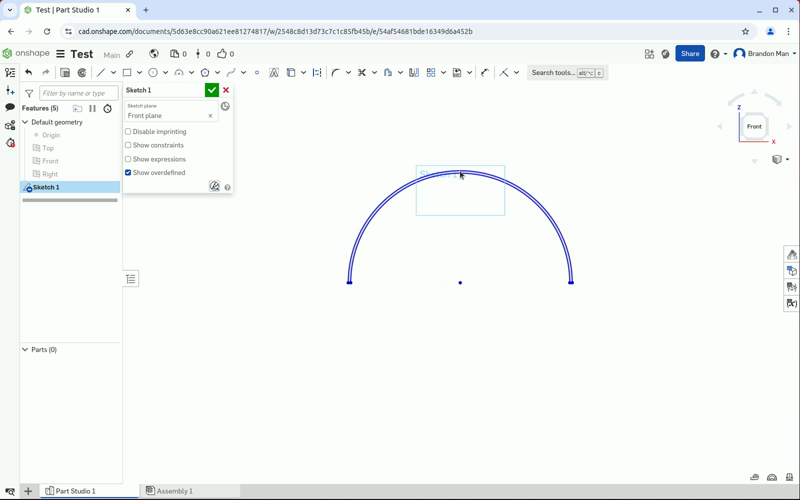
mouse_move(497, 235)
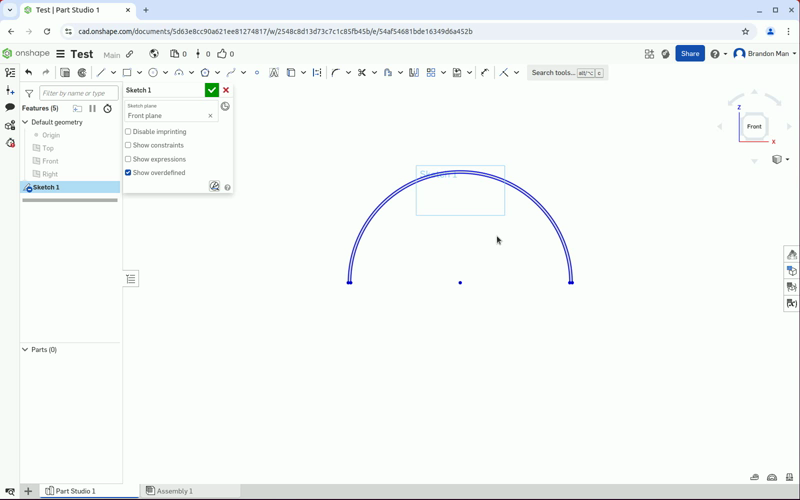
scroll(6)
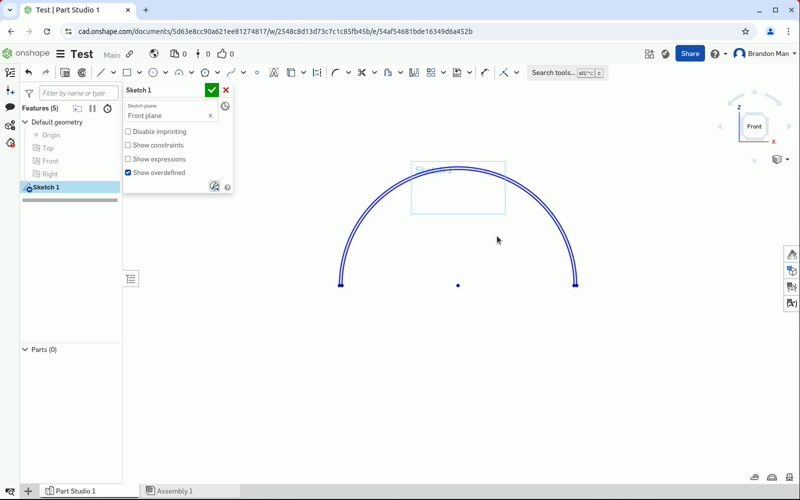
scroll(6)
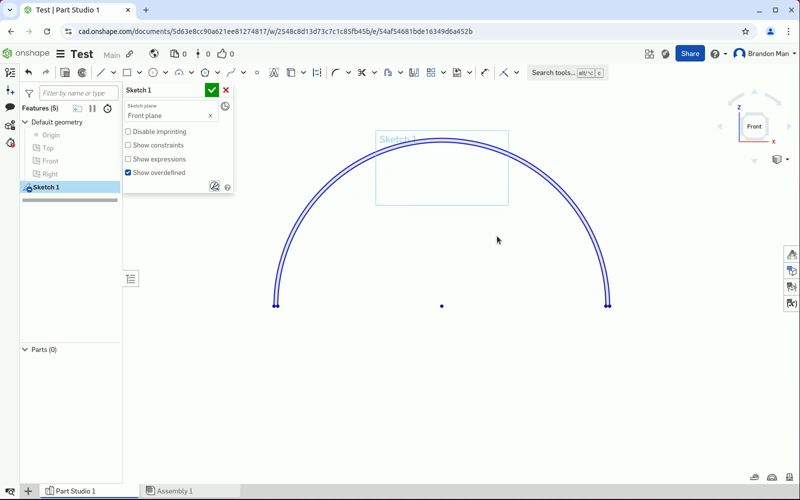
scroll(6)
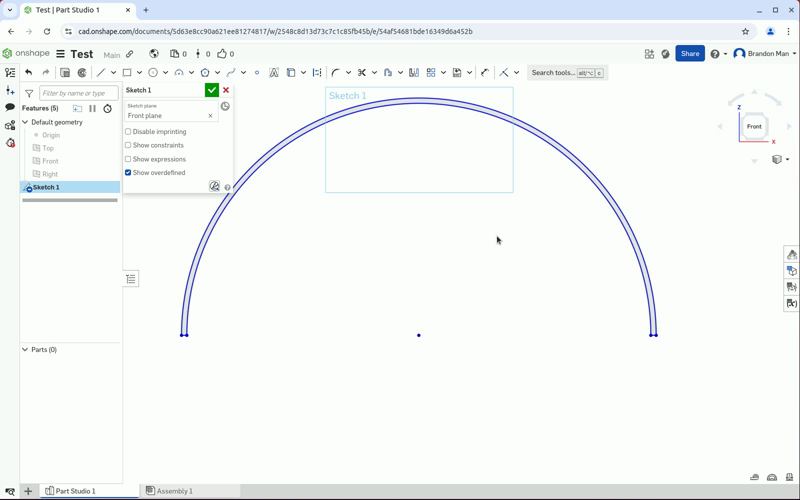
scroll(6)
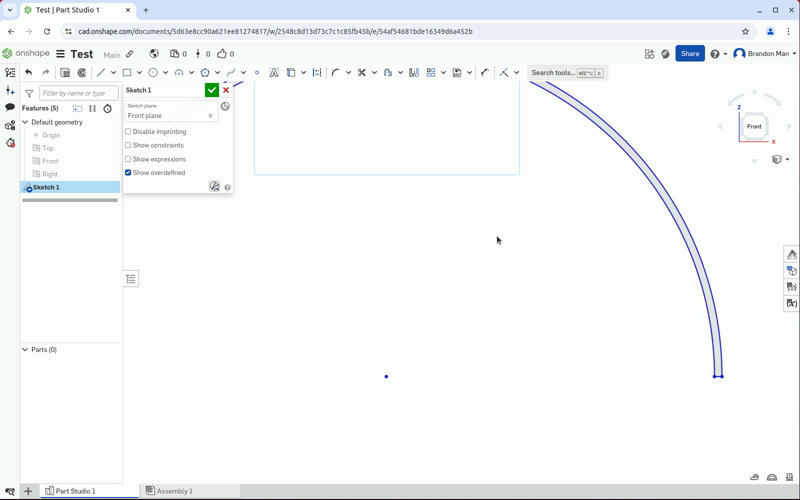
scroll(6)
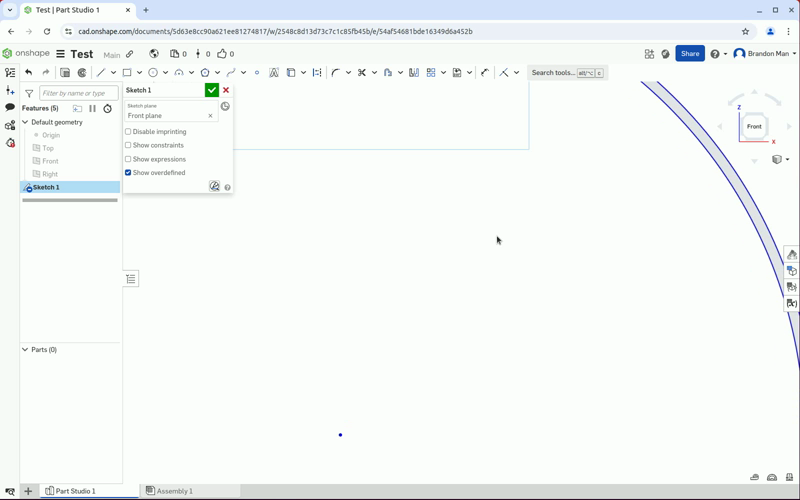
scroll(6)
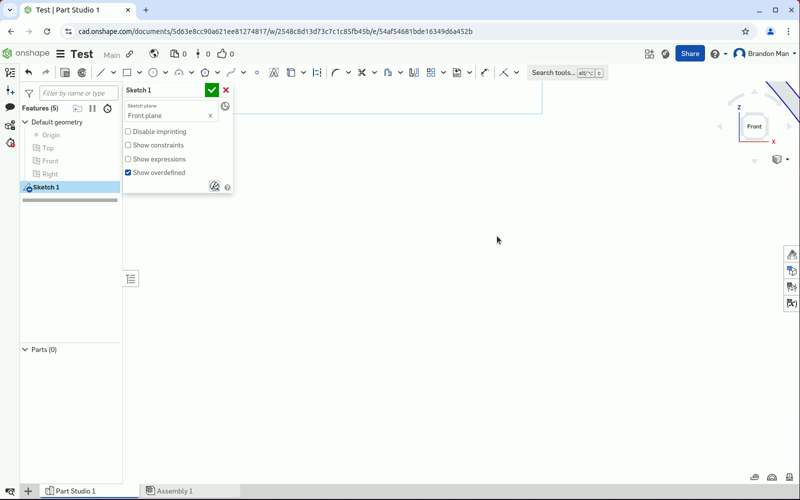
scroll(6)
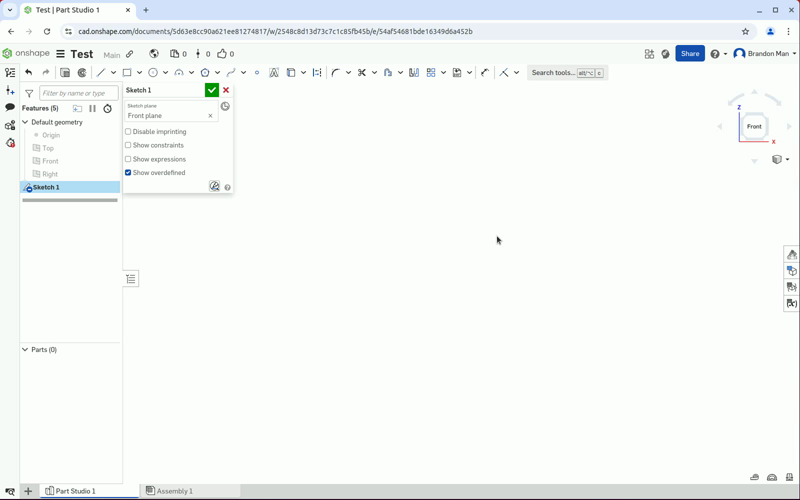
click(497, 235)
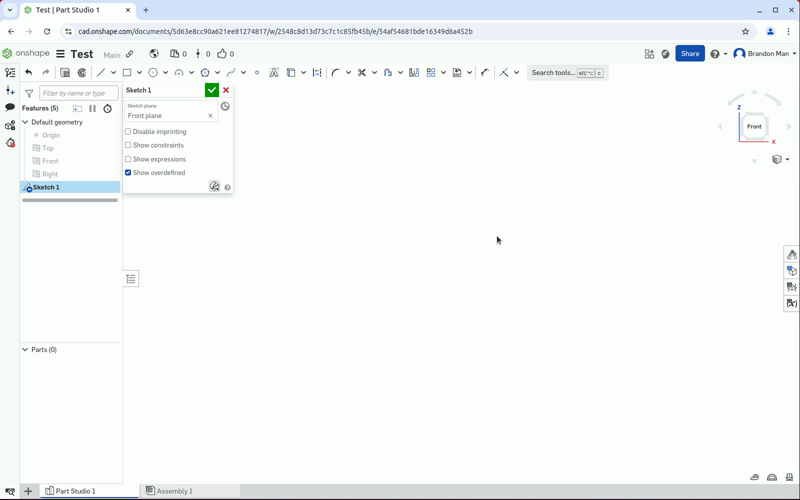
scroll(-6)
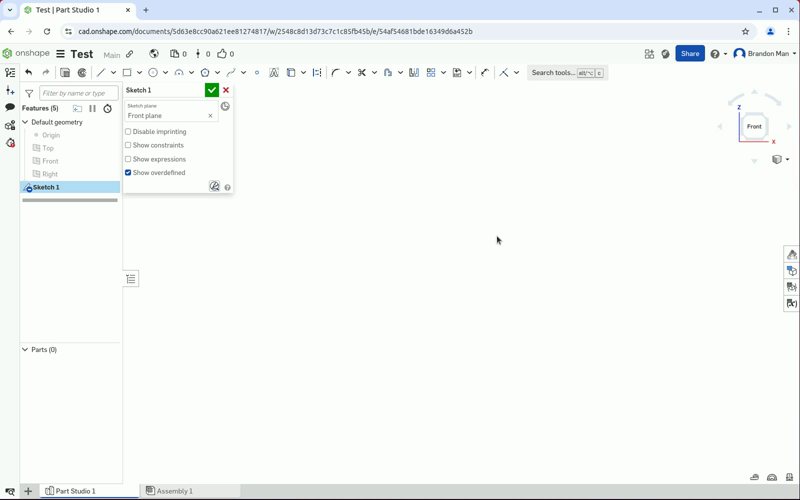
scroll(-6)
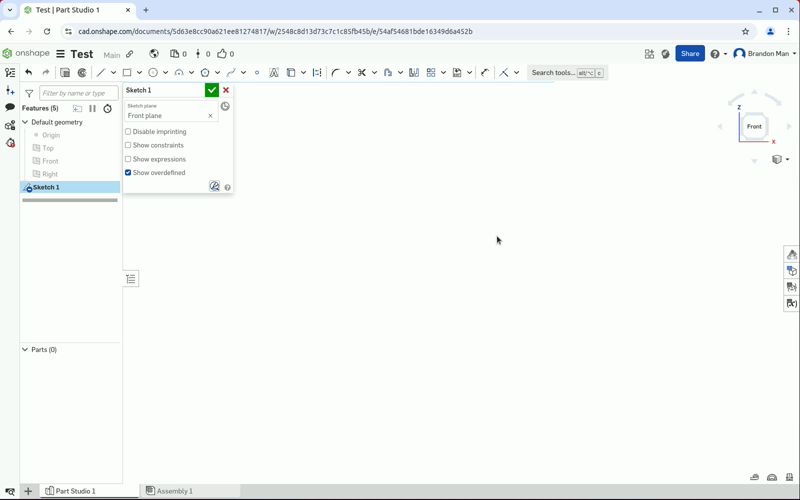
scroll(-6)
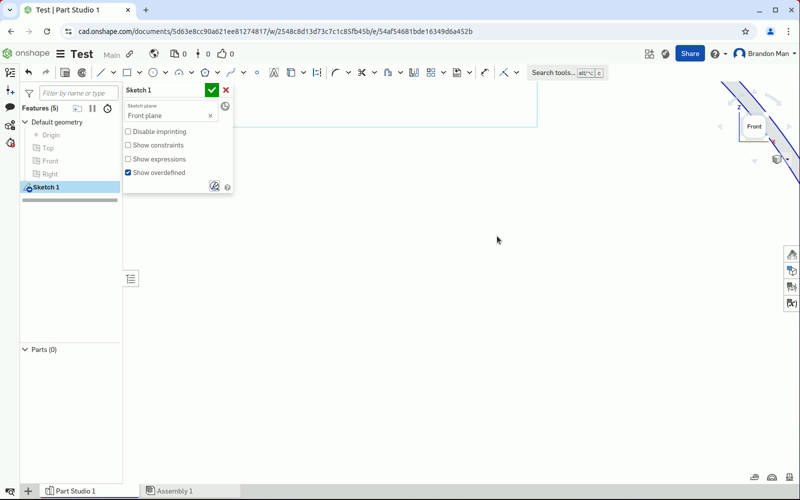
scroll(-6)
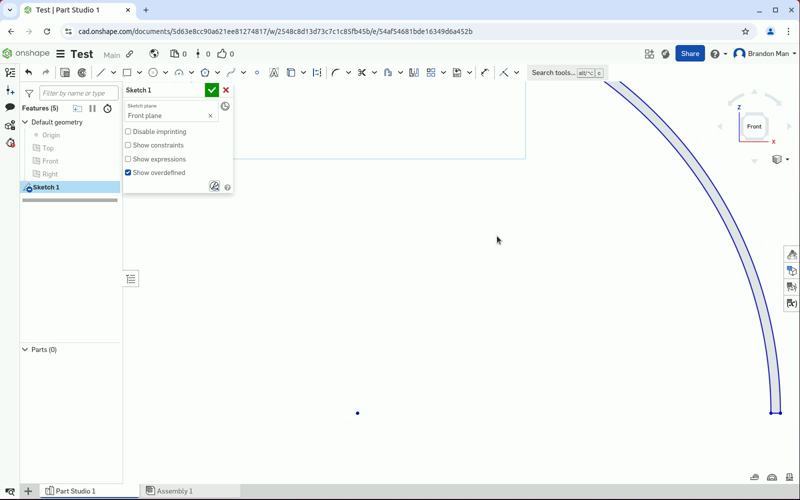
scroll(-6)
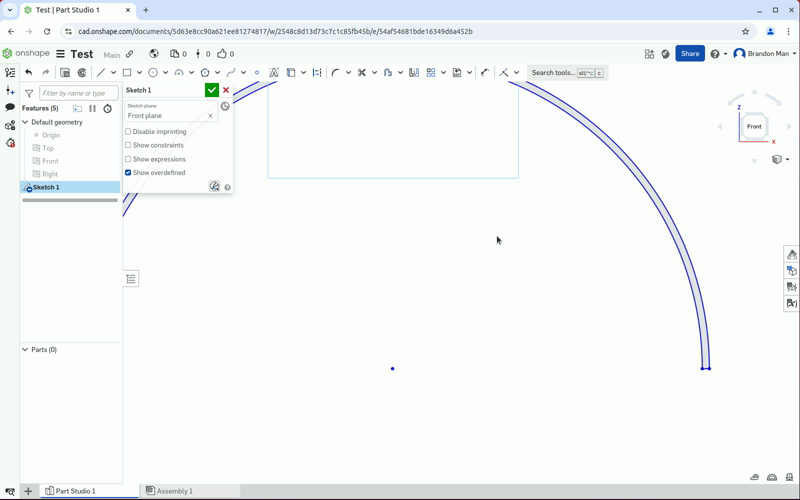
scroll(-6)
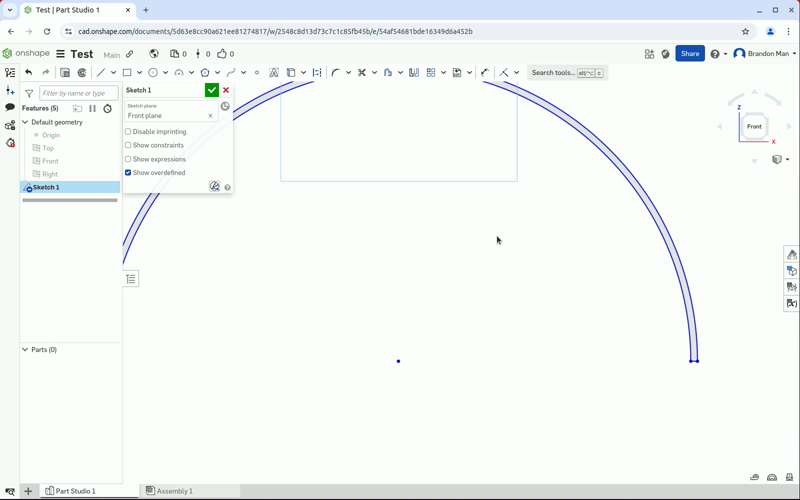
scroll(-6)
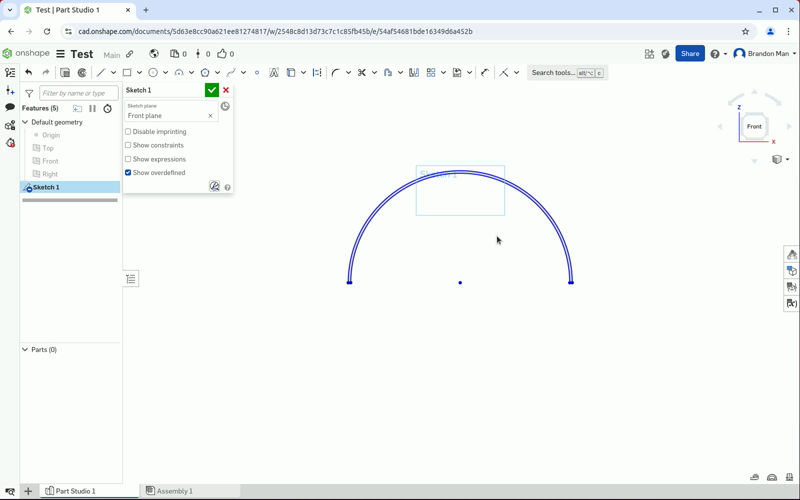
mouse_move(73, 352)
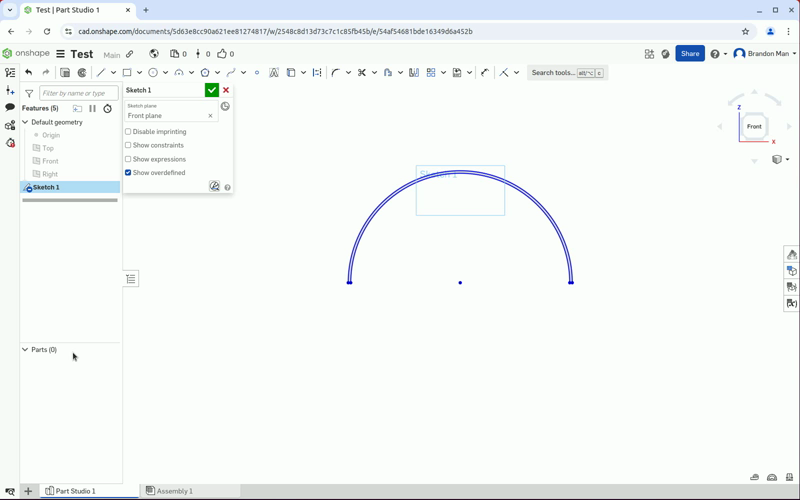
key(shift+y)
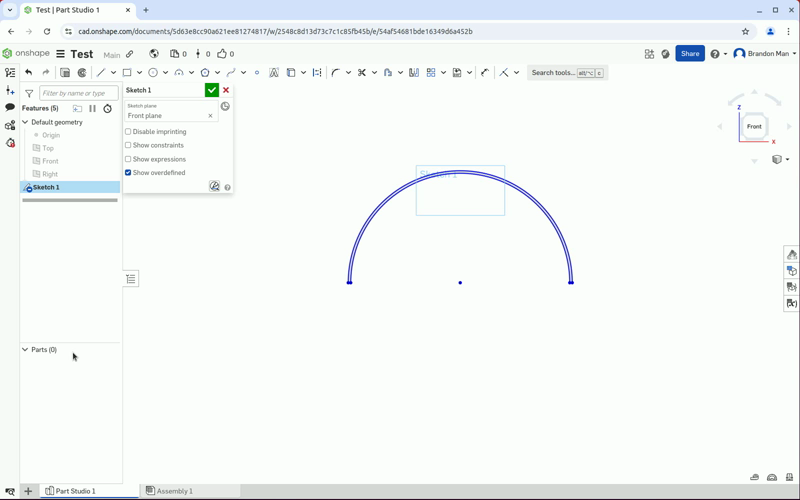
key(shift+e)
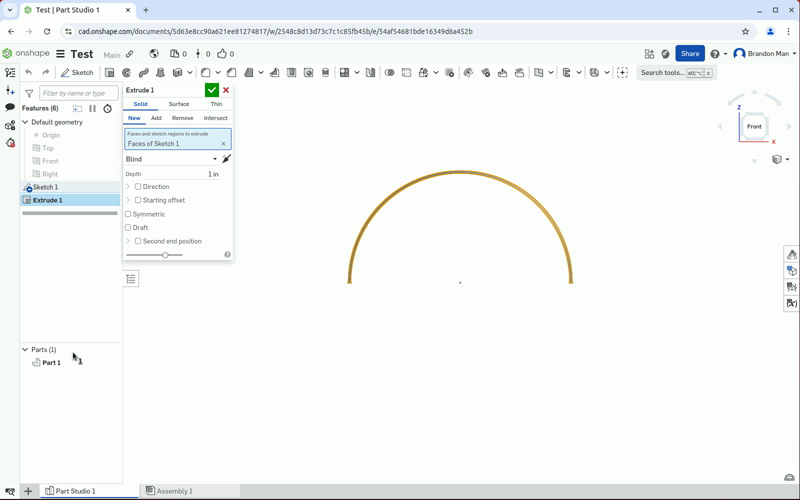
mouse_move(143, 106)
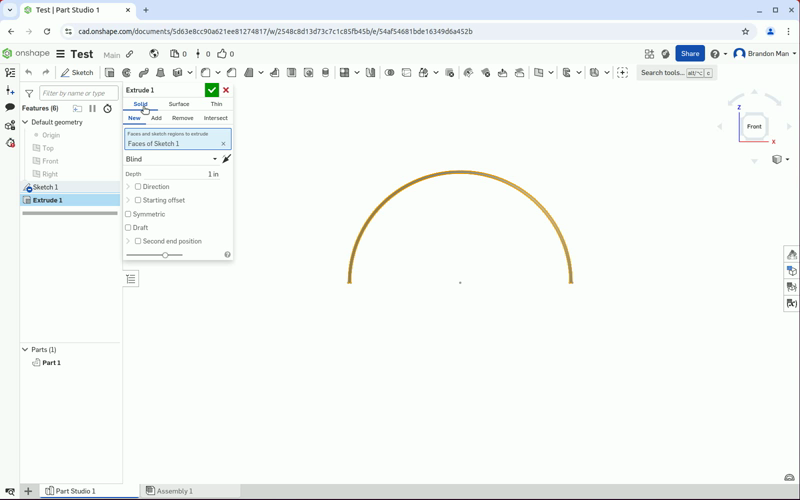
click(143, 106)
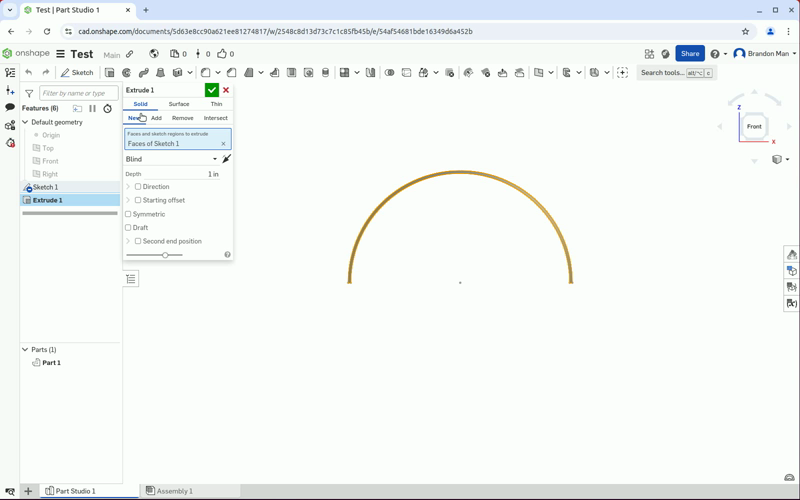
mouse_move(137, 120)
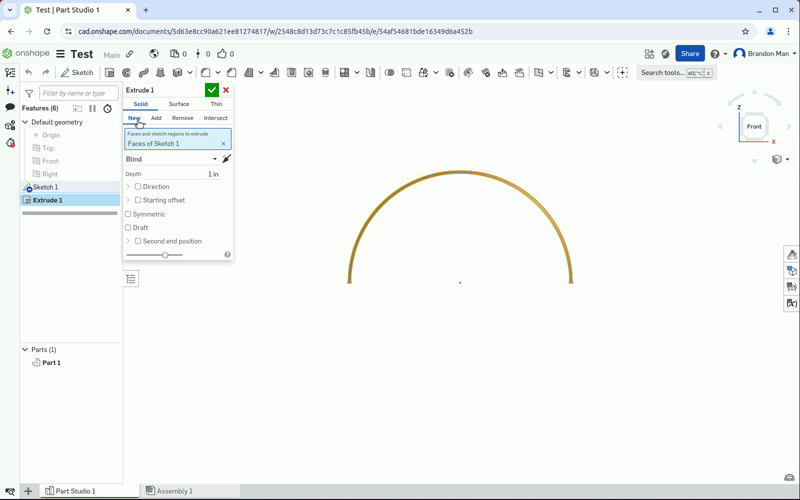
click(137, 120)
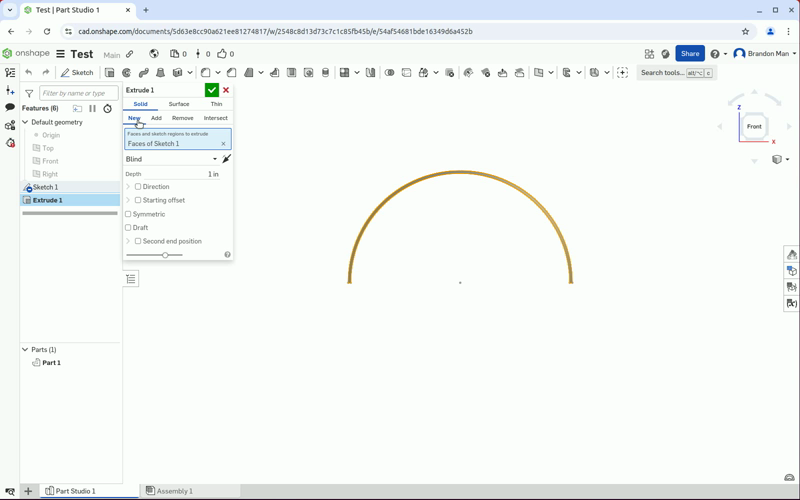
key(tab, 4)
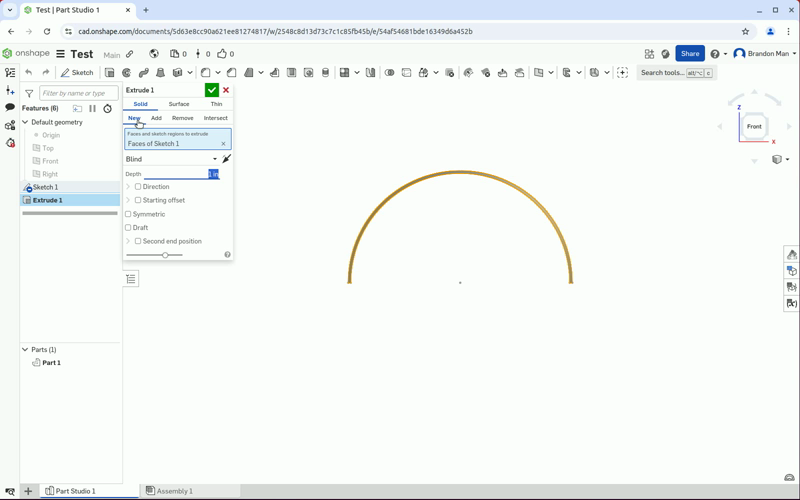
text(9.147)
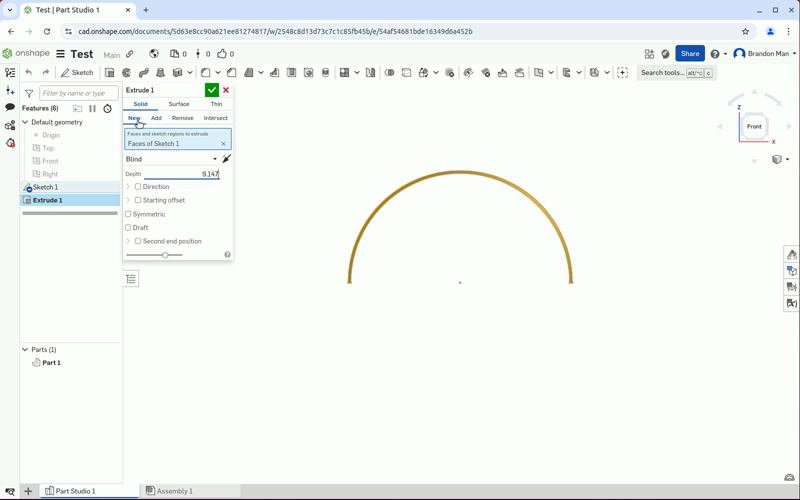
key(enter)
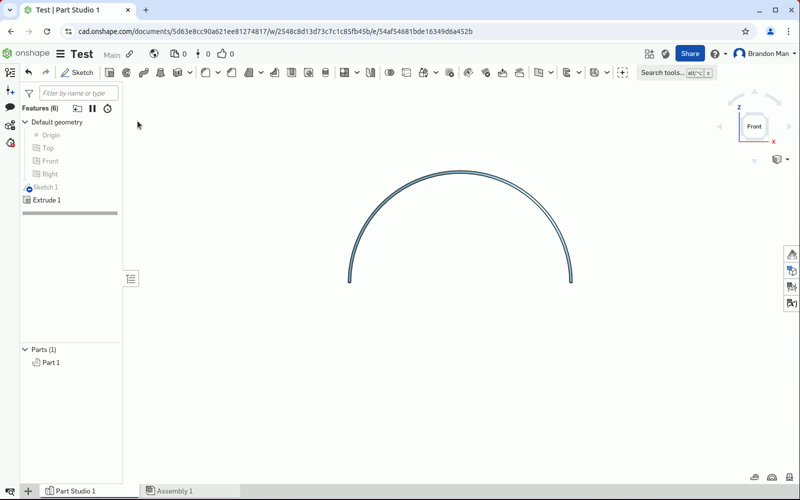
key(shift+h)
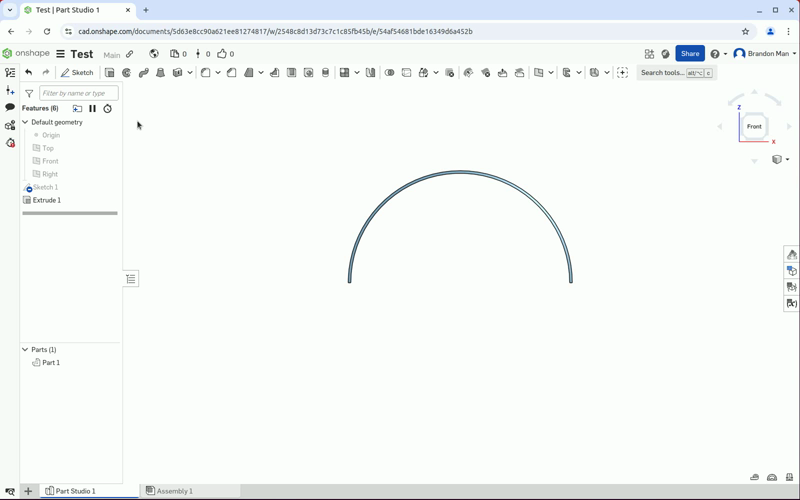
key(shift+h)
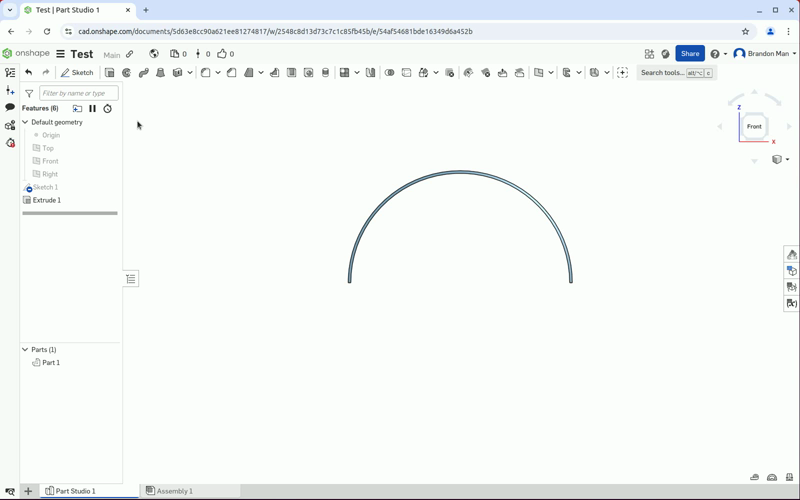
mouse_move(73, 189)
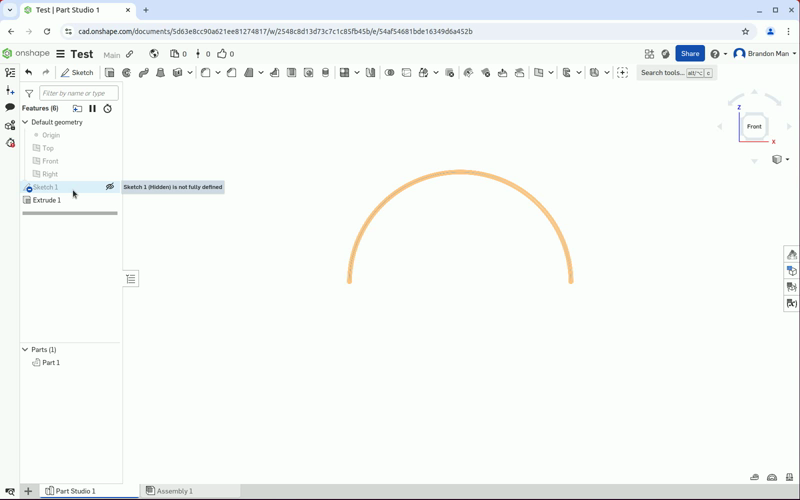
click(73, 189)
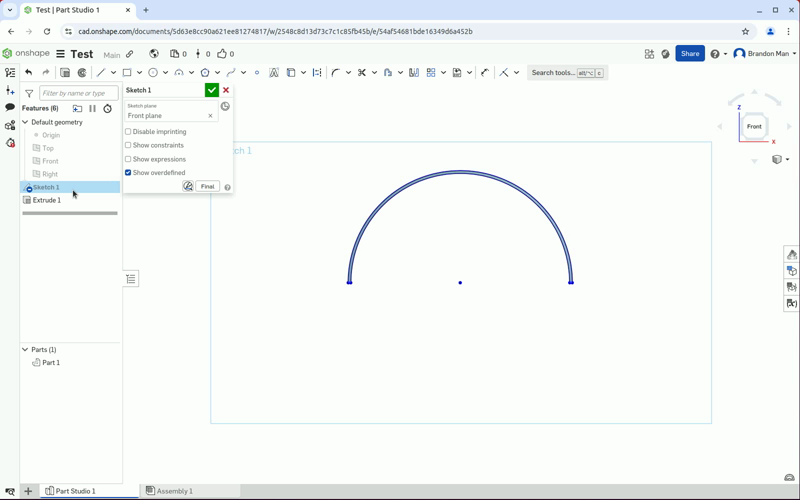
mouse_move(229, 92)
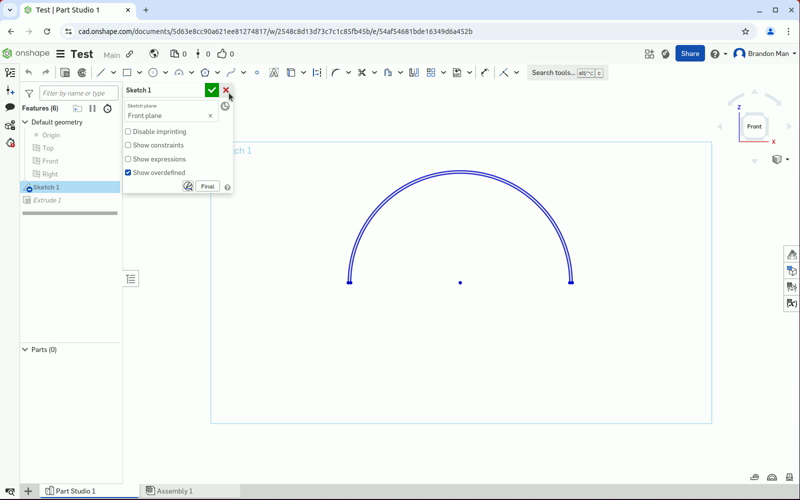
click(229, 92)
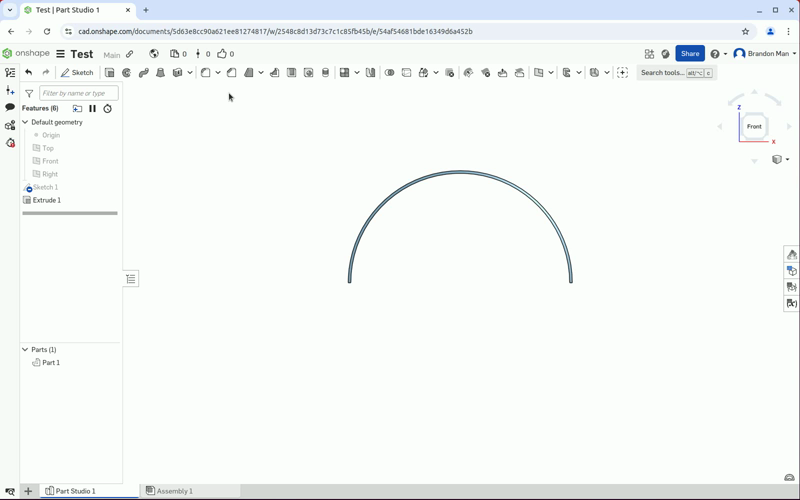
mouse_move(73, 352)
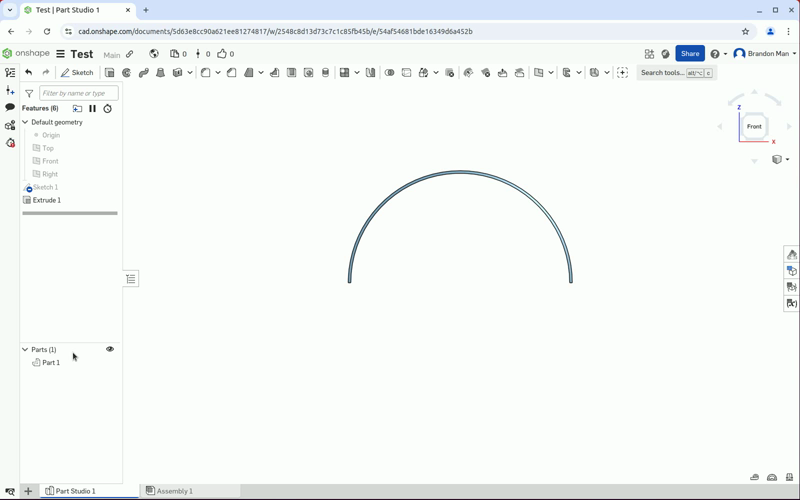
key(y)
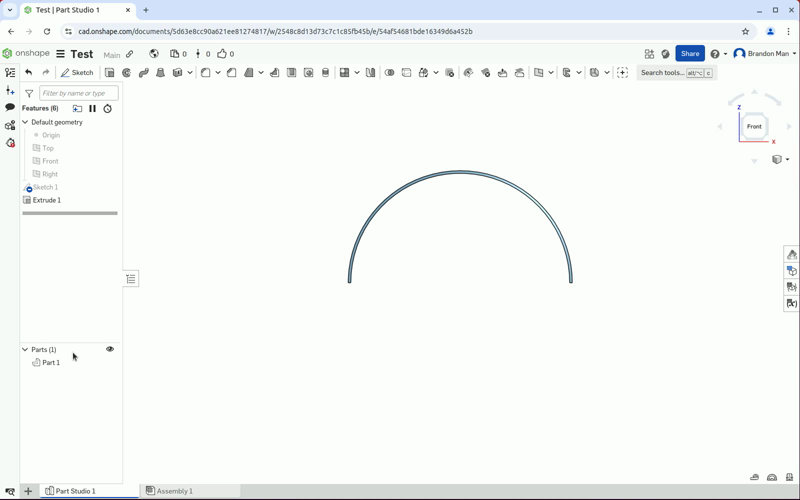
key(shift+p)
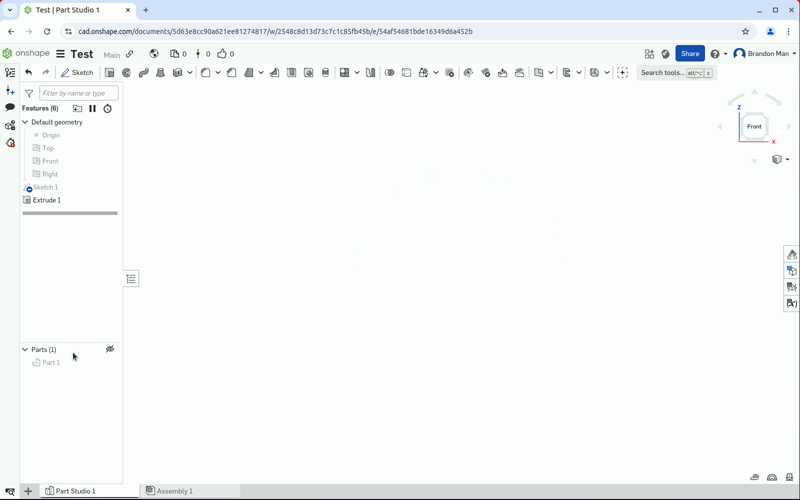
key(space)
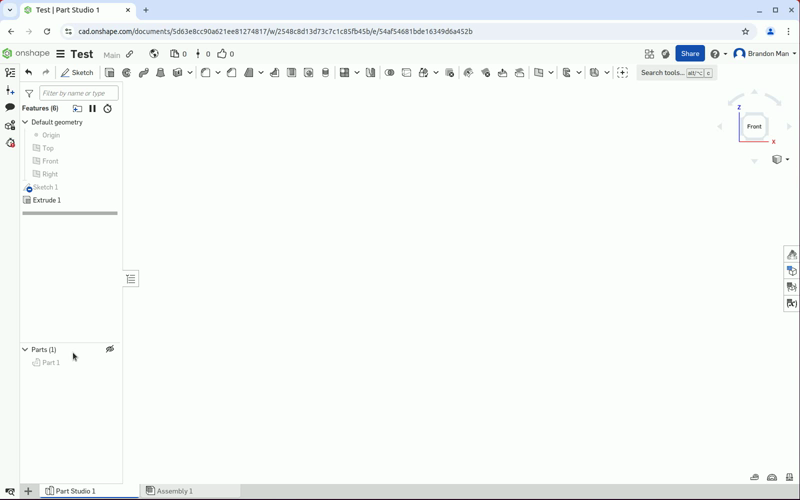
key_down(shift)
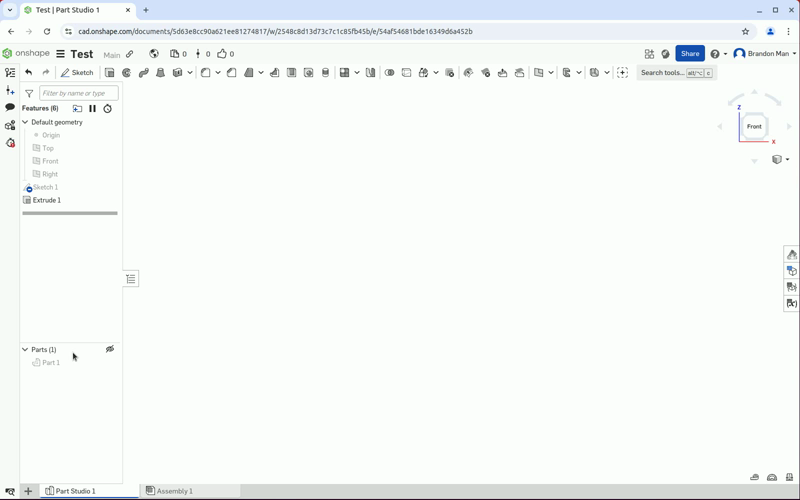
key(down)
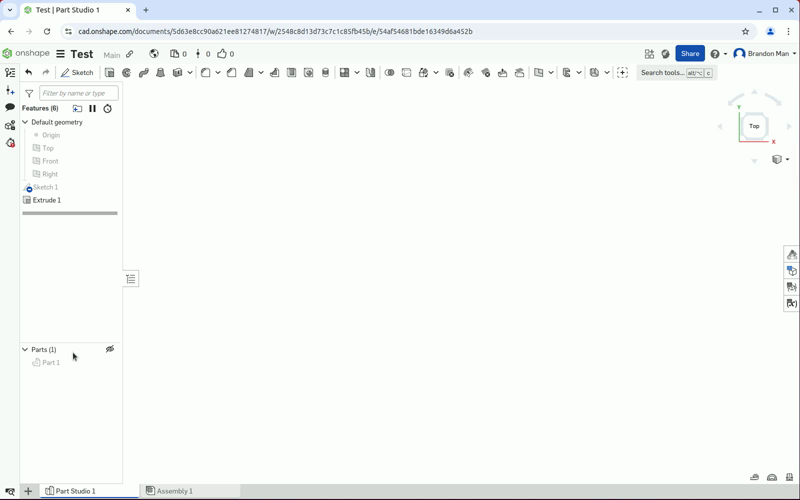
key_up(shift)
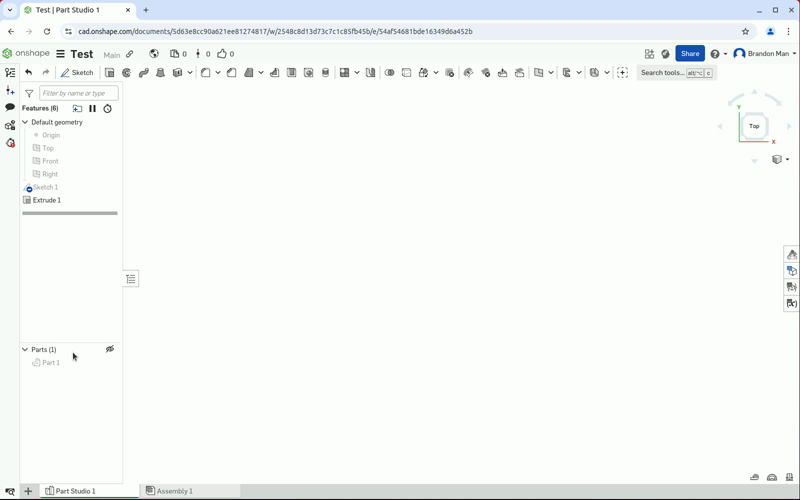
mouse_move(73, 352)
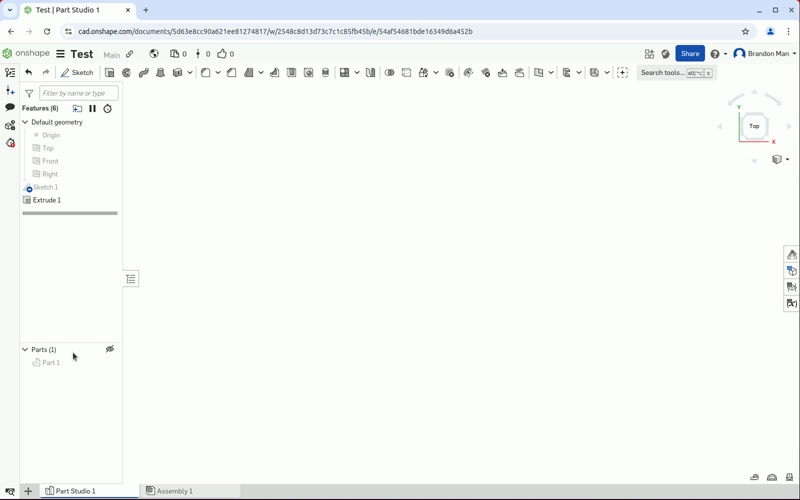
key(shift+y)
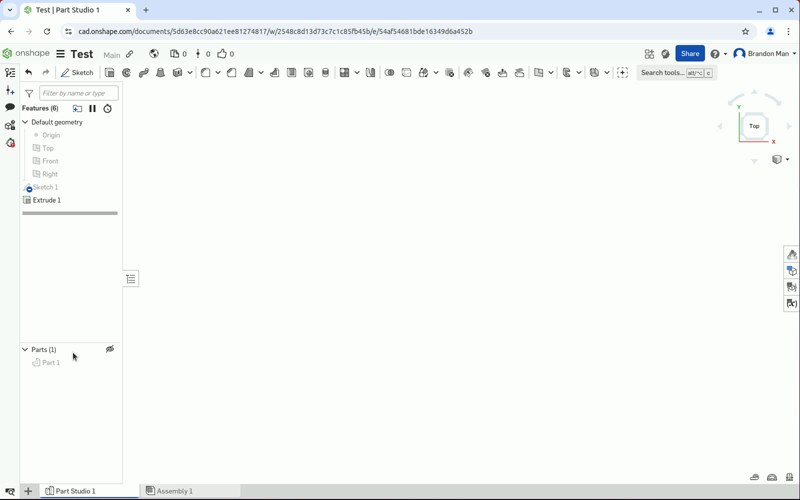
key(shift+s)
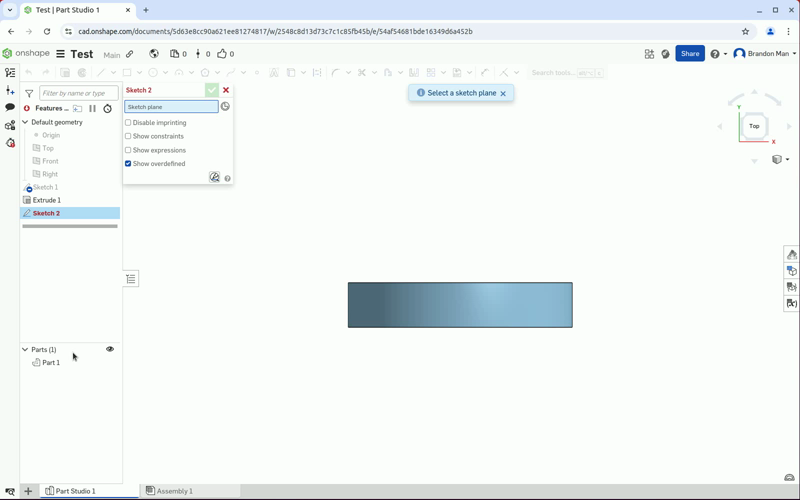
mouse_move(73, 150)
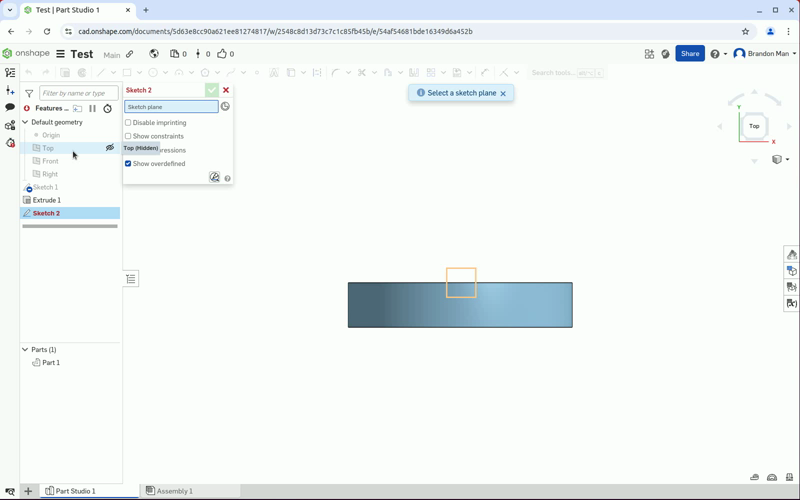
click(73, 150)
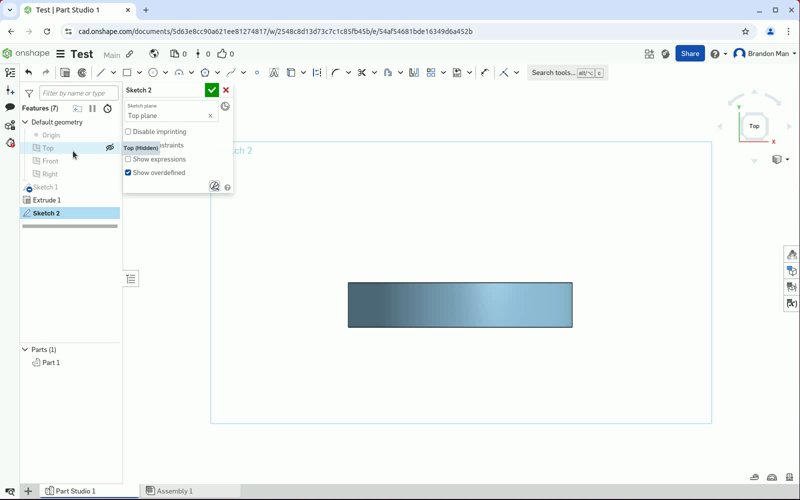
mouse_move(73, 352)
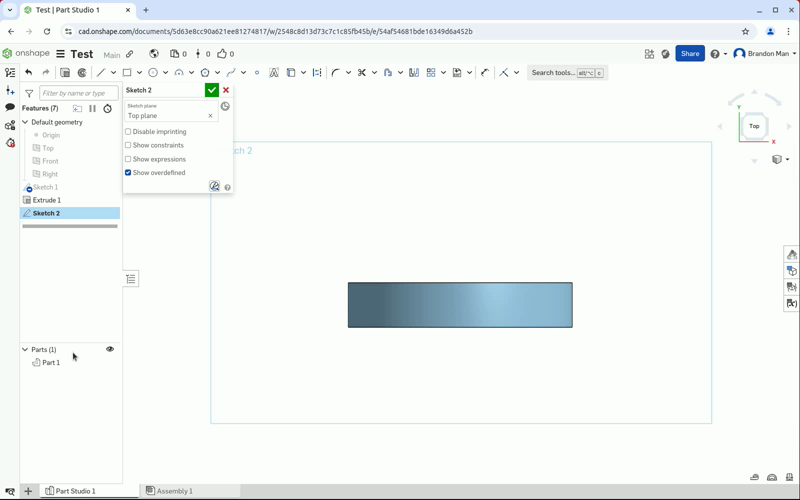
key(y)
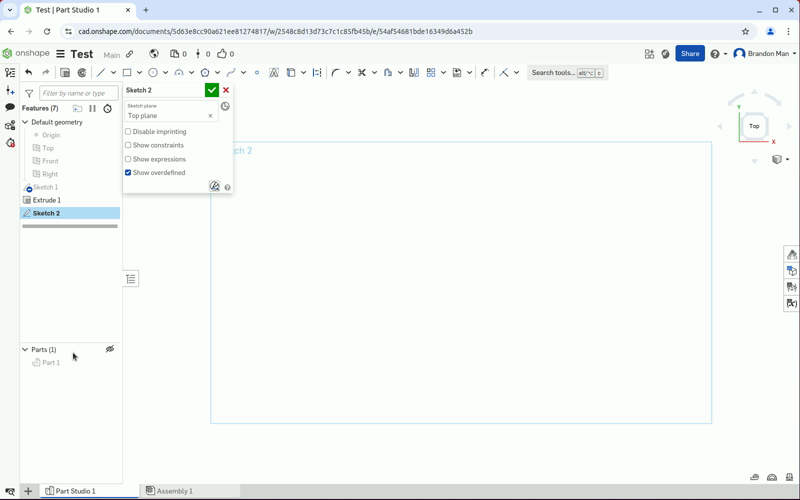
key(l)
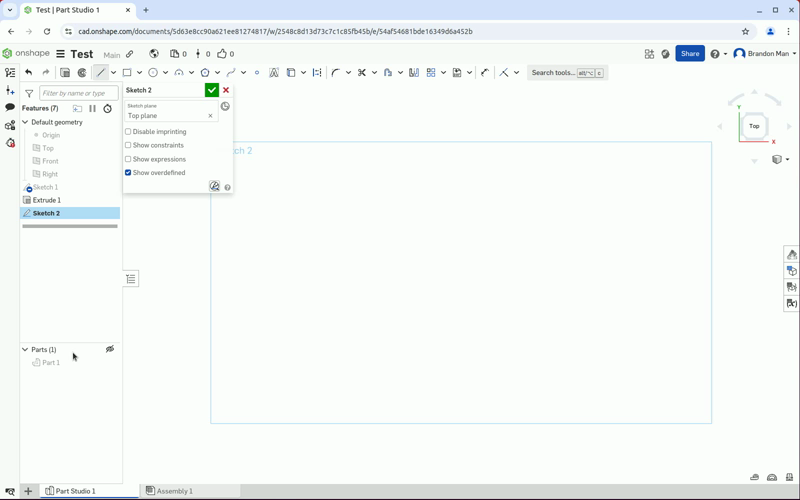
key_down(shift)
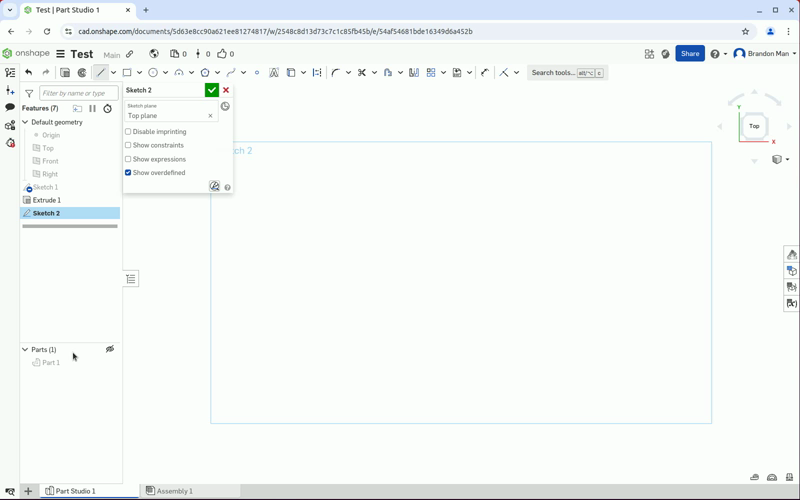
mouse_move(339, 336)
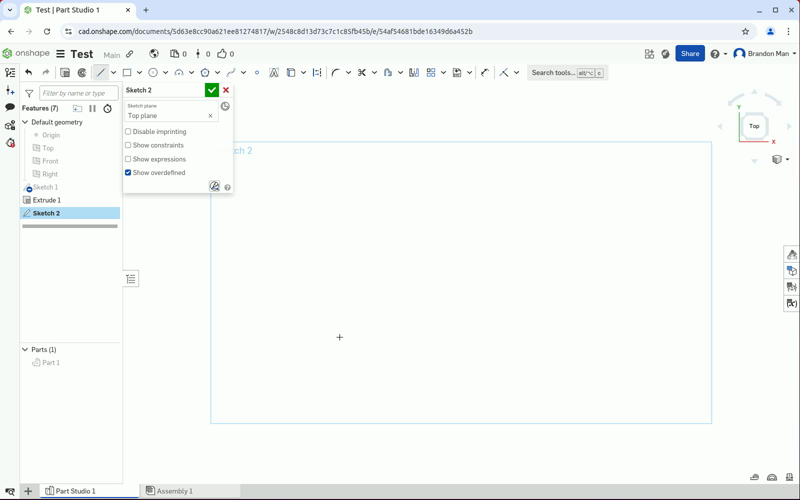
click(339, 336)
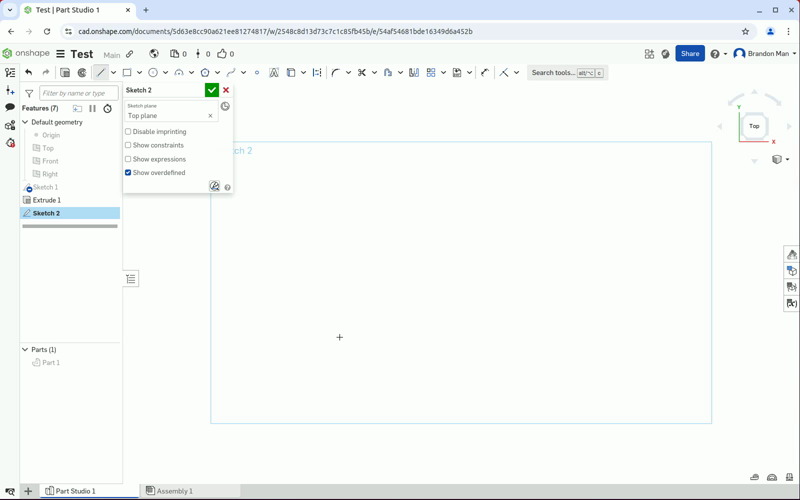
key_up(shift)
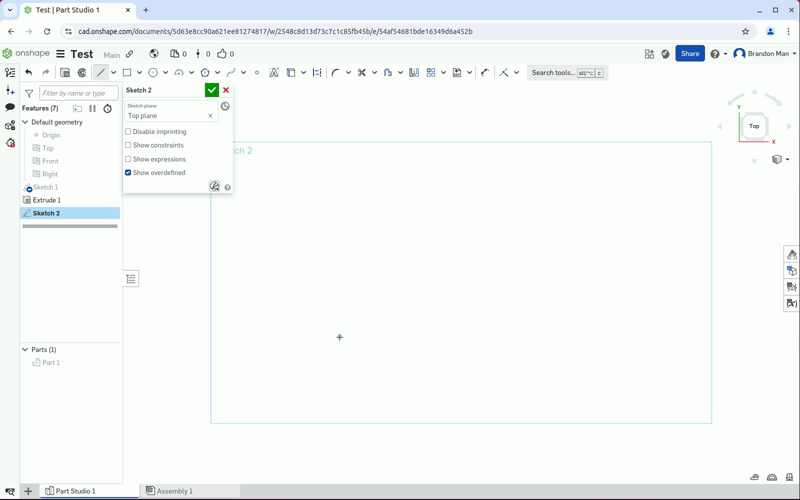
key_down(shift)
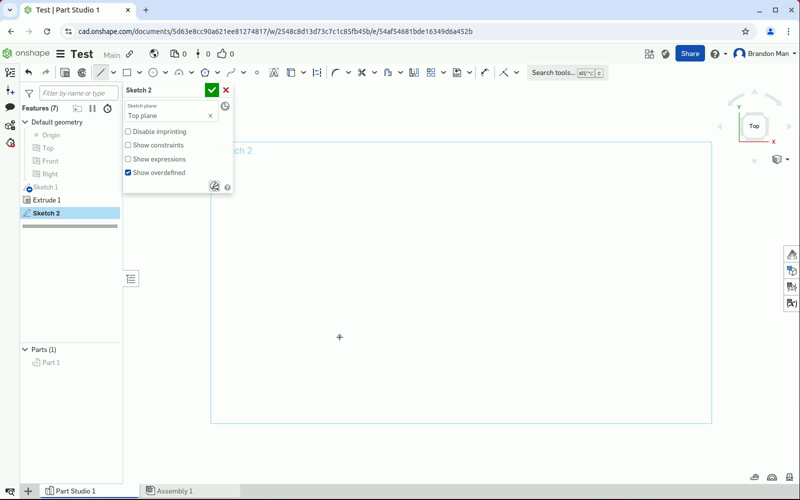
mouse_move(585, 336)
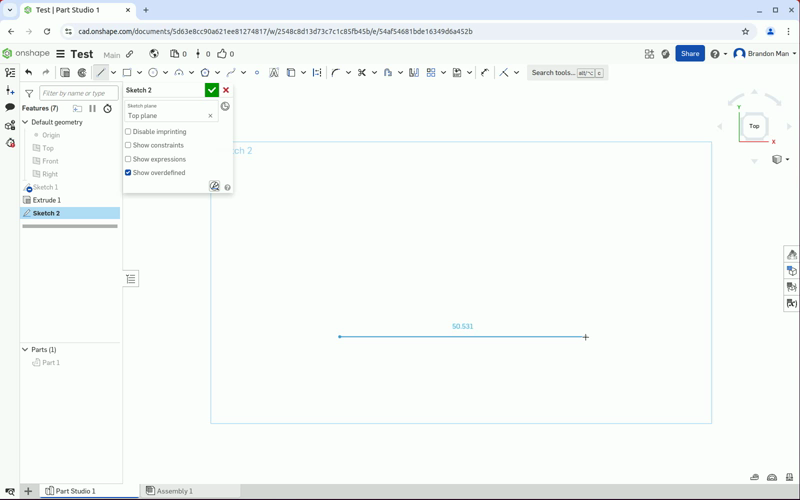
click(585, 336)
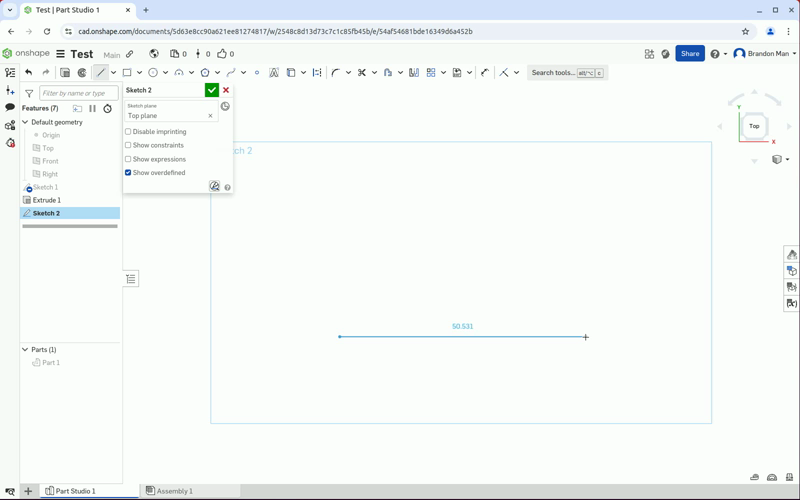
key_up(shift)
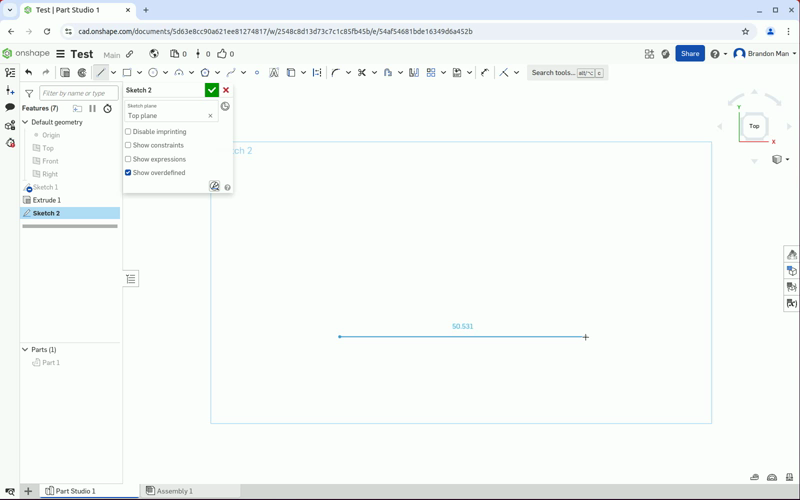
key_down(shift)
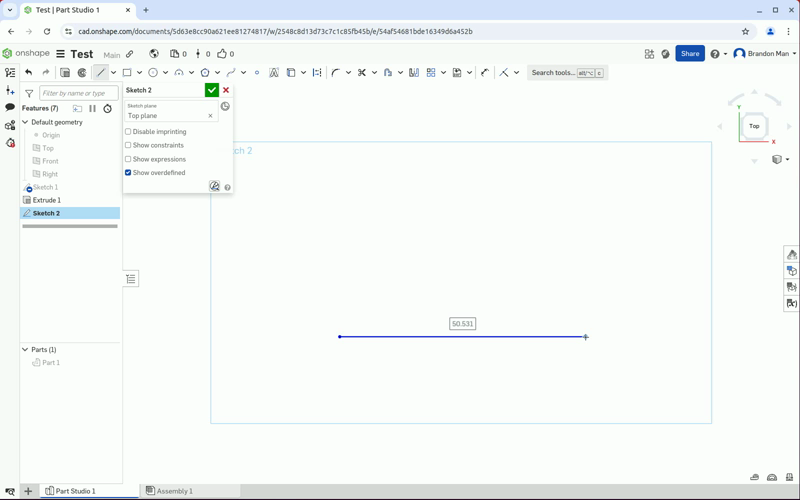
mouse_move(585, 267)
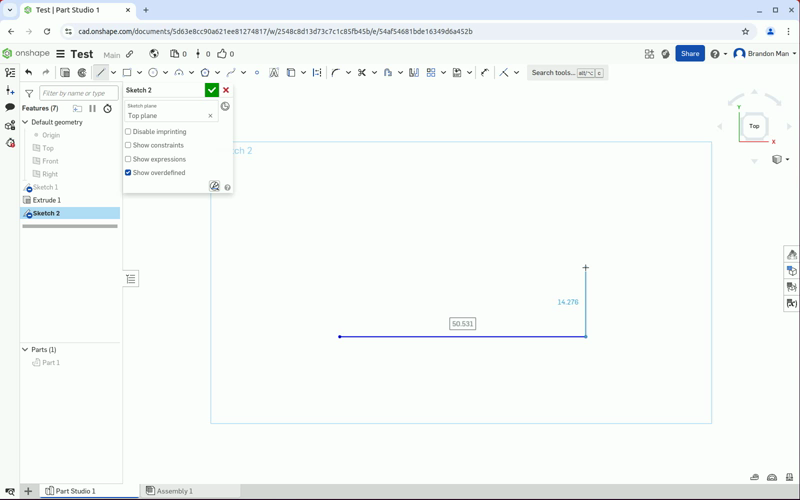
click(585, 267)
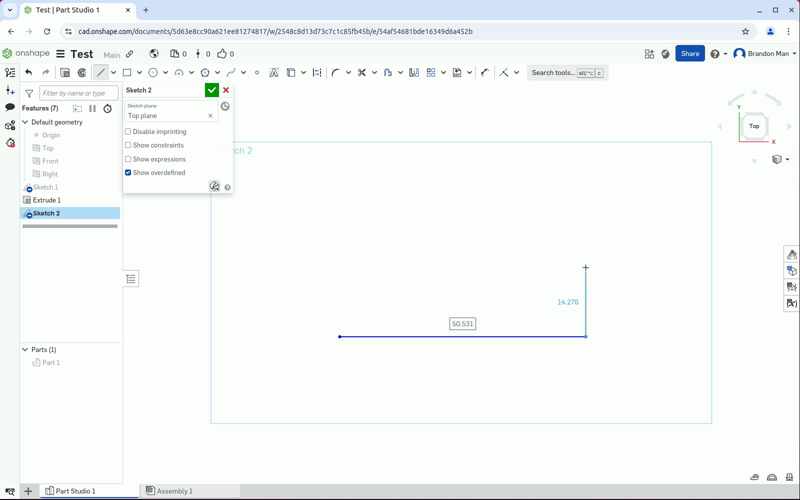
key_up(shift)
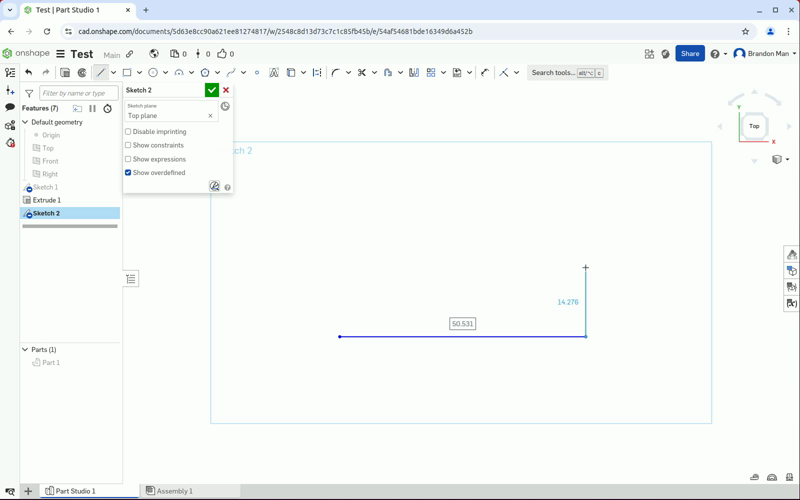
key_down(shift)
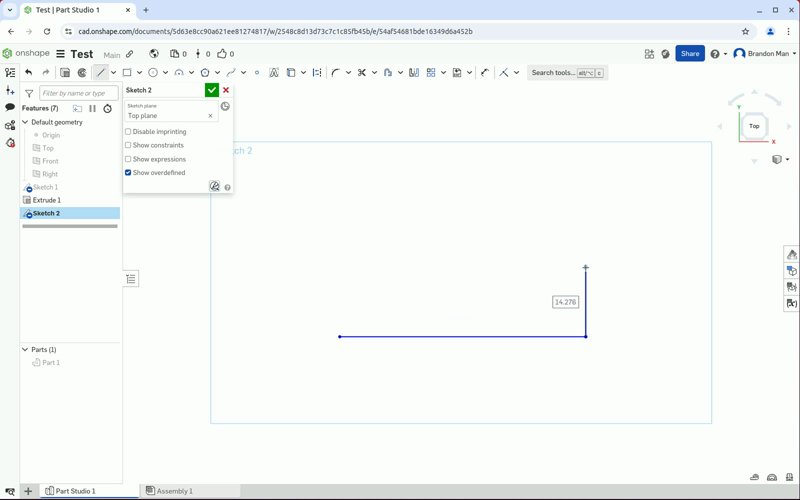
mouse_move(339, 267)
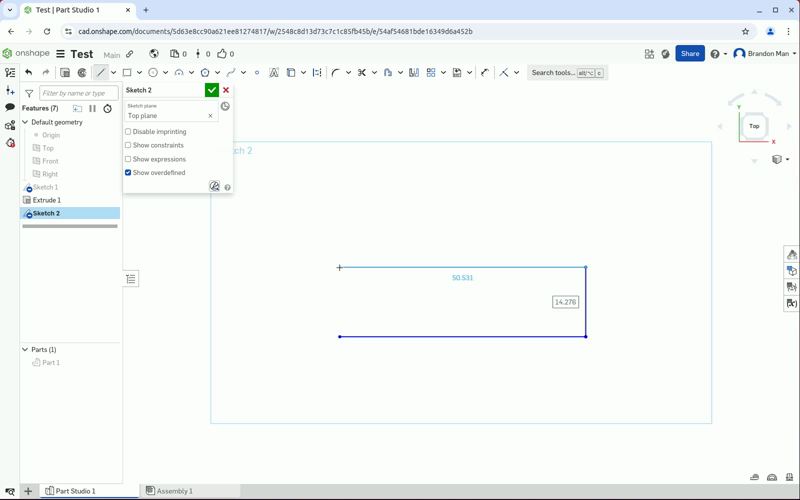
click(339, 267)
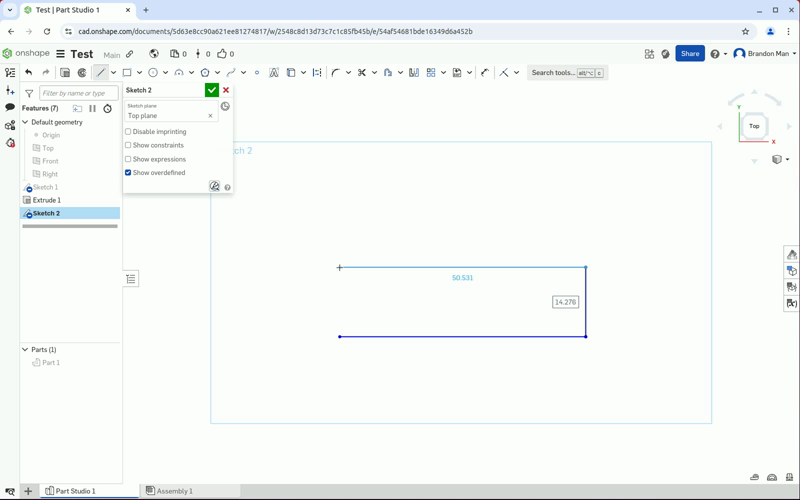
key_up(shift)
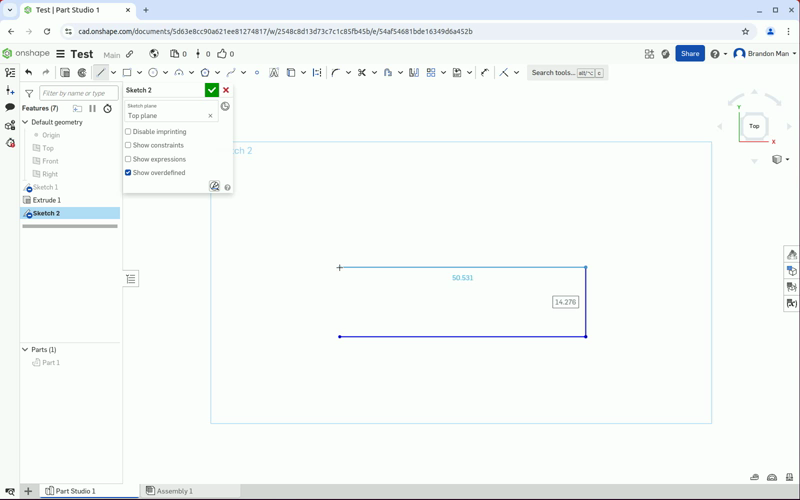
key_down(shift)
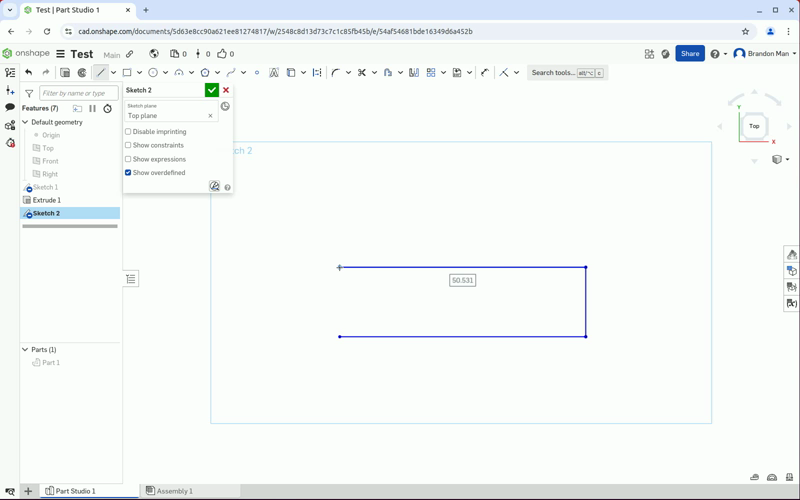
mouse_move(339, 336)
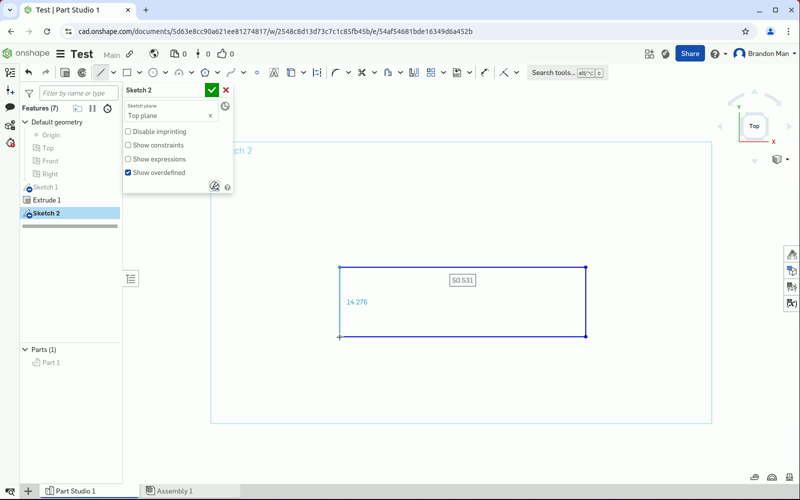
key_up(shift)
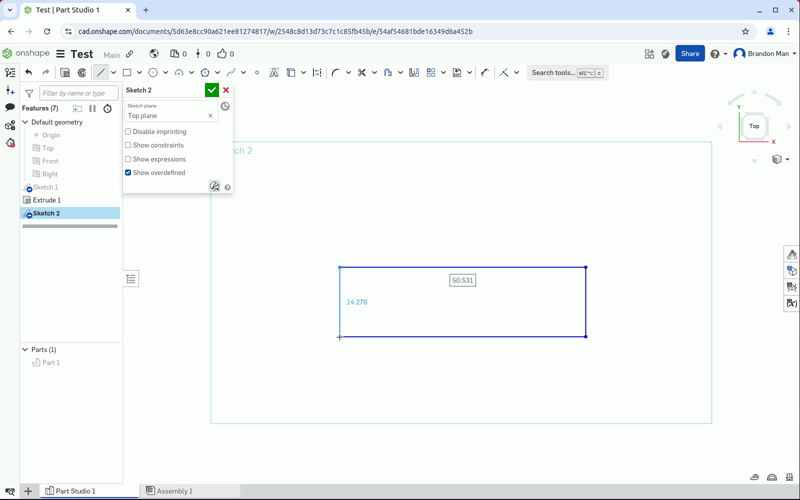
click(339, 336)
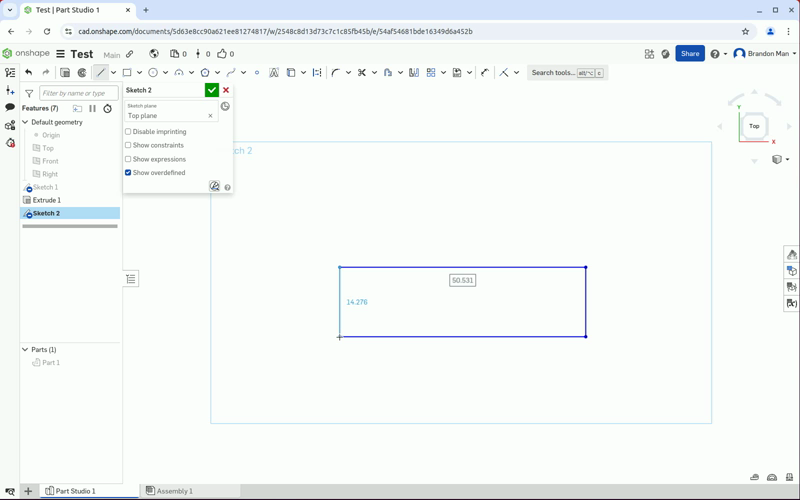
key(esc)
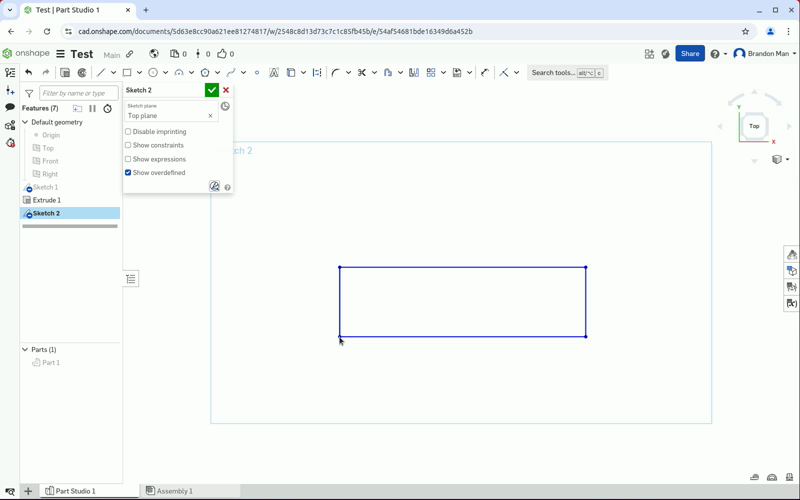
key(l)
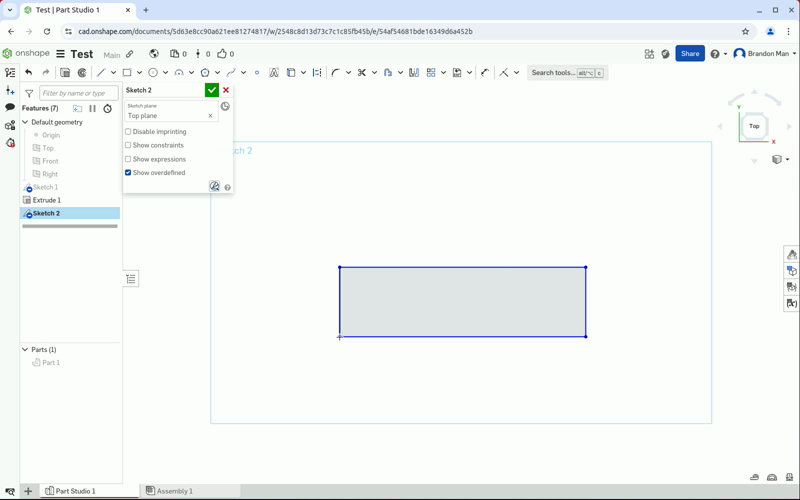
key_down(shift)
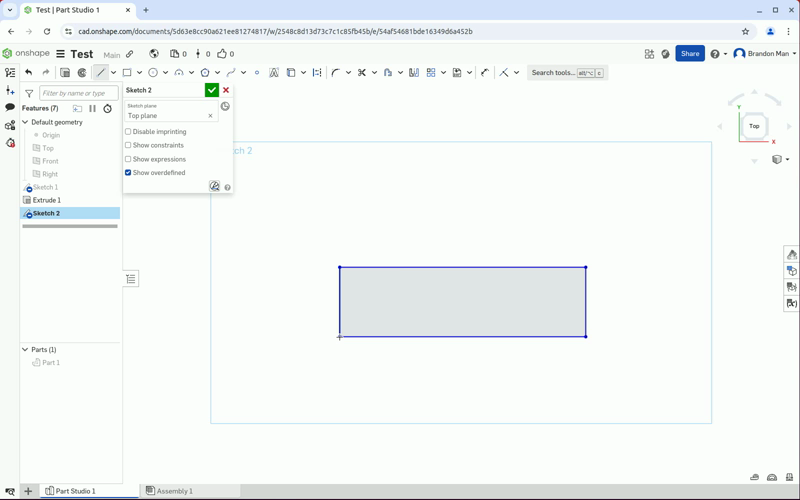
mouse_move(428, 321)
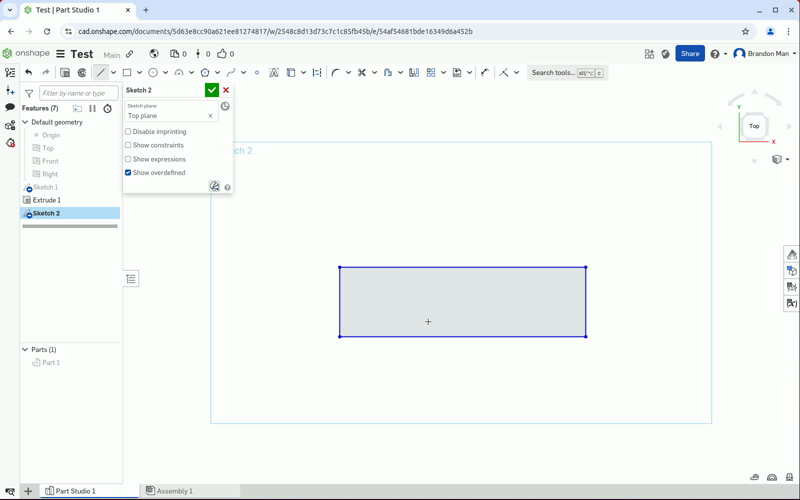
click(428, 321)
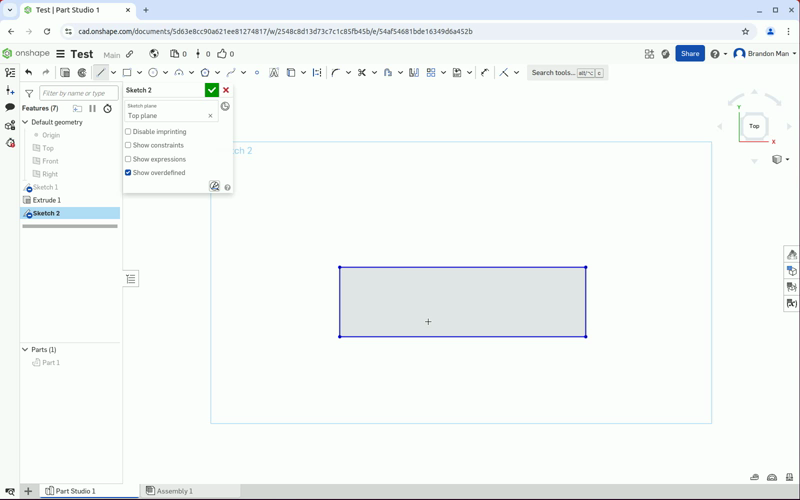
key_up(shift)
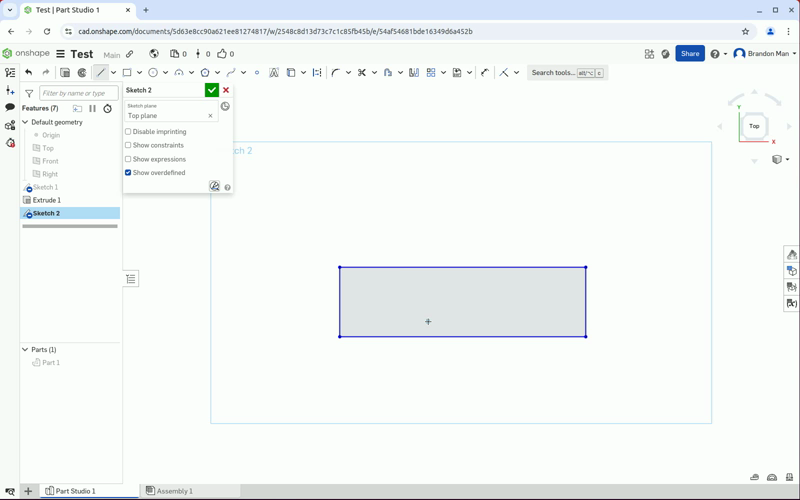
key_down(shift)
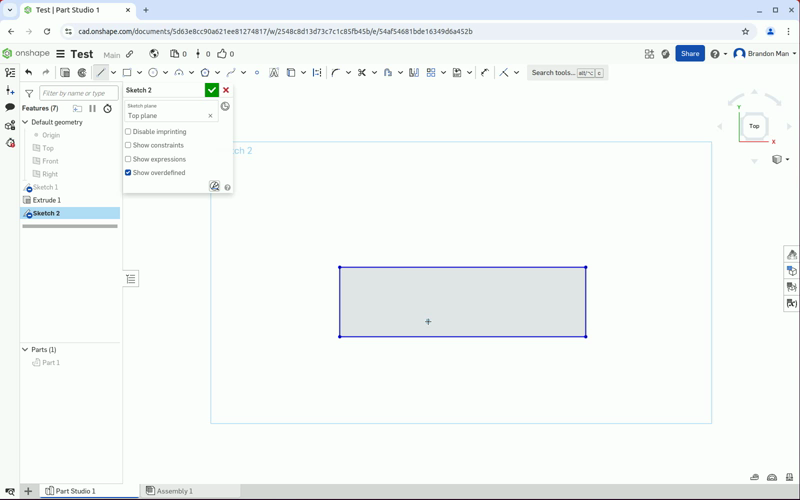
mouse_move(458, 321)
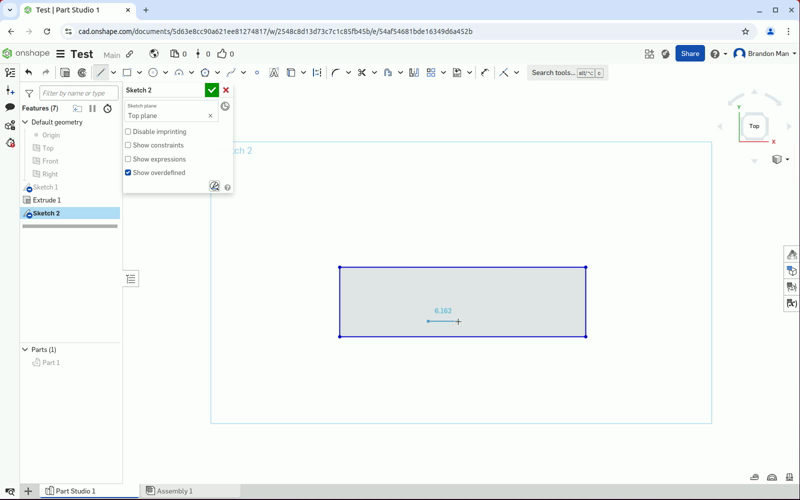
mouse_move(443, 321)
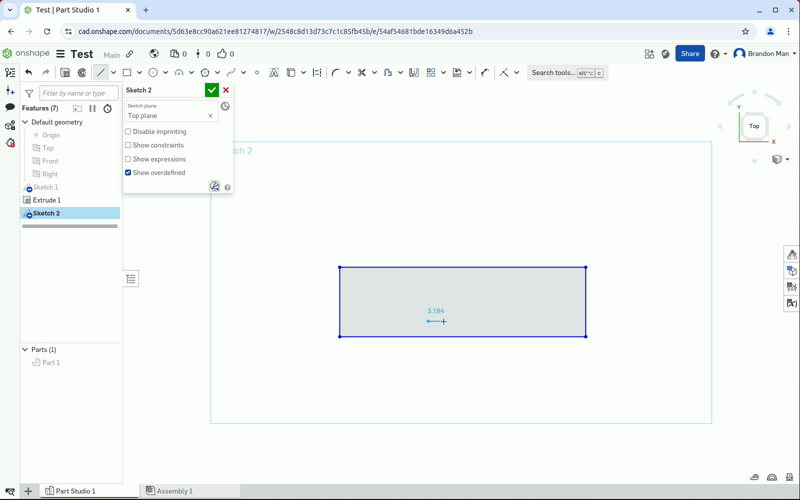
click(443, 321)
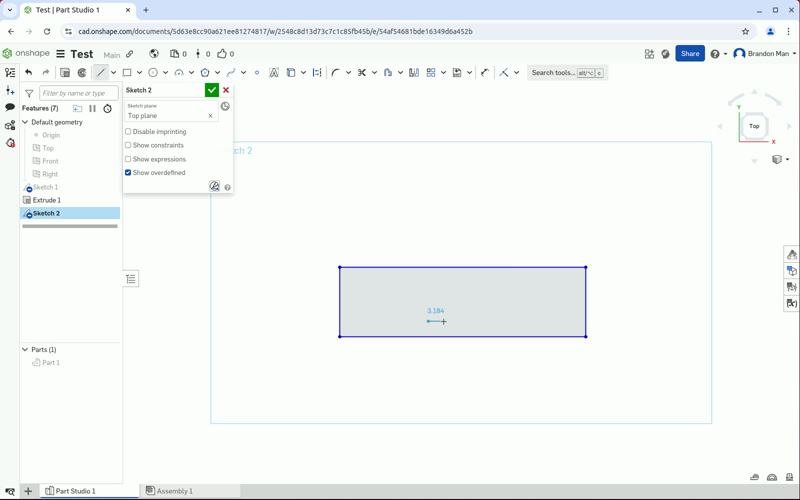
key_up(shift)
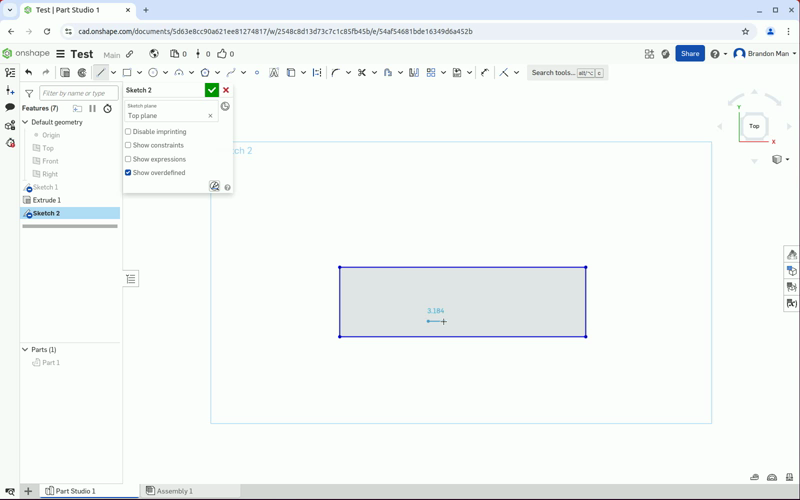
key_down(shift)
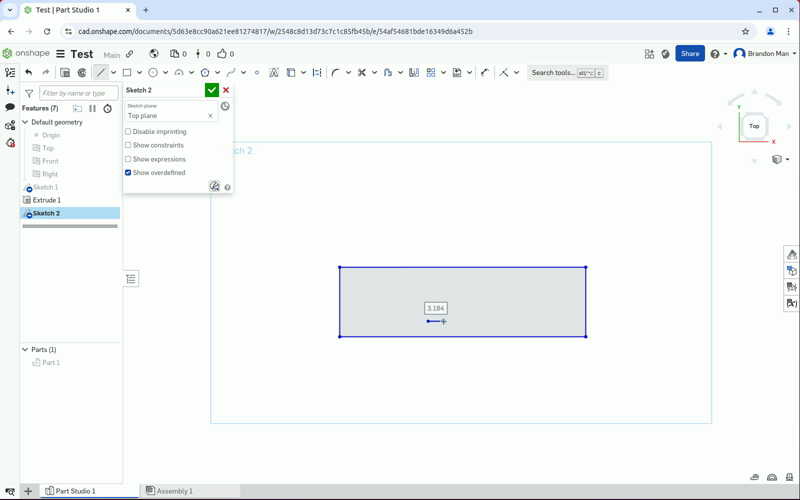
mouse_move(473, 321)
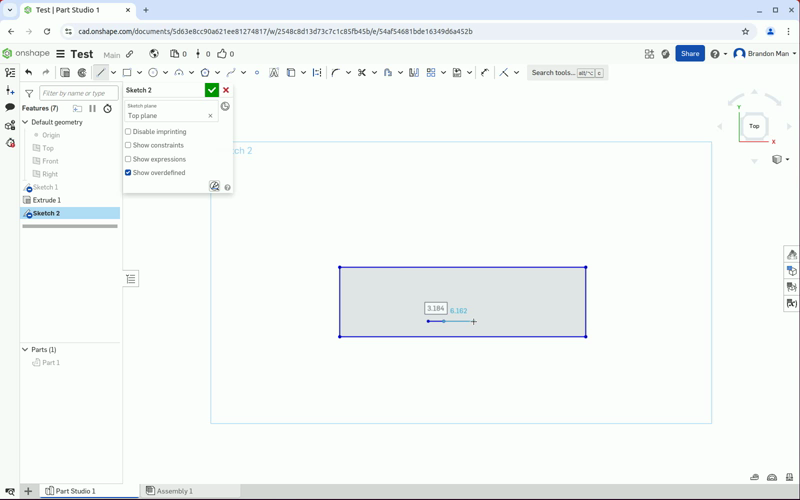
mouse_move(451, 310)
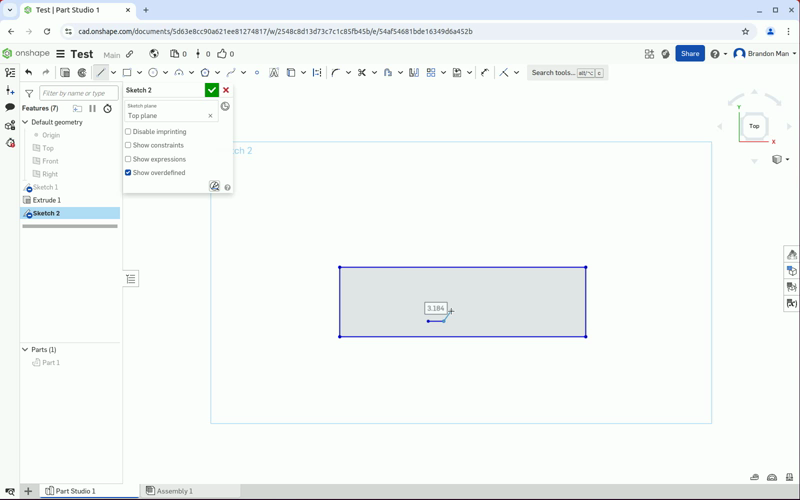
click(451, 310)
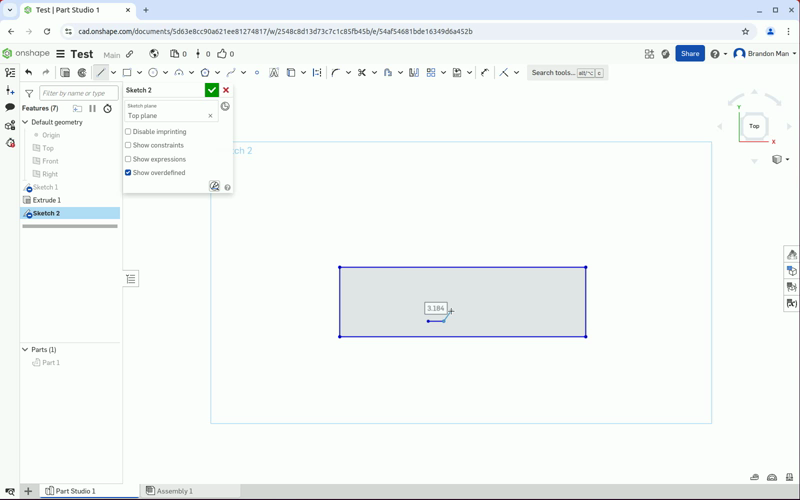
key_up(shift)
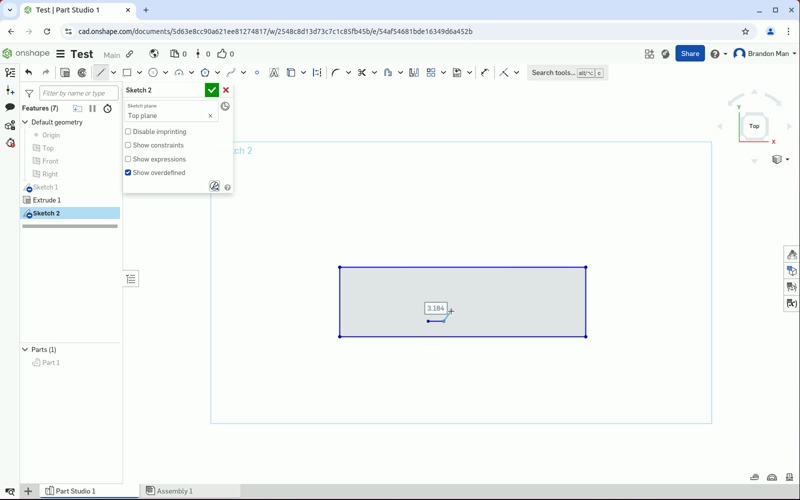
key_down(shift)
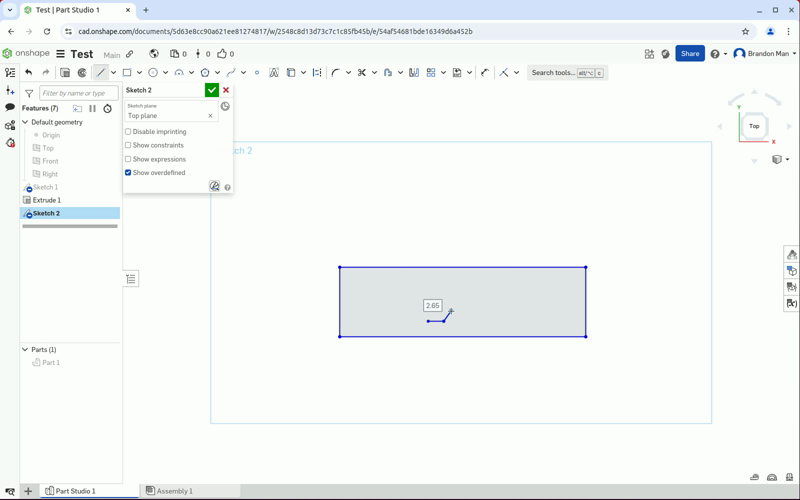
mouse_move(481, 310)
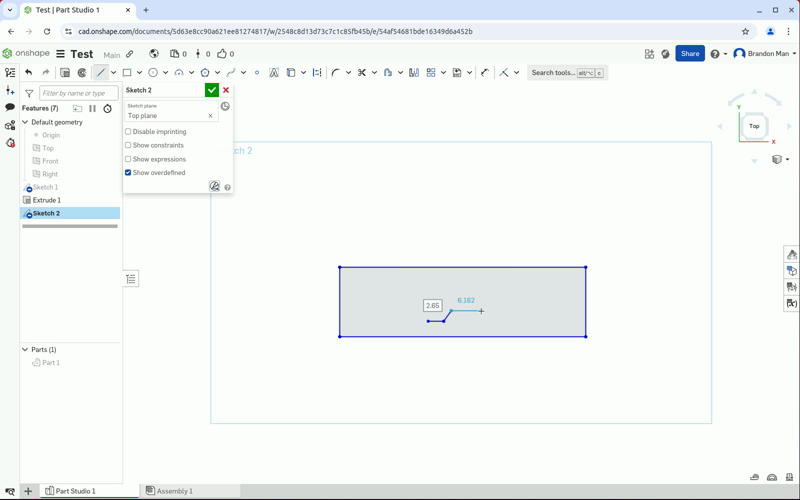
mouse_move(458, 310)
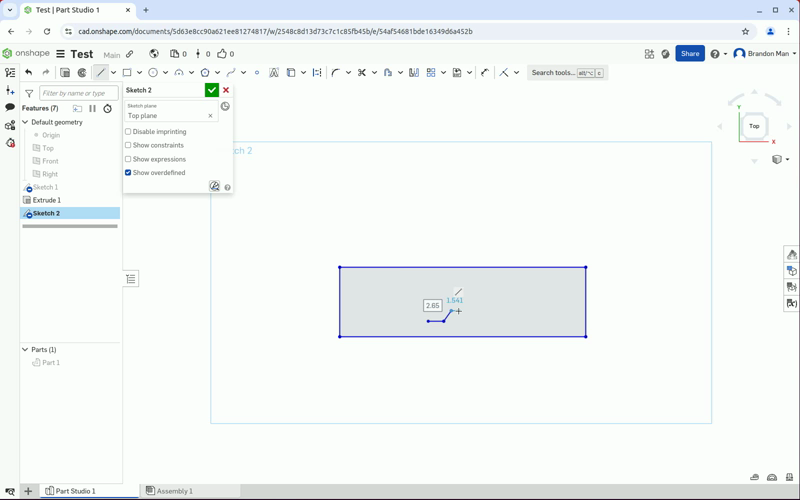
click(458, 310)
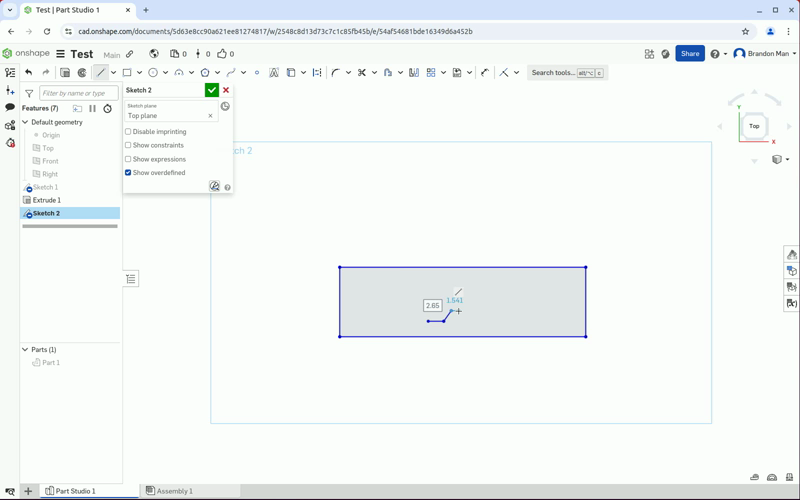
key_up(shift)
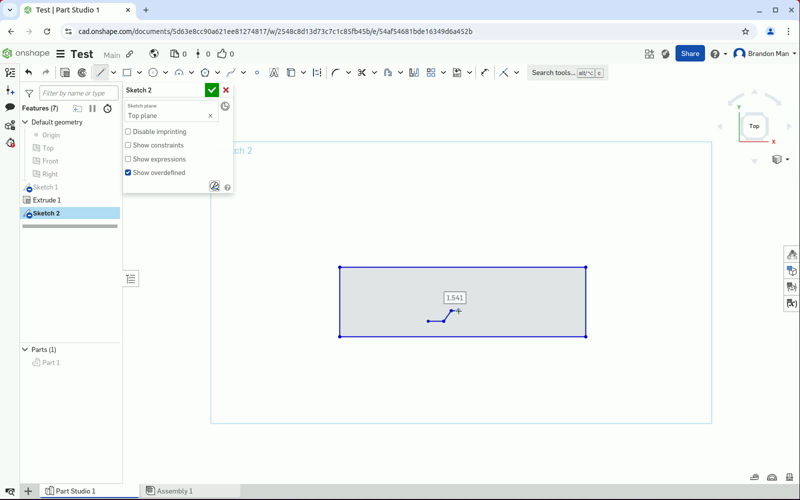
key_down(shift)
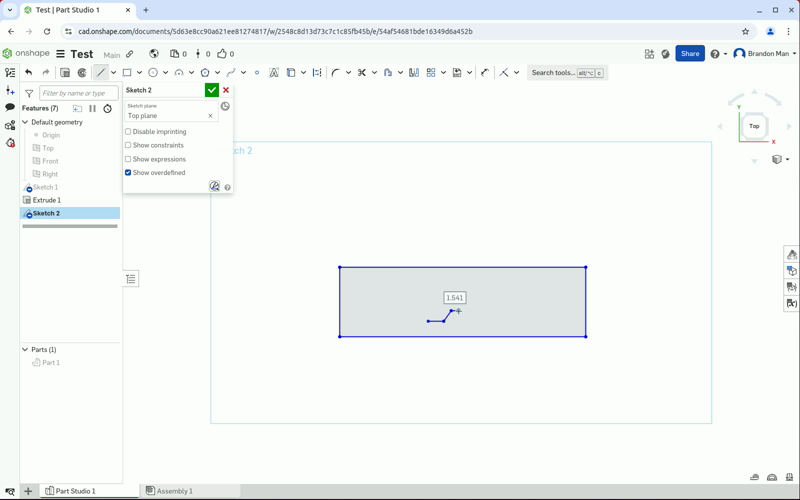
mouse_move(489, 310)
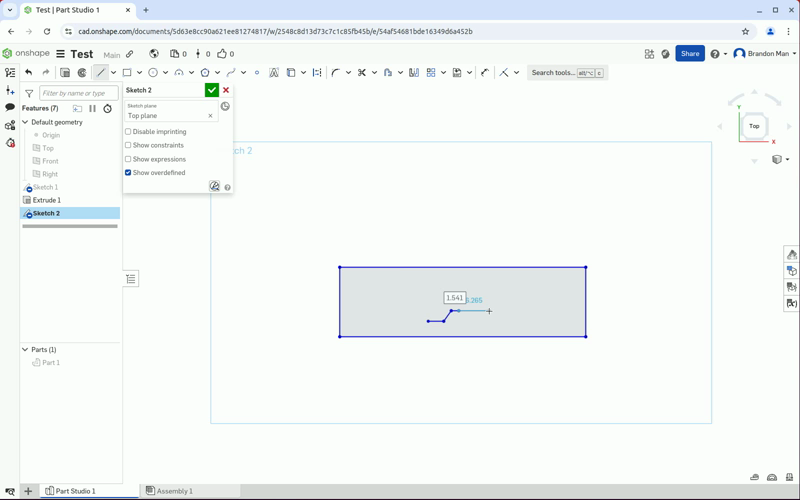
mouse_move(466, 321)
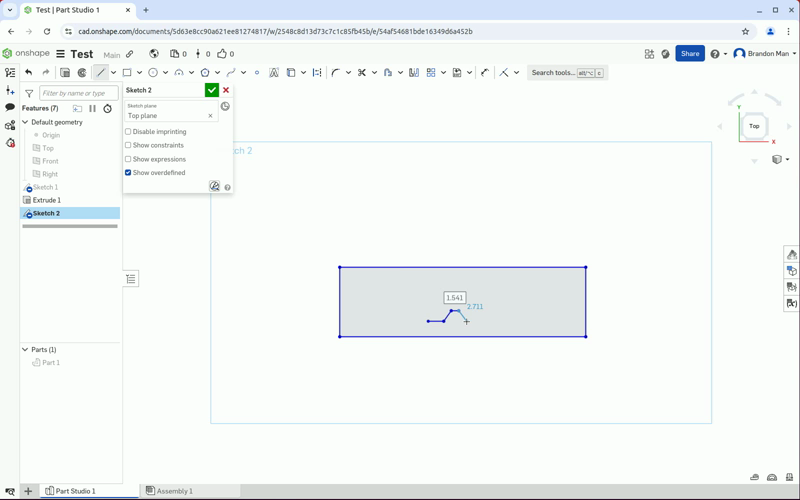
click(466, 321)
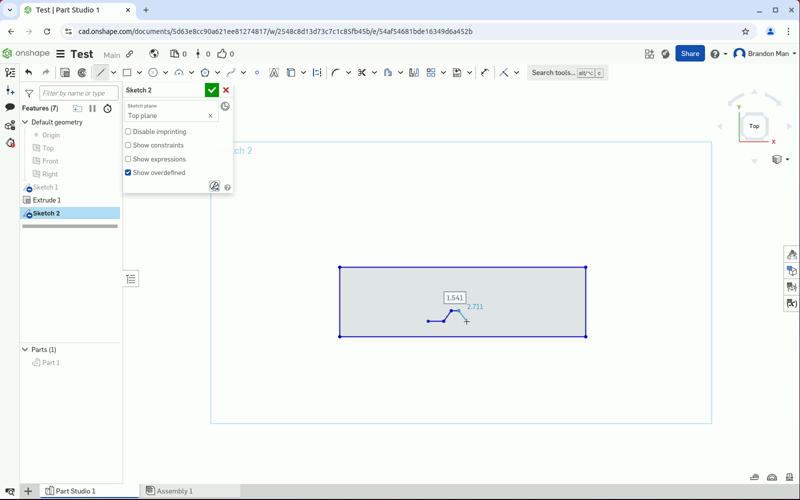
key_up(shift)
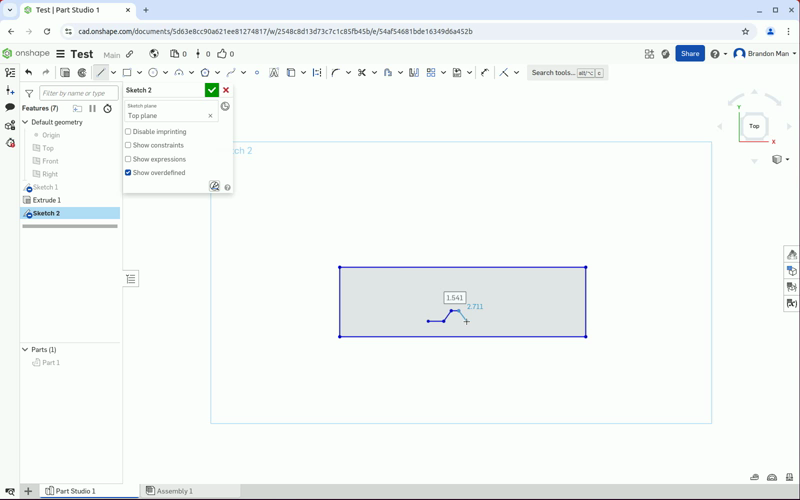
key_down(shift)
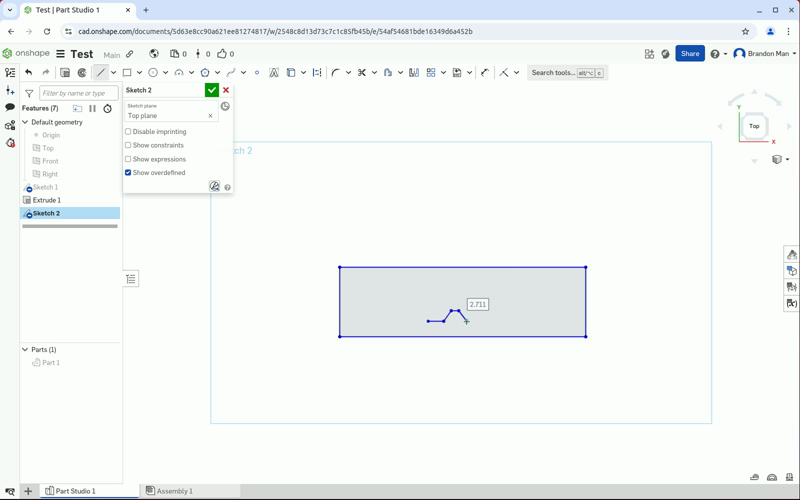
mouse_move(496, 321)
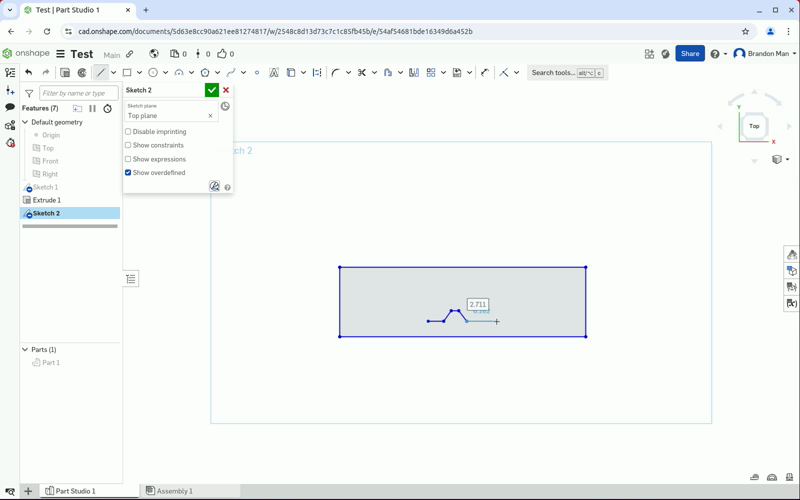
mouse_move(482, 321)
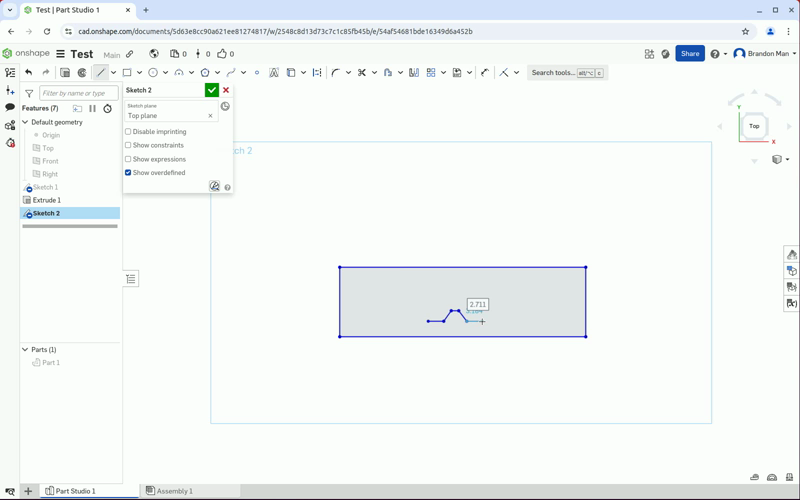
click(482, 321)
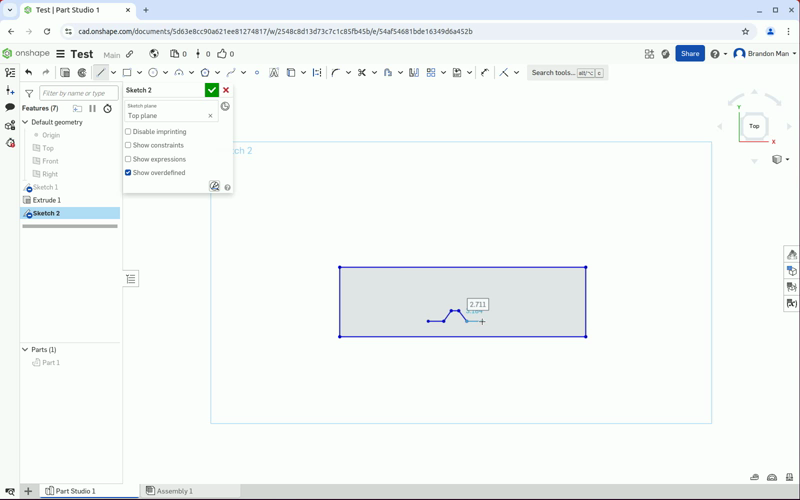
key_up(shift)
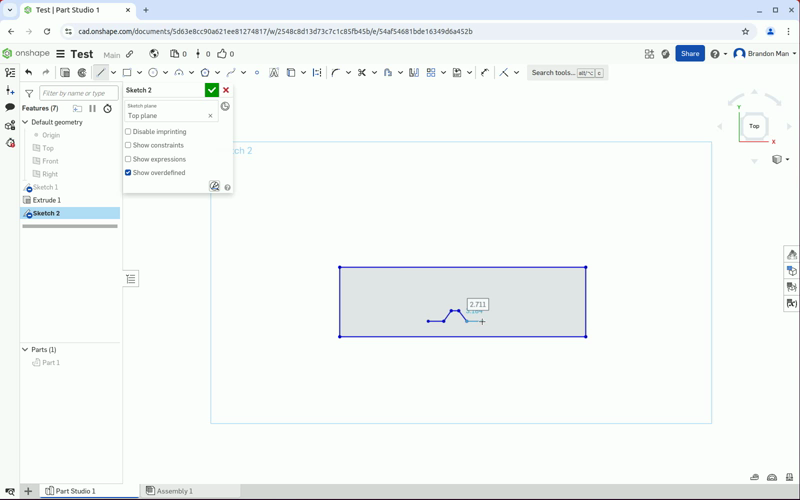
key_down(shift)
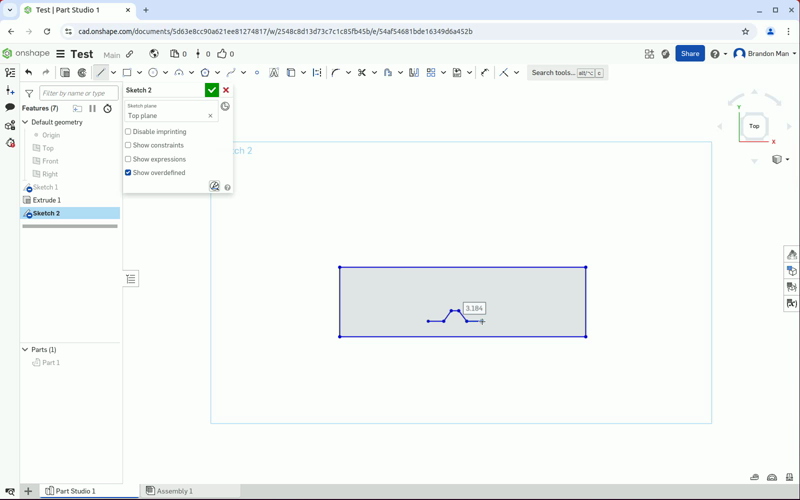
mouse_move(512, 321)
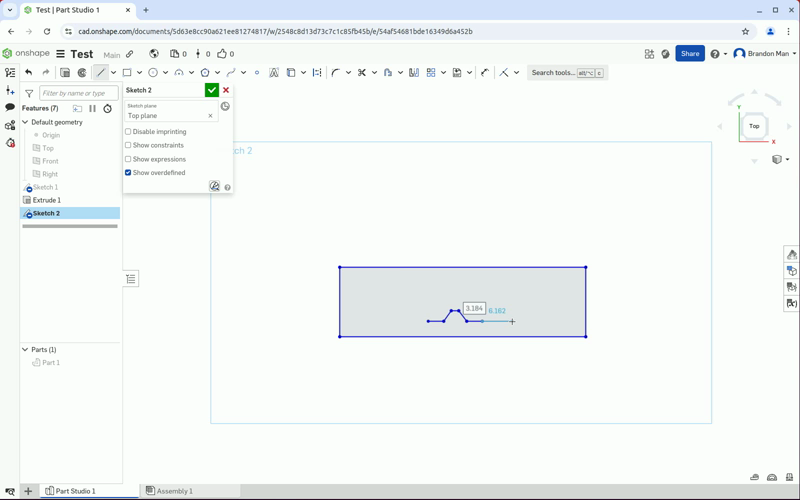
mouse_move(482, 292)
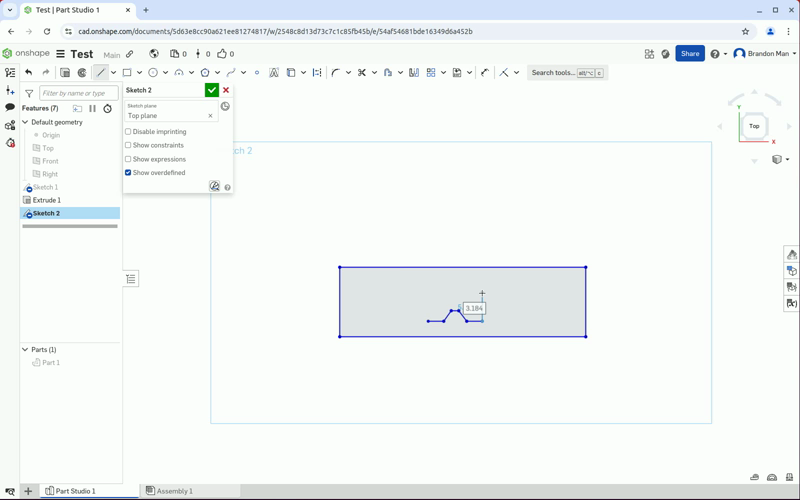
click(482, 292)
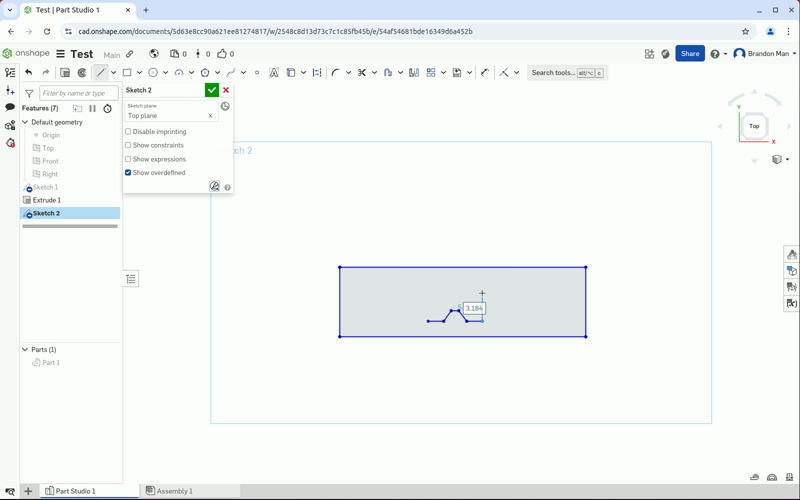
key_up(shift)
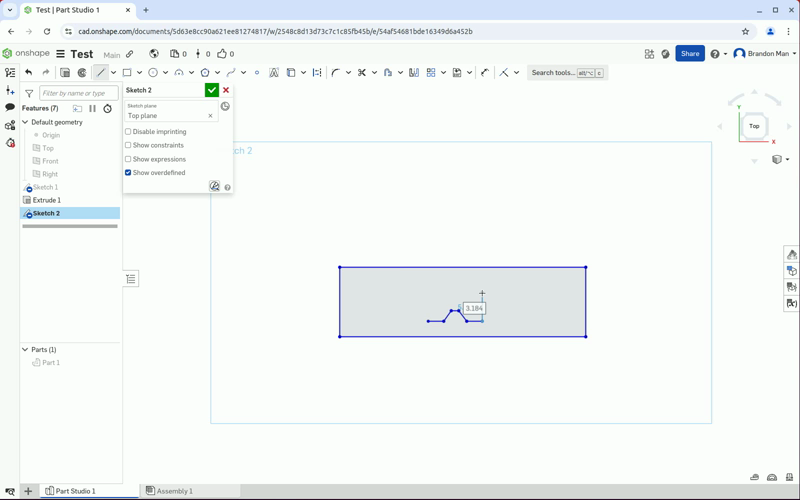
key_down(shift)
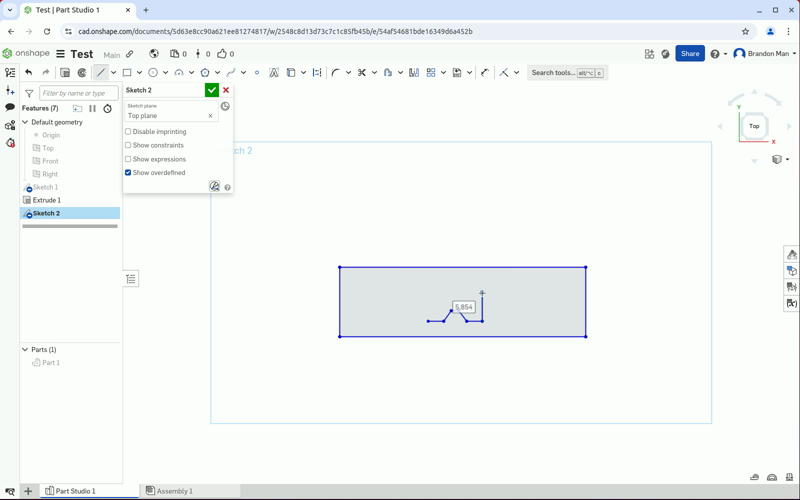
mouse_move(512, 292)
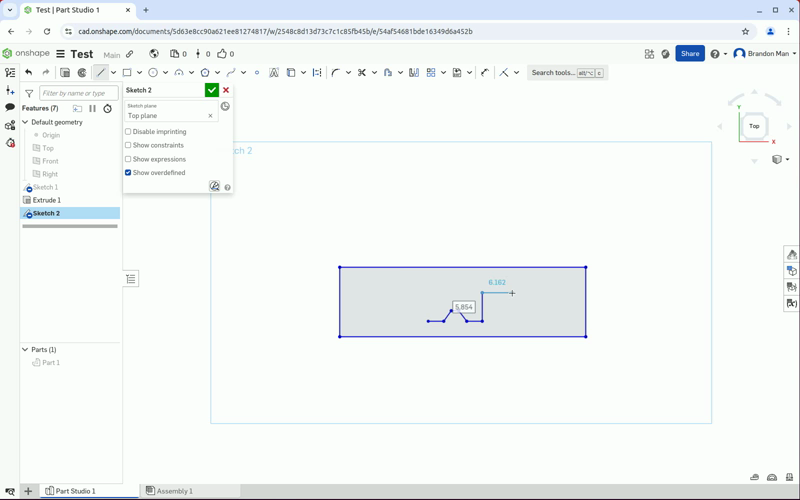
mouse_move(466, 292)
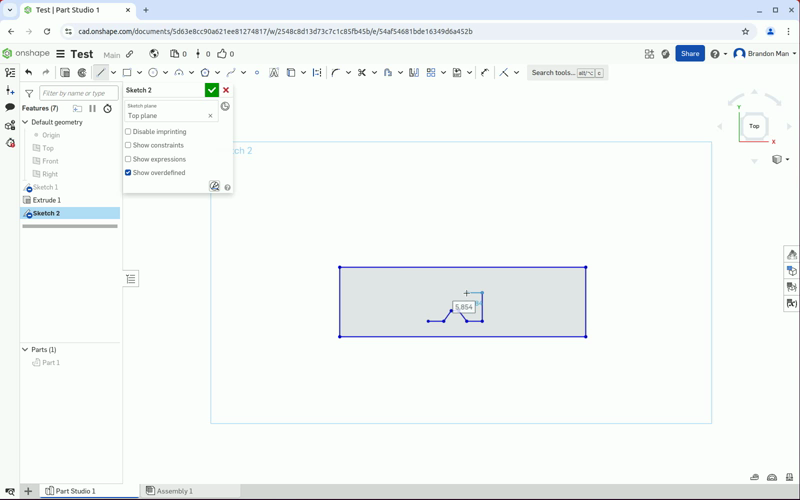
click(466, 292)
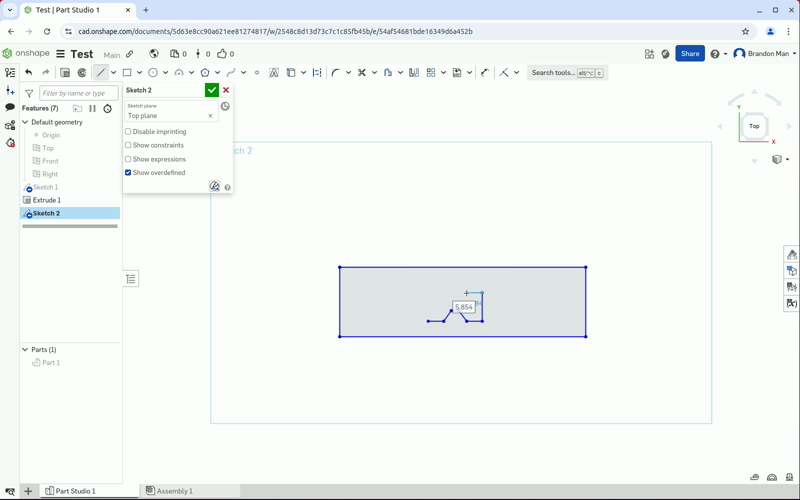
key_up(shift)
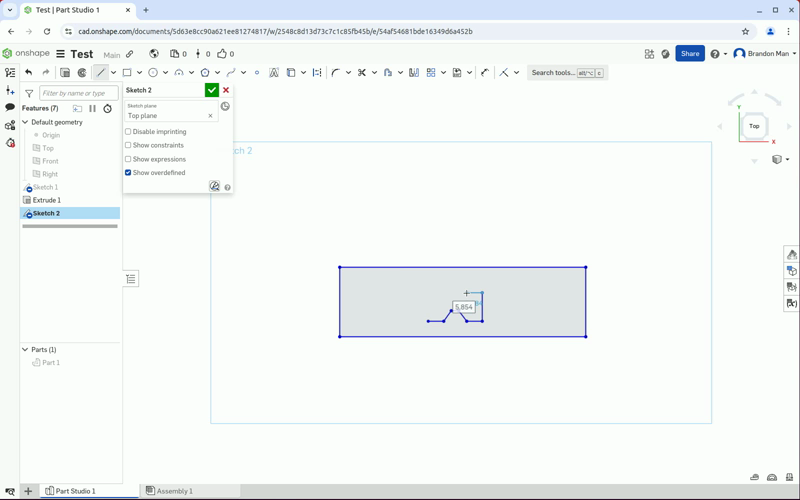
key_down(shift)
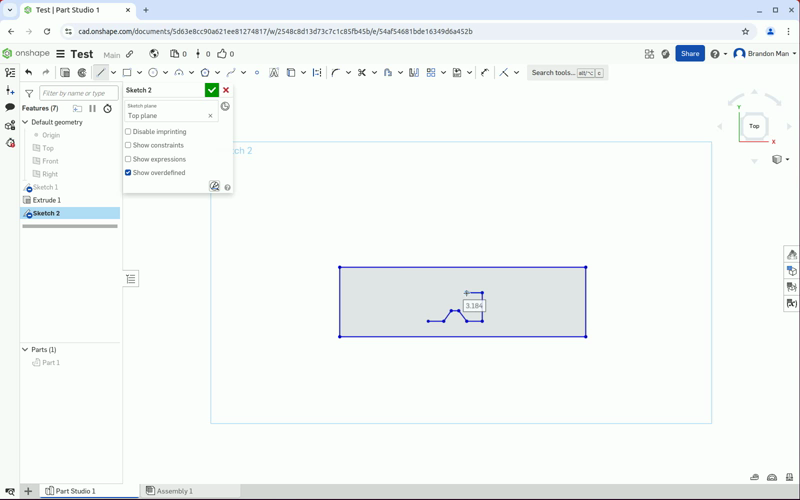
mouse_move(496, 292)
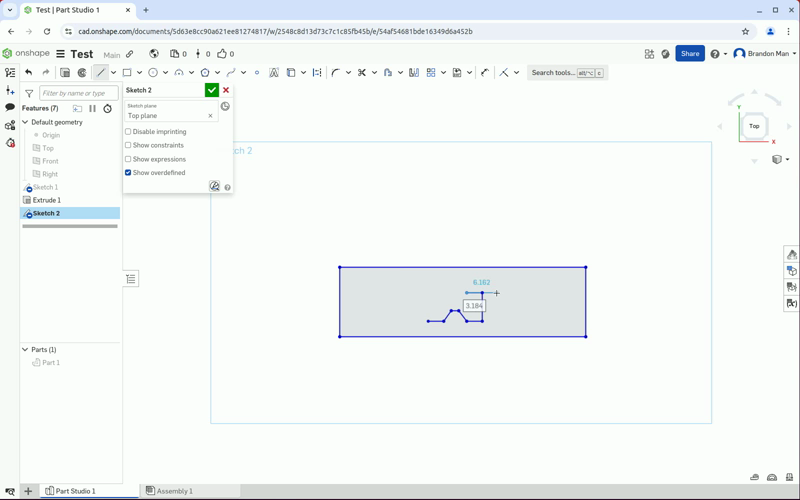
mouse_move(458, 303)
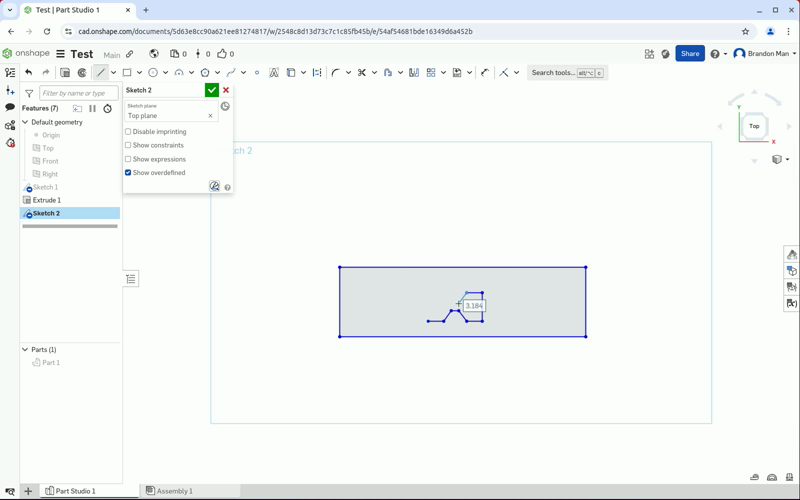
click(458, 303)
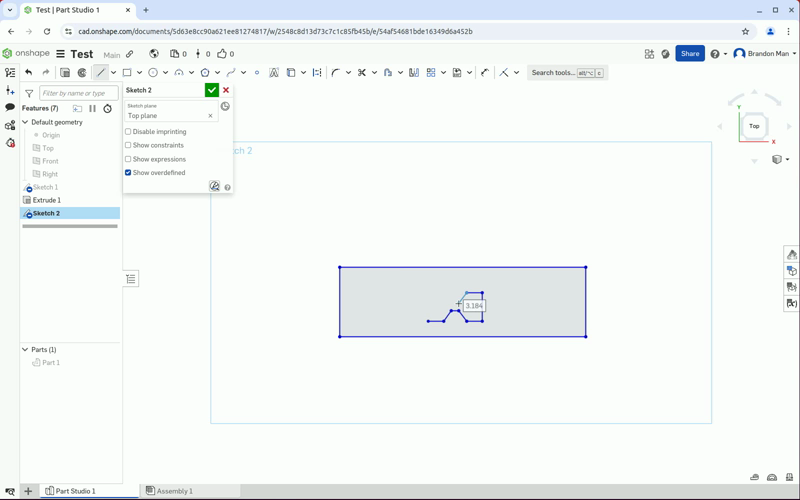
key_up(shift)
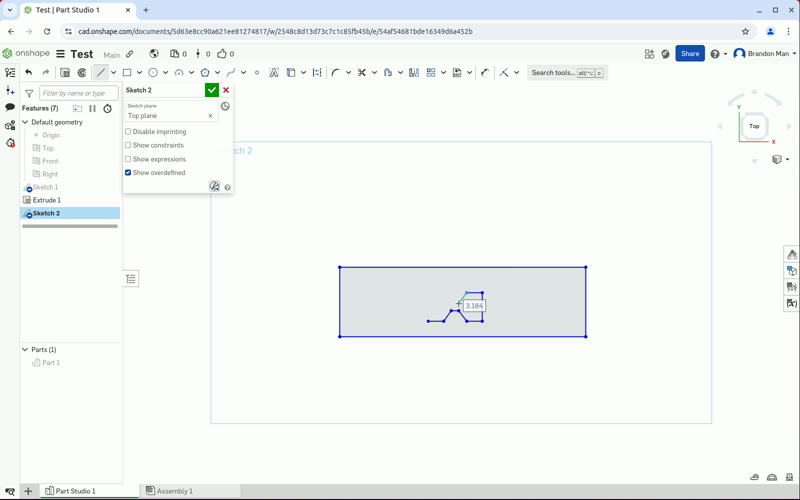
key_down(shift)
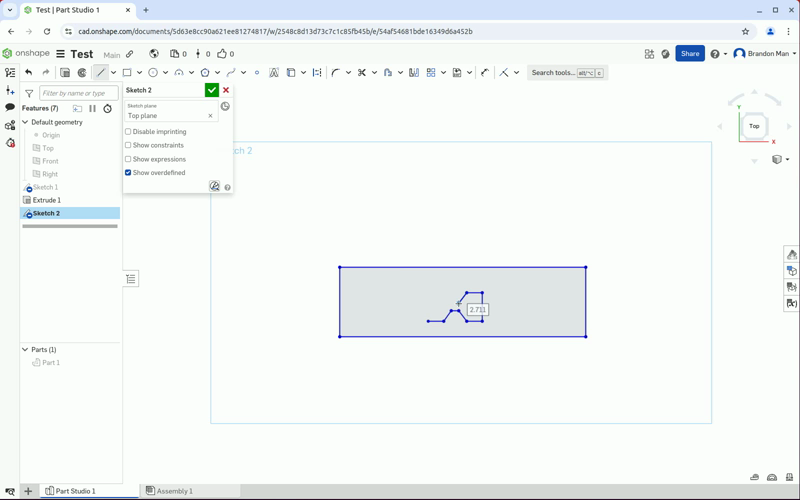
mouse_move(489, 303)
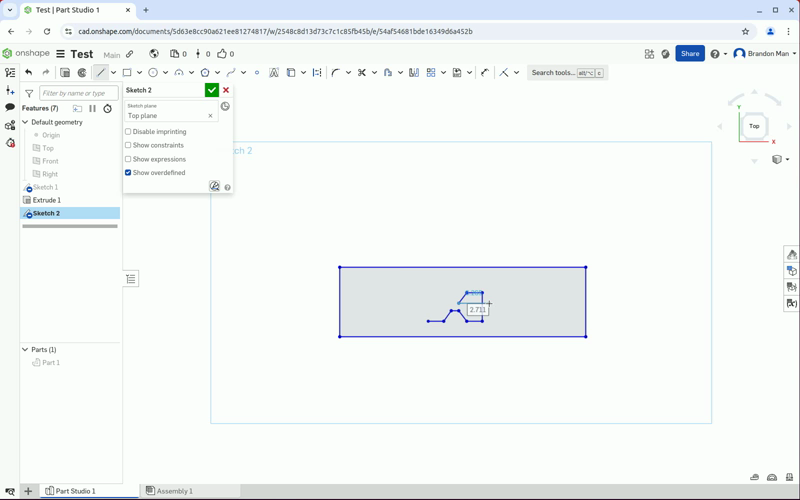
mouse_move(451, 303)
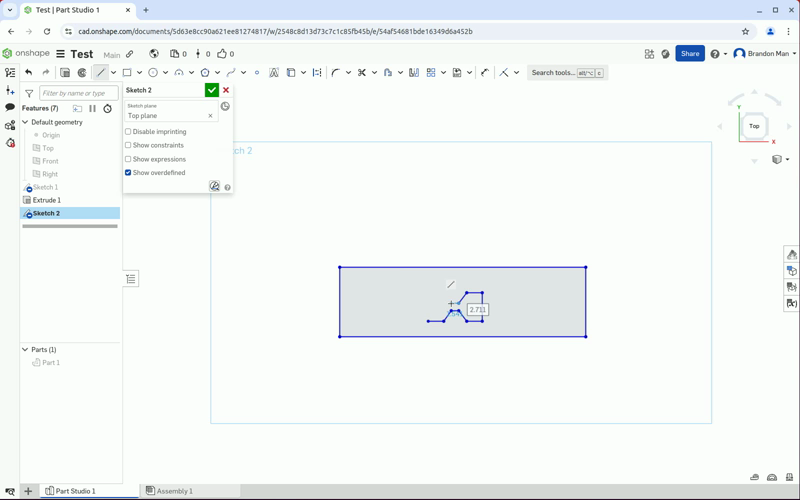
click(451, 303)
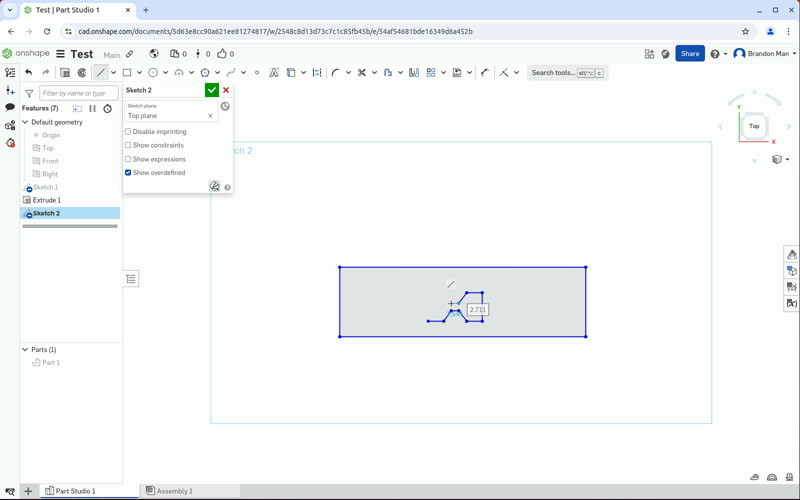
key_up(shift)
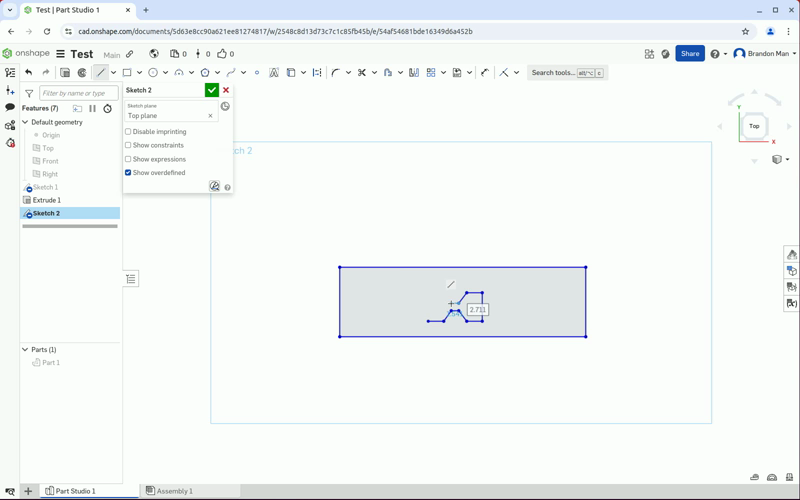
key_down(shift)
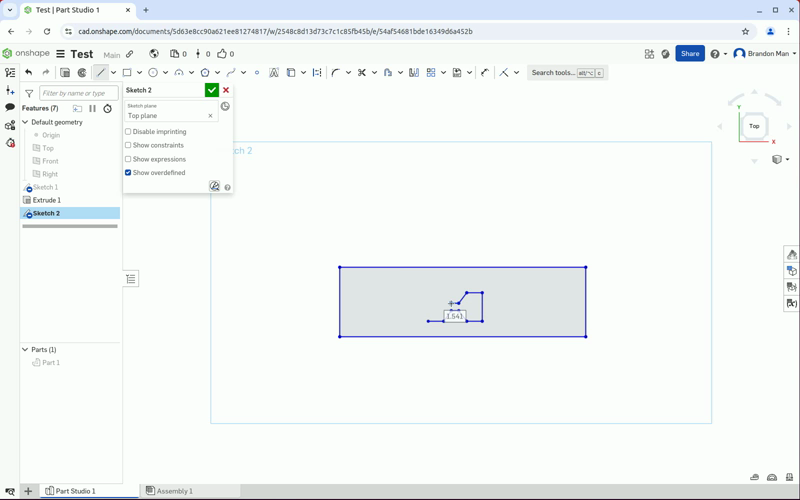
mouse_move(481, 303)
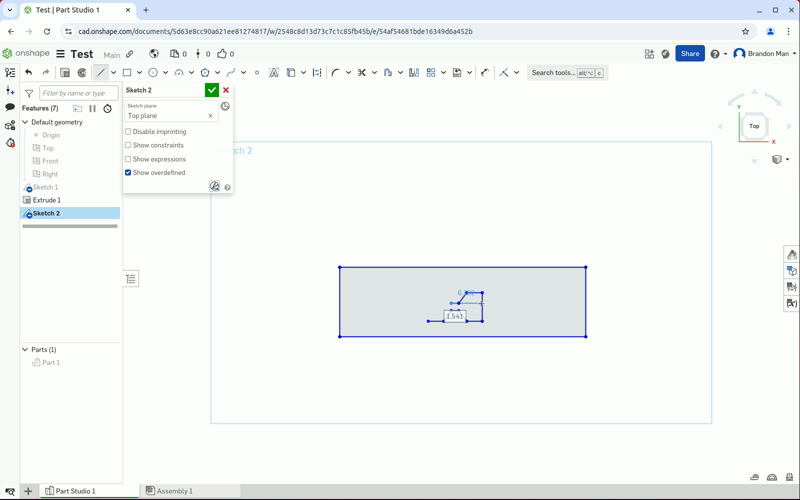
mouse_move(443, 292)
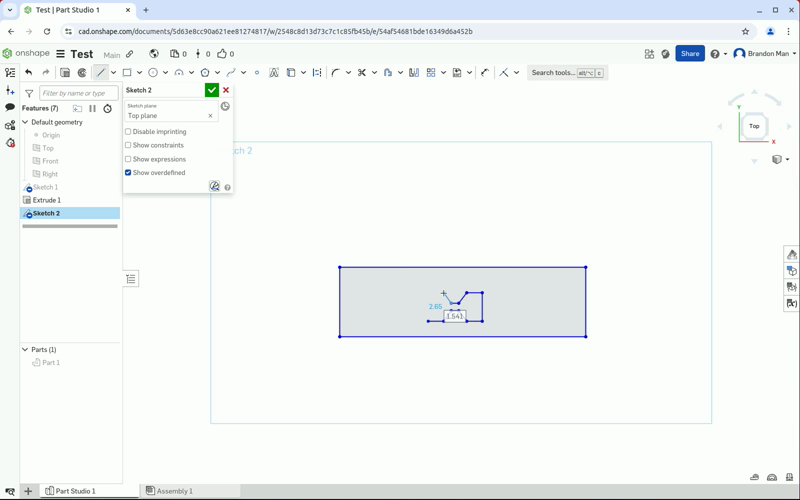
click(443, 292)
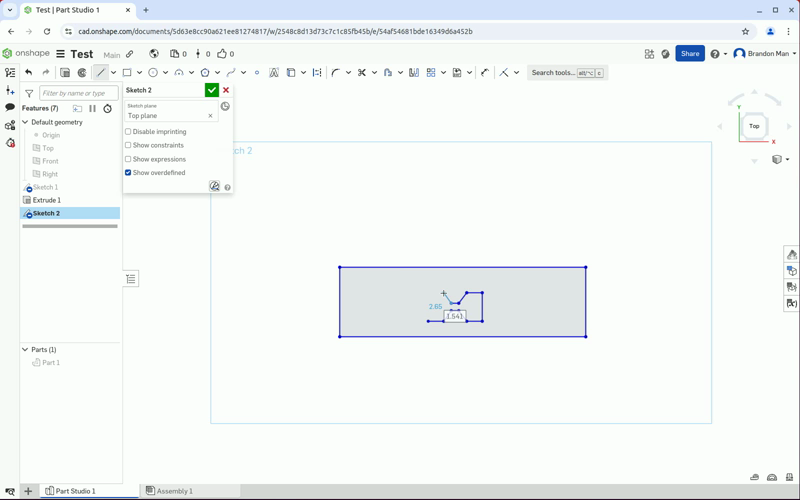
key_up(shift)
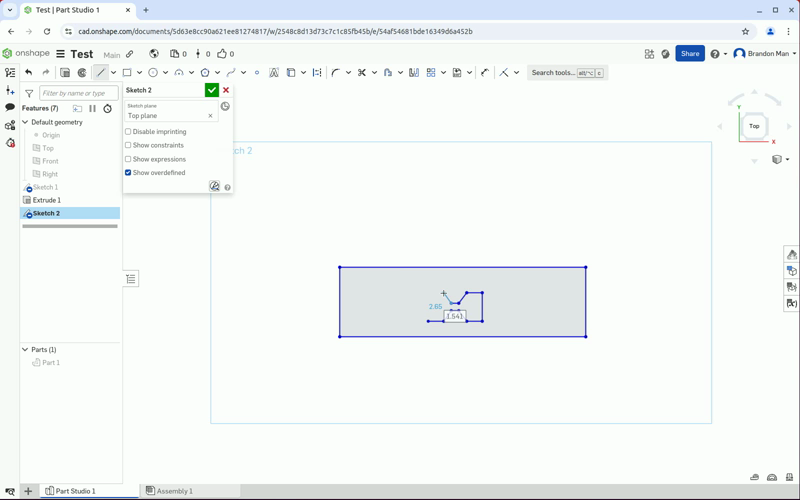
key_down(shift)
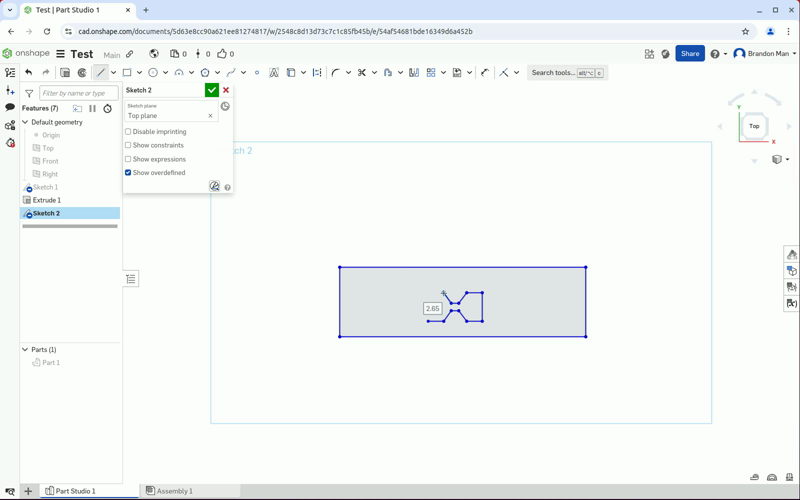
mouse_move(473, 292)
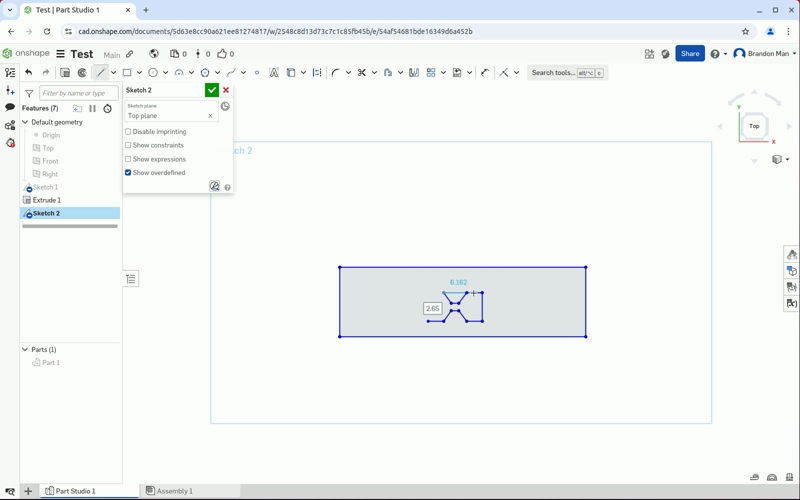
mouse_move(428, 292)
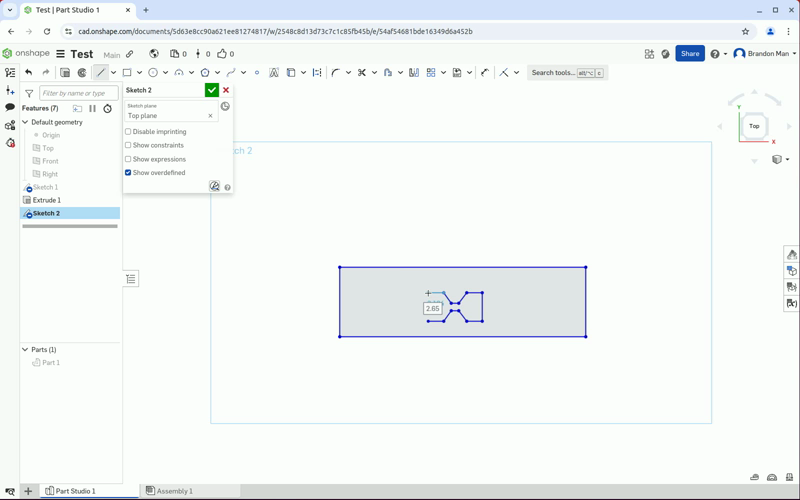
click(428, 292)
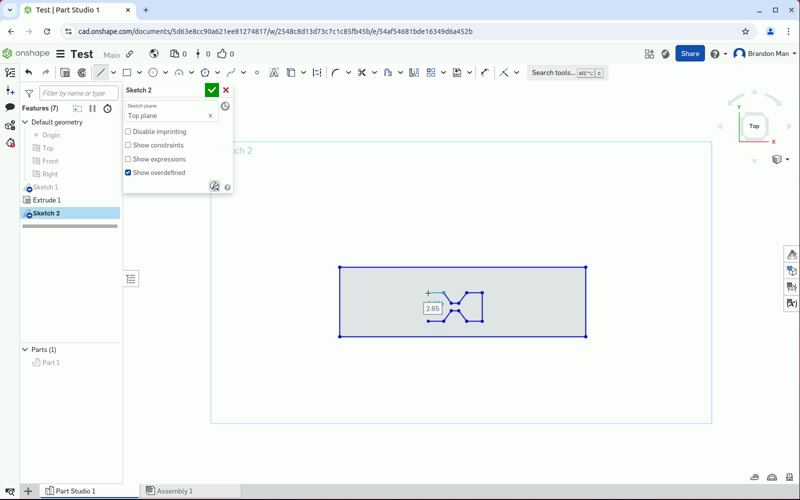
key_up(shift)
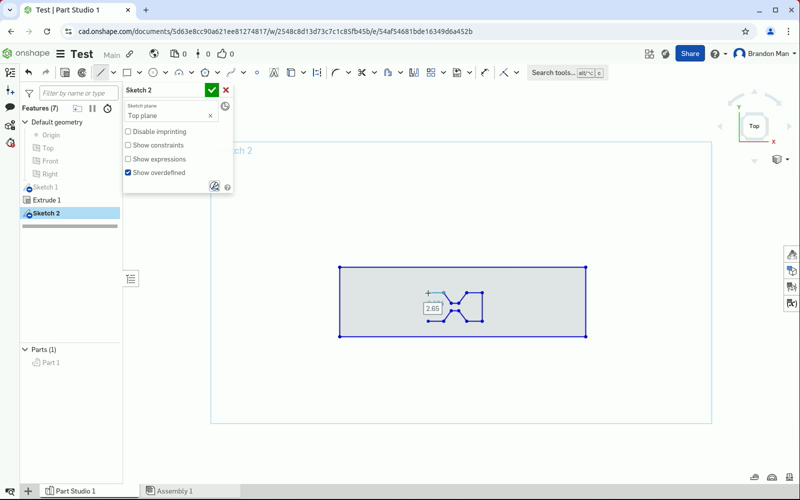
mouse_move(458, 292)
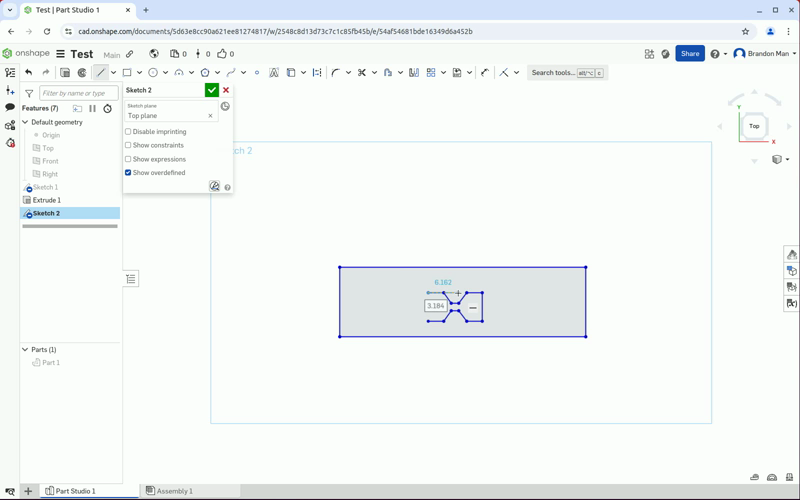
key_down(shift)
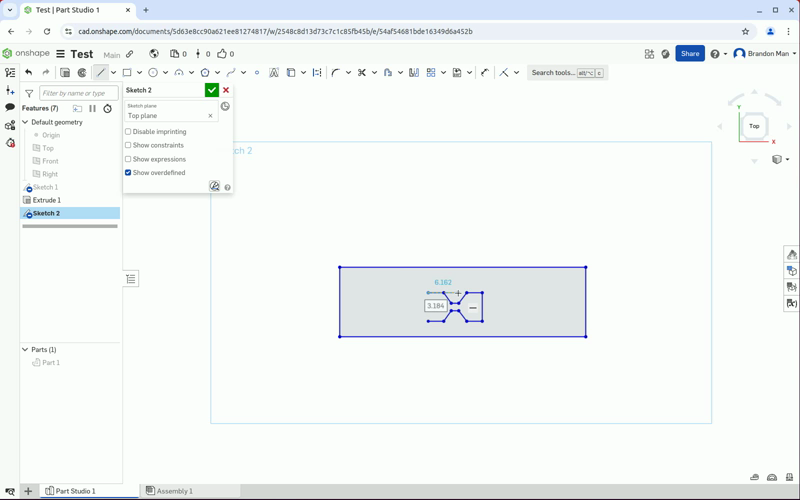
mouse_move(428, 321)
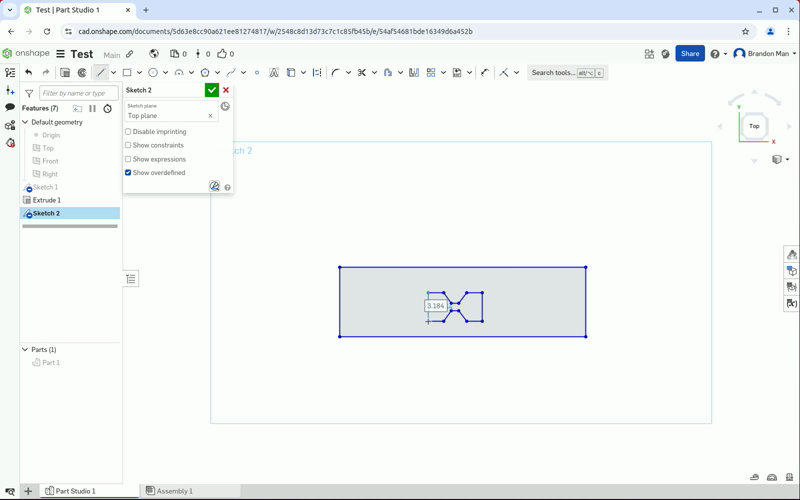
key_up(shift)
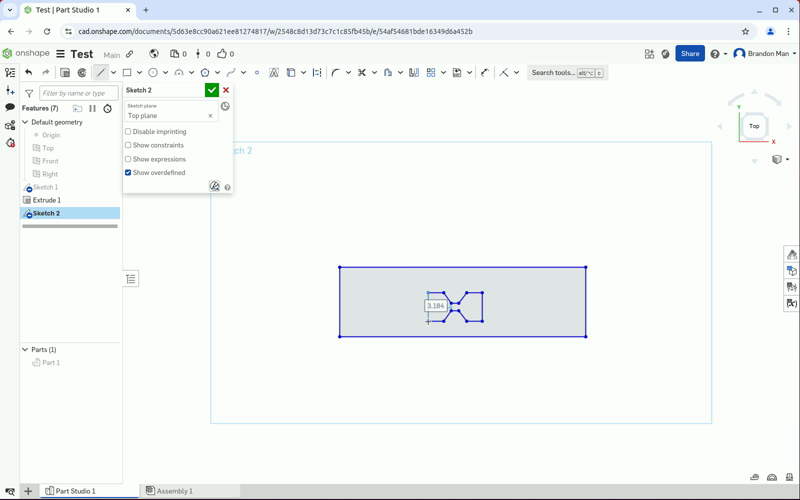
click(428, 321)
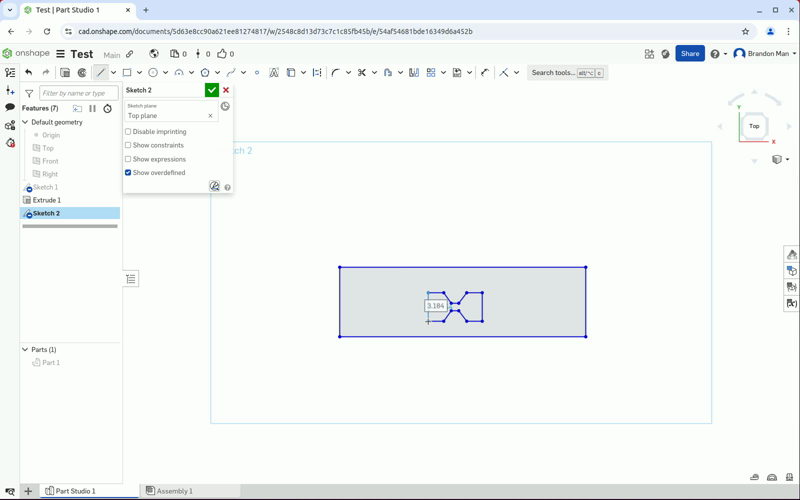
key(esc)
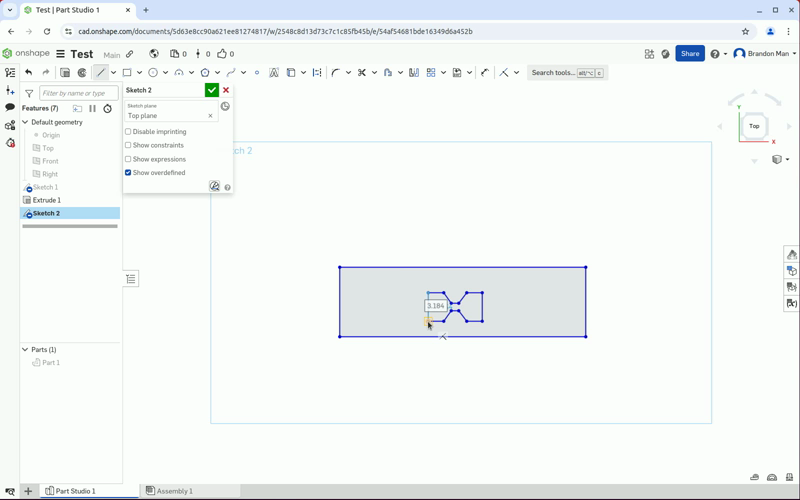
mouse_move(401, 319)
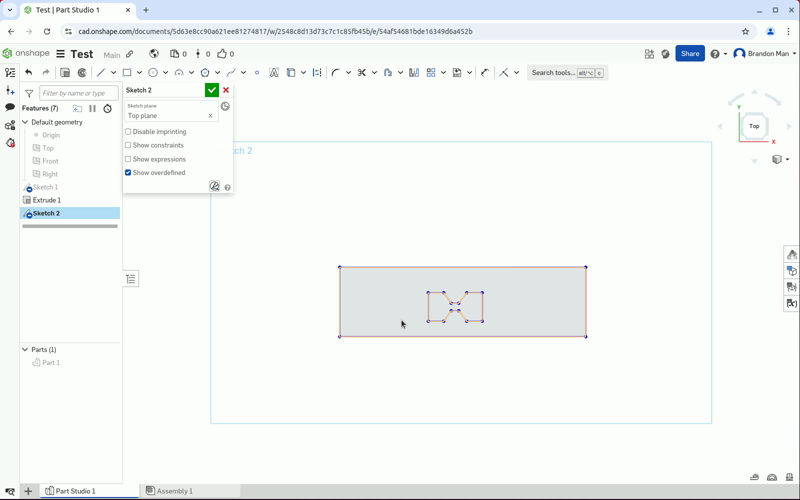
click(401, 319)
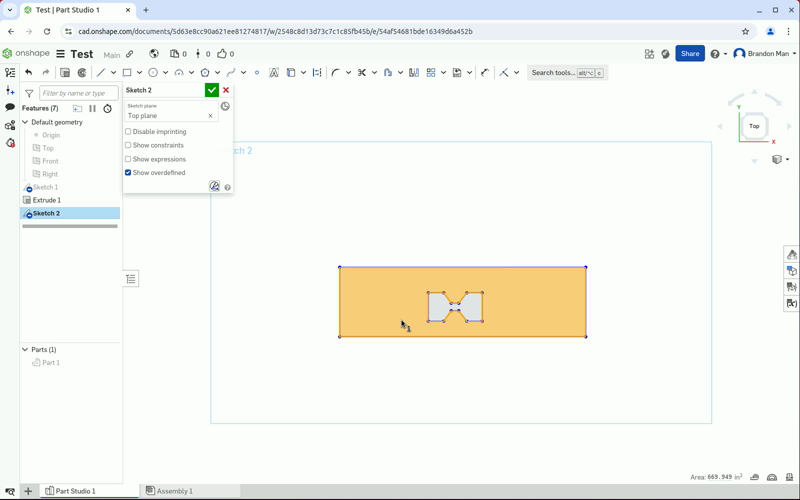
mouse_move(73, 352)
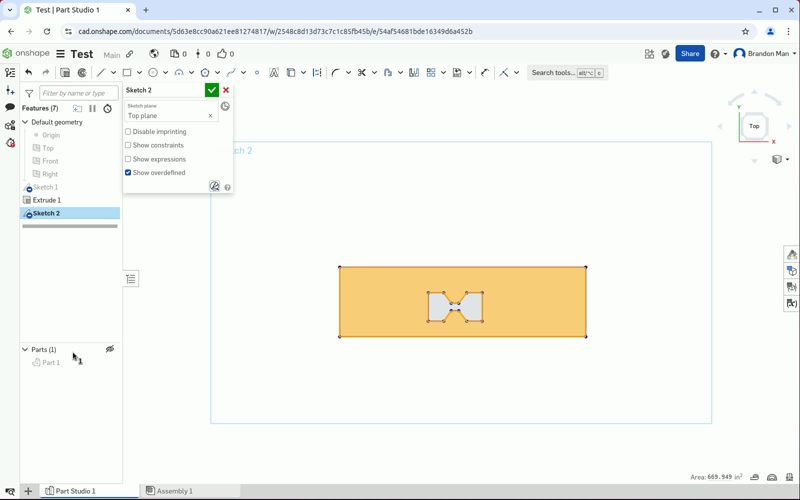
key(shift+y)
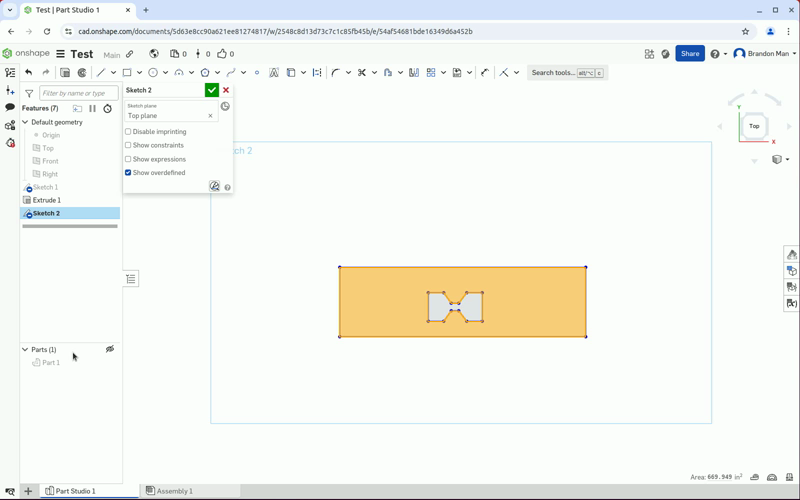
key(shift+e)
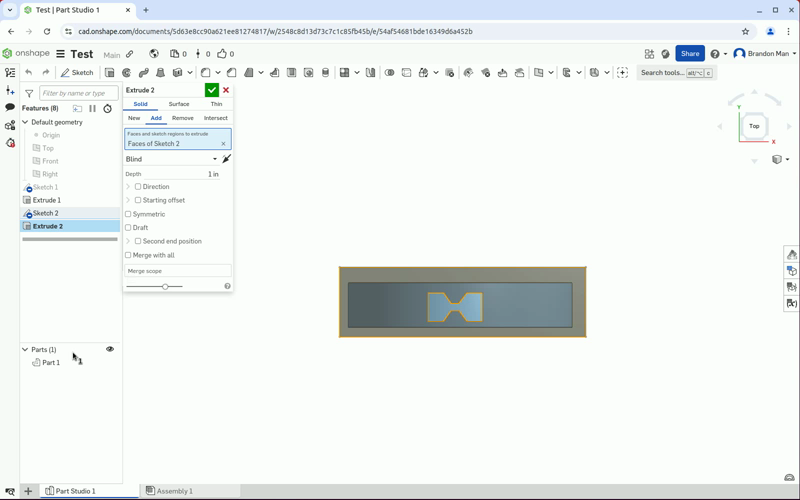
mouse_move(143, 106)
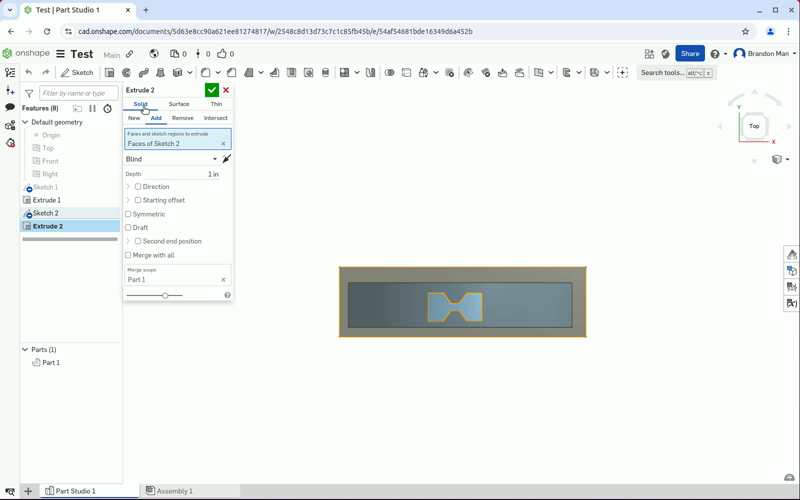
click(143, 106)
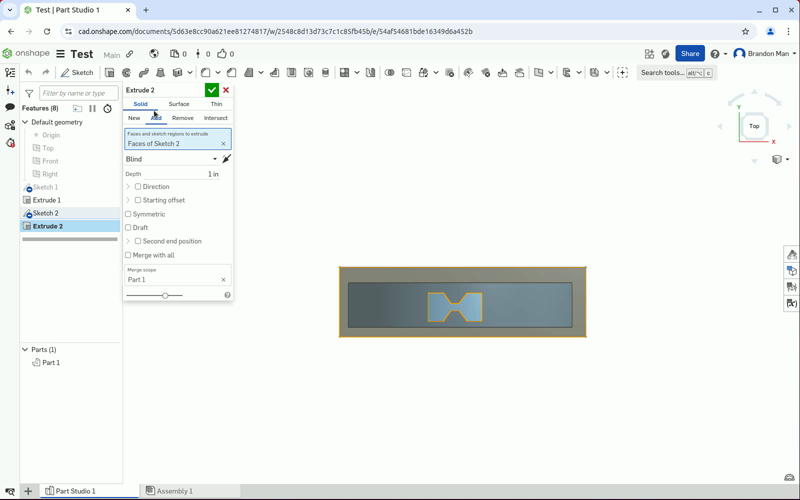
mouse_move(186, 120)
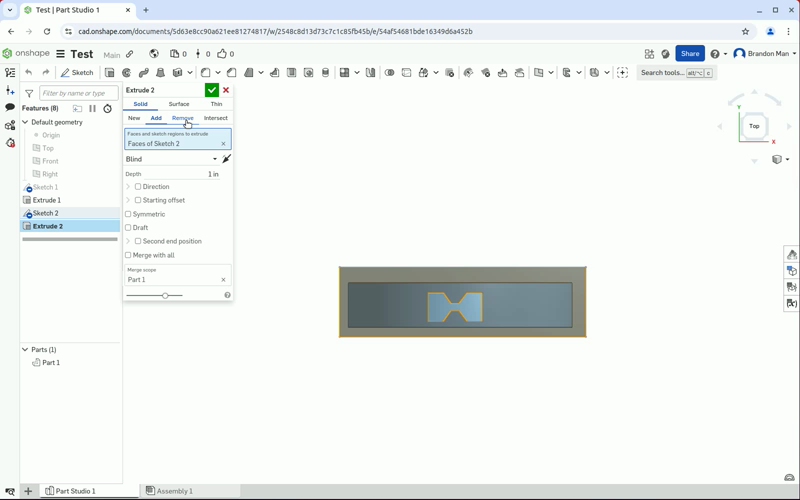
click(186, 120)
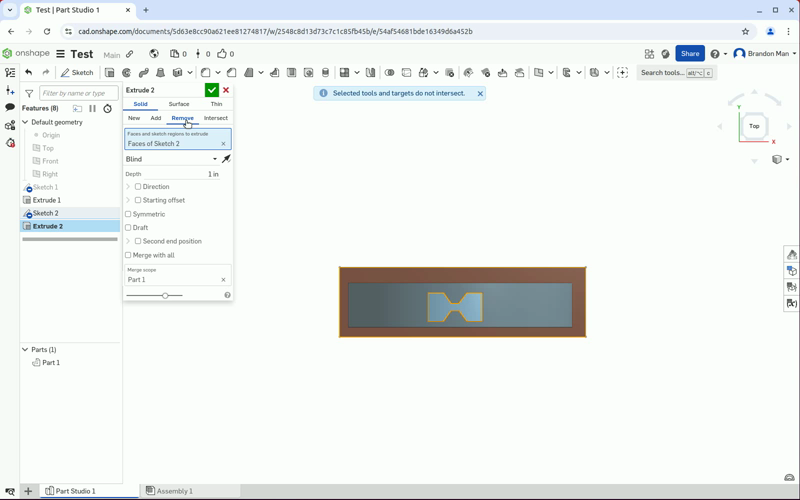
key(tab, 4)
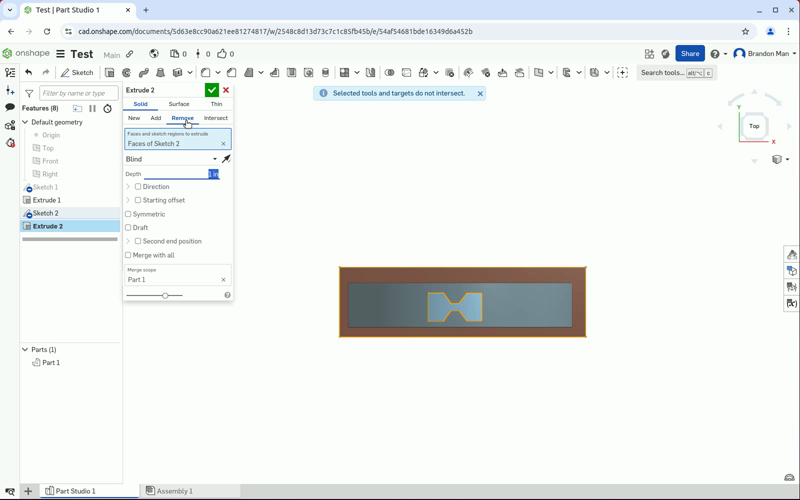
text(-30.57)
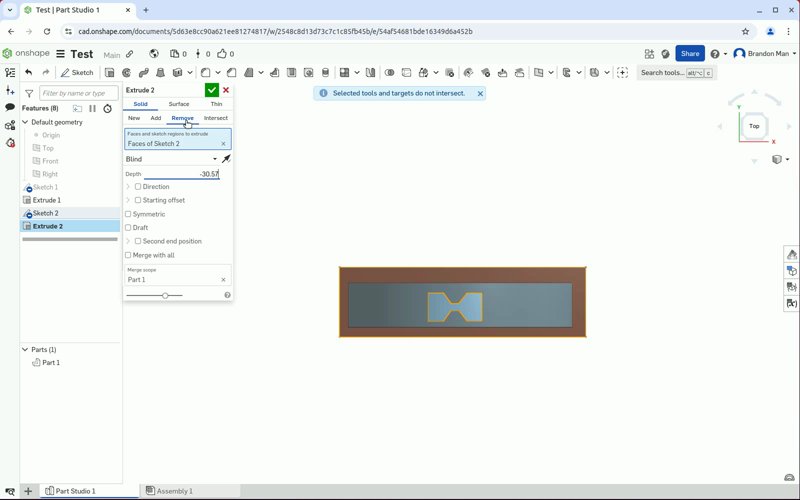
key(tab, 6)
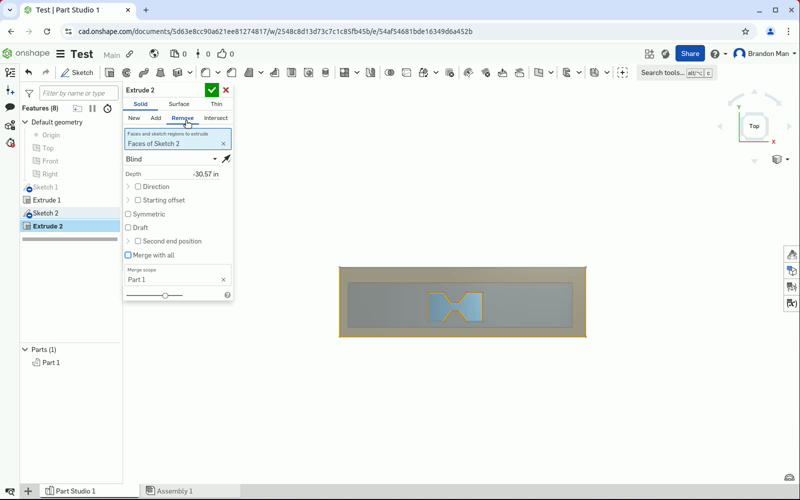
key(space)
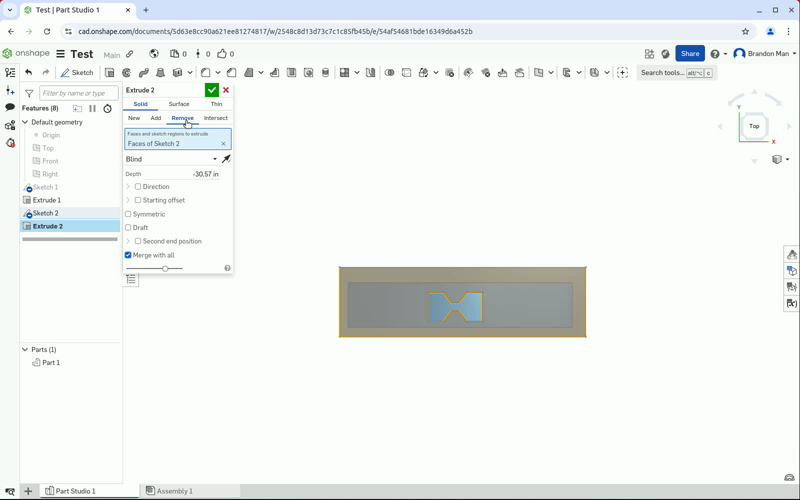
key(enter)
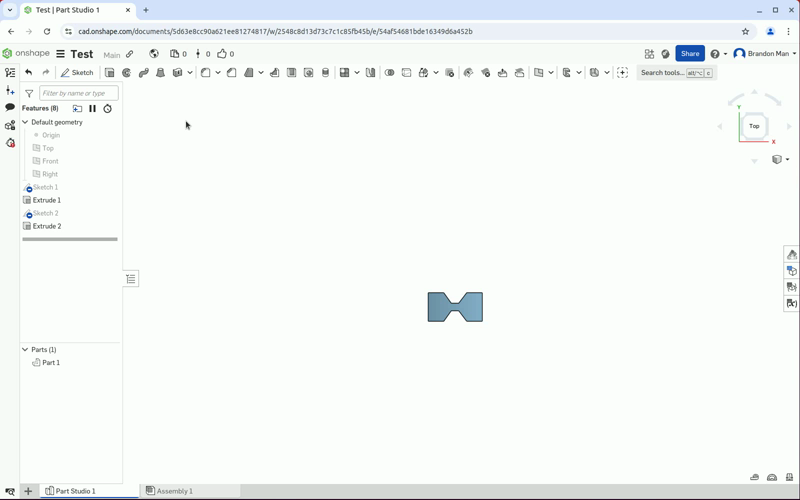
key(shift+h)
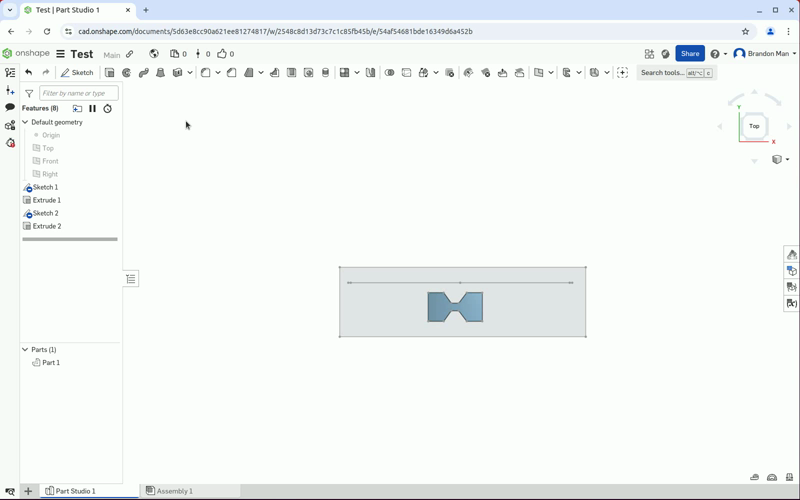
key(shift+h)
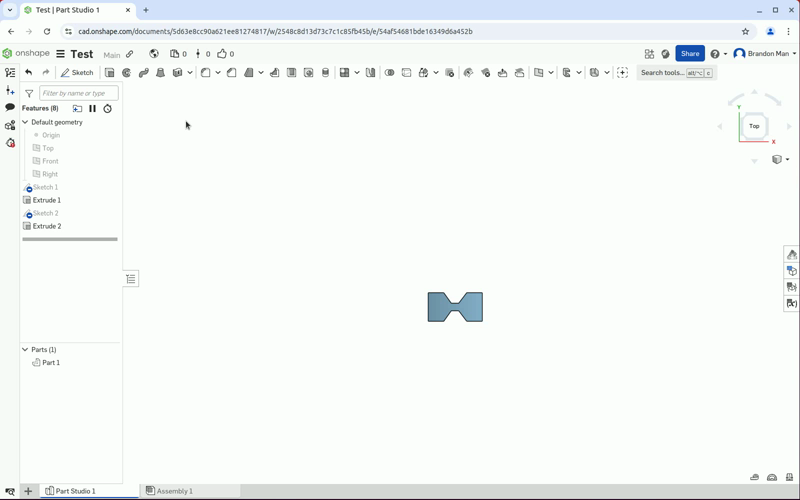
mouse_move(73, 189)
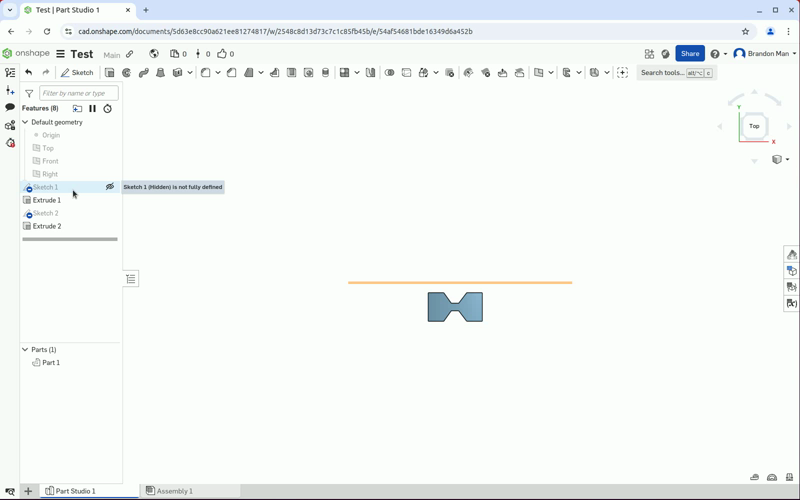
click(73, 189)
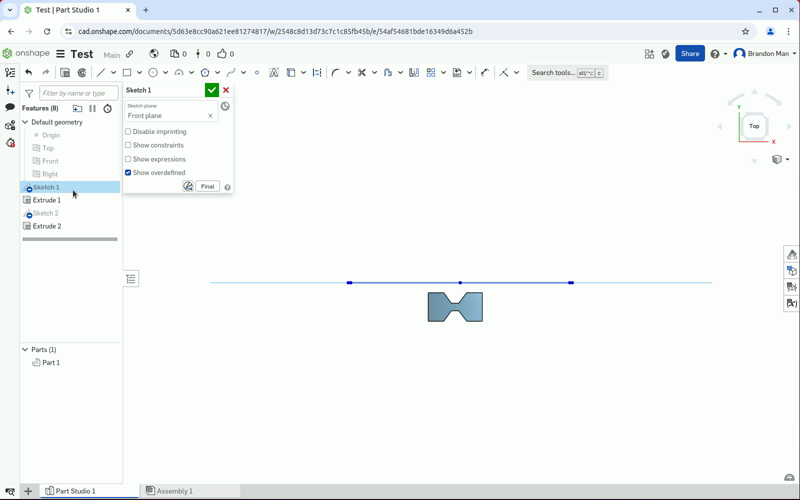
mouse_move(229, 92)
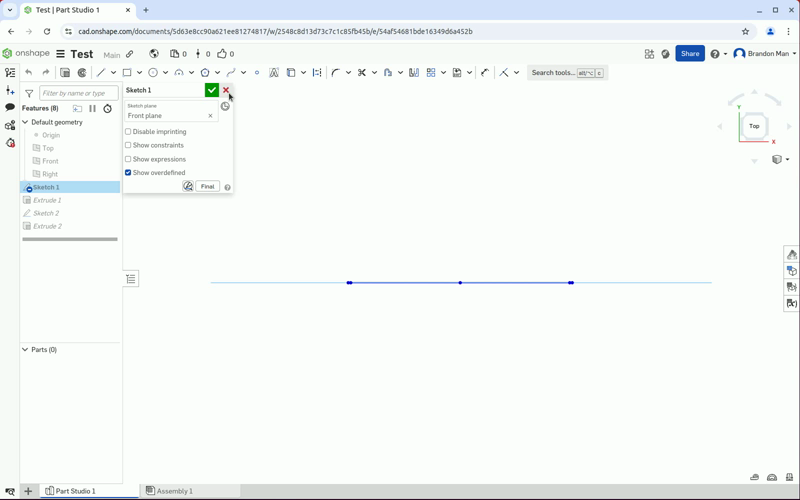
click(229, 92)
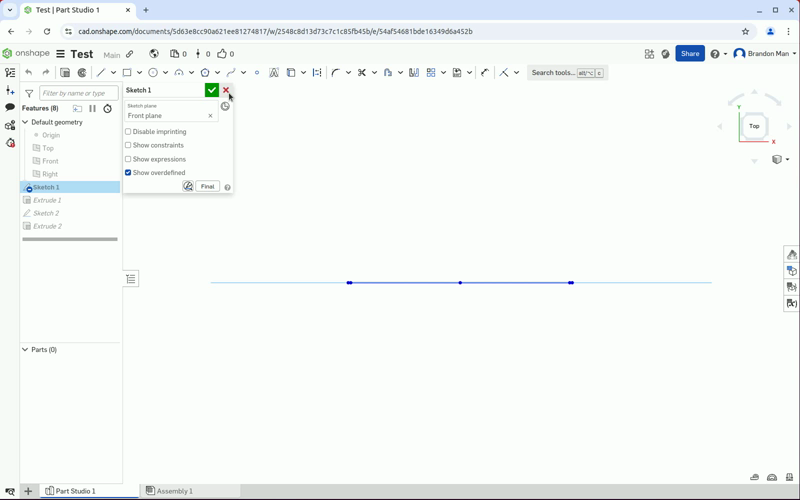
key(shift+s)
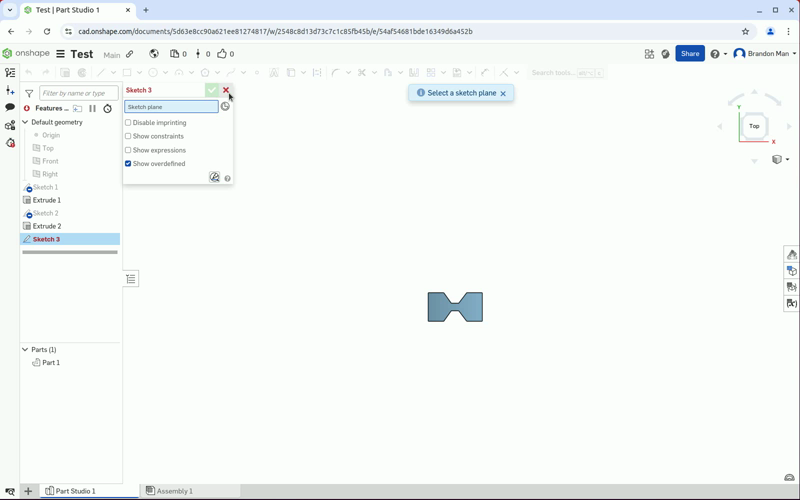
mouse_move(73, 150)
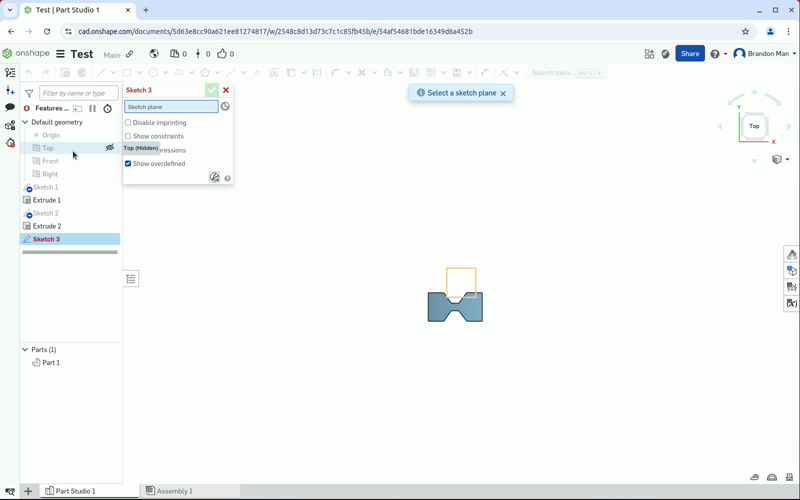
click(73, 150)
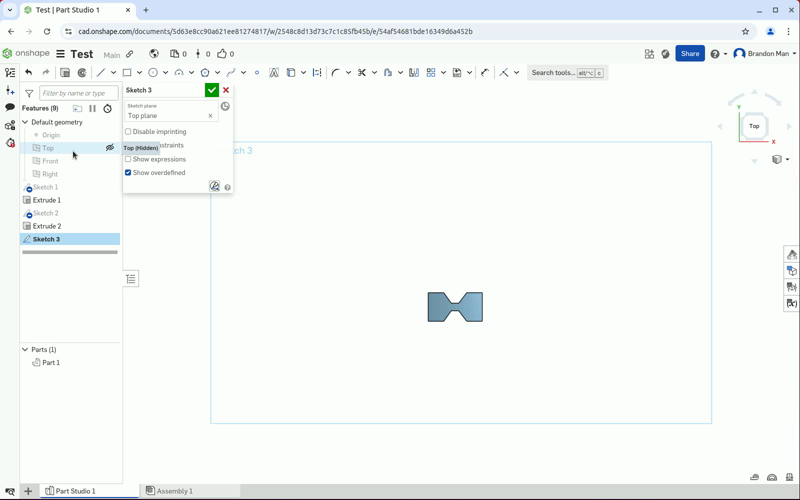
mouse_move(73, 352)
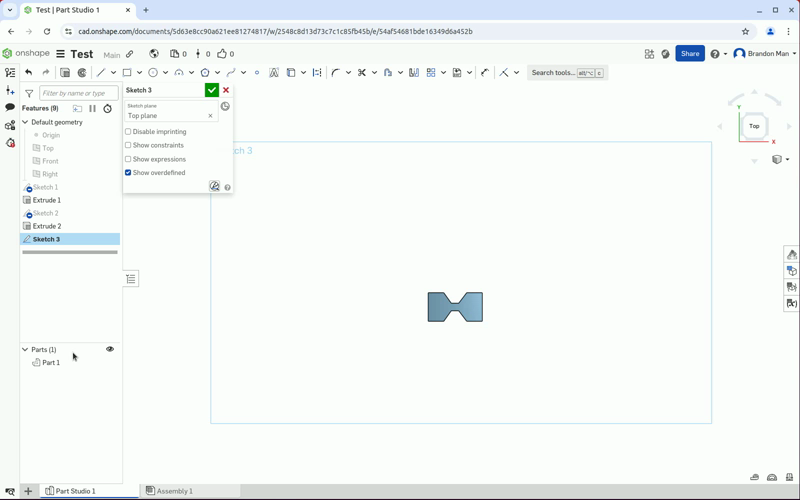
key(y)
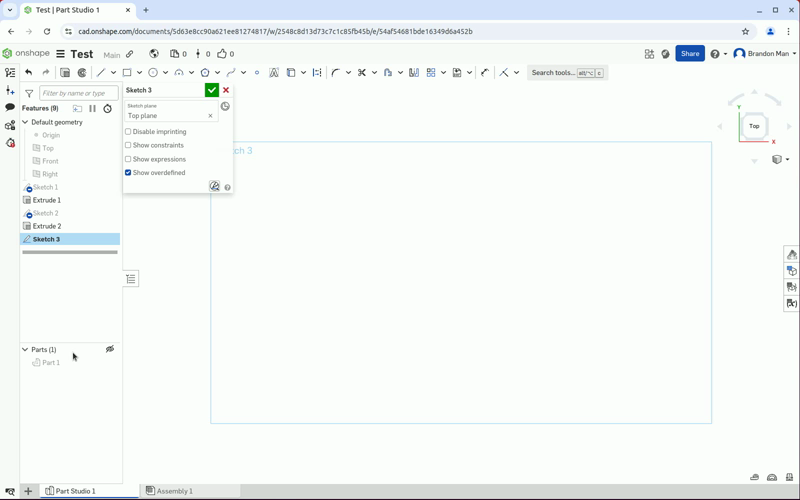
key(c)
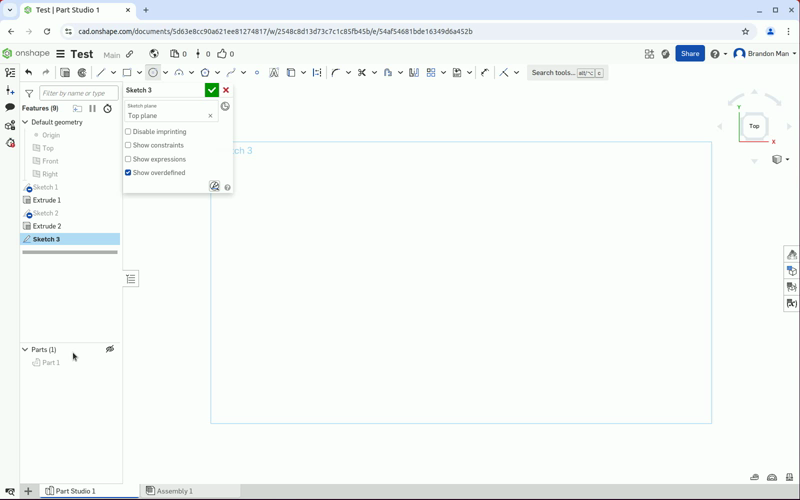
key_down(shift)
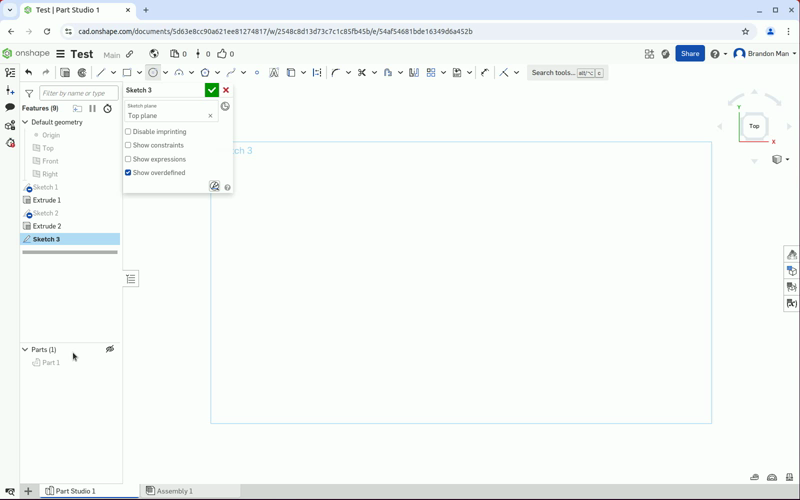
mouse_move(433, 299)
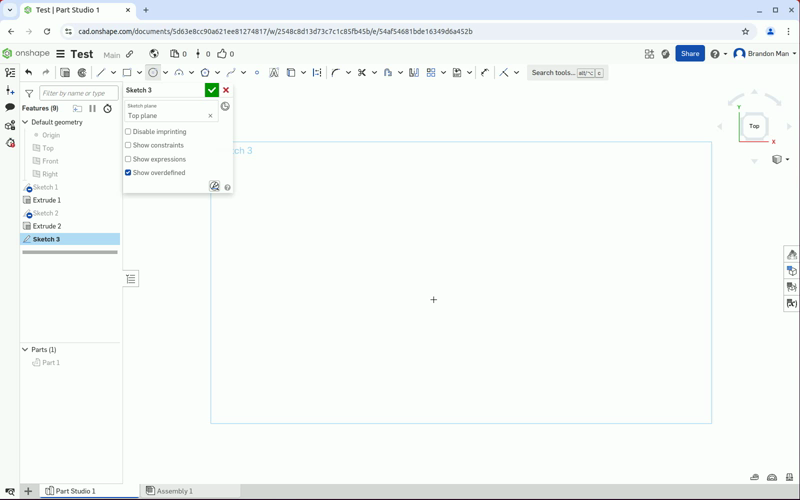
click(433, 299)
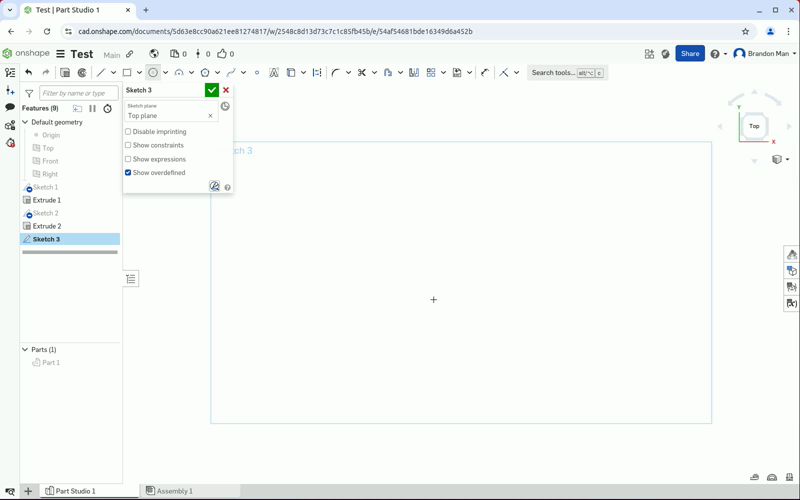
key_up(shift)
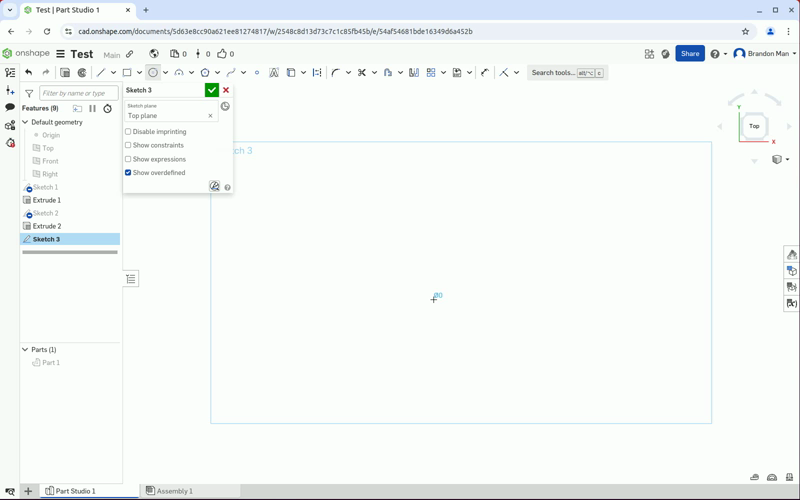
mouse_move(436, 299)
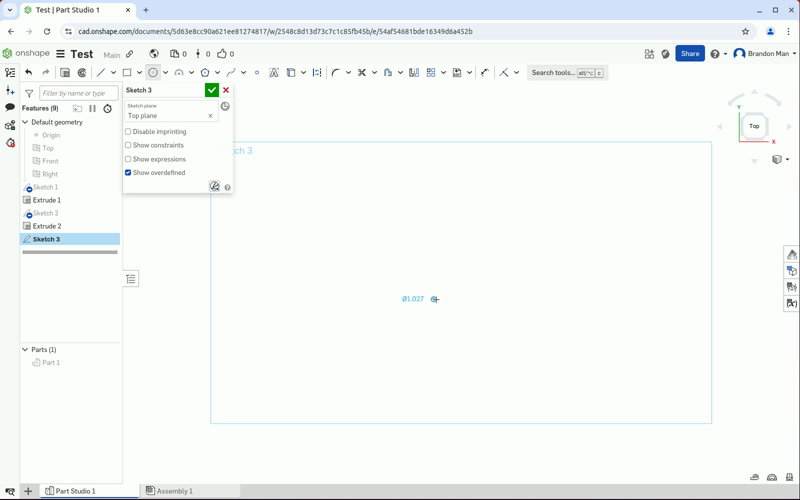
scroll(6)
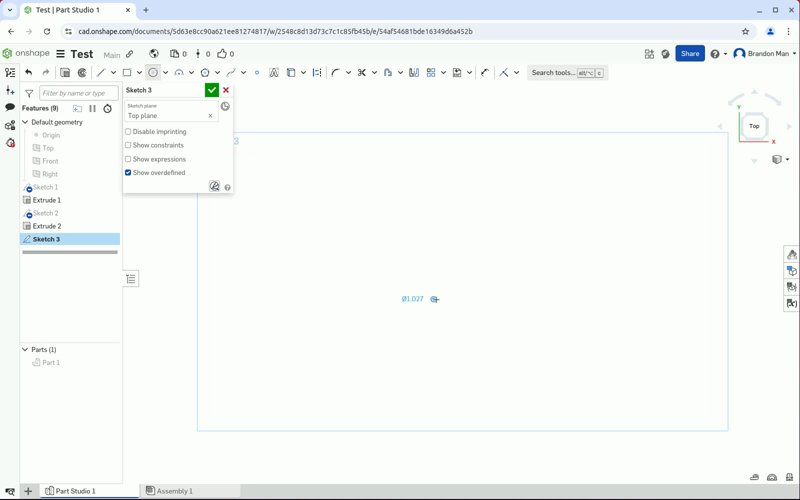
scroll(6)
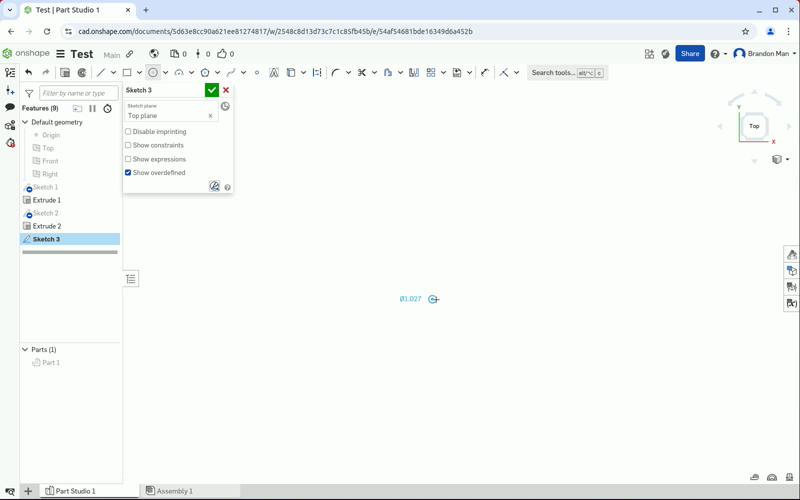
scroll(6)
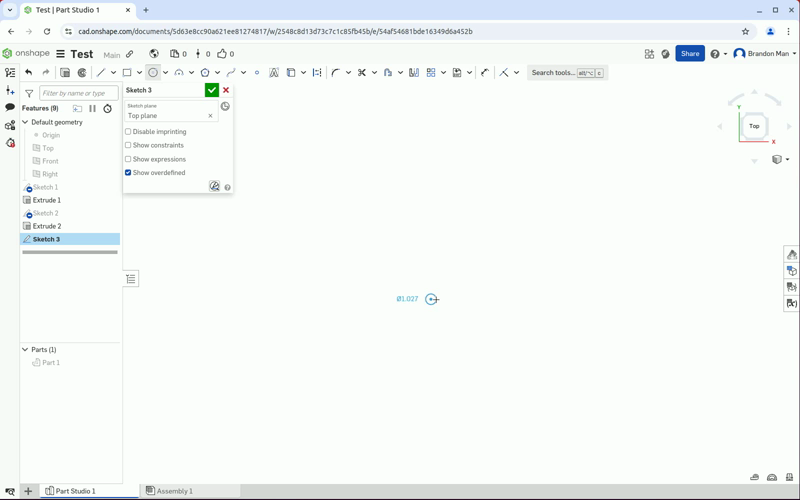
scroll(6)
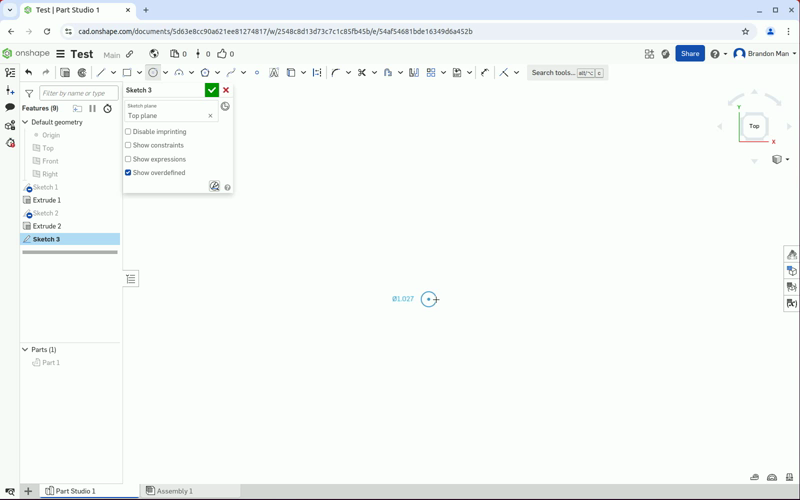
scroll(6)
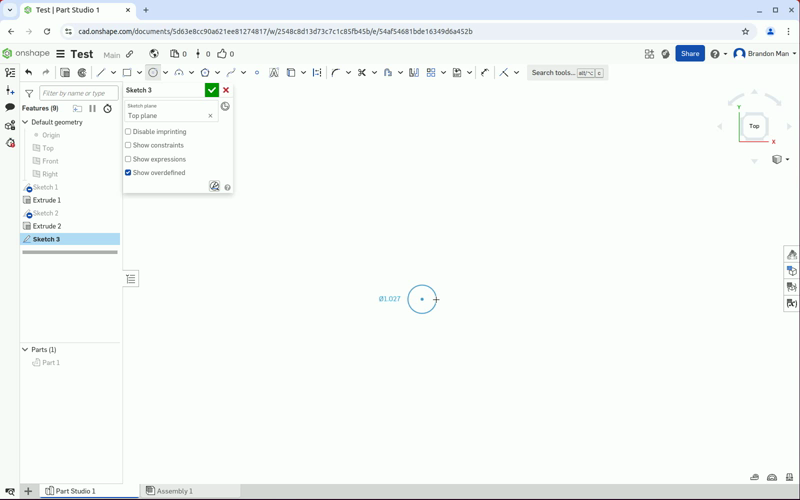
scroll(6)
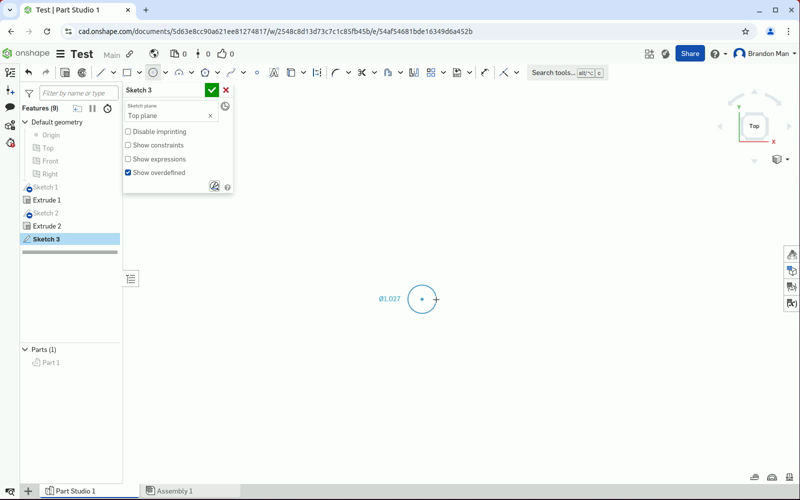
scroll(6)
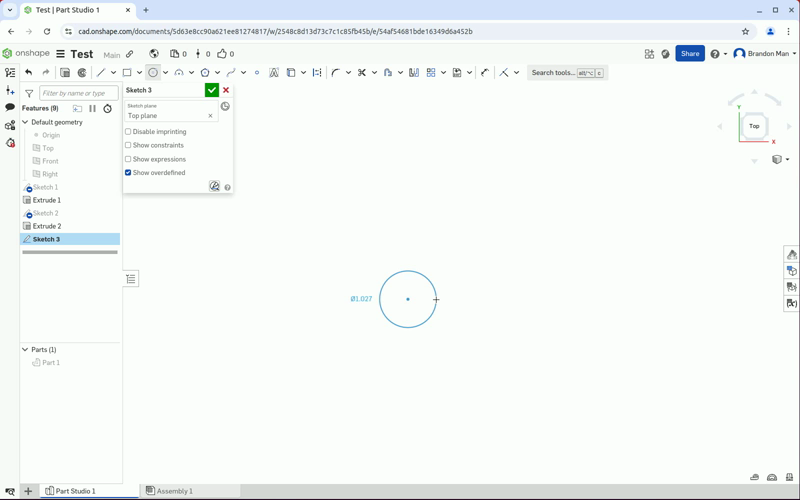
click(436, 299)
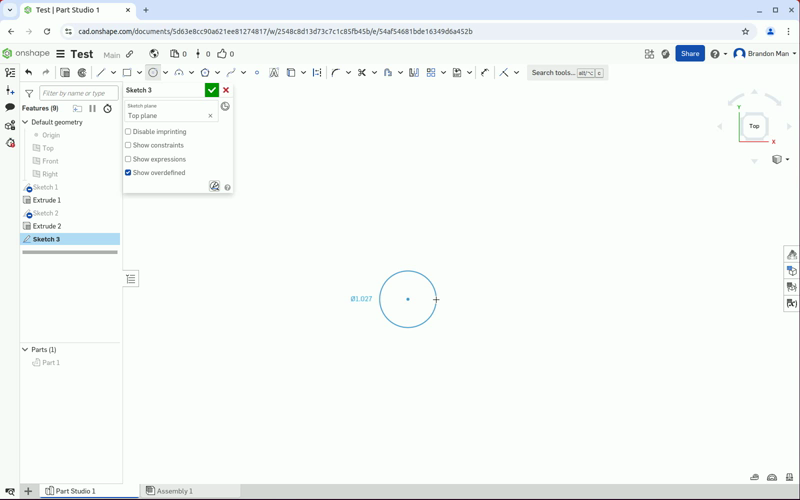
scroll(-6)
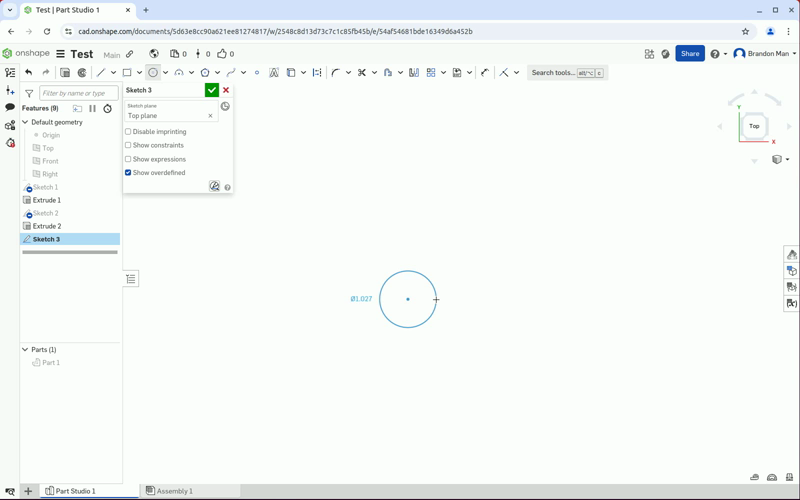
scroll(-6)
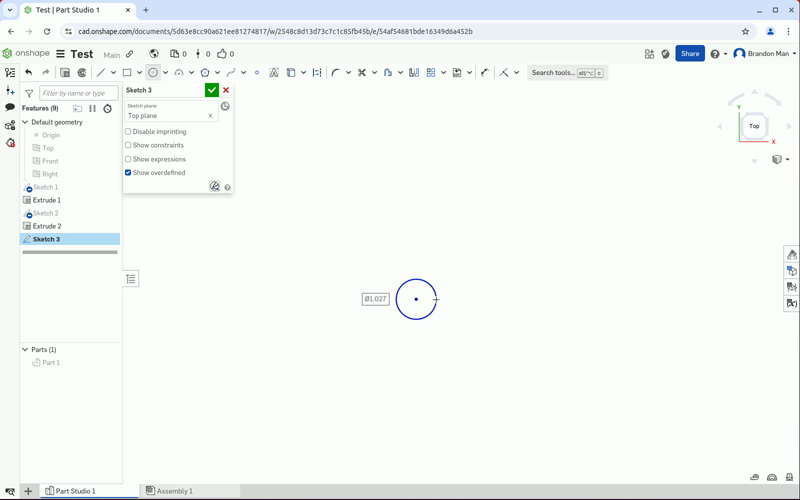
scroll(-6)
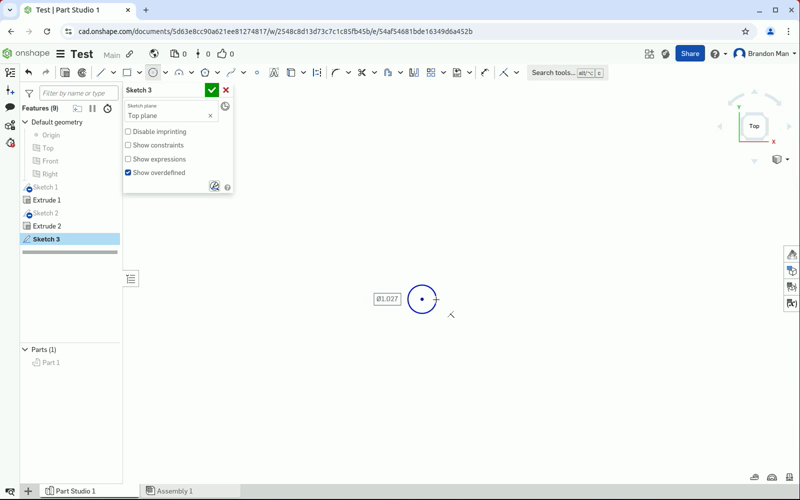
scroll(-6)
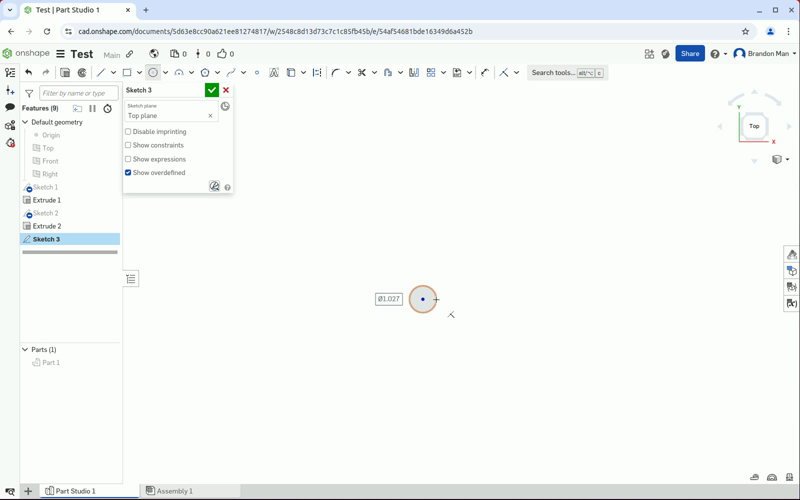
scroll(-6)
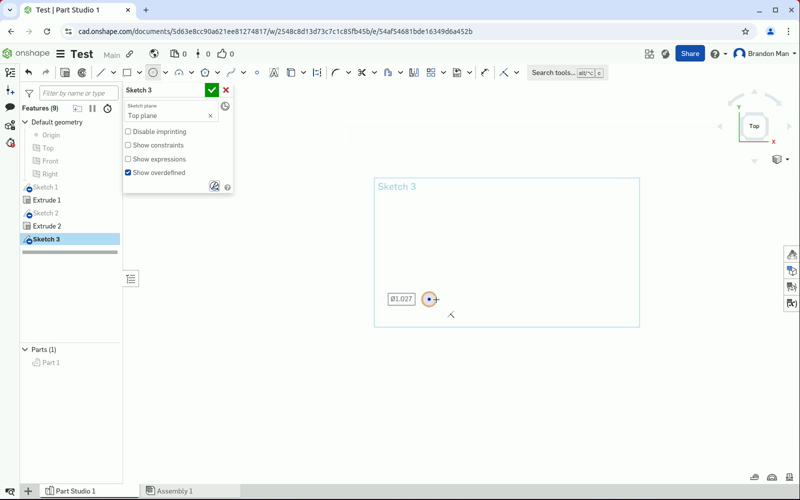
scroll(-6)
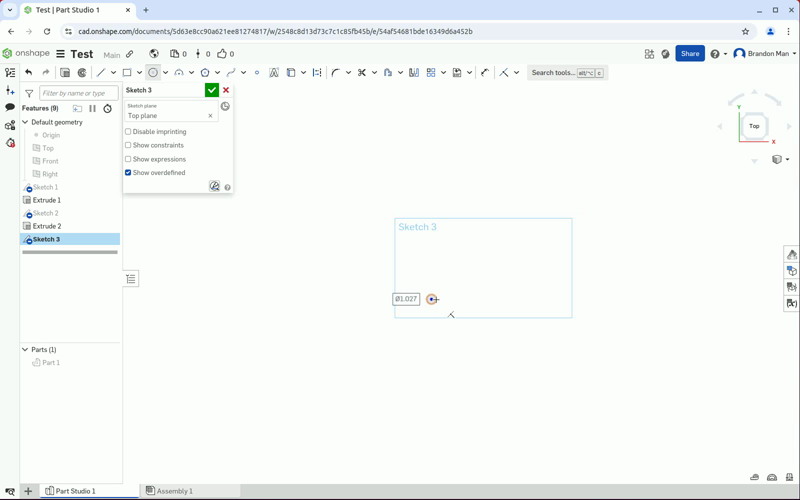
scroll(-6)
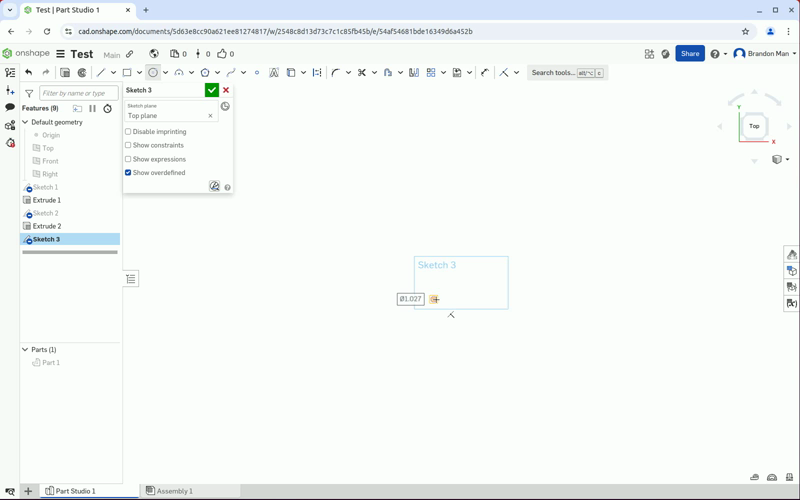
key(esc)
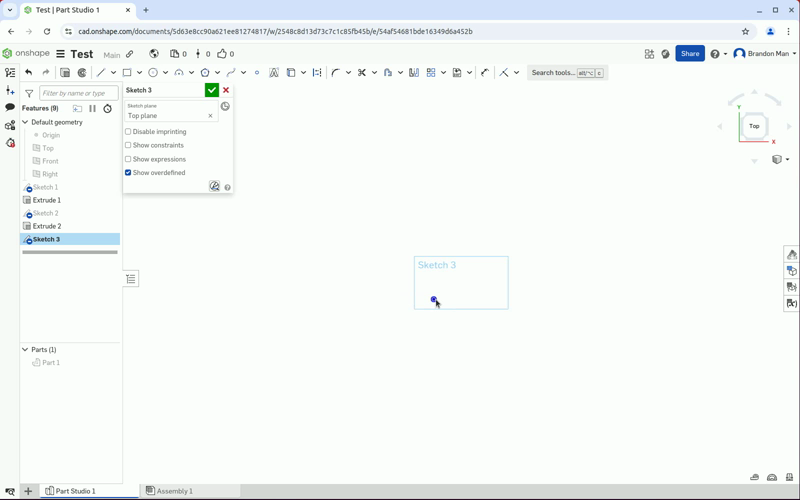
mouse_move(433, 301)
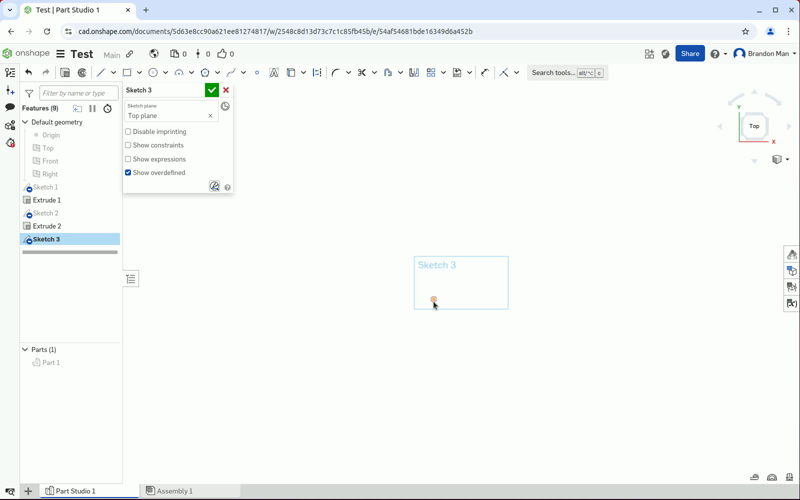
scroll(6)
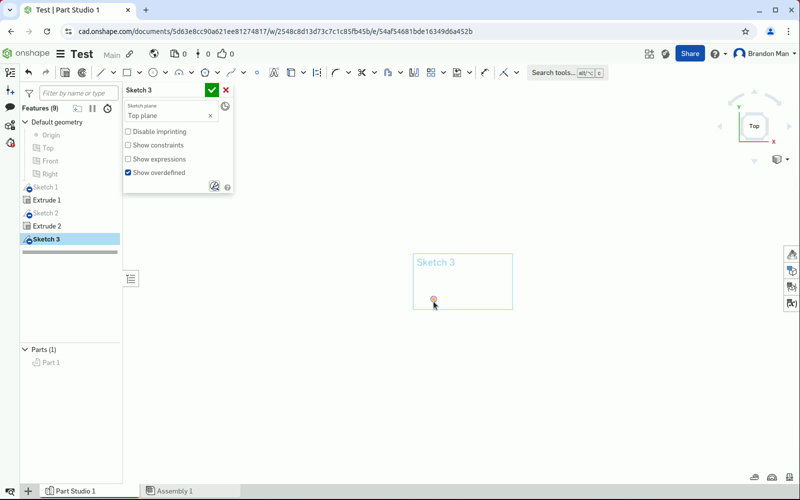
scroll(6)
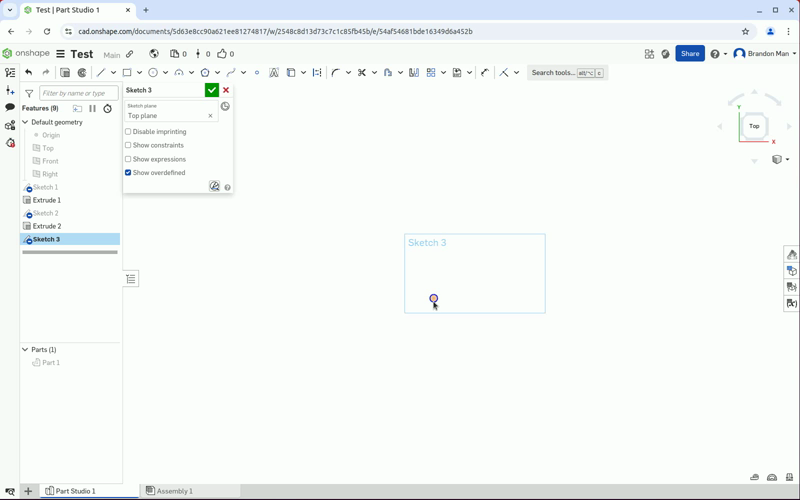
scroll(6)
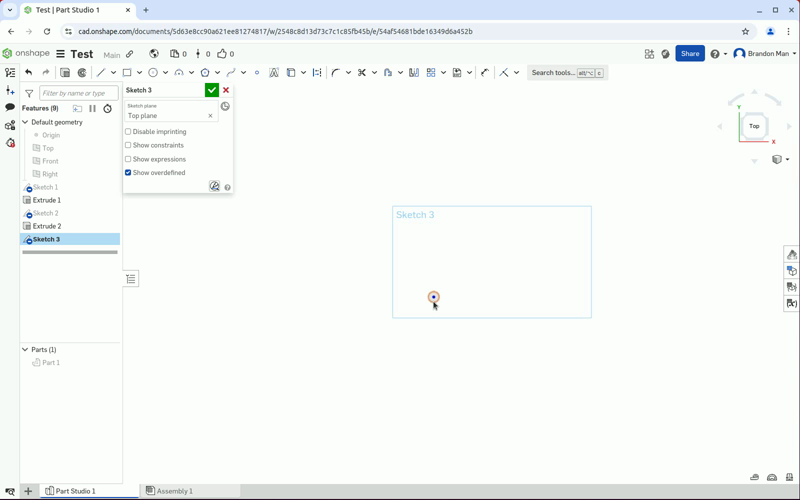
scroll(6)
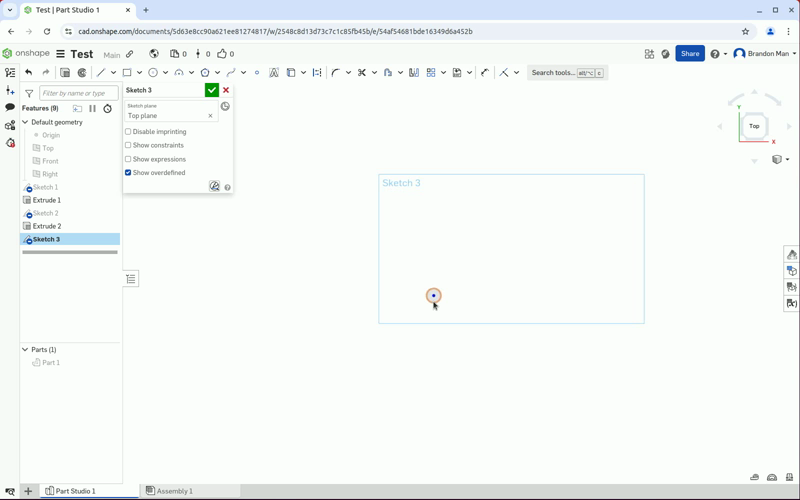
scroll(6)
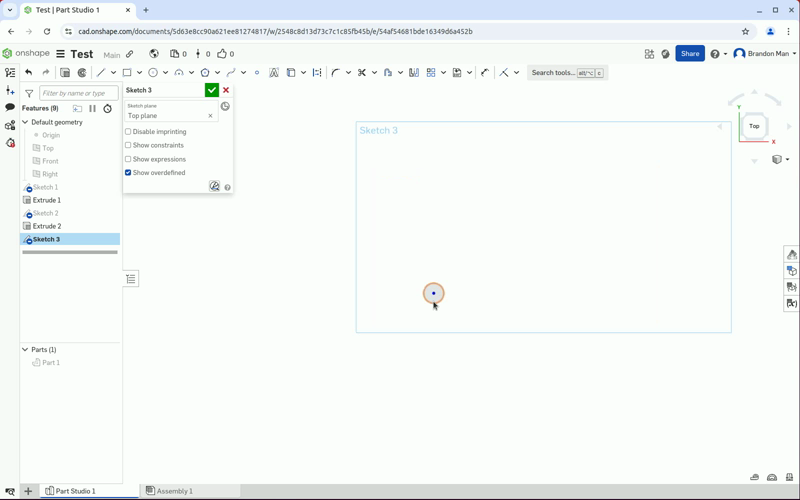
scroll(6)
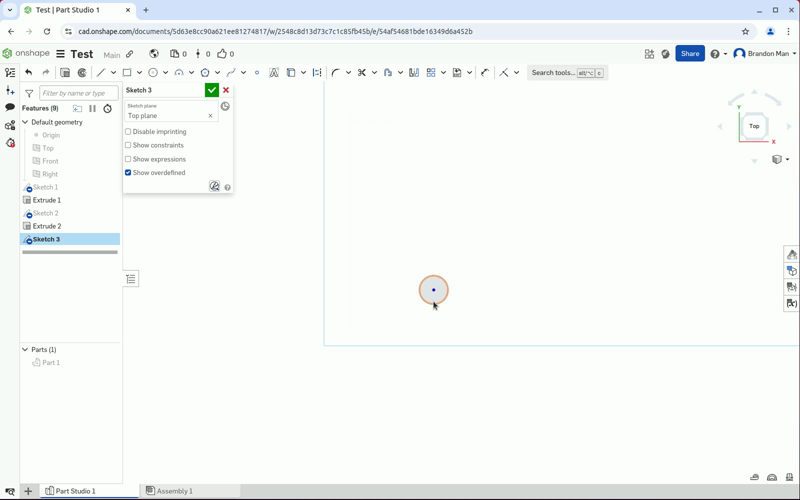
scroll(6)
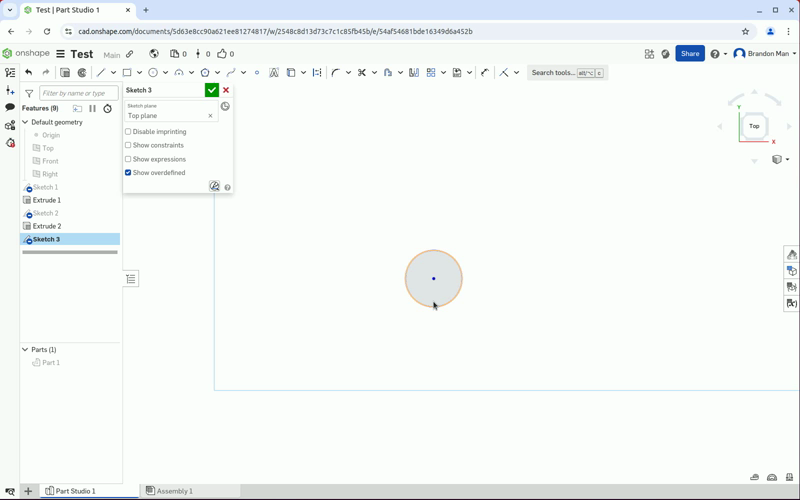
click(433, 301)
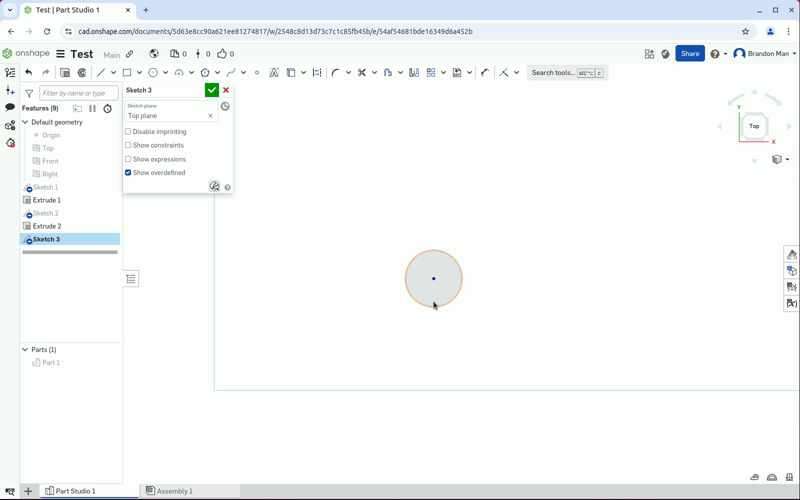
scroll(-6)
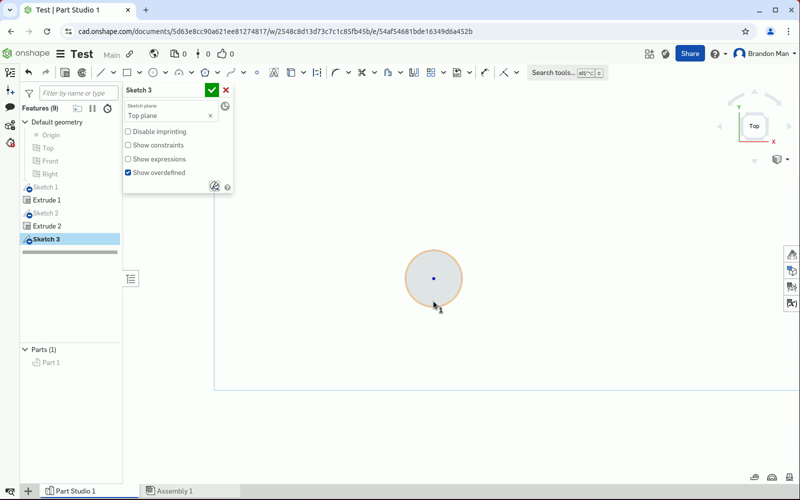
scroll(-6)
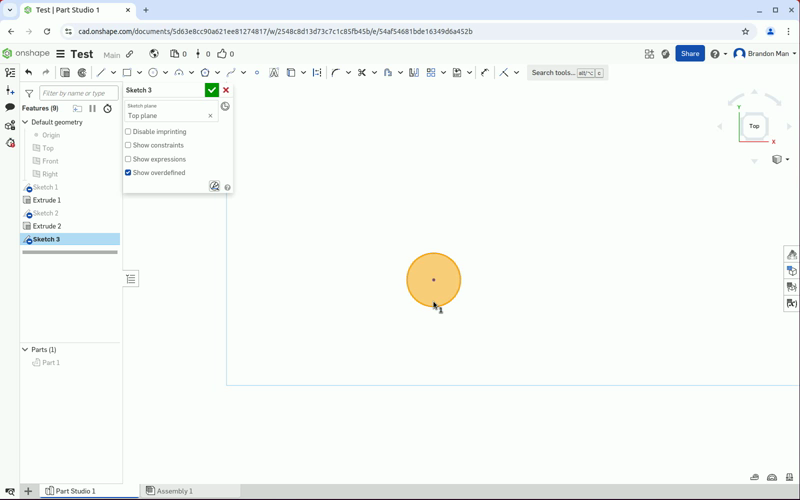
scroll(-6)
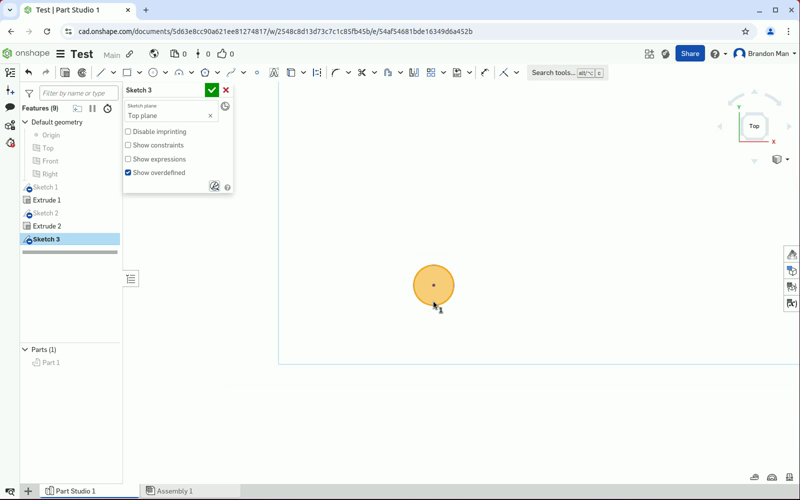
scroll(-6)
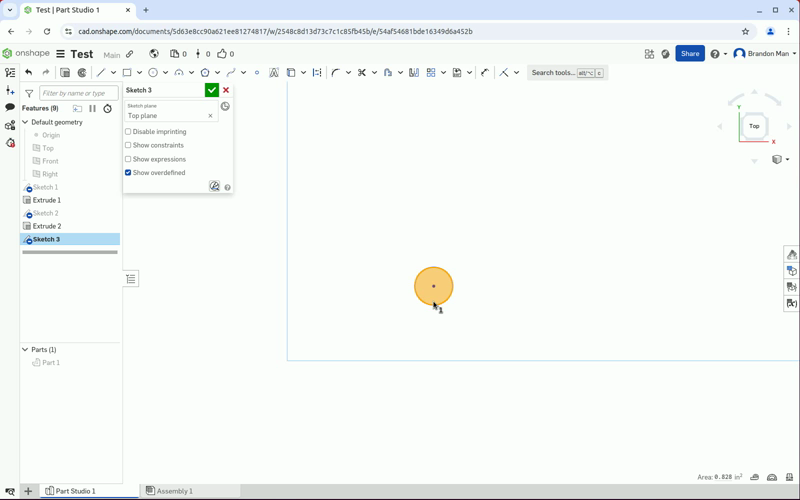
scroll(-6)
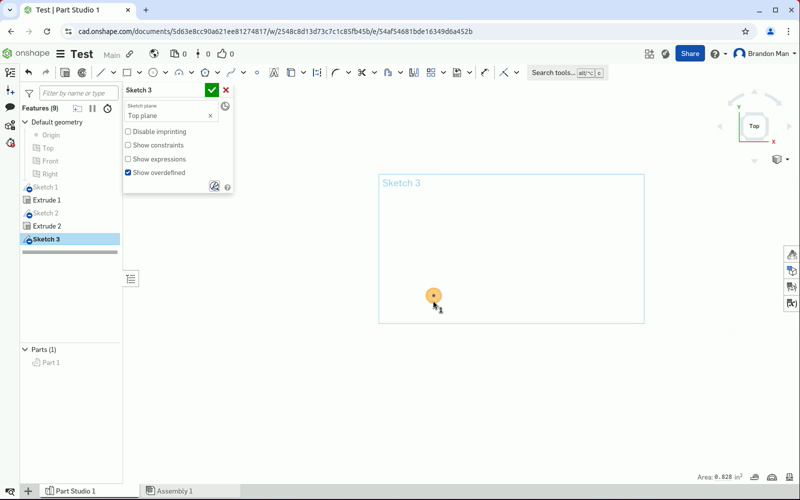
scroll(-6)
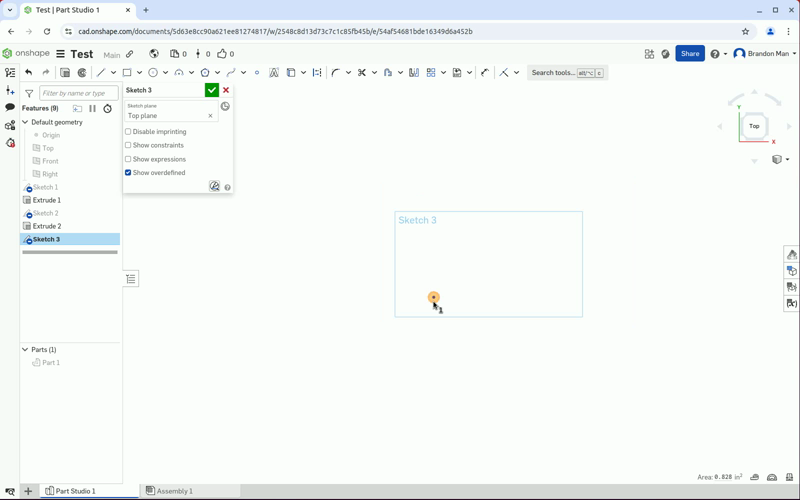
scroll(-6)
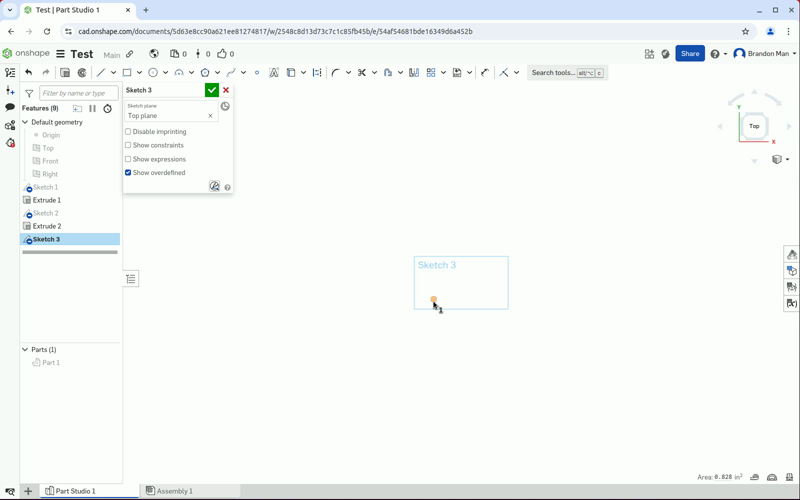
mouse_move(73, 352)
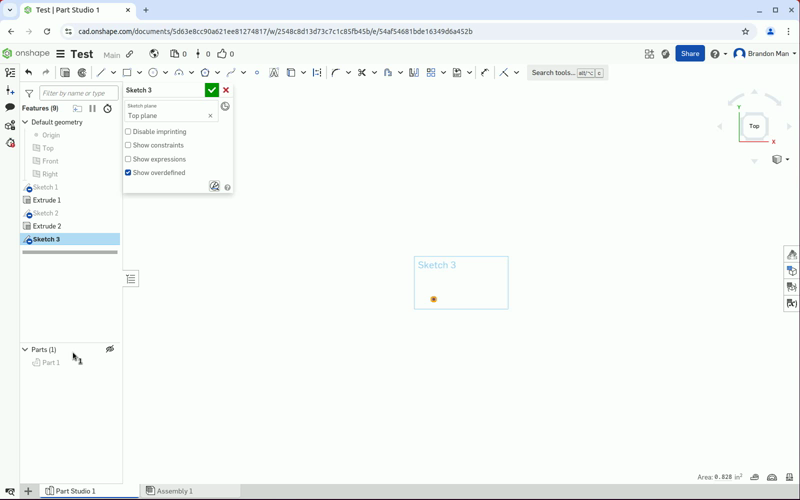
key(shift+y)
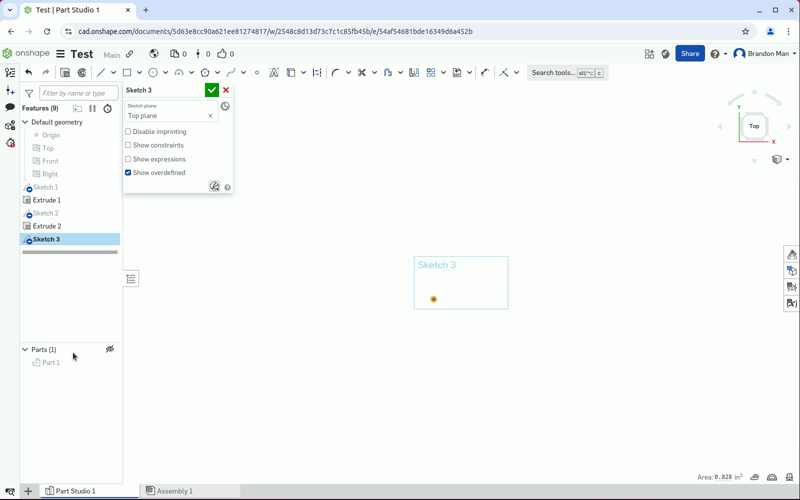
key(shift+e)
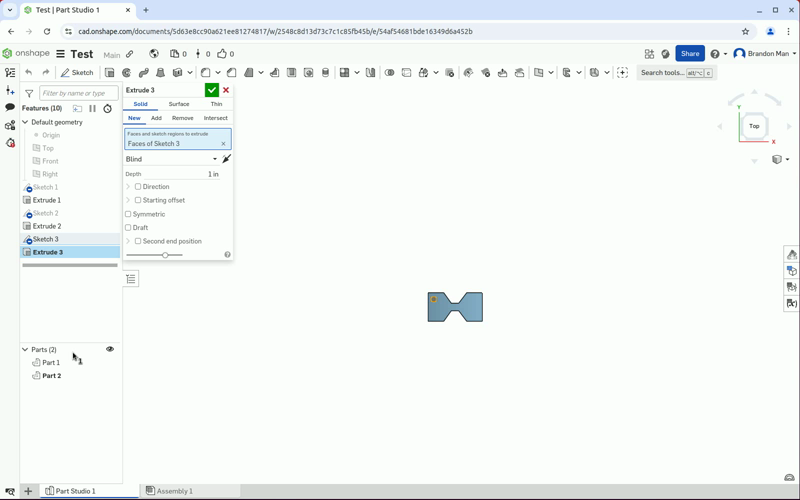
mouse_move(143, 106)
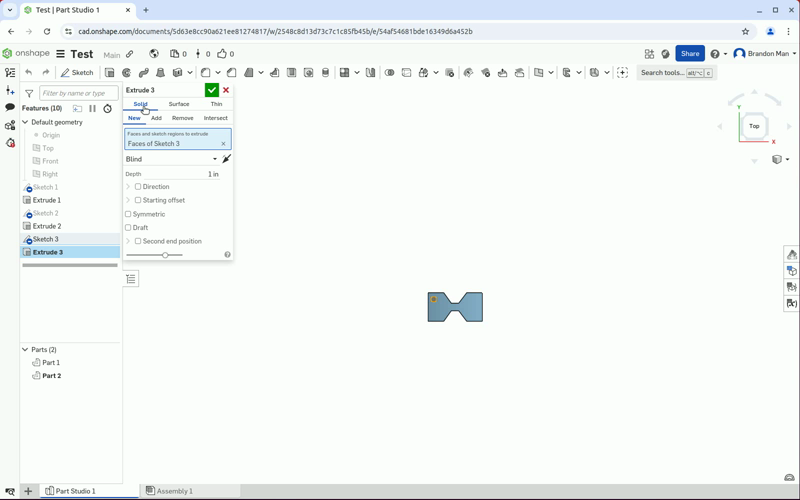
click(143, 106)
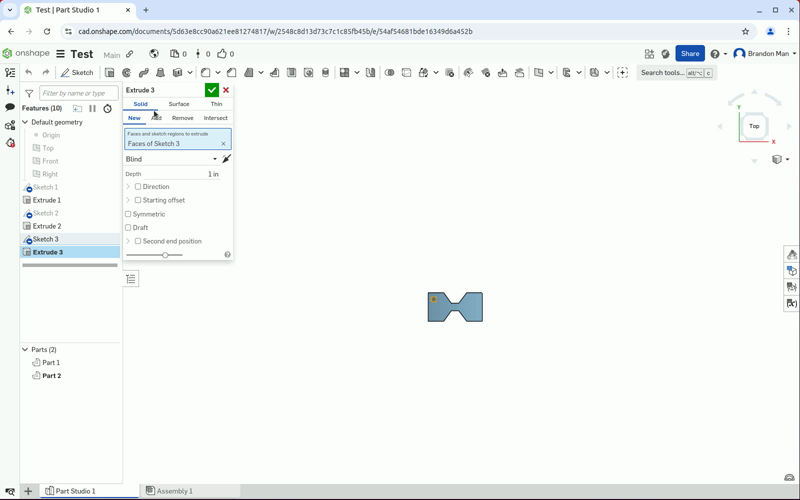
mouse_move(186, 120)
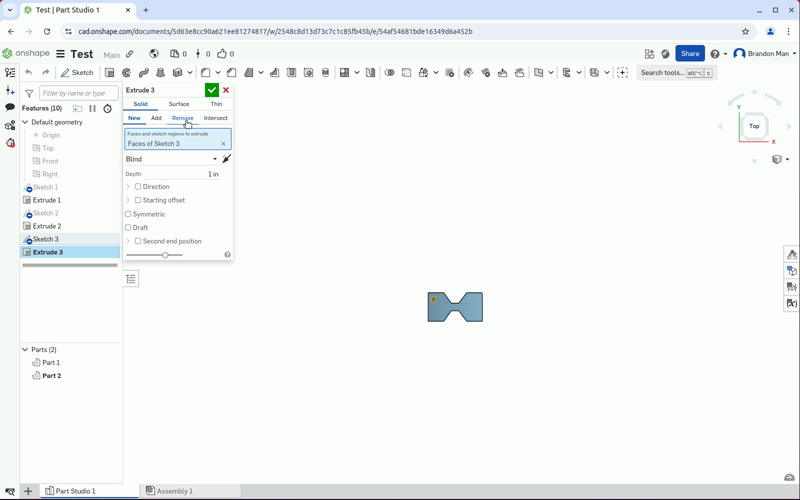
click(186, 120)
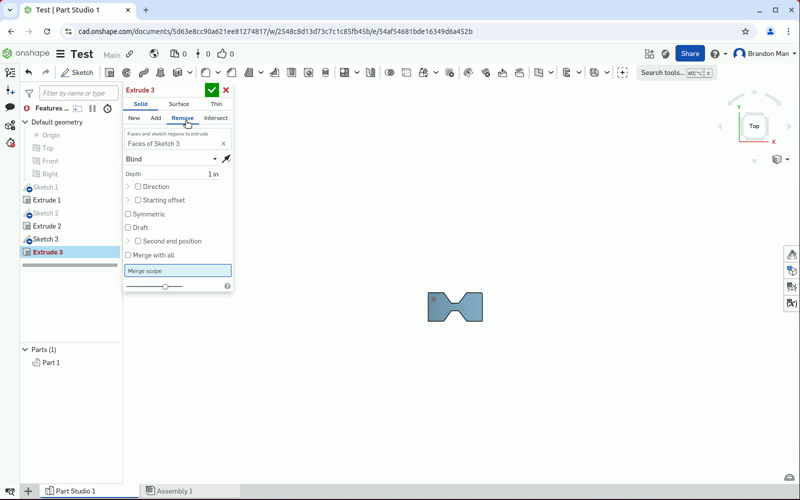
key(tab, 4)
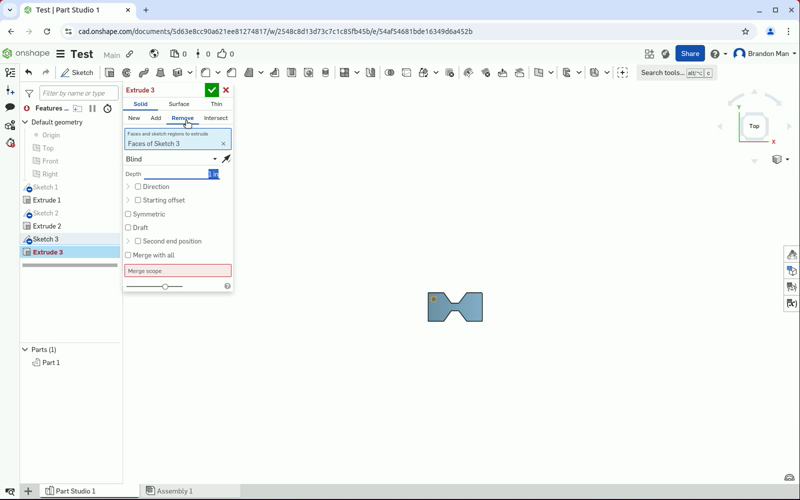
text(-30.57)
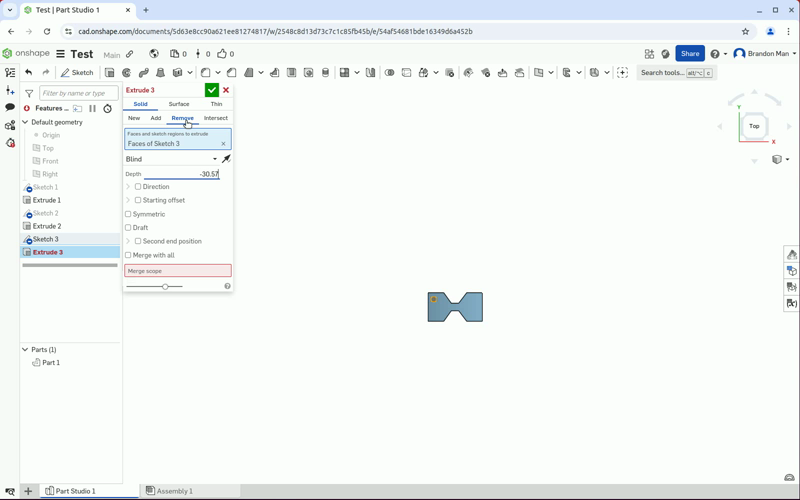
key(tab, 6)
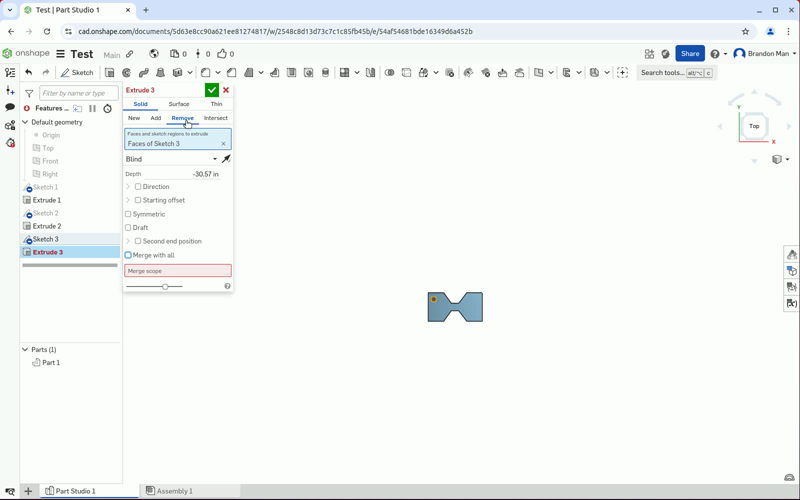
key(space)
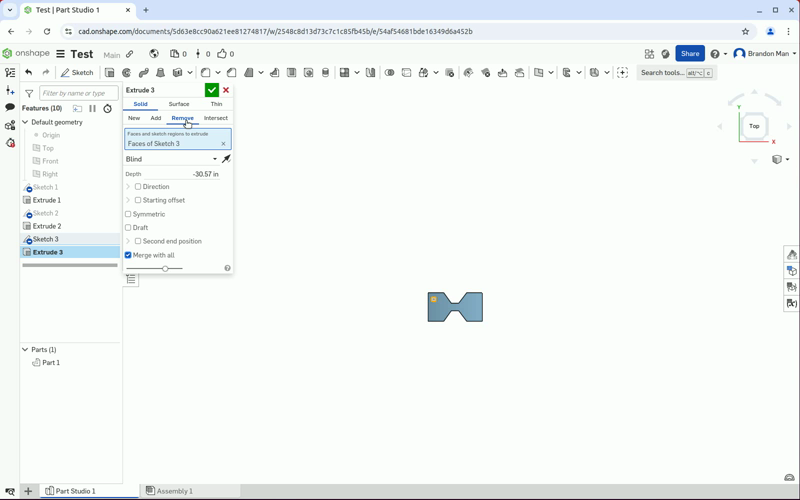
key(enter)
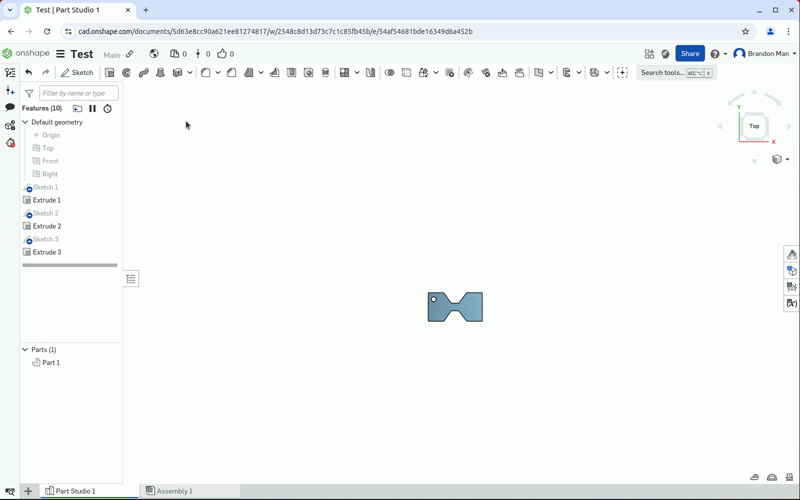
key(shift+h)
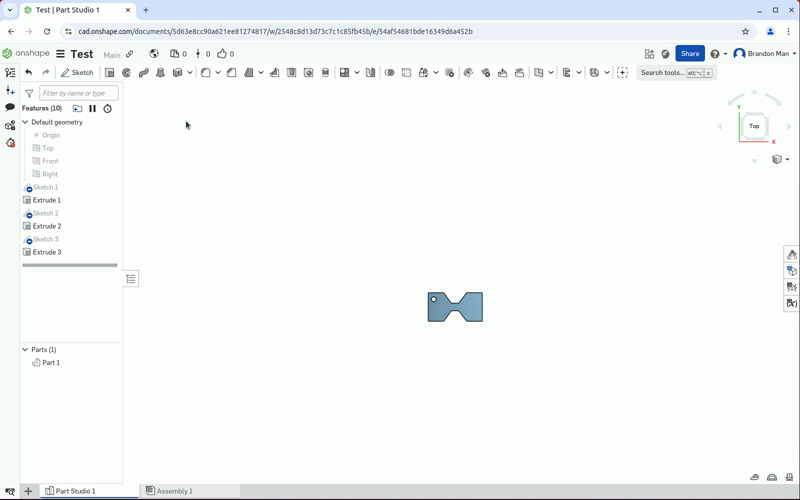
key(shift+h)
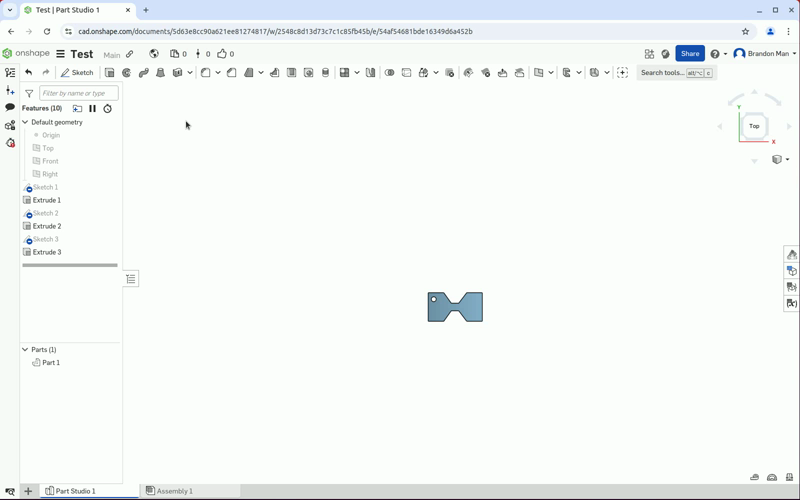
mouse_move(73, 189)
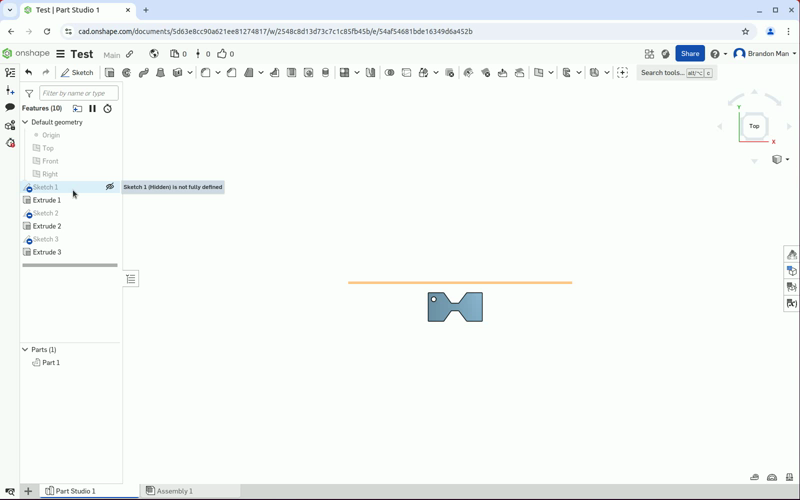
click(73, 189)
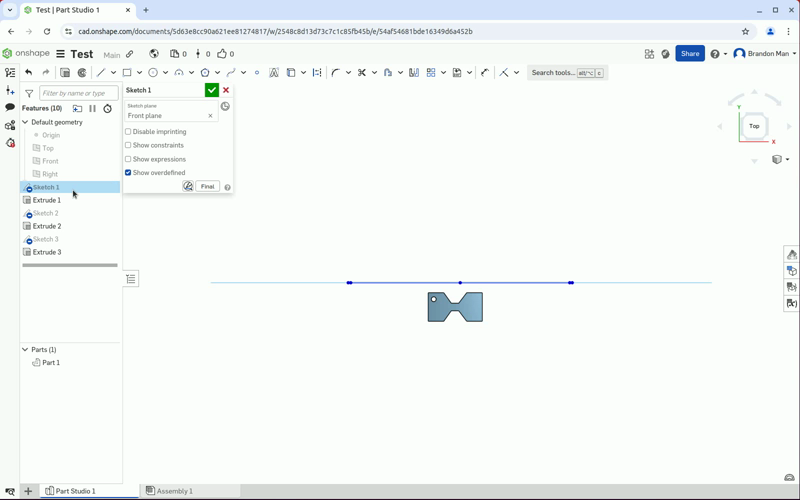
mouse_move(229, 92)
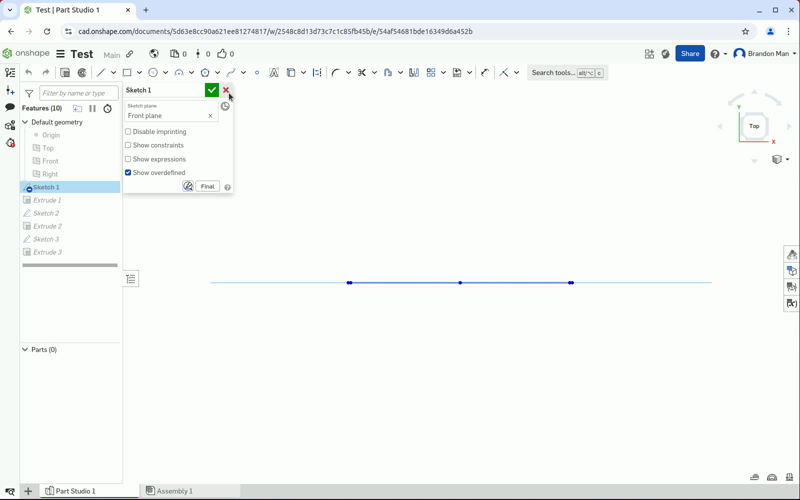
click(229, 92)
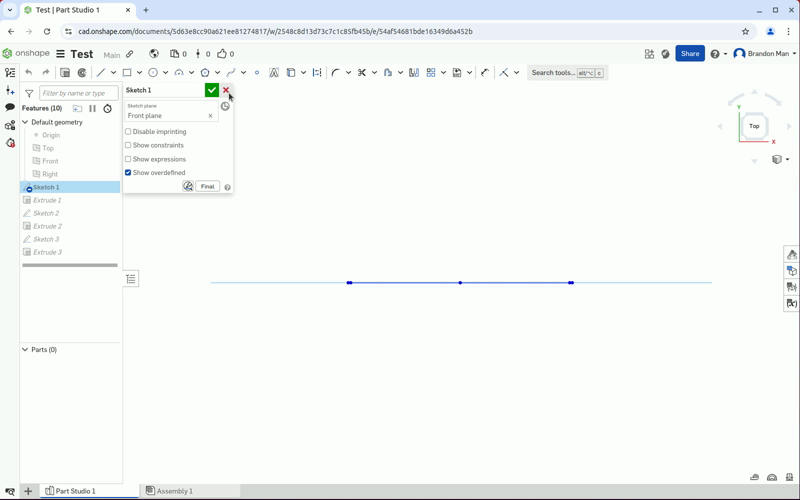
key(shift+s)
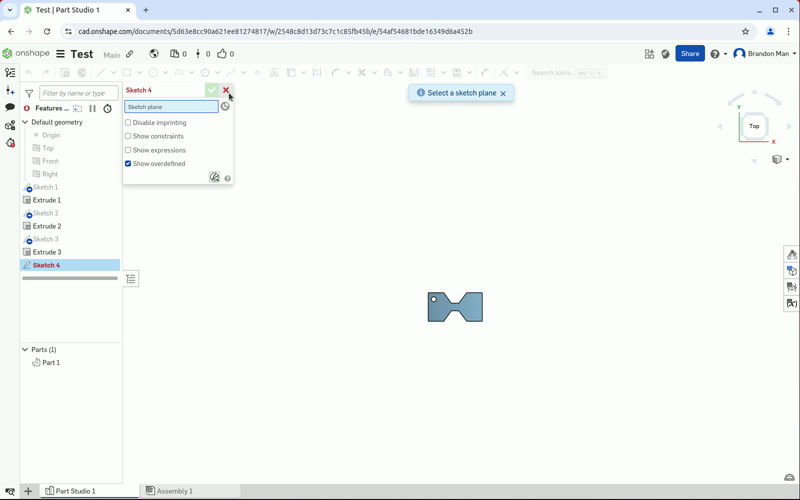
mouse_move(73, 150)
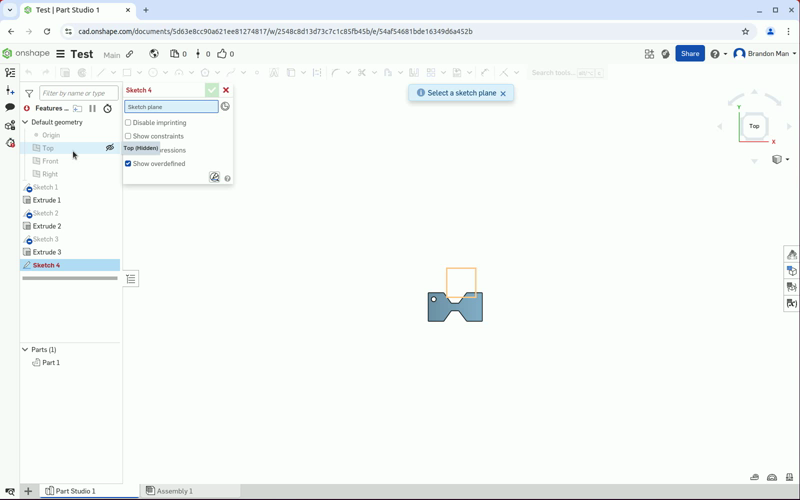
click(73, 150)
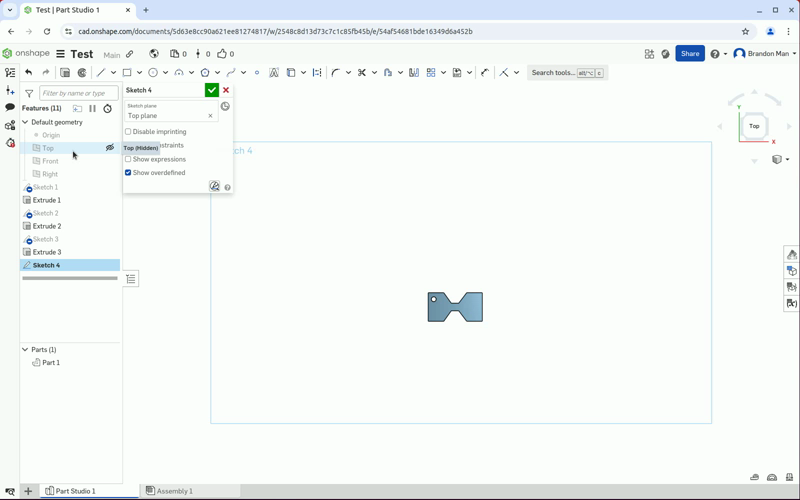
mouse_move(73, 352)
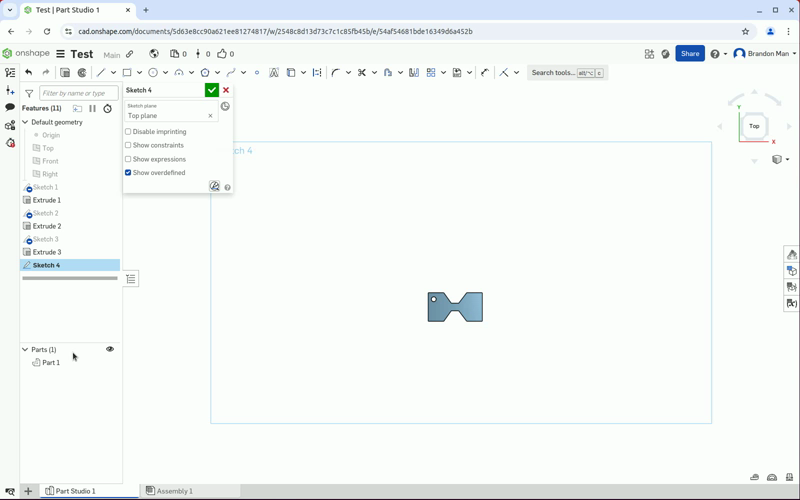
key(y)
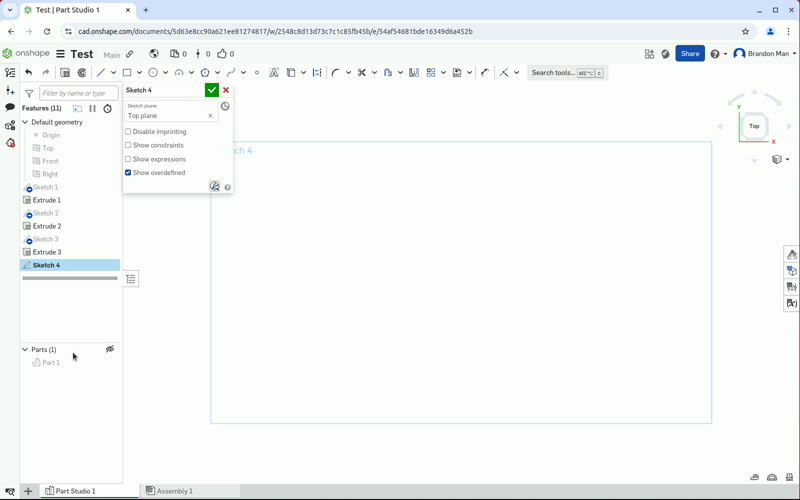
key(c)
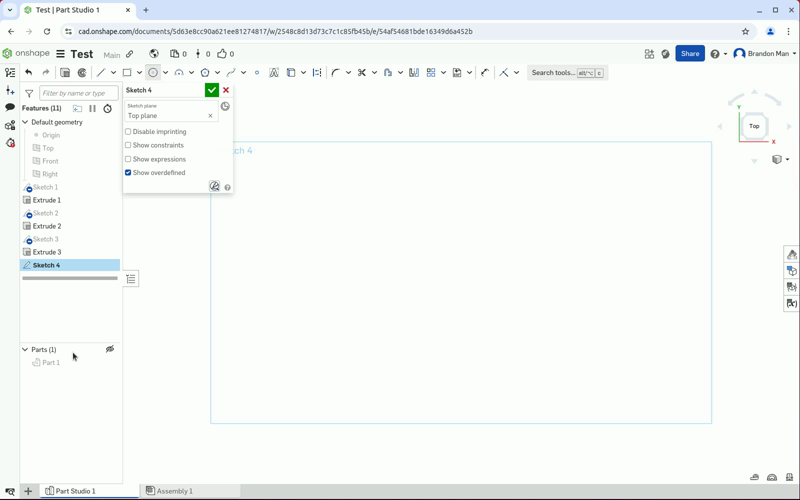
key_down(shift)
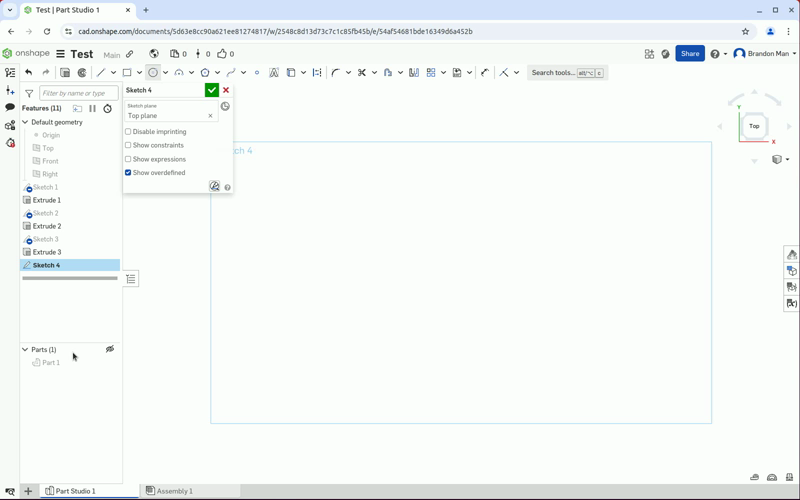
mouse_move(433, 316)
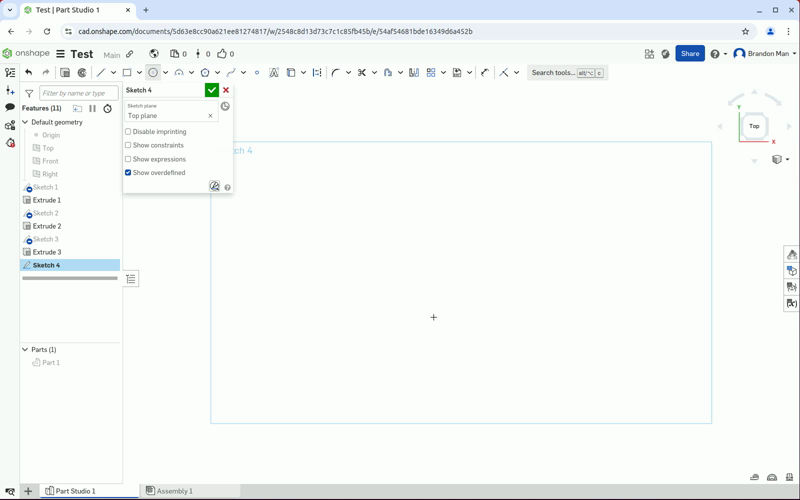
click(433, 316)
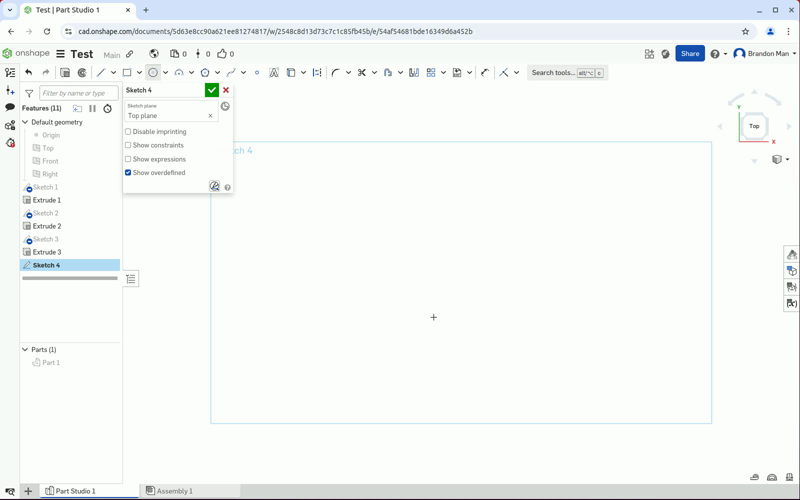
key_up(shift)
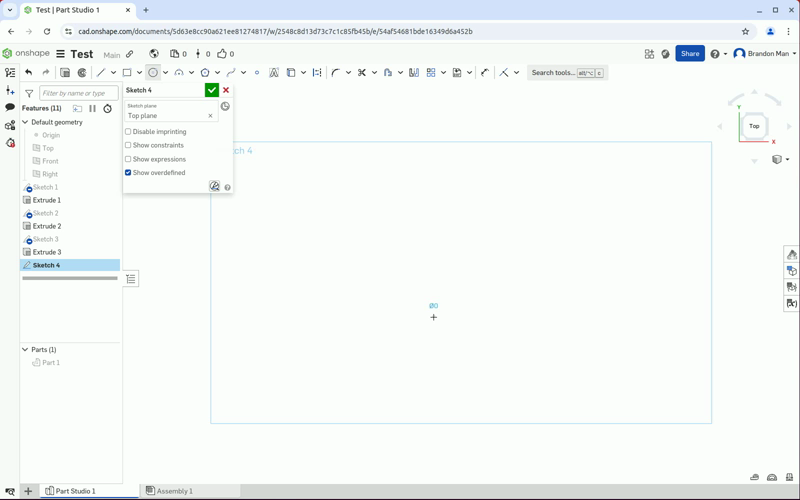
mouse_move(436, 316)
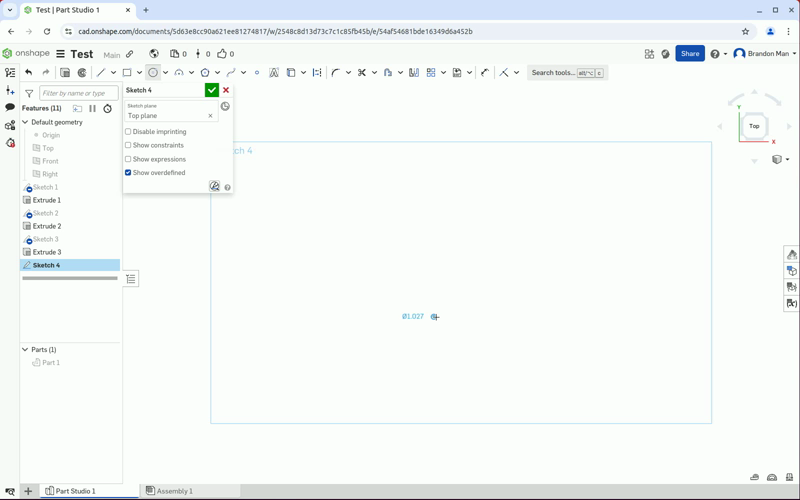
scroll(6)
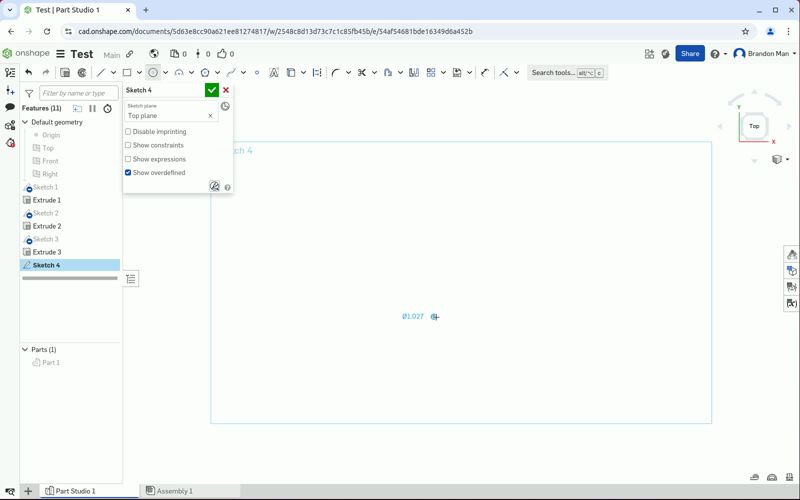
scroll(6)
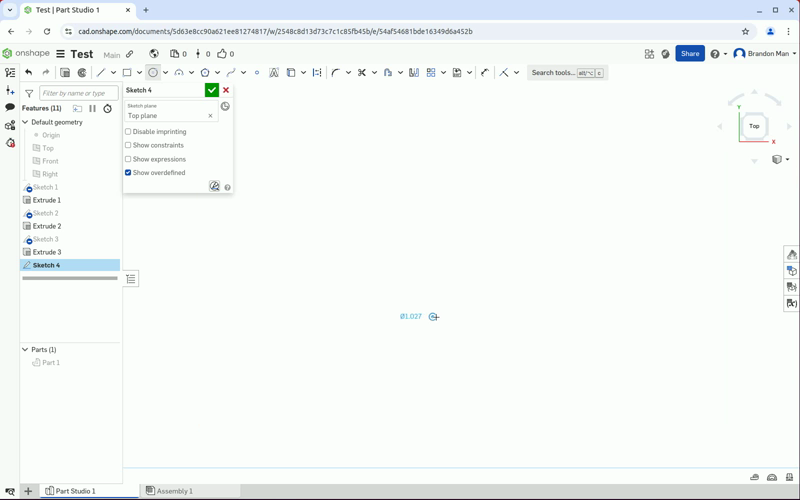
scroll(6)
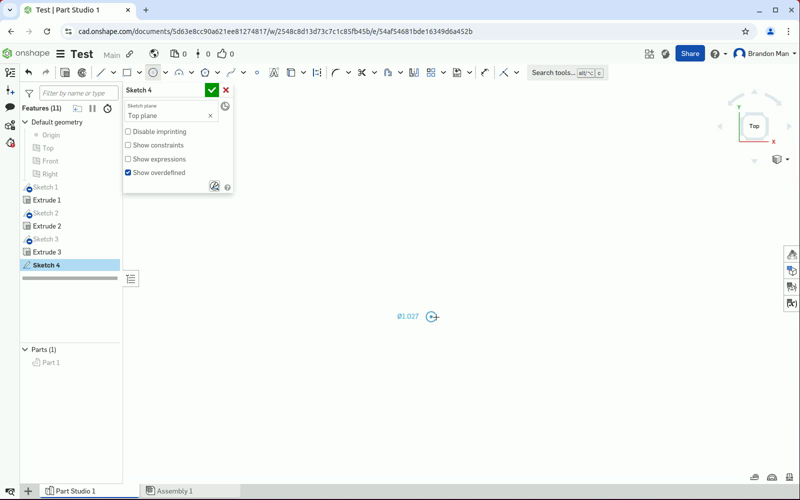
scroll(6)
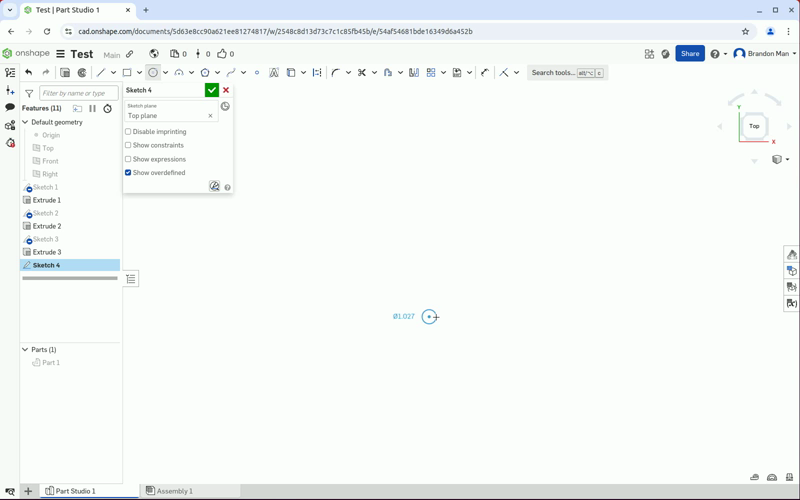
scroll(6)
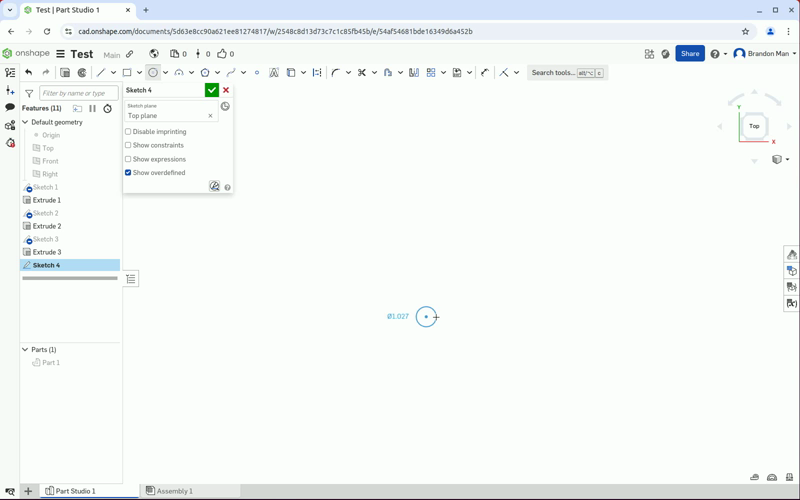
scroll(6)
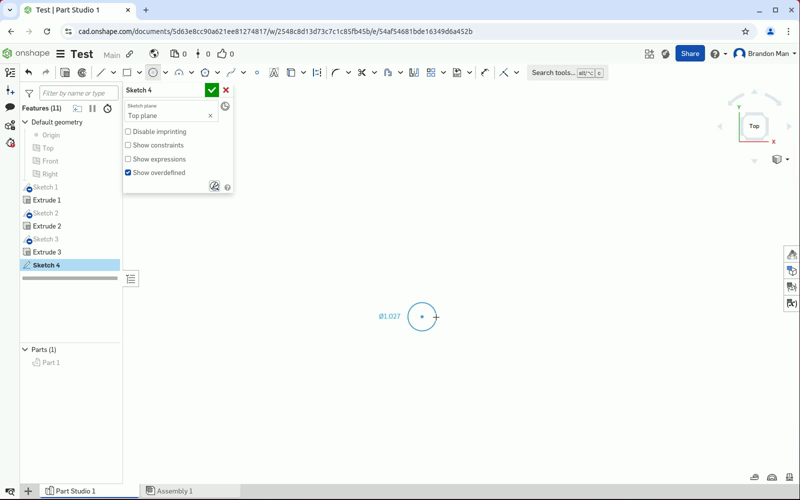
scroll(6)
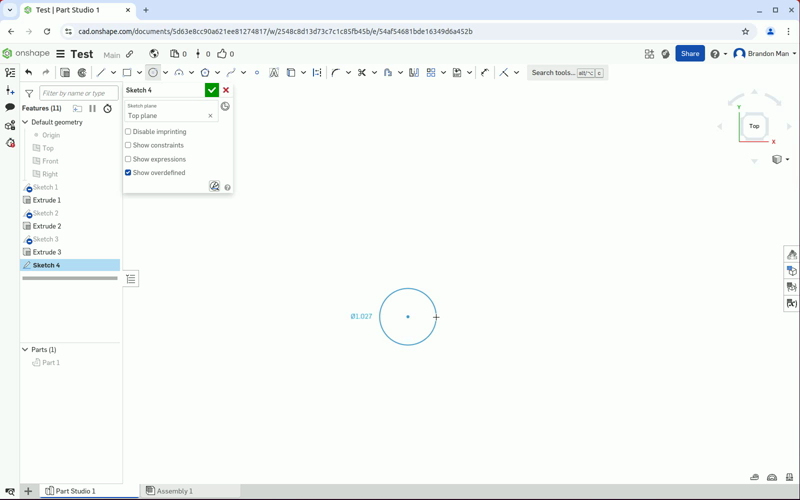
click(436, 316)
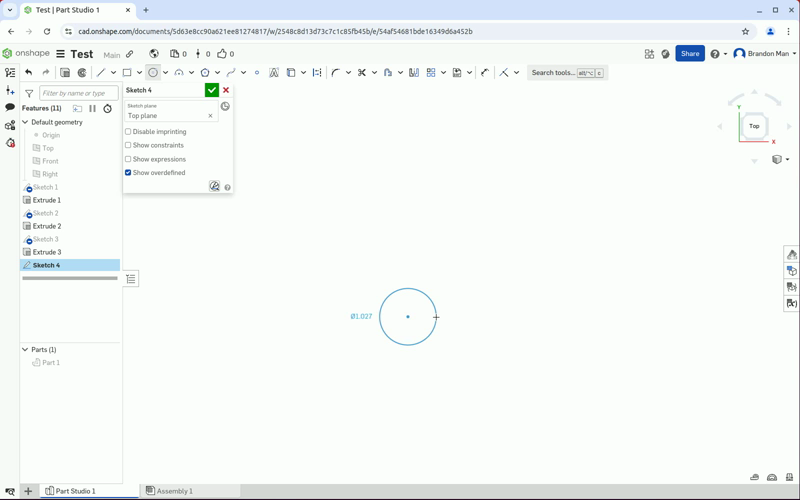
scroll(-6)
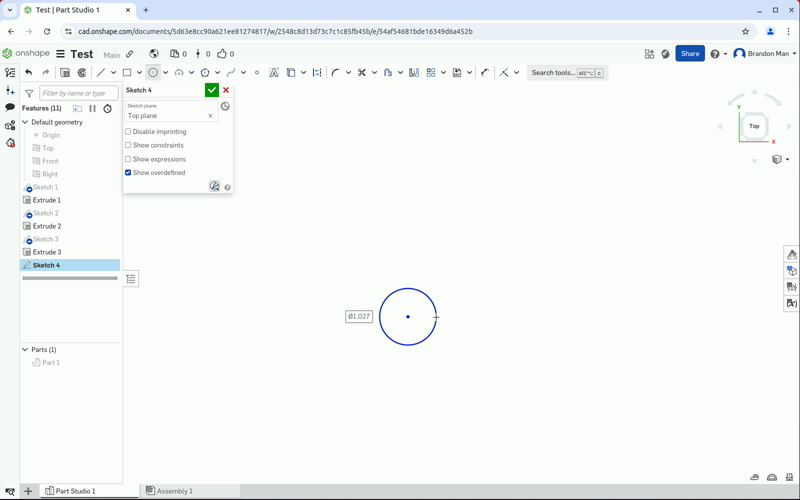
scroll(-6)
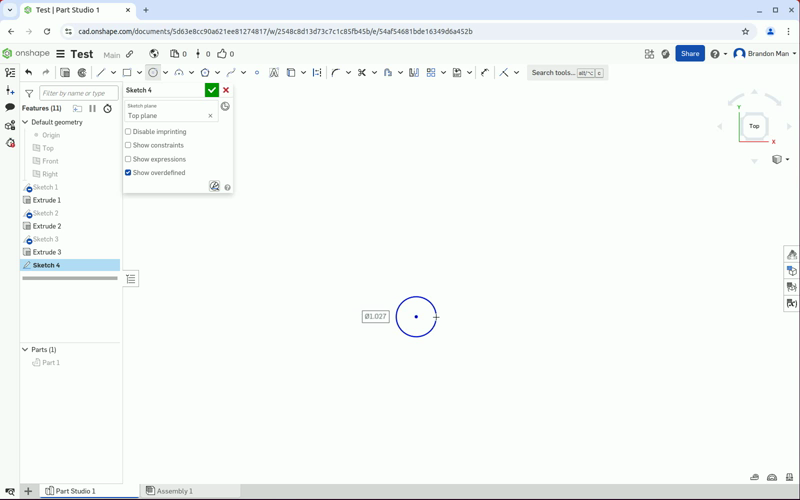
scroll(-6)
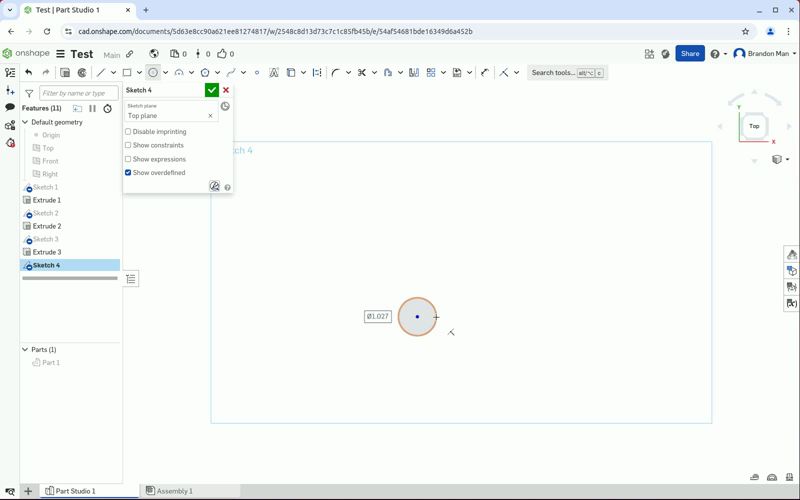
scroll(-6)
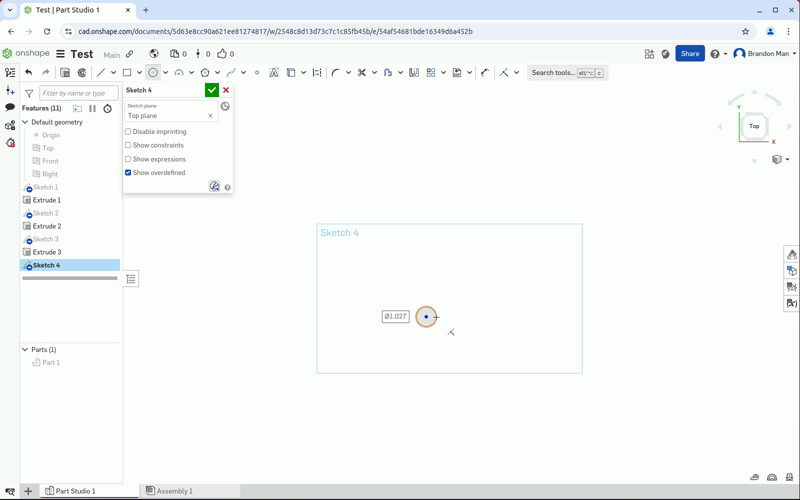
scroll(-6)
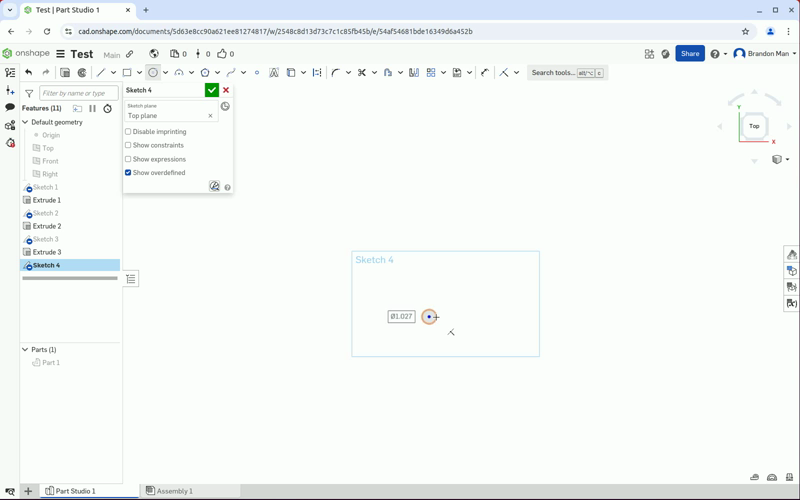
scroll(-6)
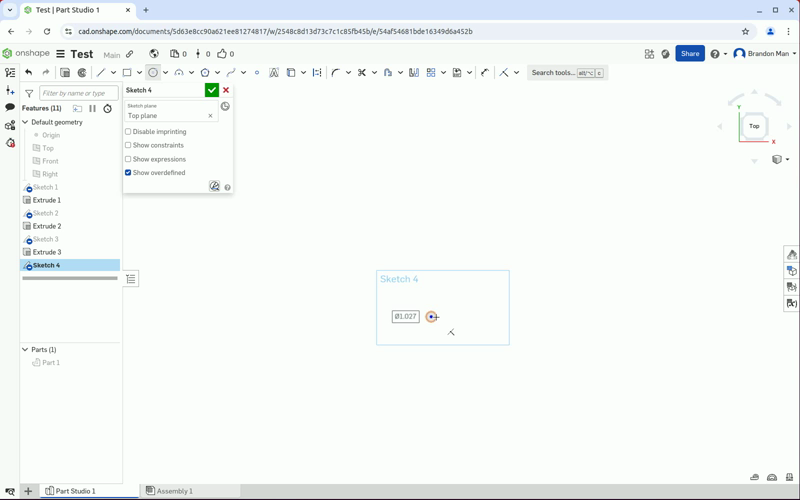
scroll(-6)
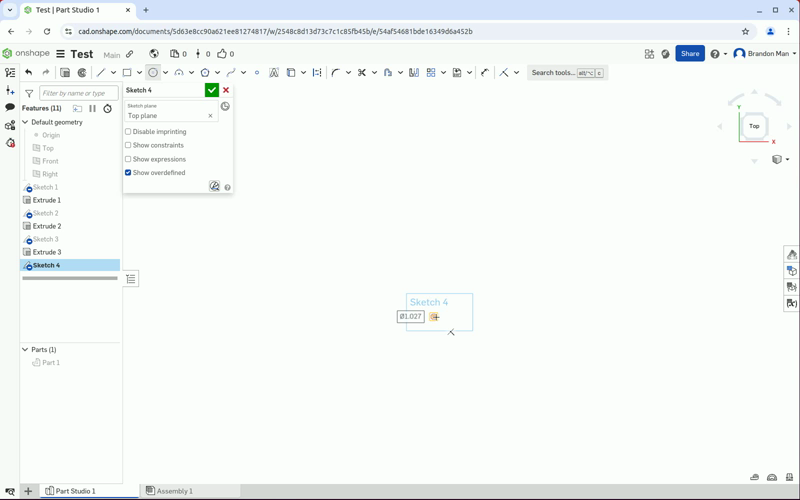
key(esc)
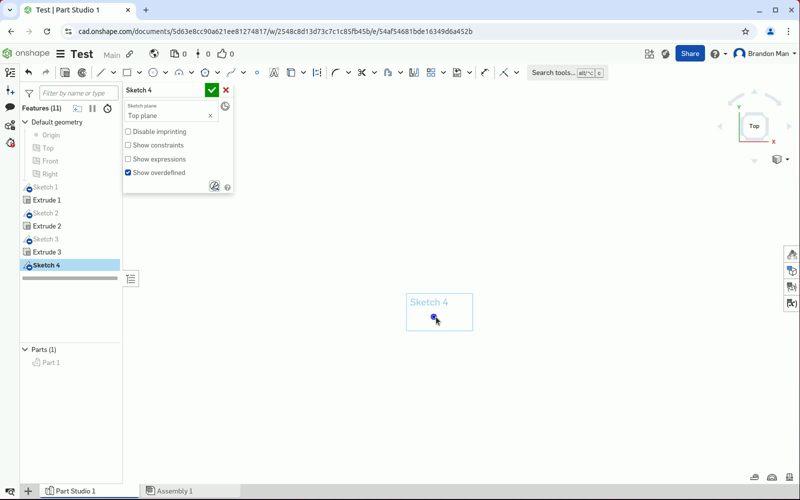
mouse_move(435, 317)
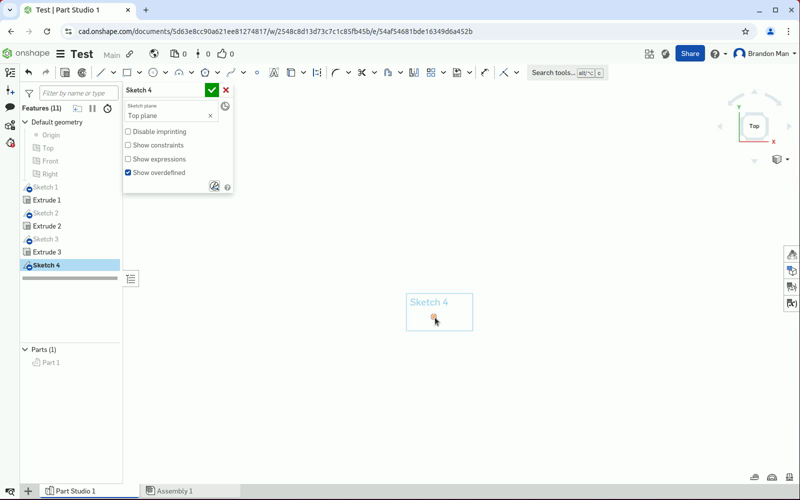
scroll(6)
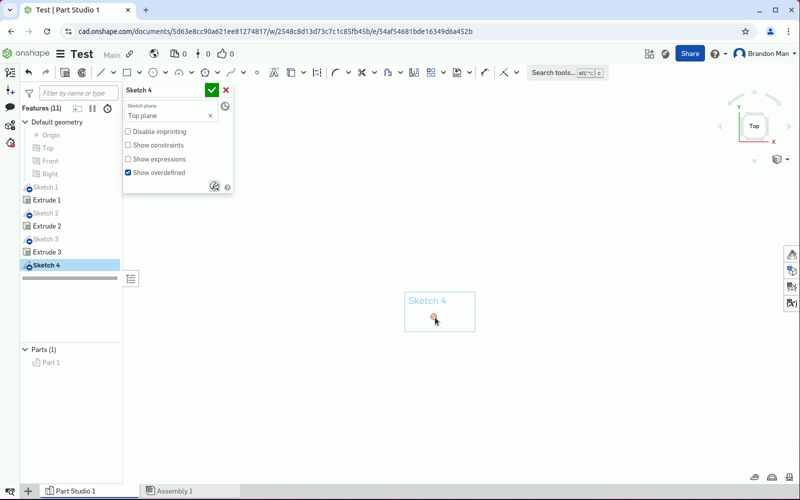
scroll(6)
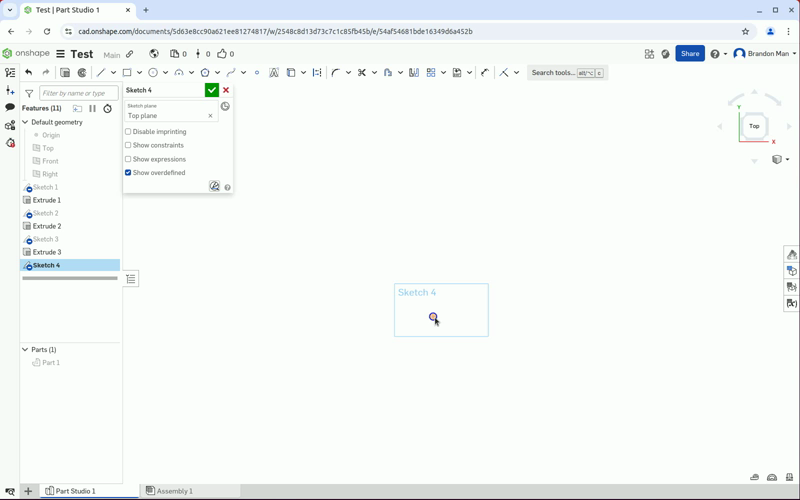
scroll(6)
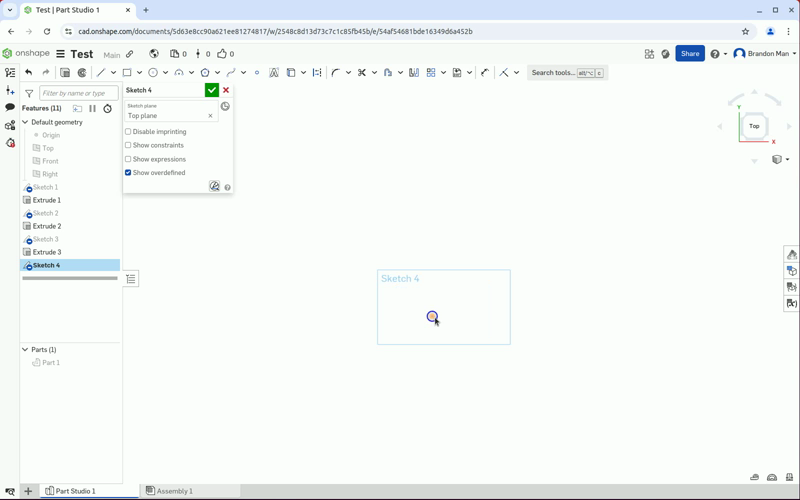
scroll(6)
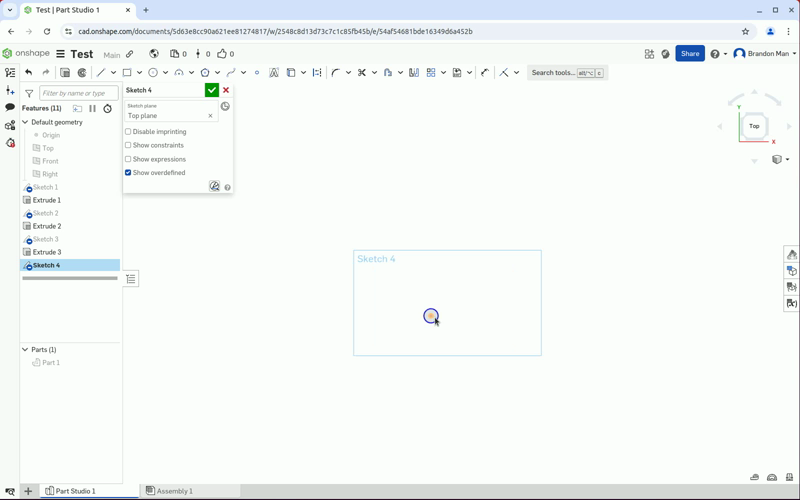
scroll(6)
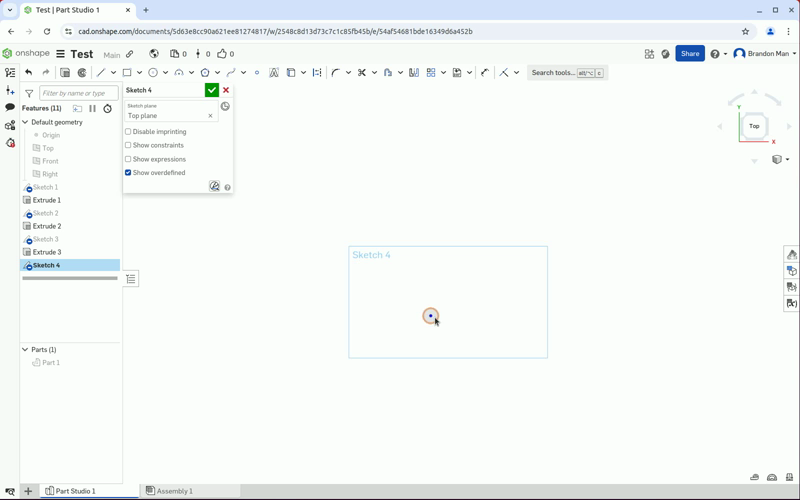
scroll(6)
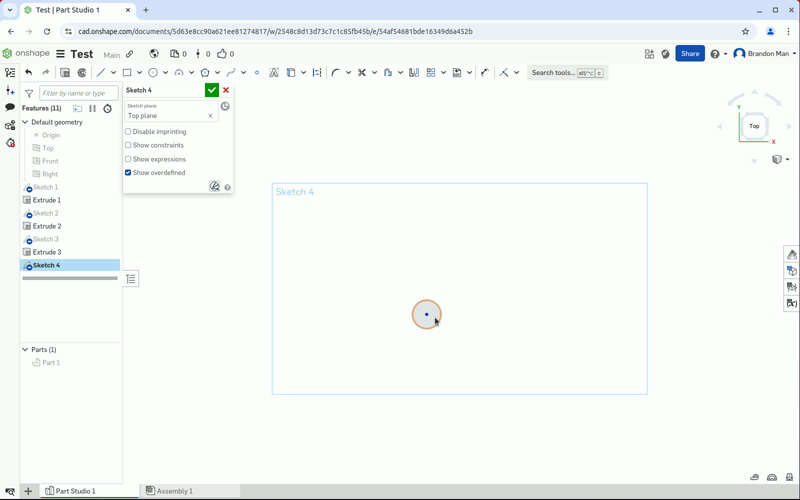
scroll(6)
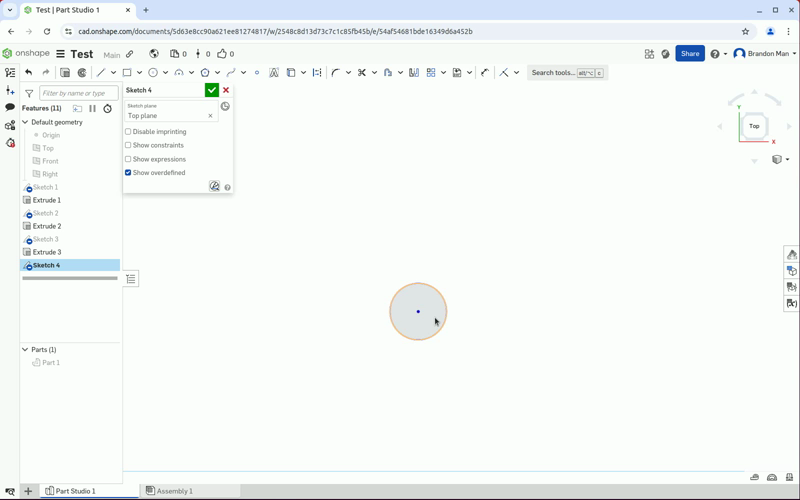
click(435, 317)
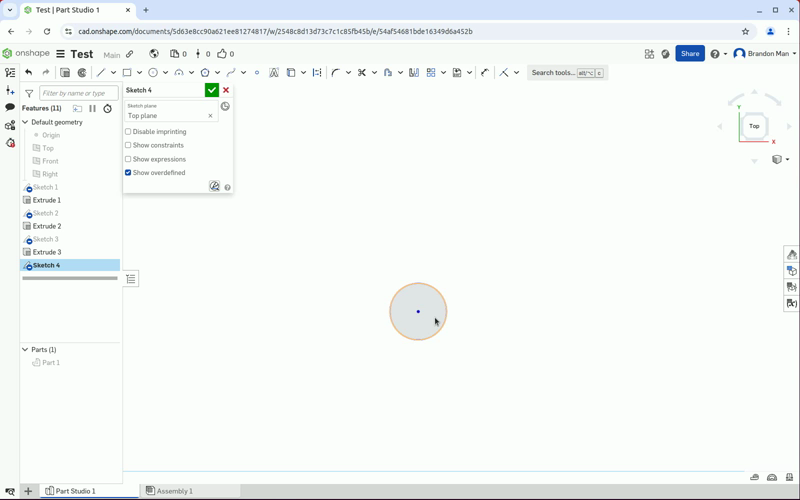
scroll(-6)
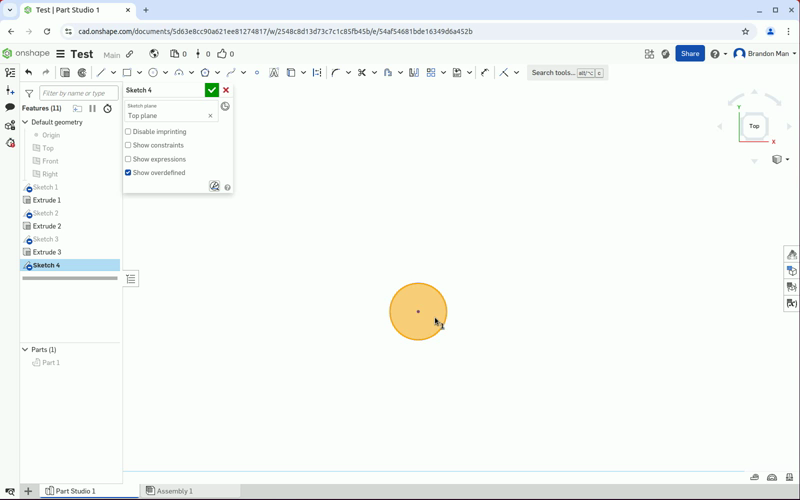
scroll(-6)
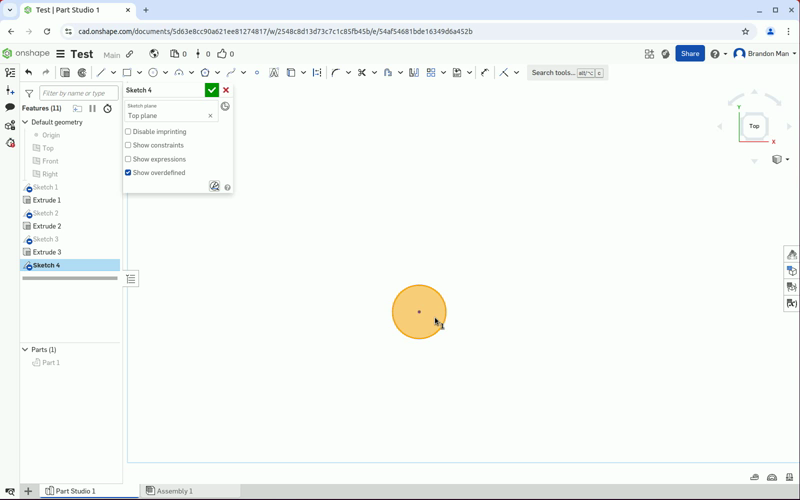
scroll(-6)
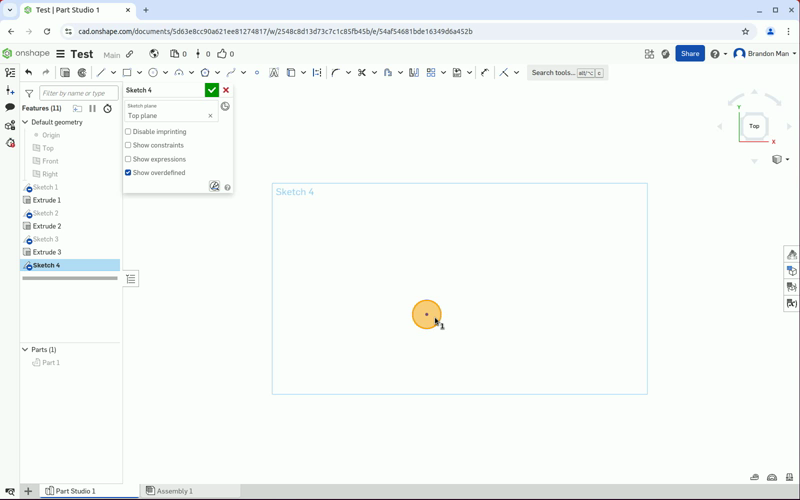
scroll(-6)
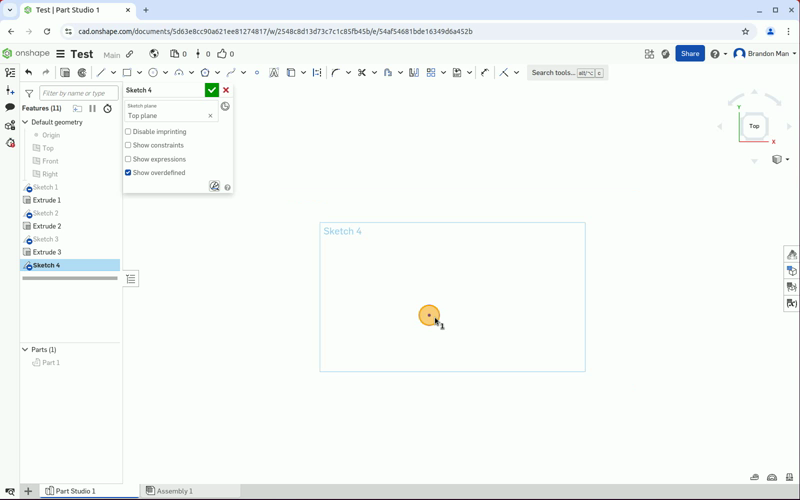
scroll(-6)
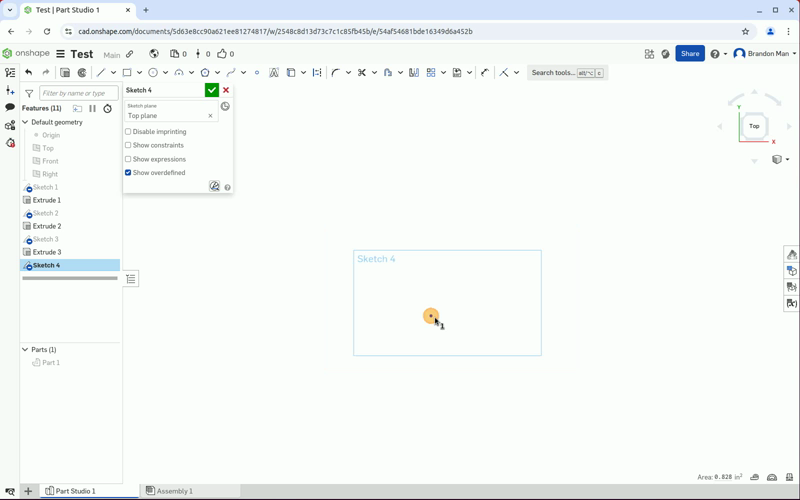
scroll(-6)
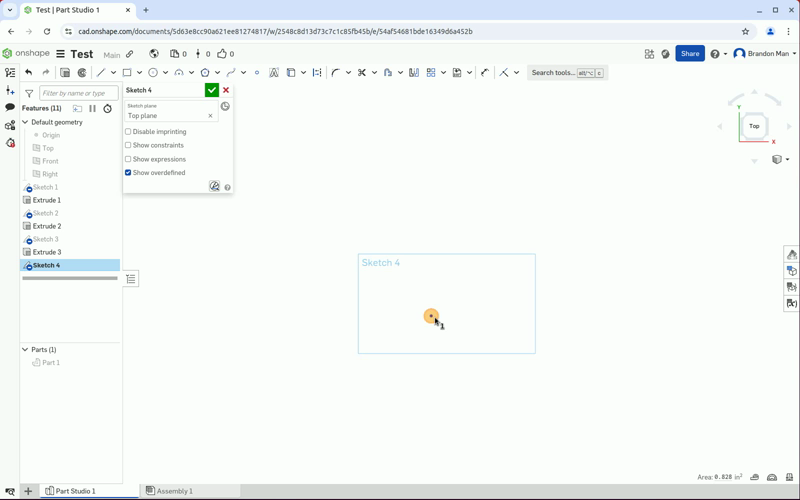
scroll(-6)
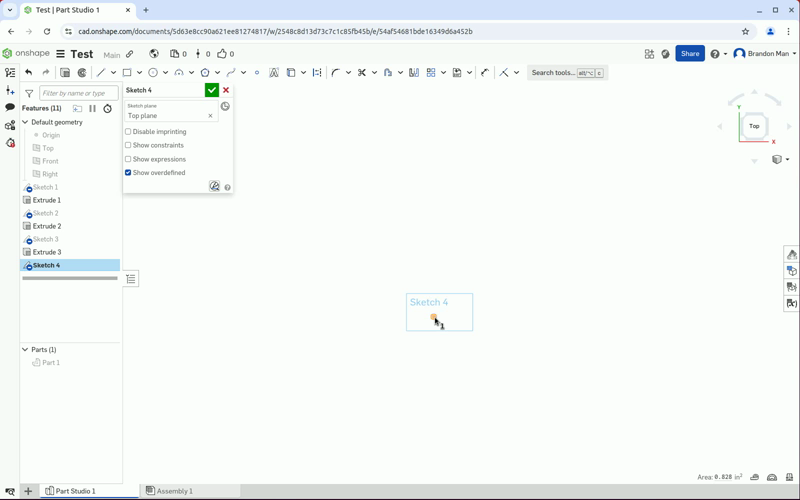
mouse_move(73, 352)
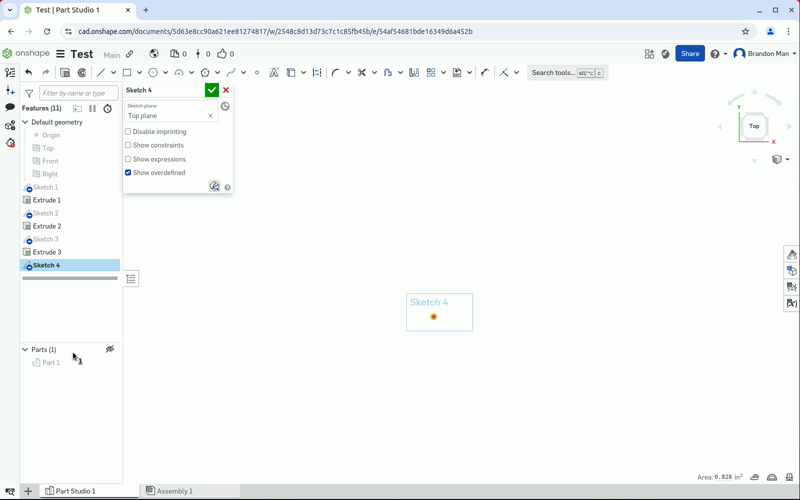
key(shift+y)
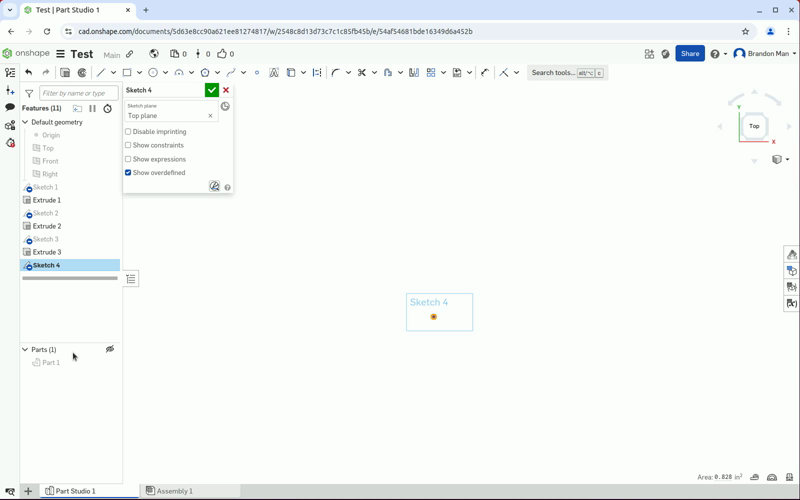
key(shift+e)
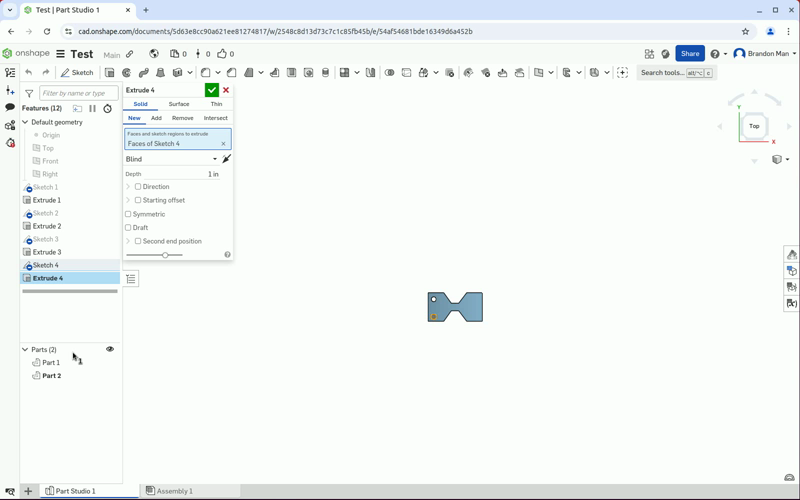
mouse_move(143, 106)
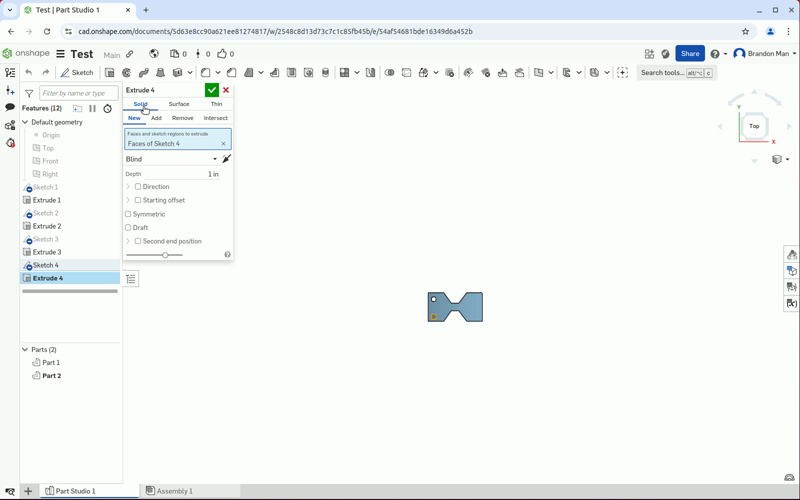
click(143, 106)
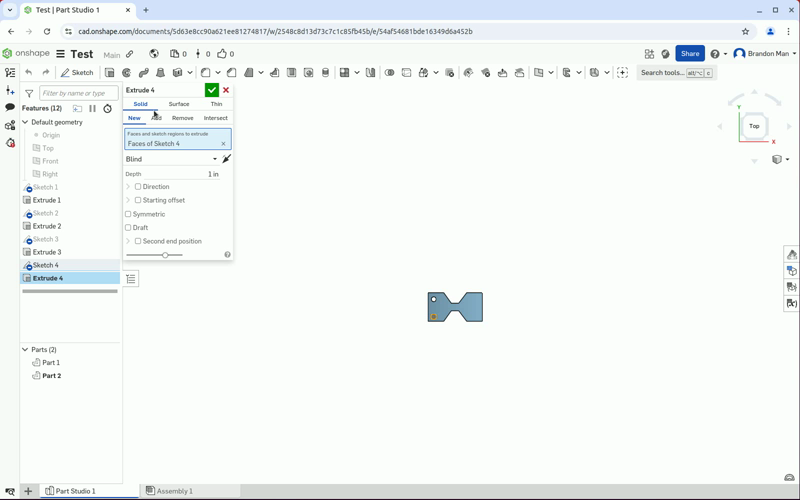
mouse_move(186, 120)
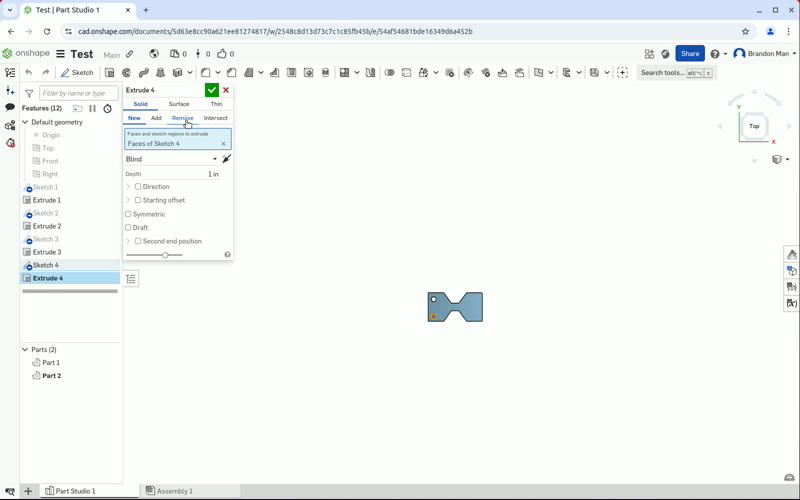
click(186, 120)
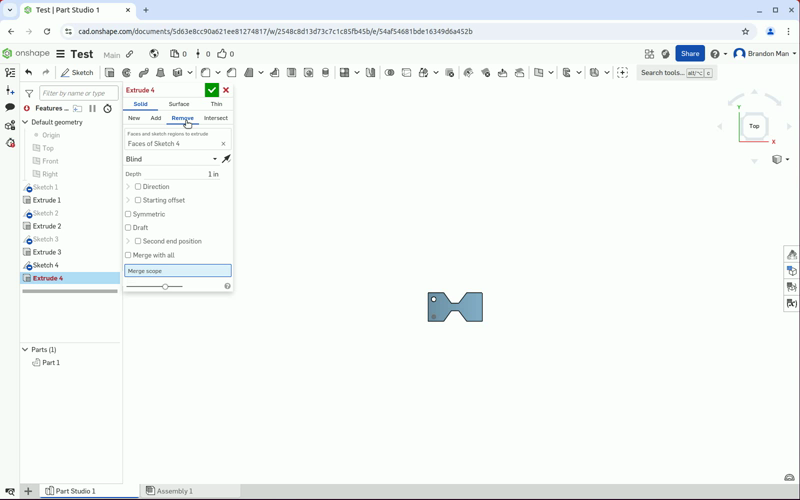
key(tab, 4)
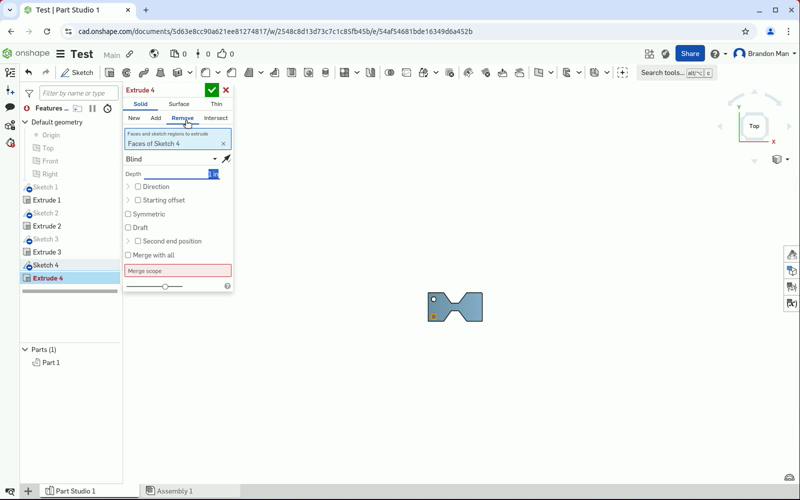
text(-30.57)
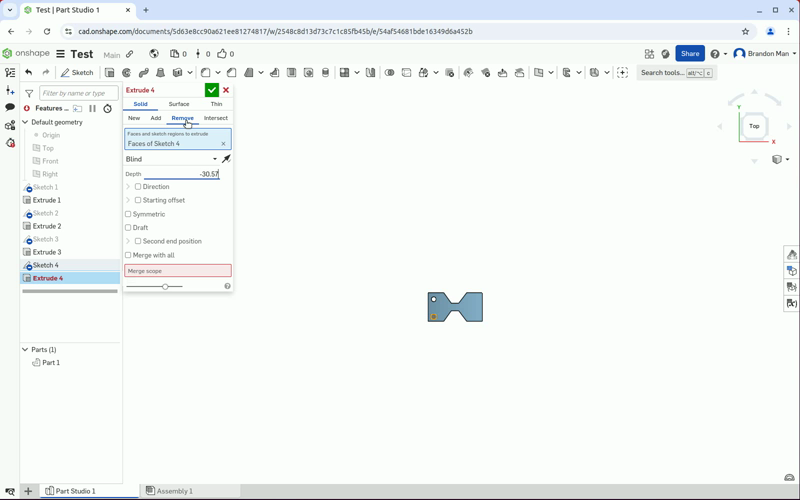
key(tab, 6)
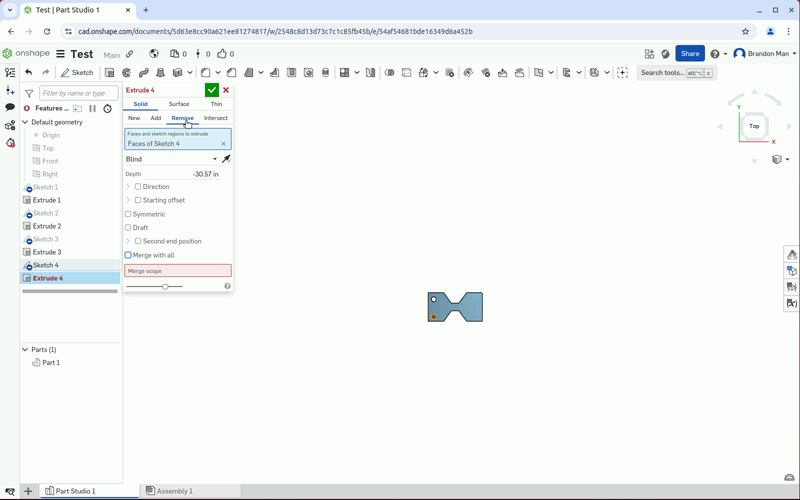
key(space)
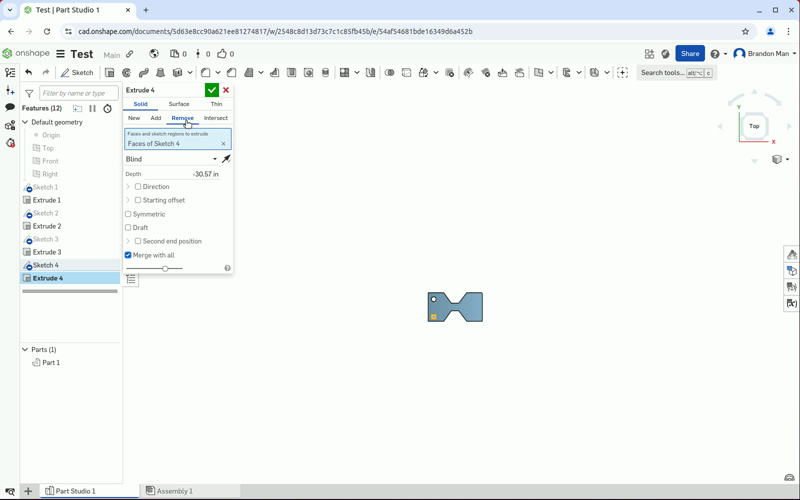
key(enter)
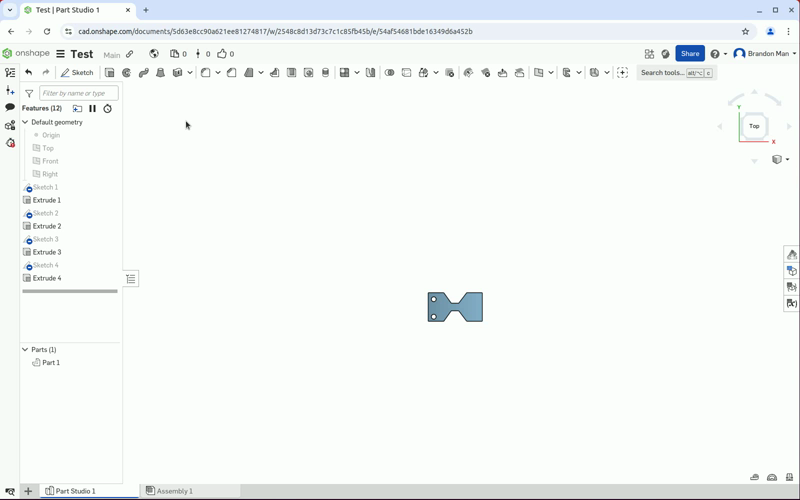
key(shift+h)
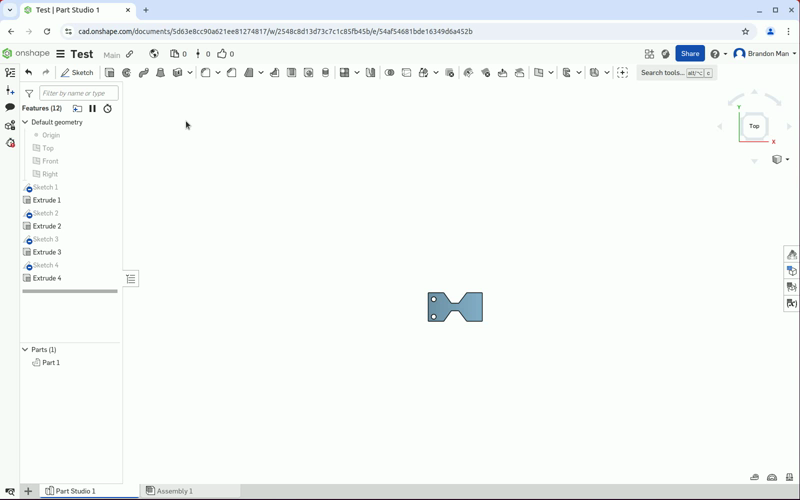
key(shift+h)
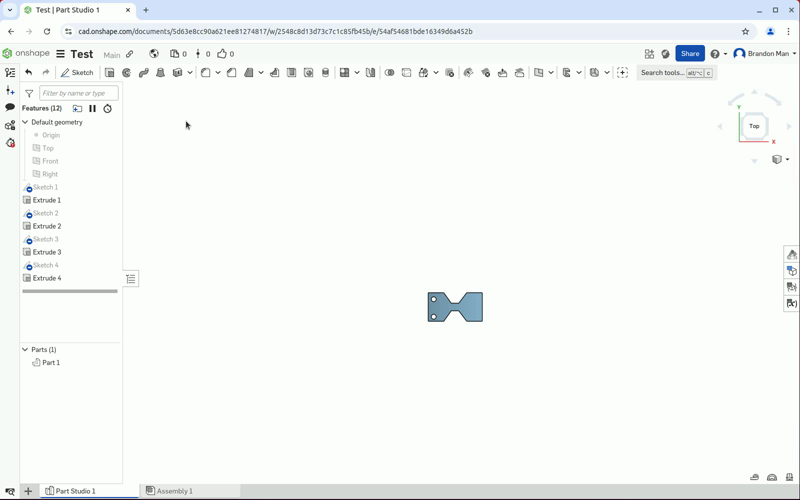
mouse_move(73, 189)
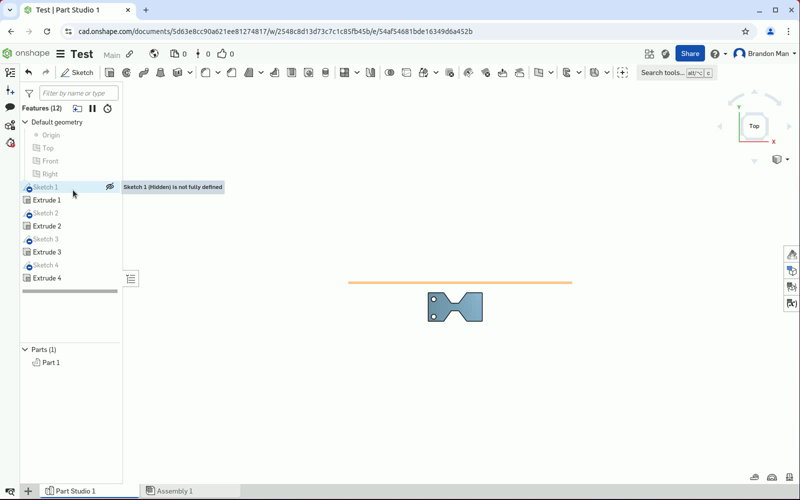
click(73, 189)
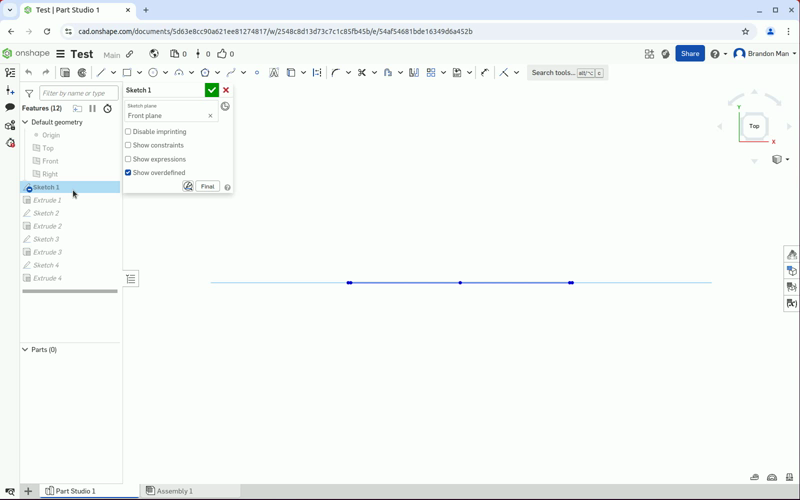
mouse_move(229, 92)
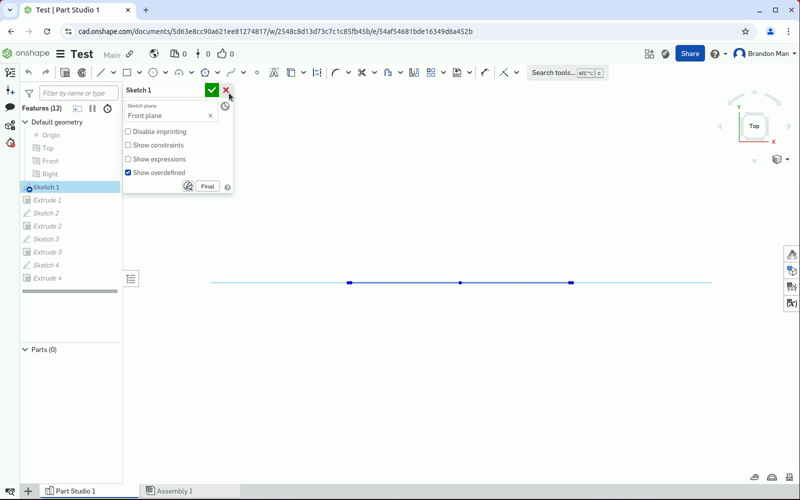
click(229, 92)
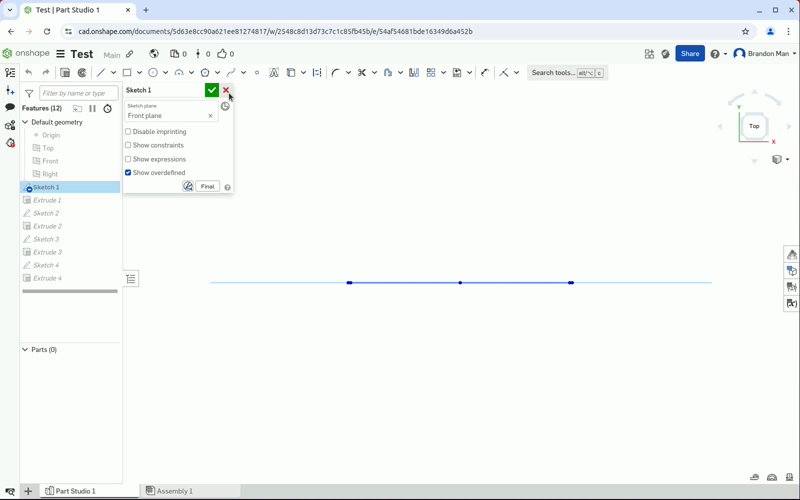
key(shift+s)
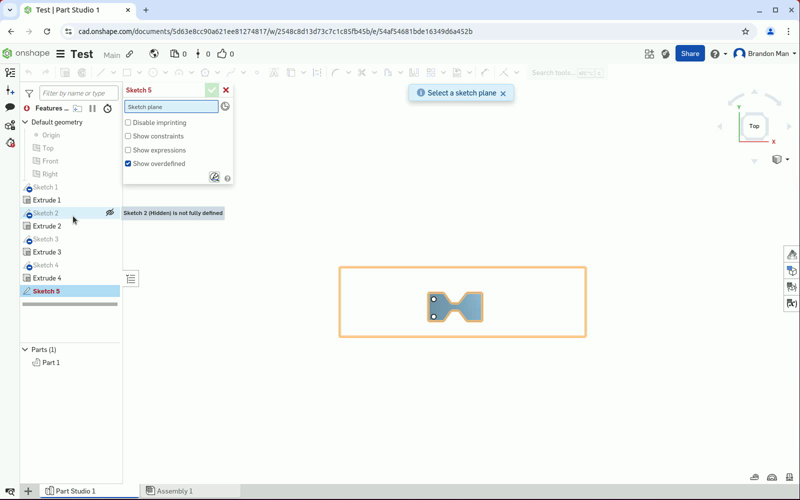
scroll(3)
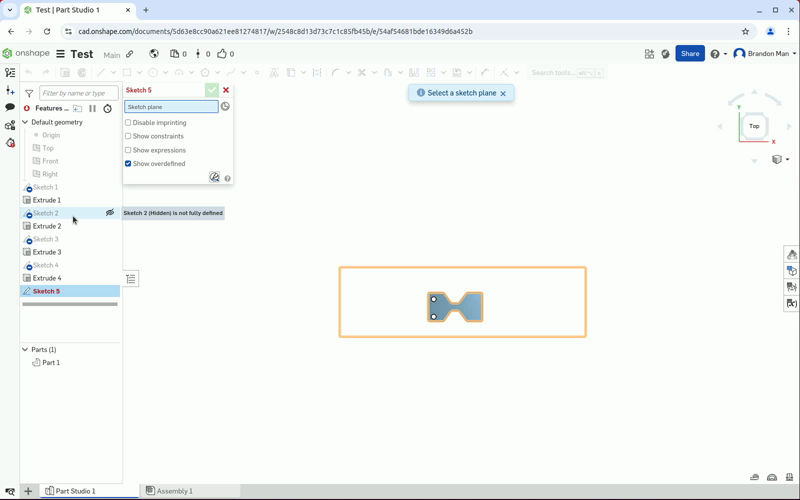
mouse_move(73, 150)
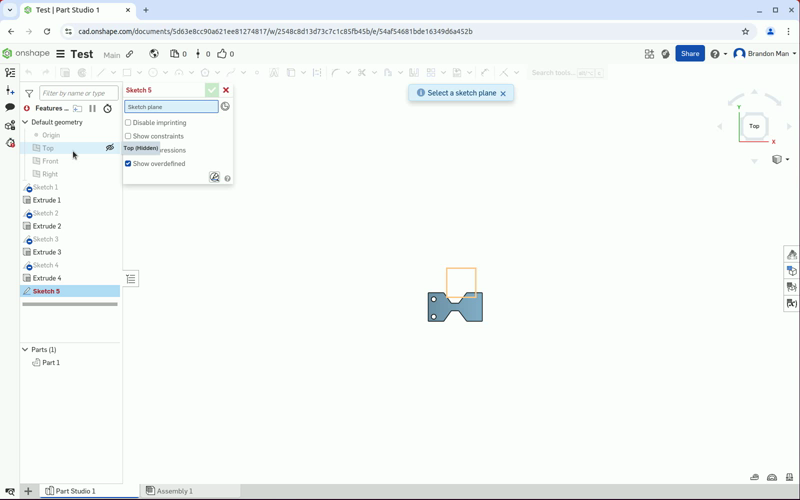
click(73, 150)
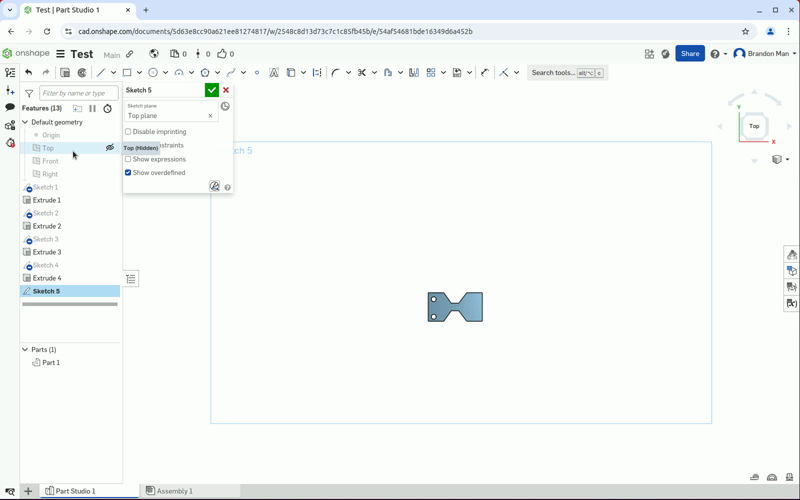
mouse_move(73, 352)
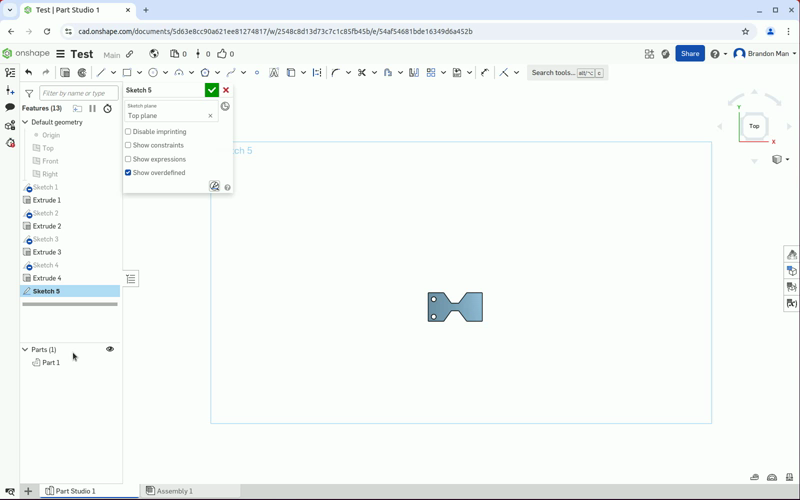
key(y)
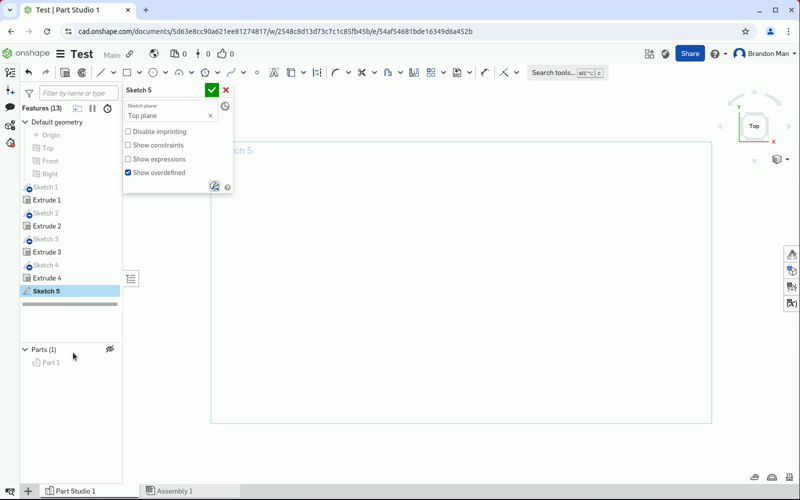
key(c)
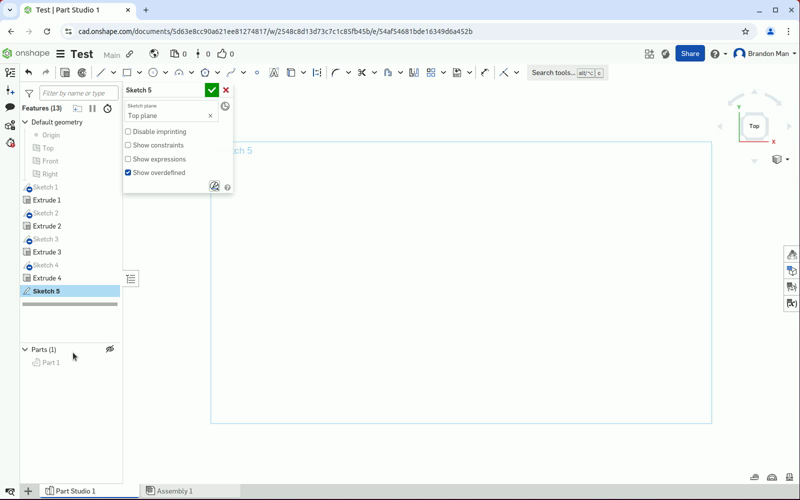
key_down(shift)
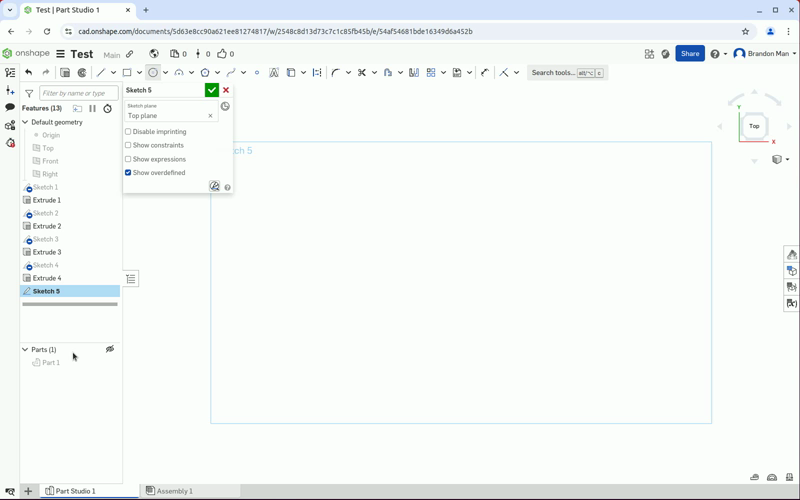
mouse_move(443, 307)
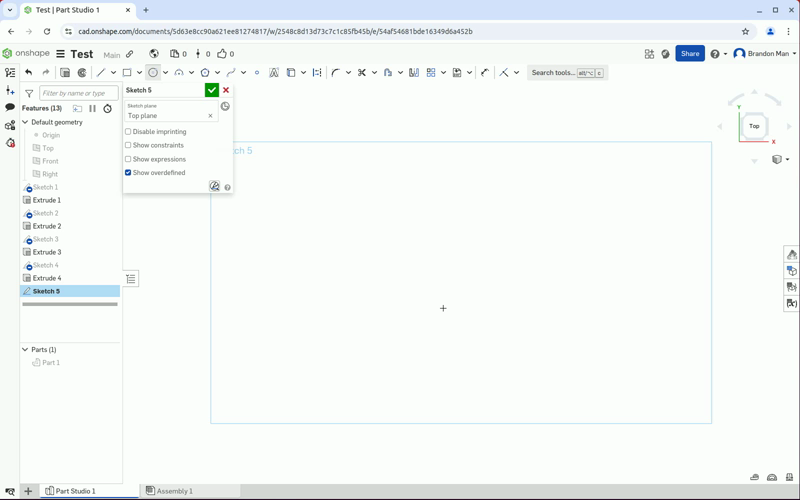
click(443, 307)
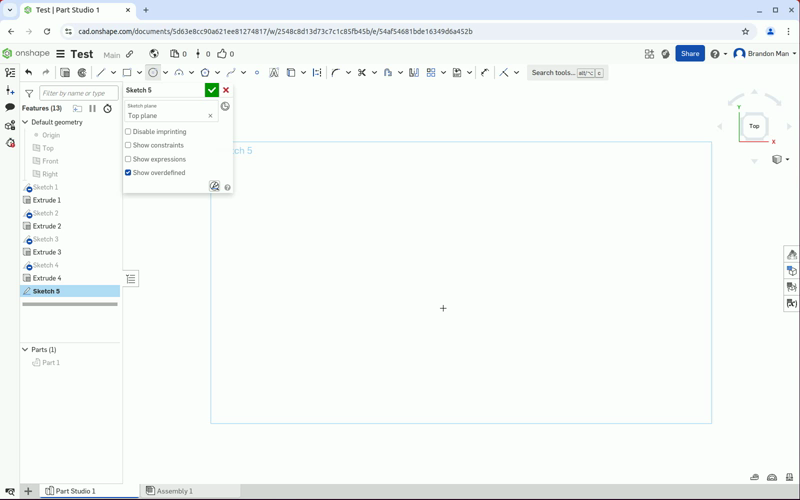
key_up(shift)
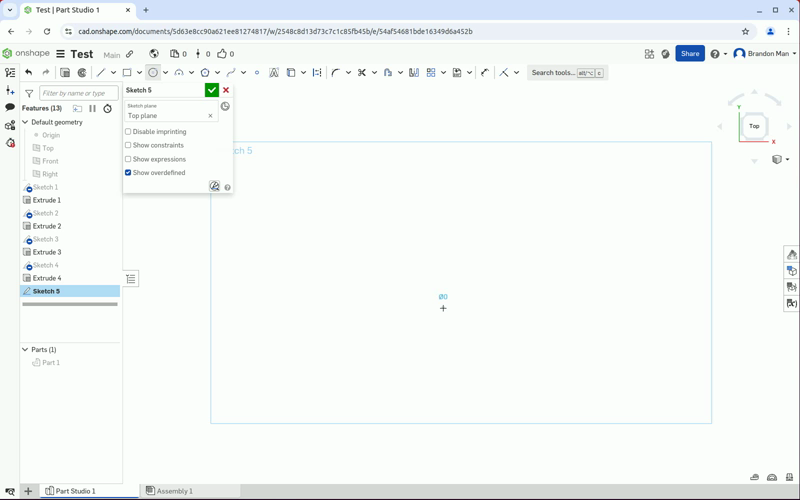
mouse_move(445, 307)
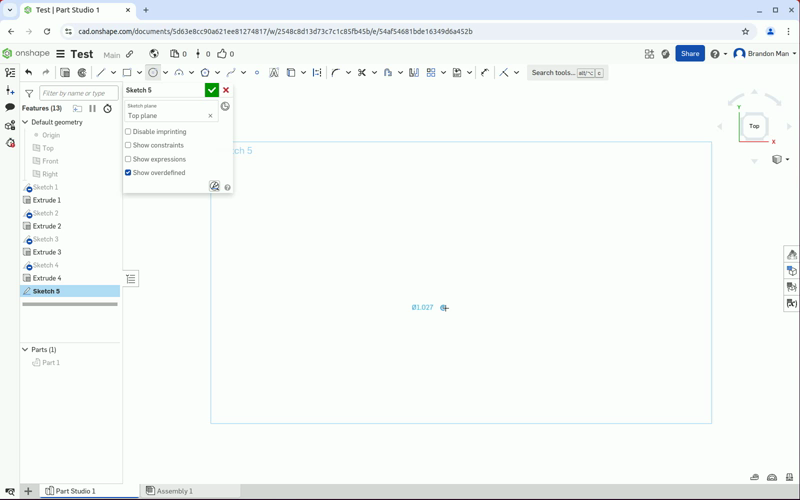
scroll(6)
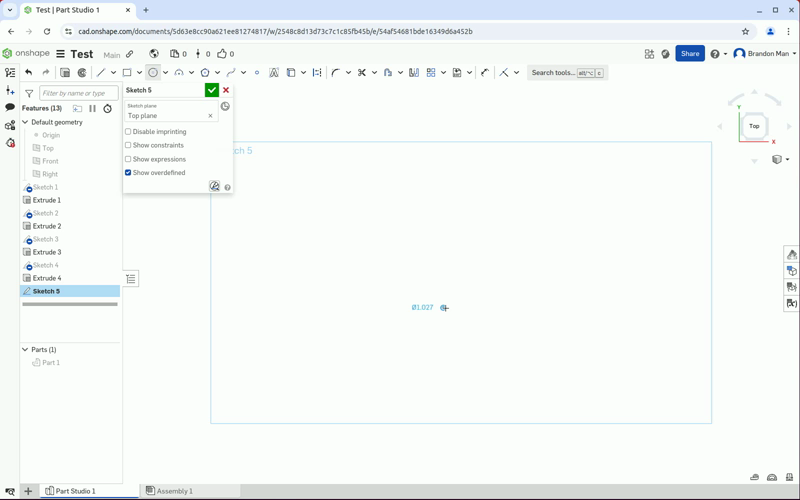
scroll(6)
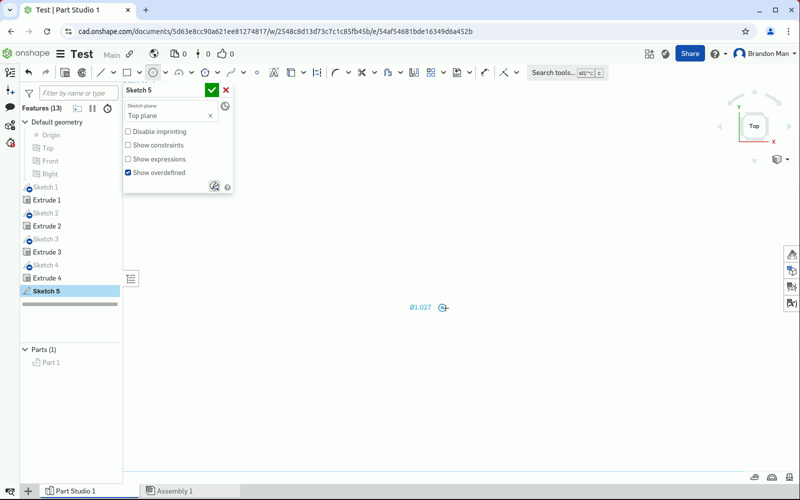
scroll(6)
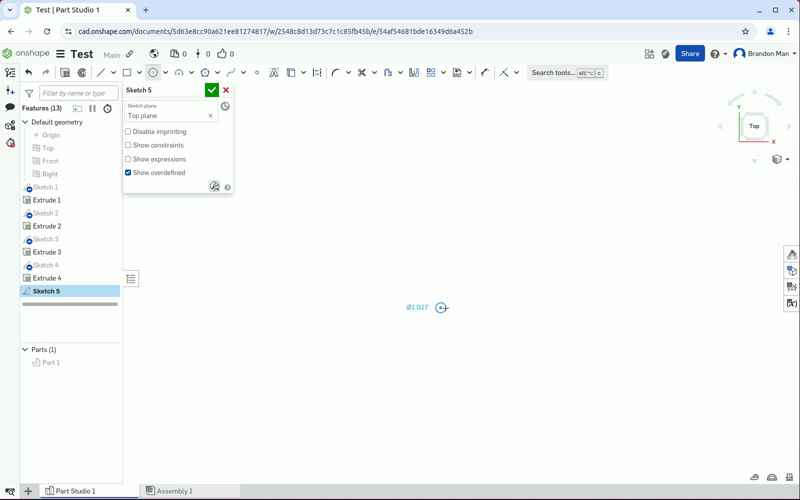
scroll(6)
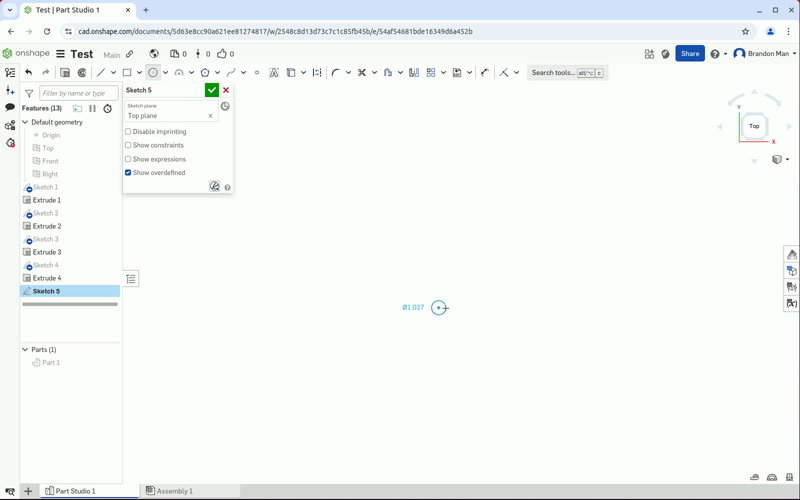
scroll(6)
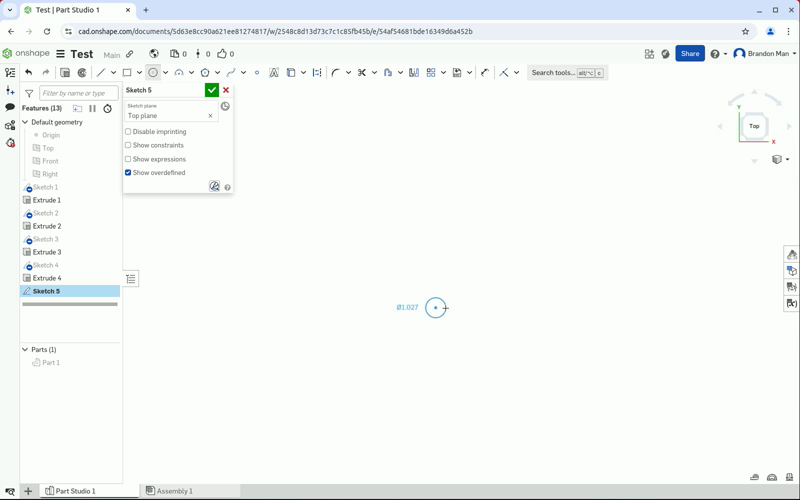
scroll(6)
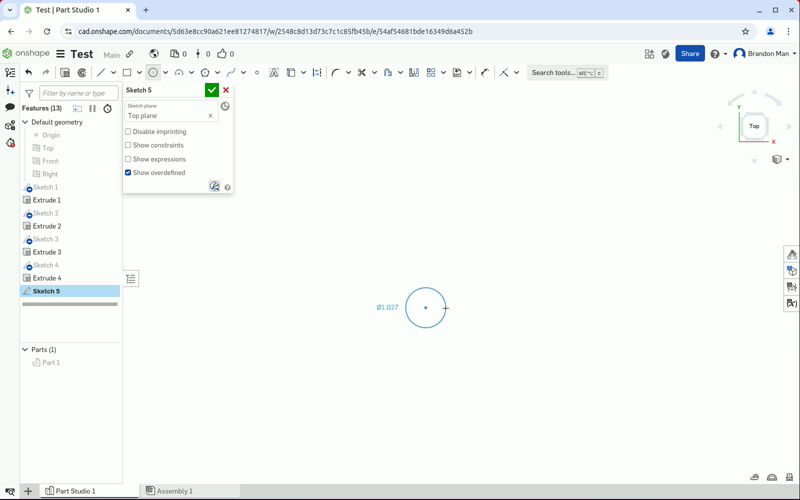
scroll(6)
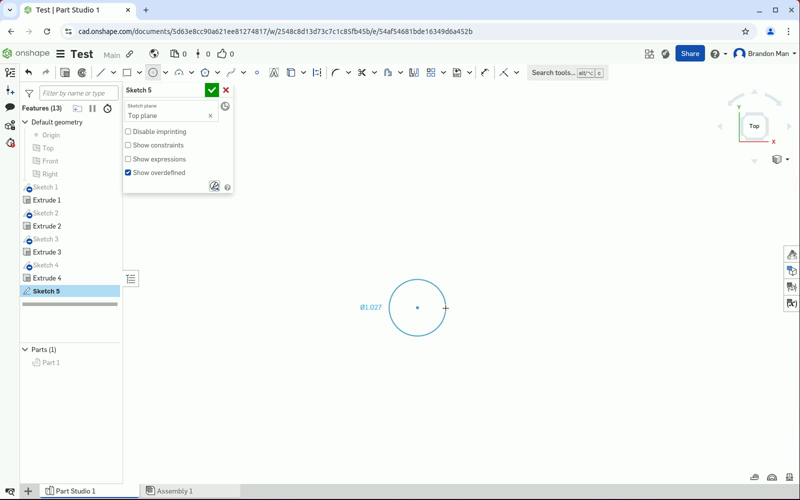
click(445, 307)
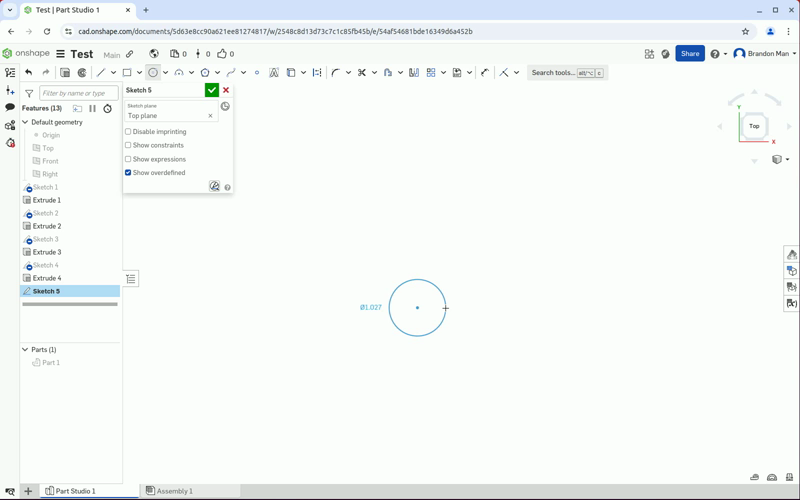
scroll(-6)
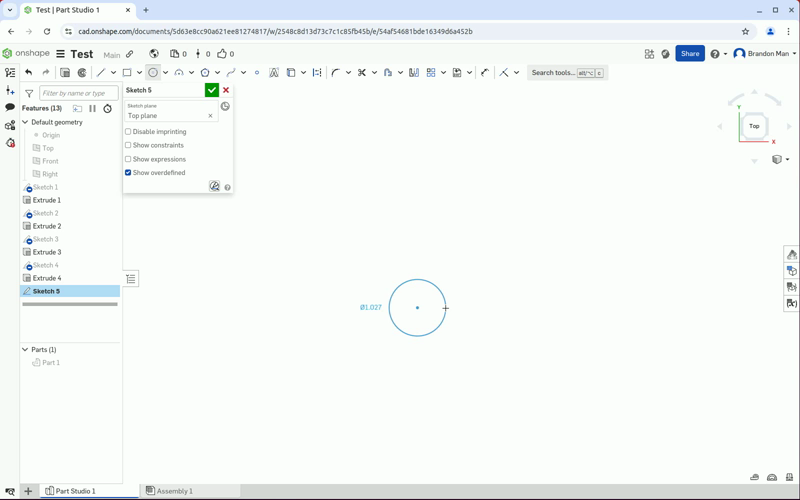
scroll(-6)
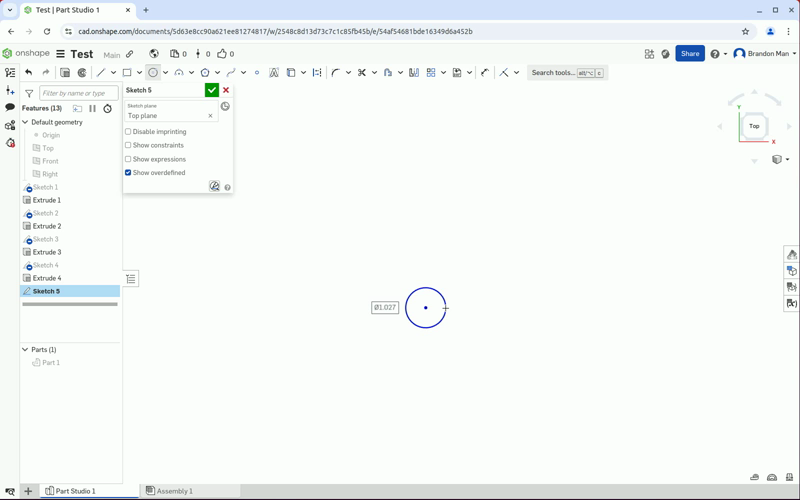
scroll(-6)
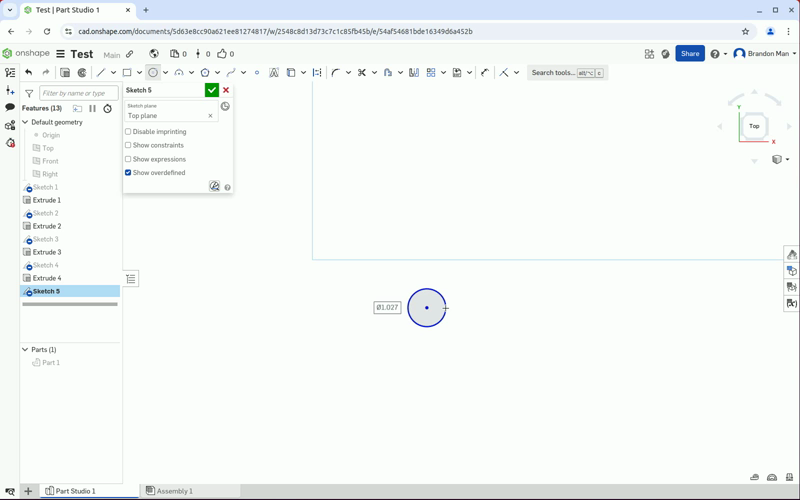
scroll(-6)
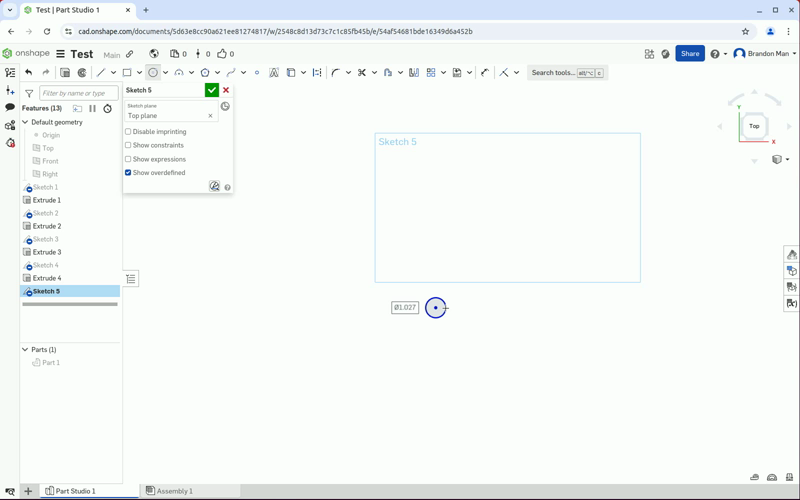
scroll(-6)
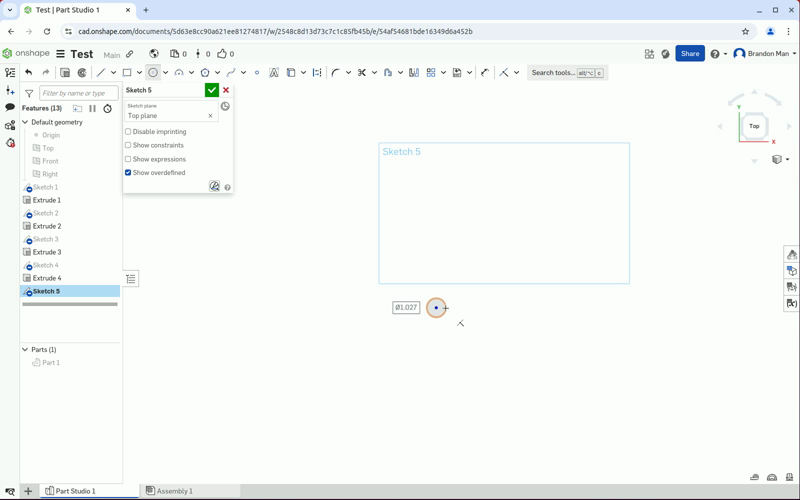
scroll(-6)
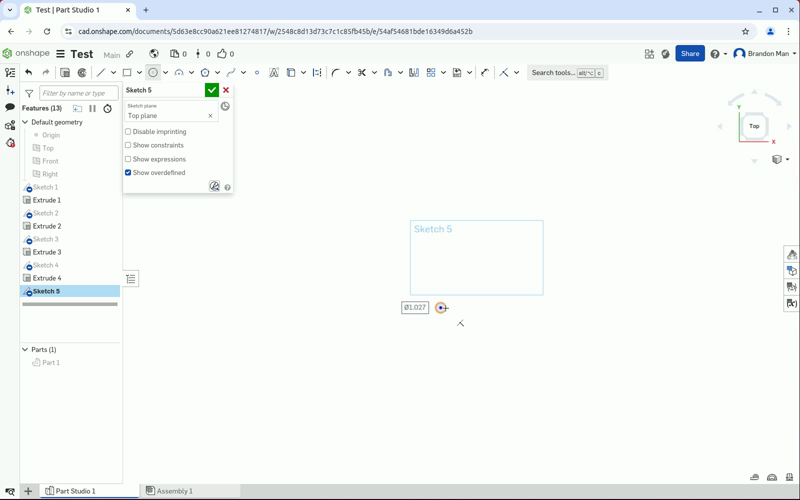
scroll(-6)
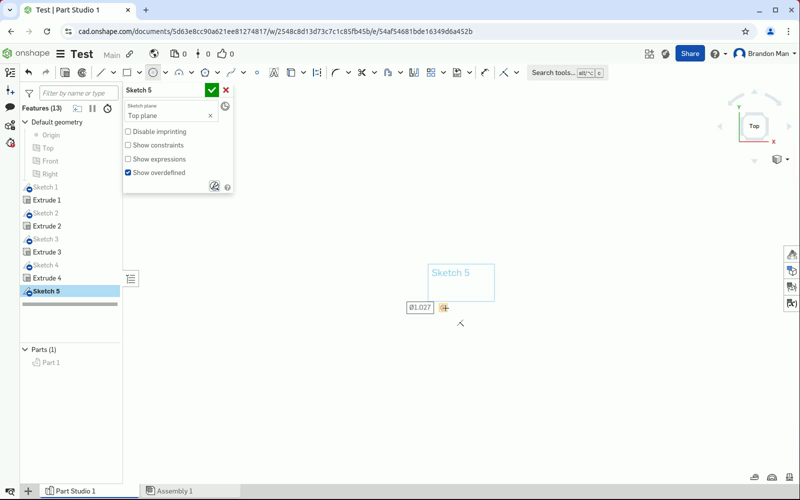
key(esc)
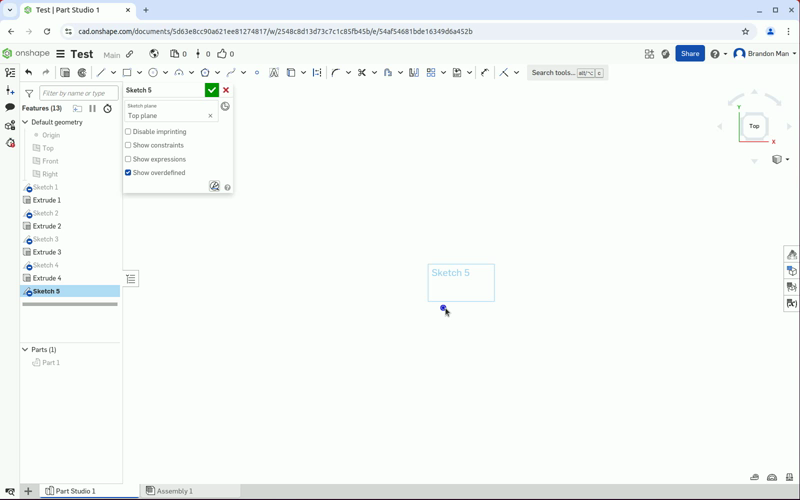
mouse_move(442, 305)
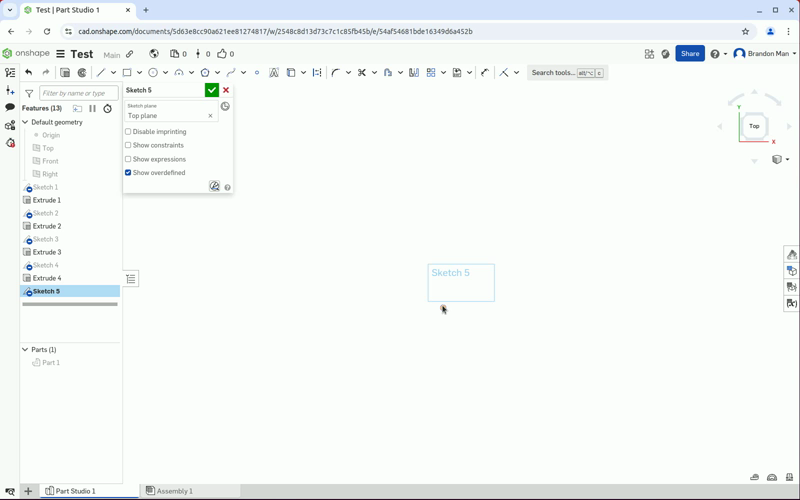
scroll(6)
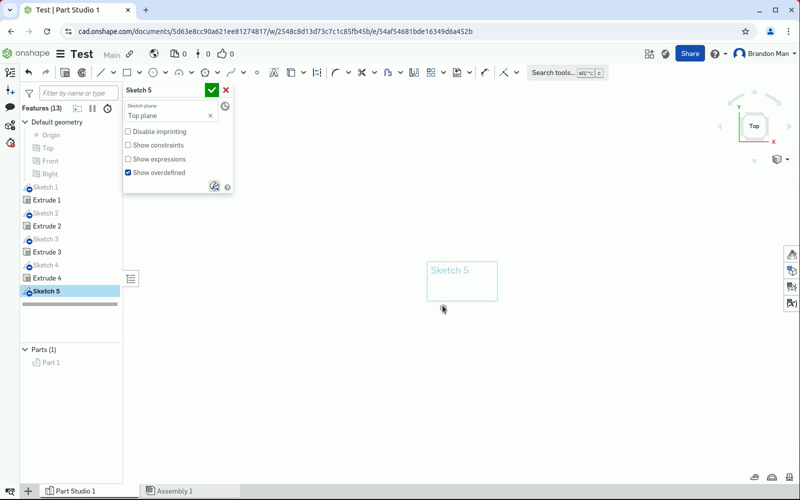
scroll(6)
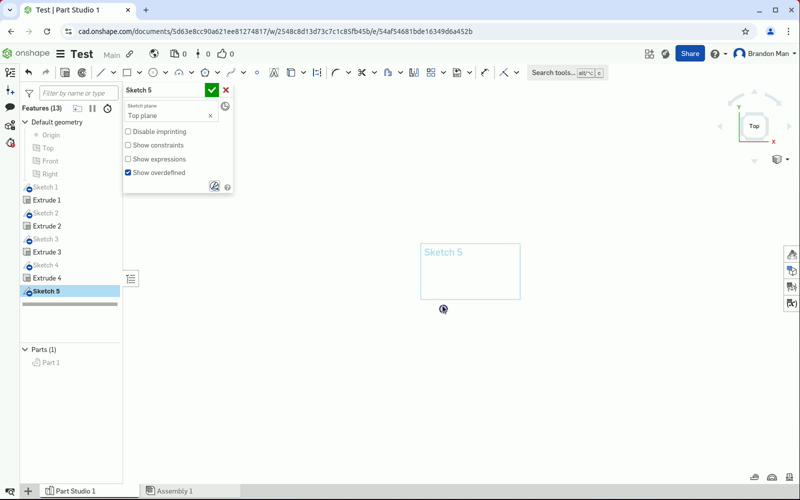
scroll(6)
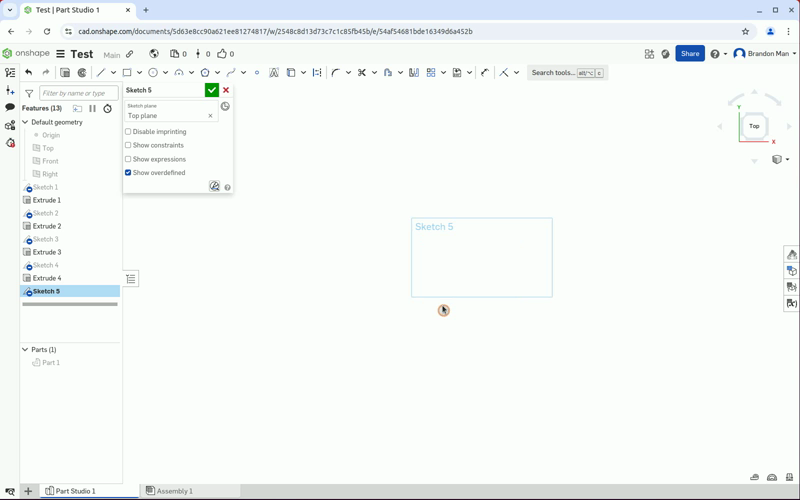
scroll(6)
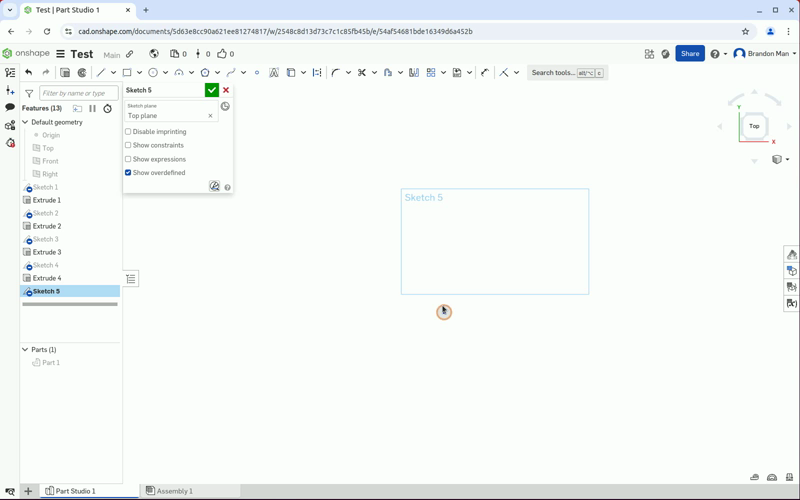
scroll(6)
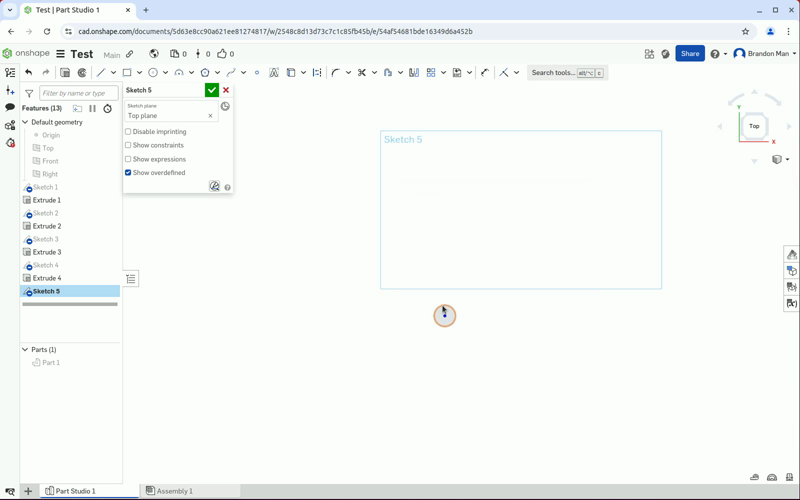
scroll(6)
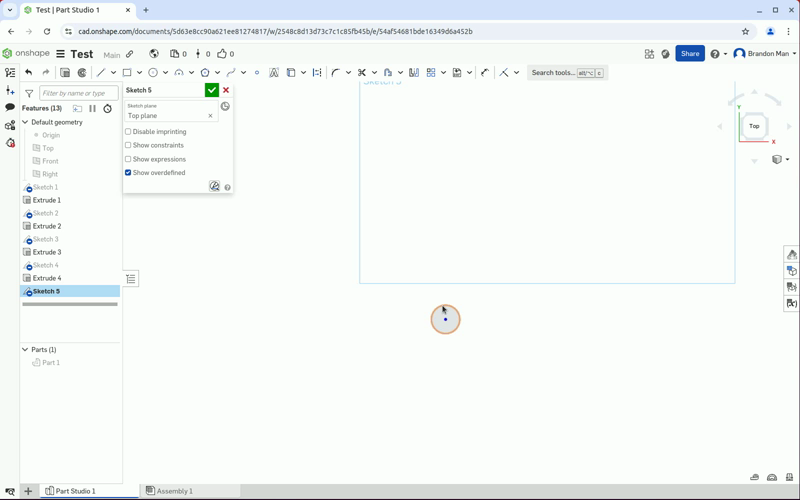
scroll(6)
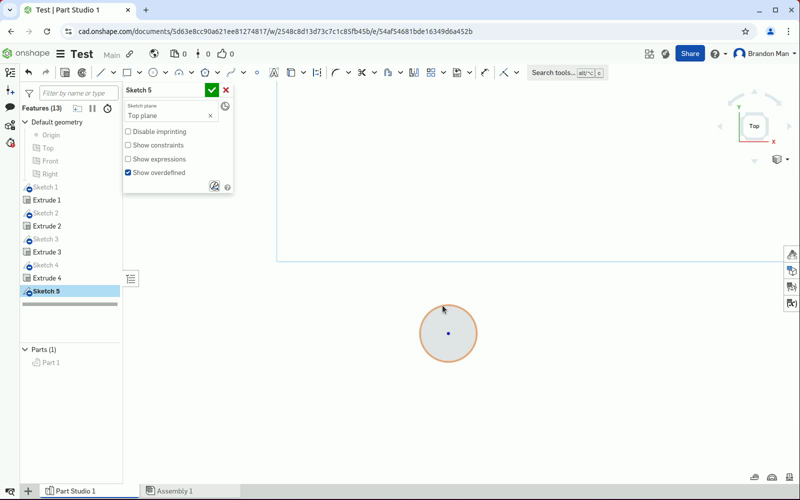
click(442, 305)
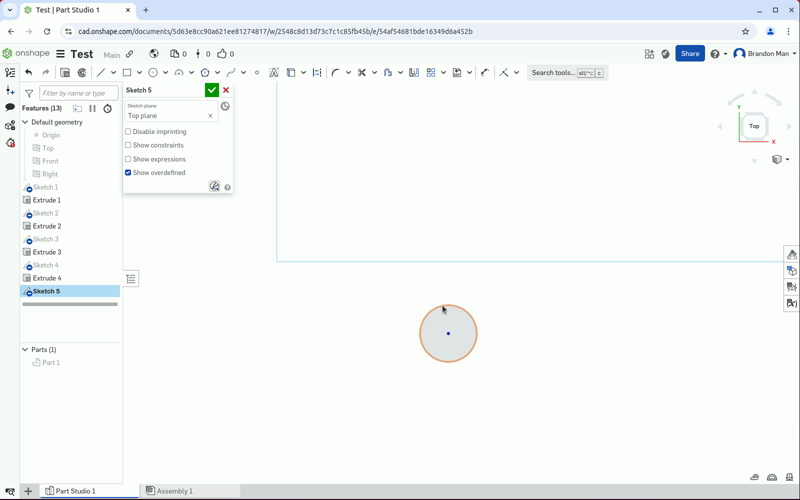
scroll(-6)
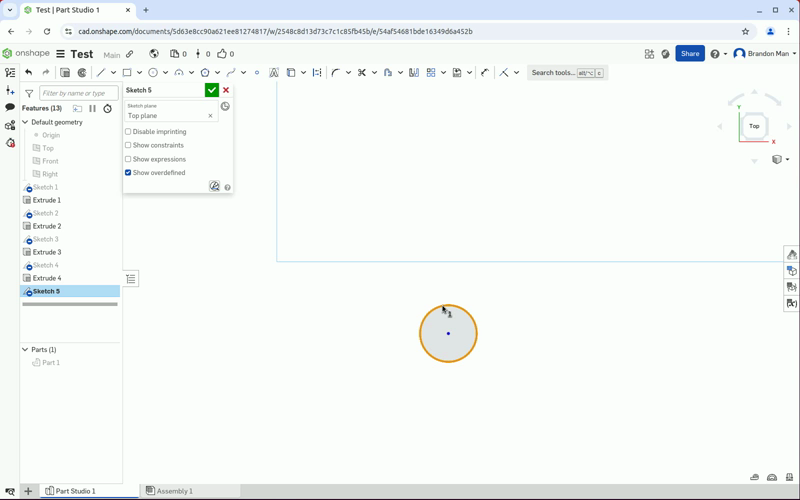
scroll(-6)
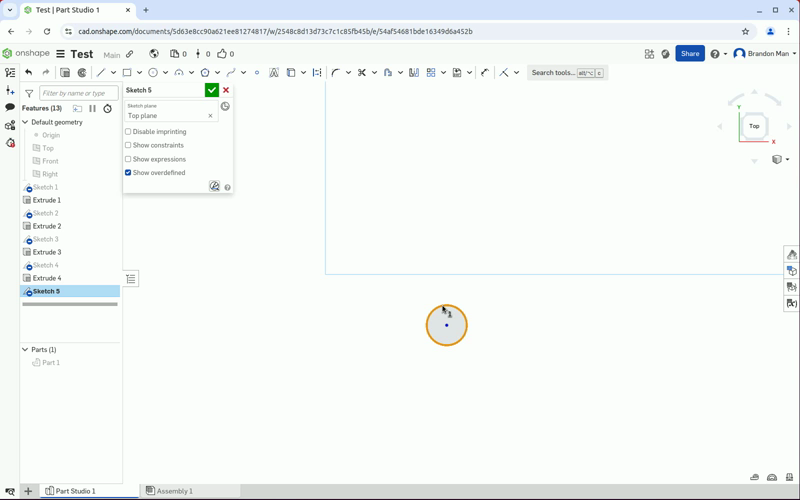
scroll(-6)
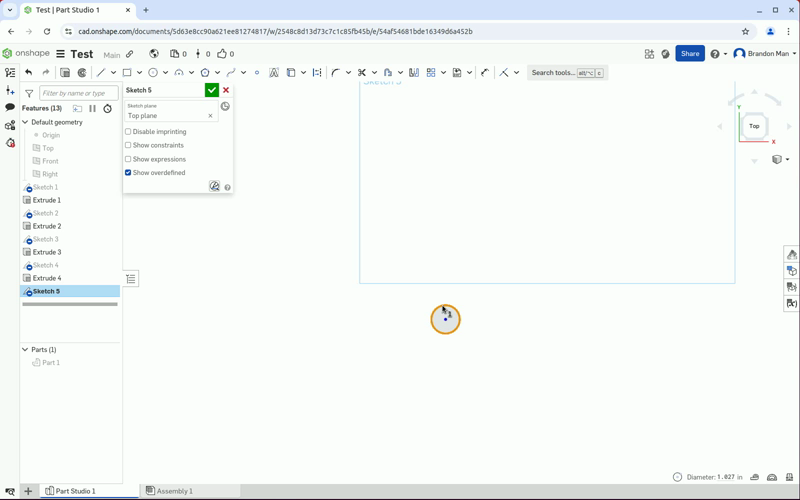
scroll(-6)
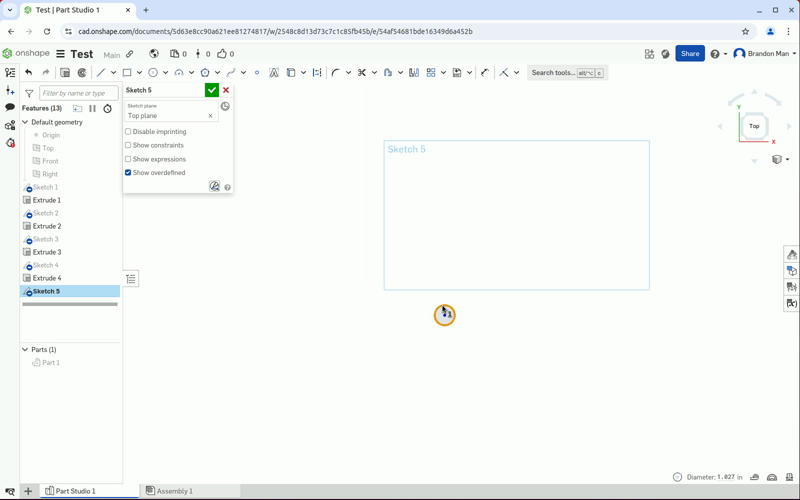
scroll(-6)
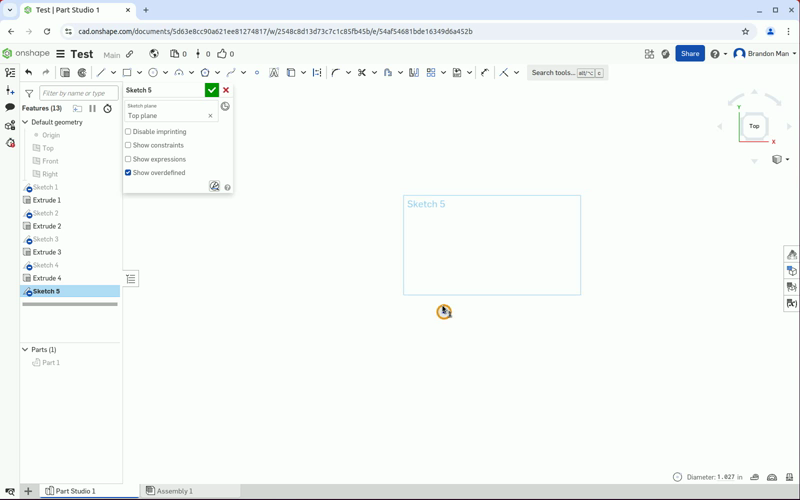
scroll(-6)
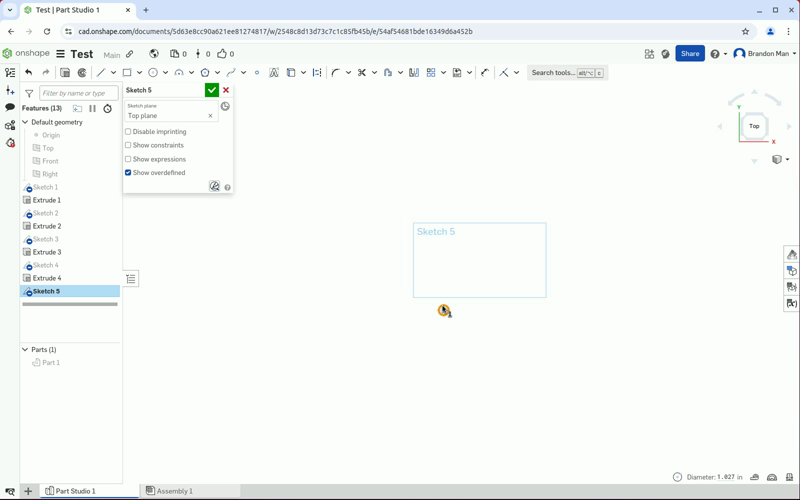
scroll(-6)
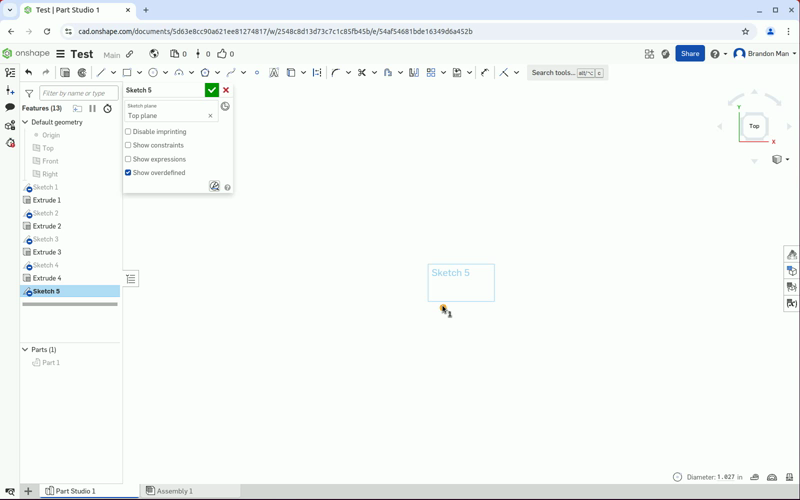
mouse_move(73, 352)
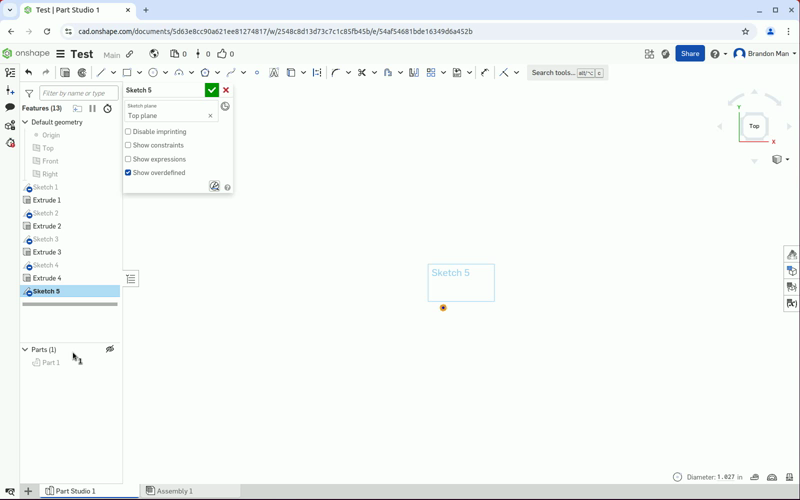
key(shift+y)
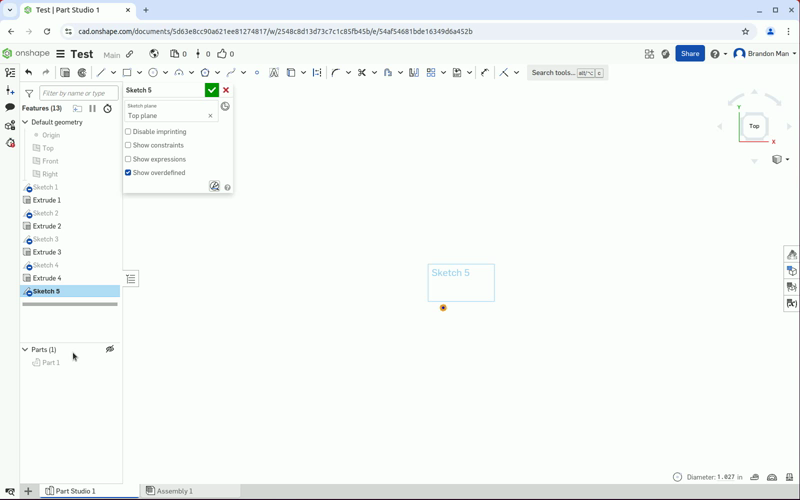
key(shift+e)
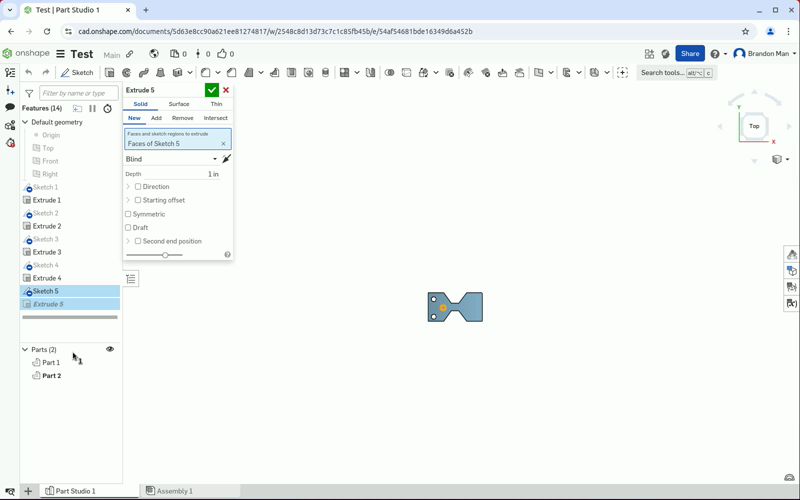
mouse_move(143, 106)
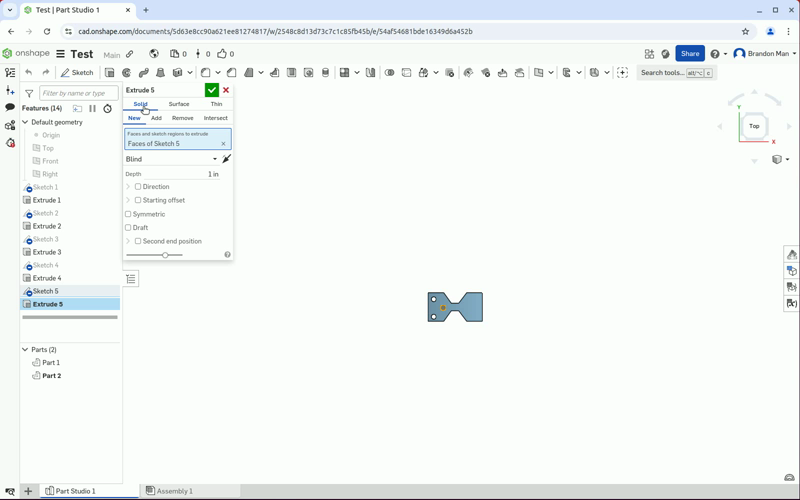
click(143, 106)
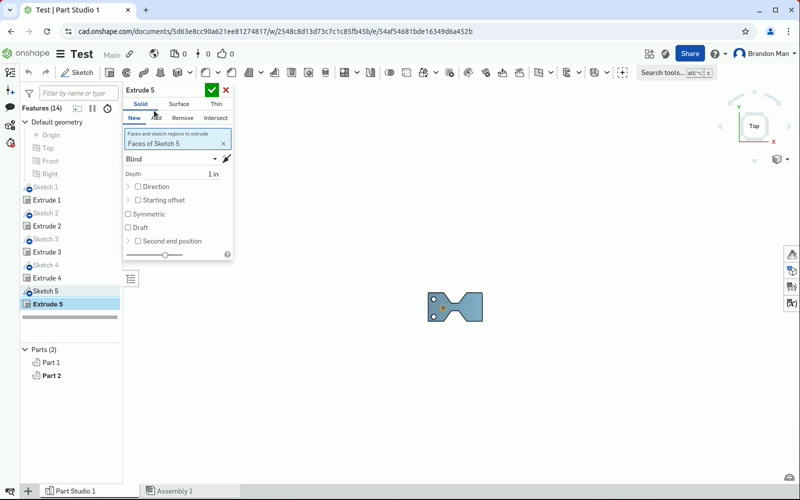
mouse_move(186, 120)
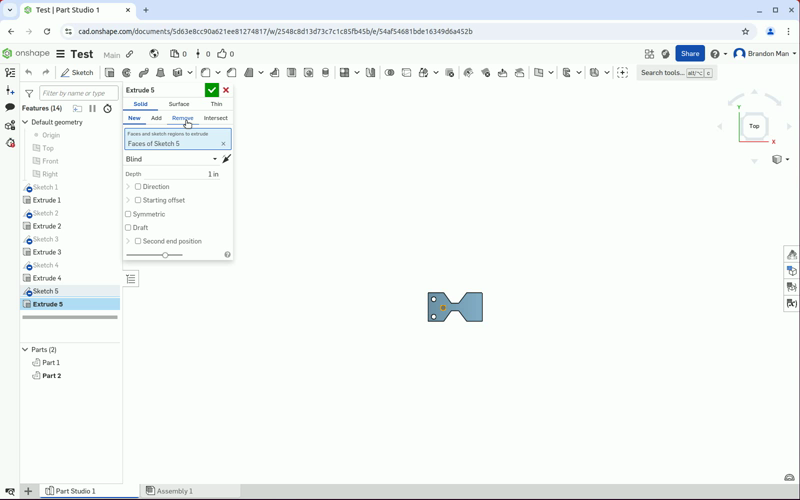
click(186, 120)
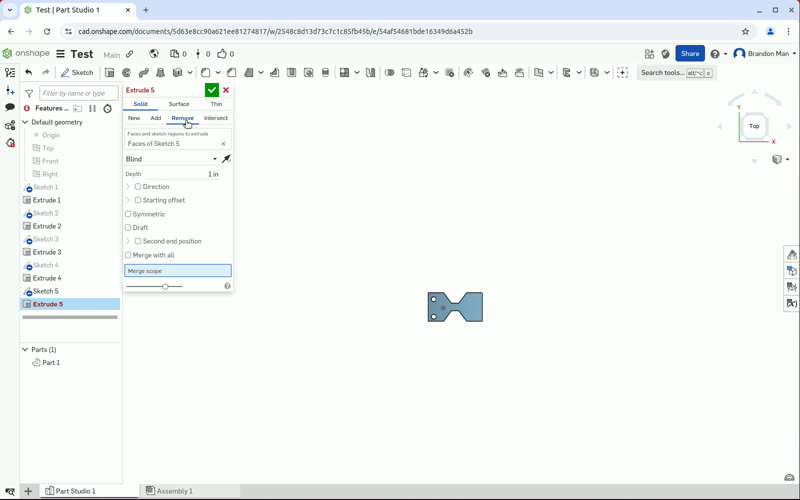
key(tab, 4)
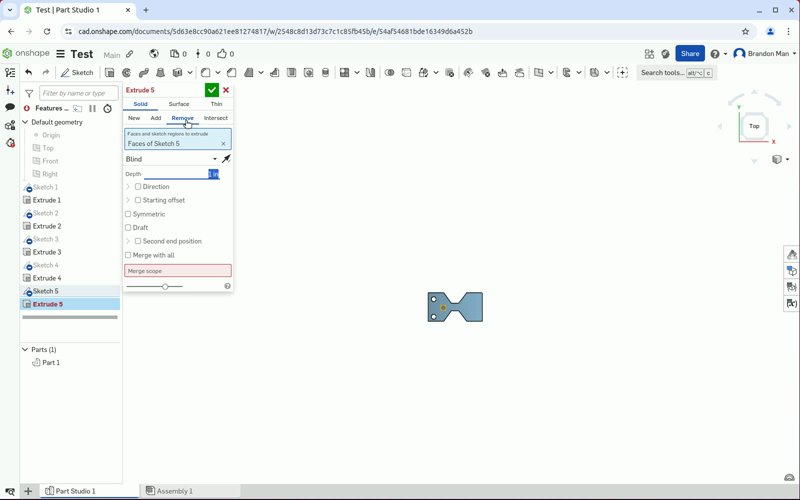
text(-30.57)
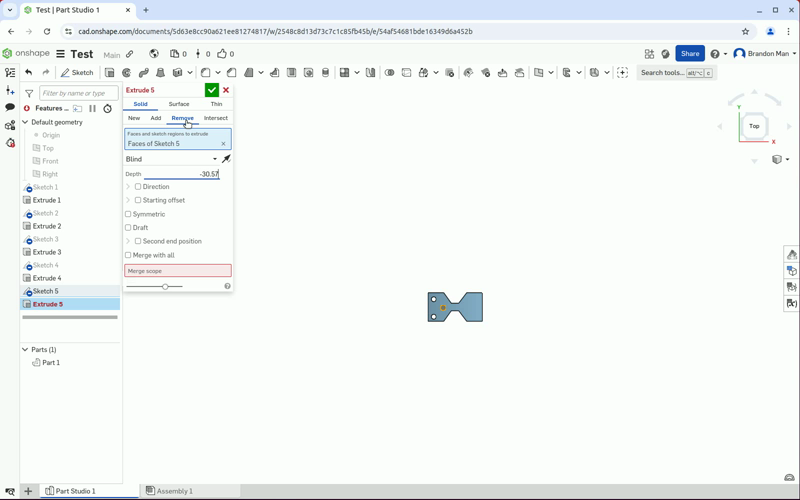
key(tab, 6)
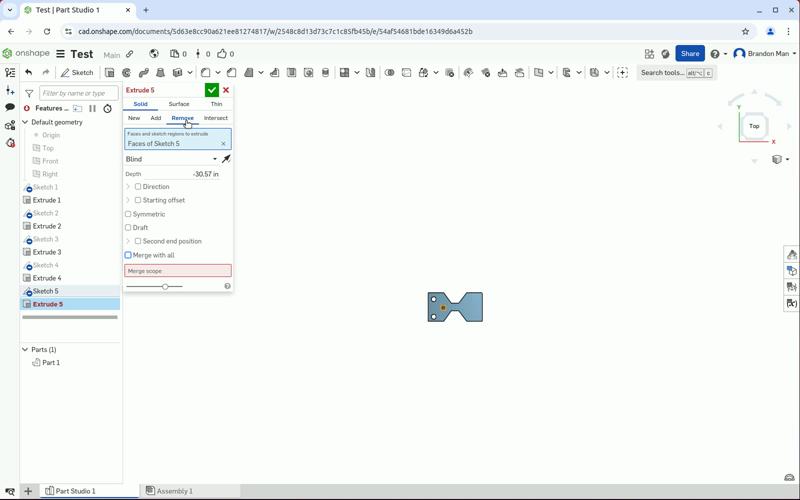
key(space)
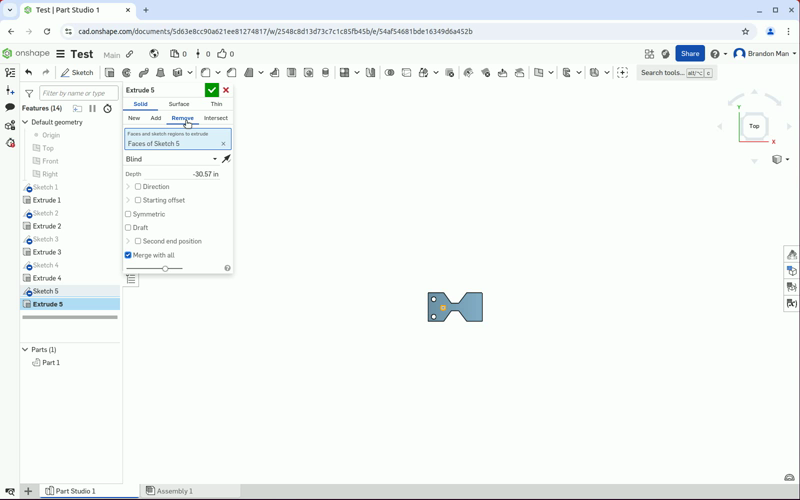
key(enter)
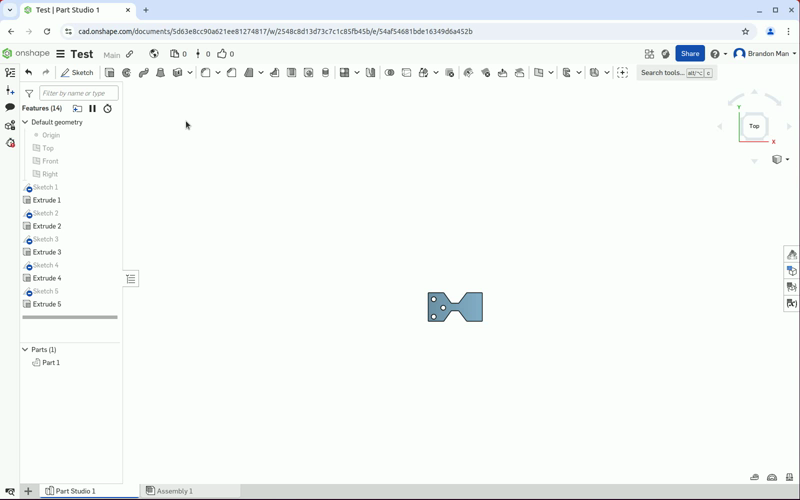
key(shift+h)
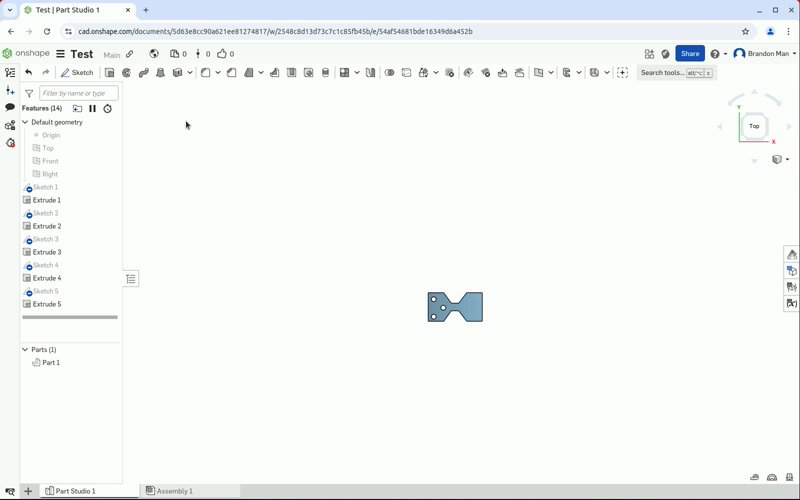
key(shift+h)
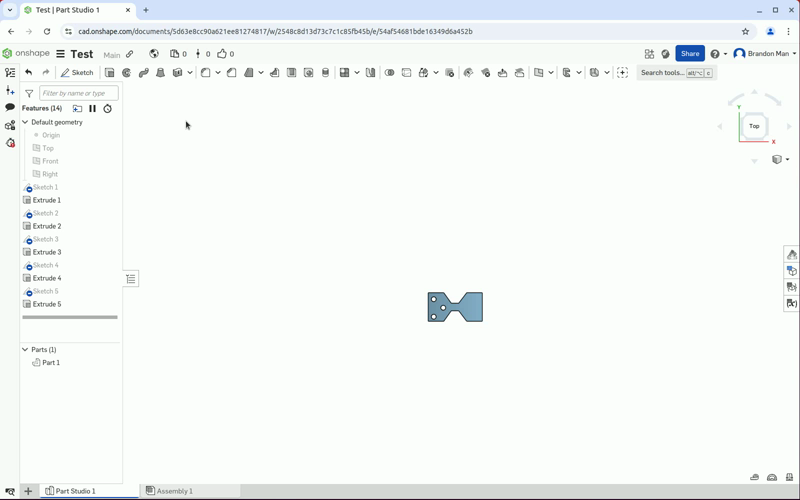
mouse_move(73, 189)
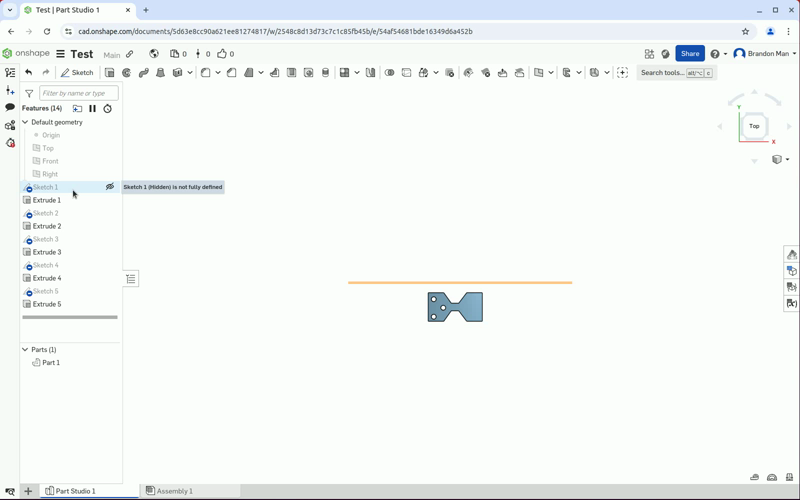
click(73, 189)
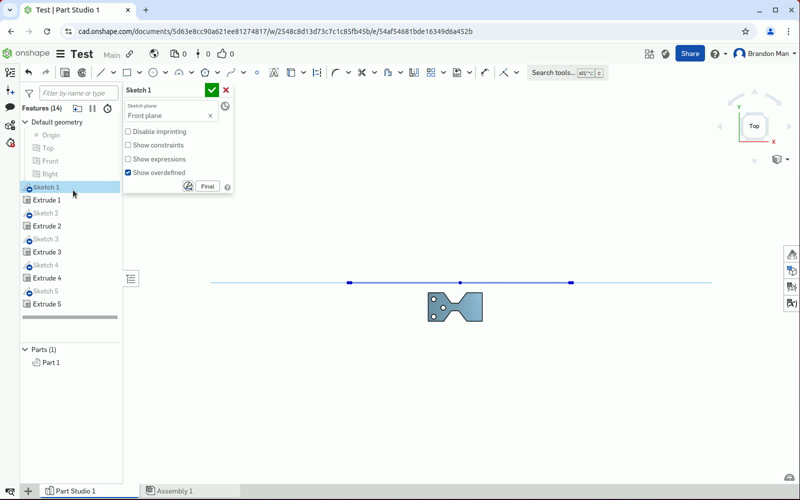
mouse_move(229, 92)
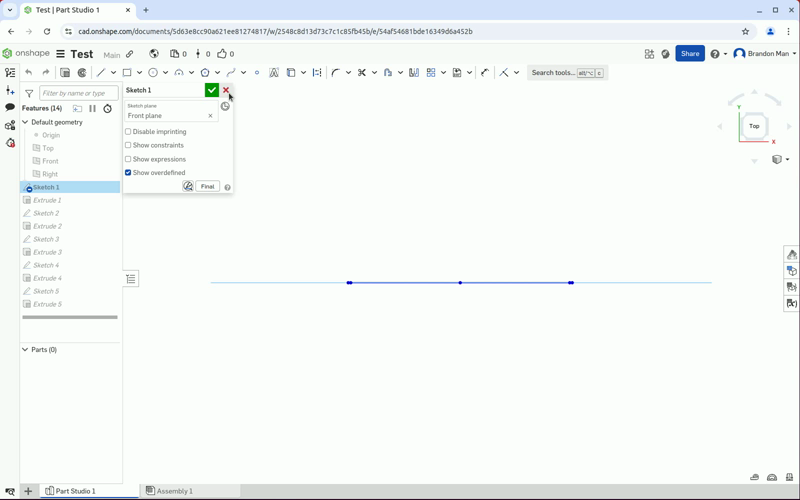
click(229, 92)
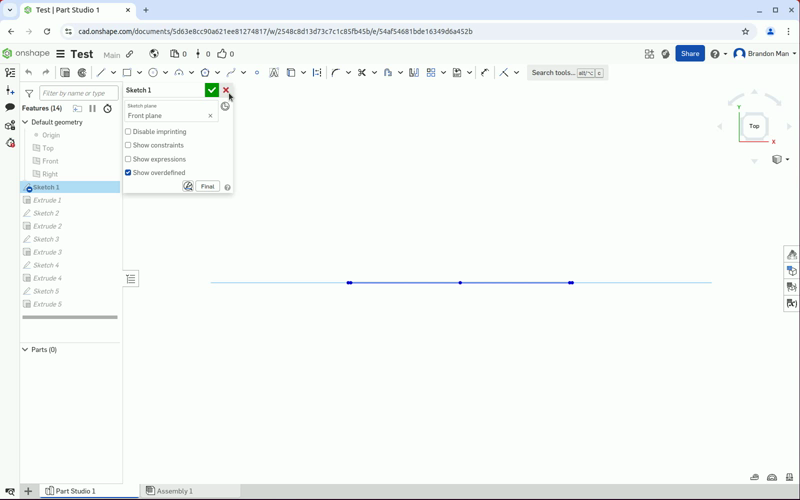
key(shift+s)
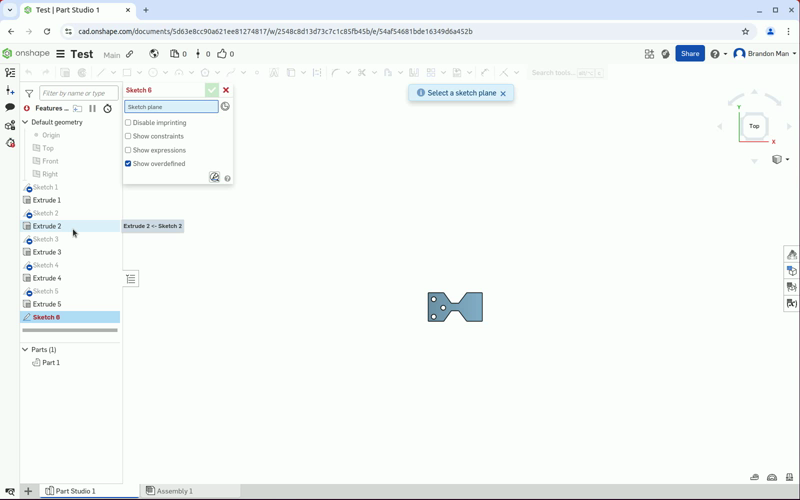
scroll(3)
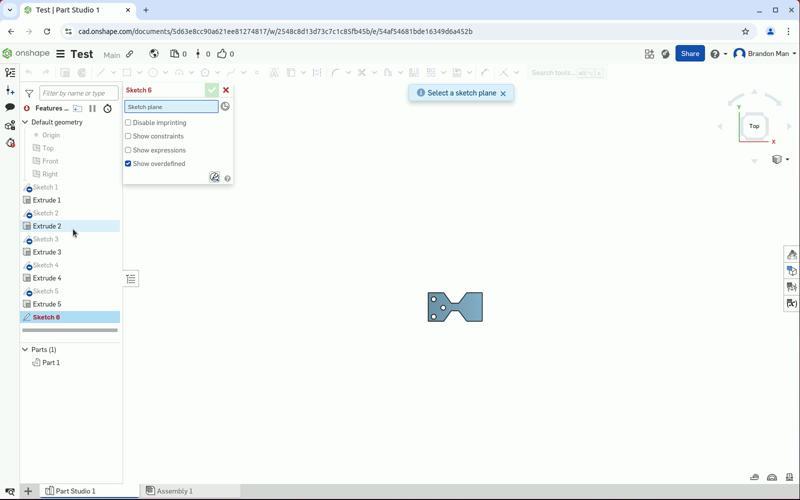
mouse_move(73, 150)
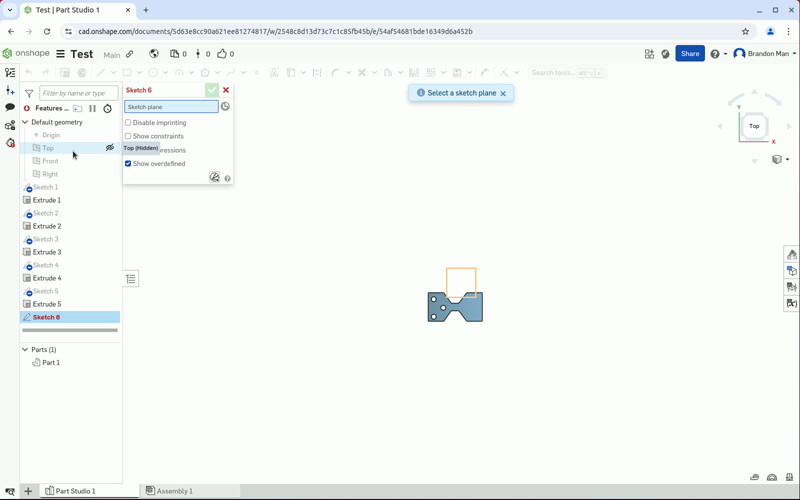
click(73, 150)
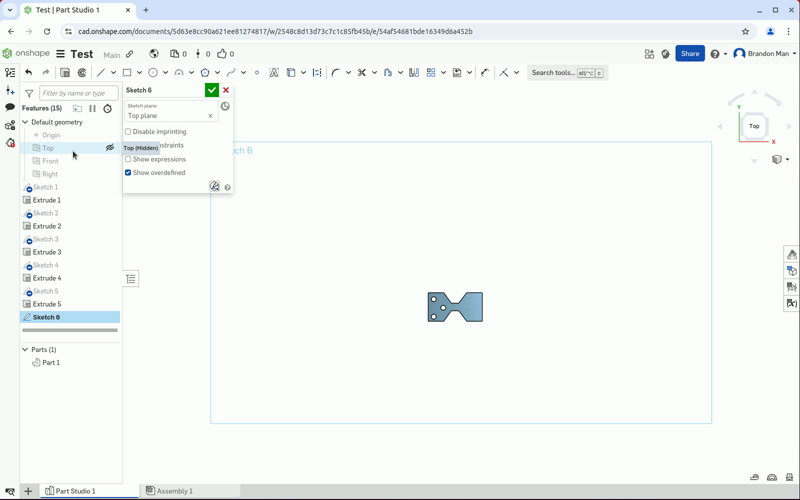
mouse_move(73, 352)
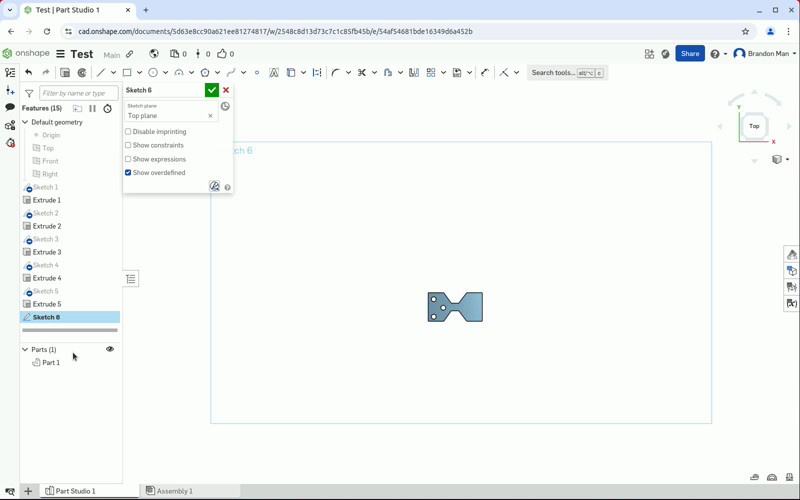
key(y)
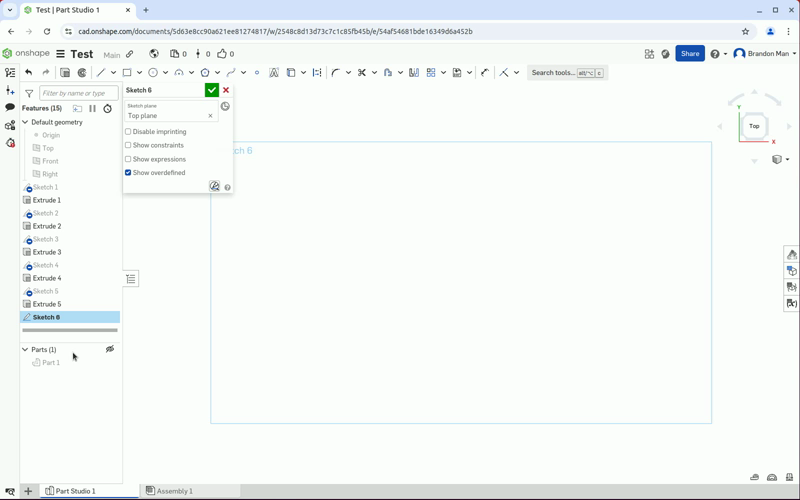
key(c)
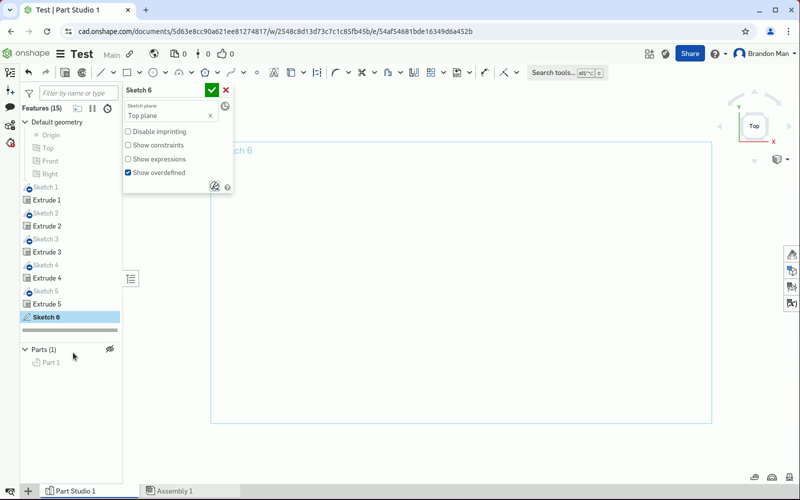
key_down(shift)
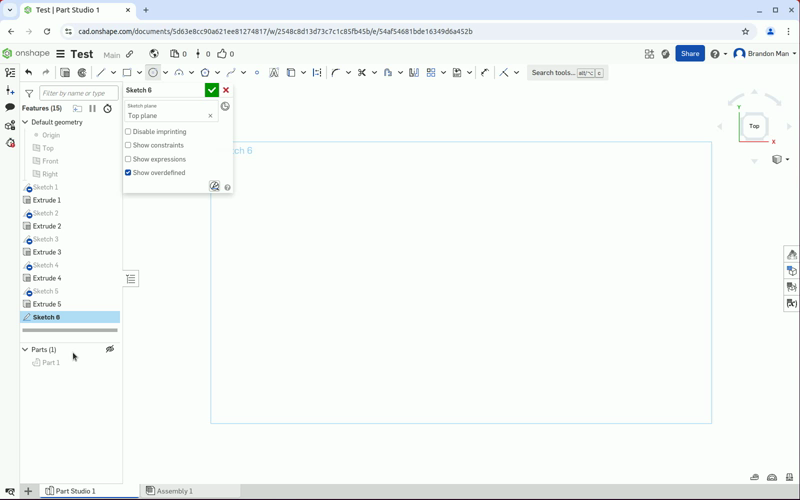
mouse_move(466, 307)
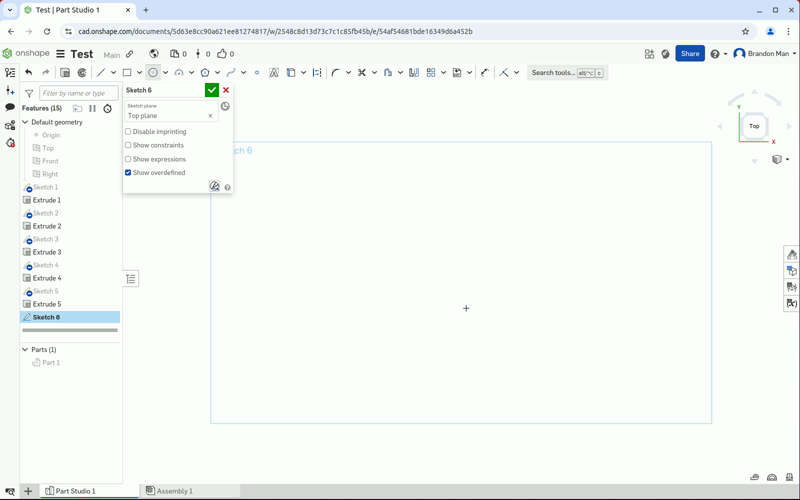
click(466, 307)
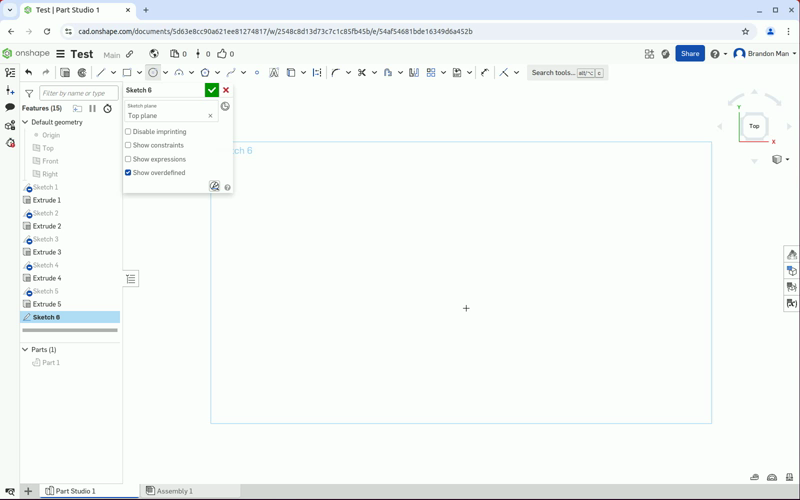
key_up(shift)
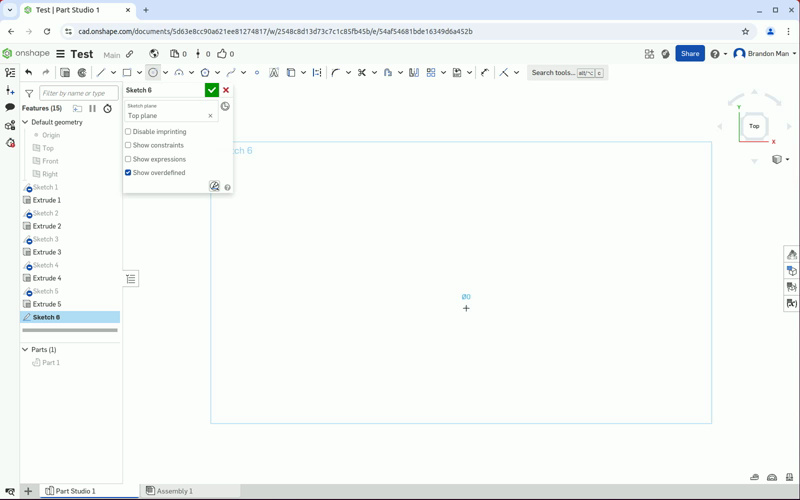
mouse_move(468, 307)
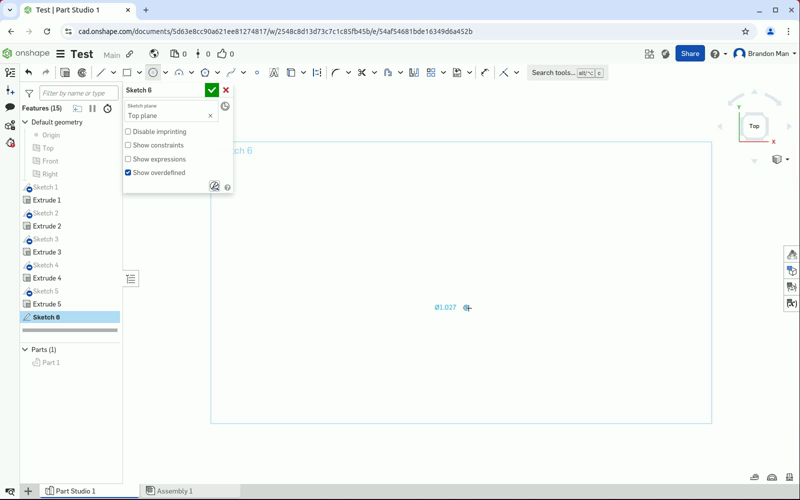
scroll(6)
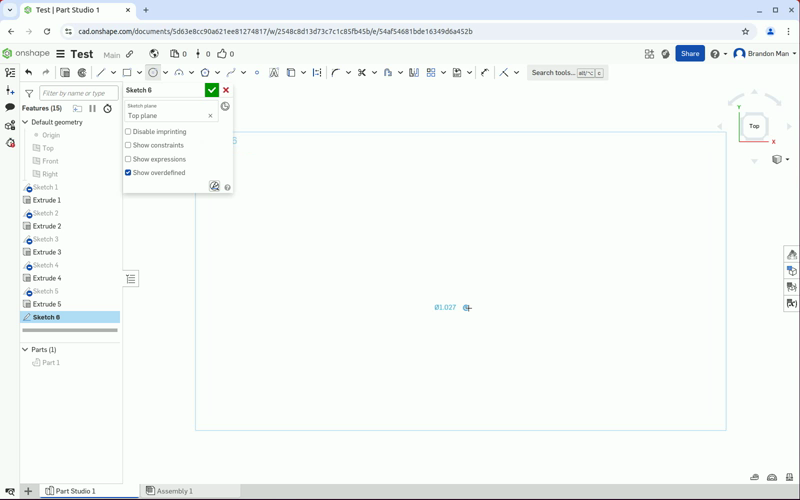
scroll(6)
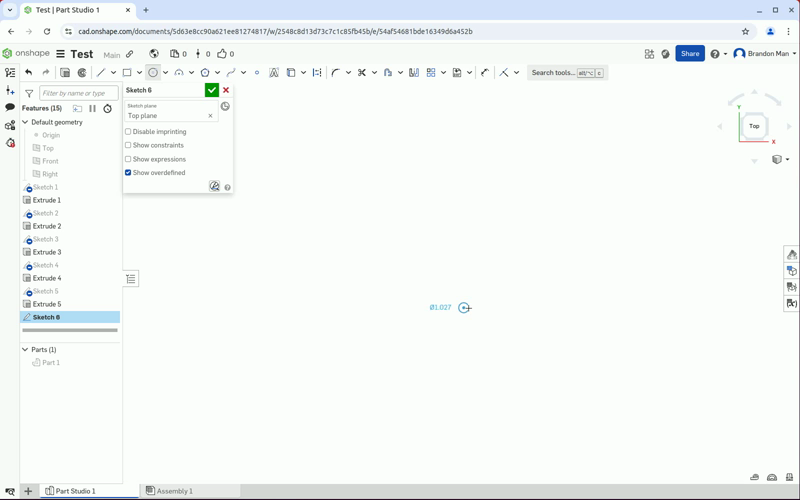
scroll(6)
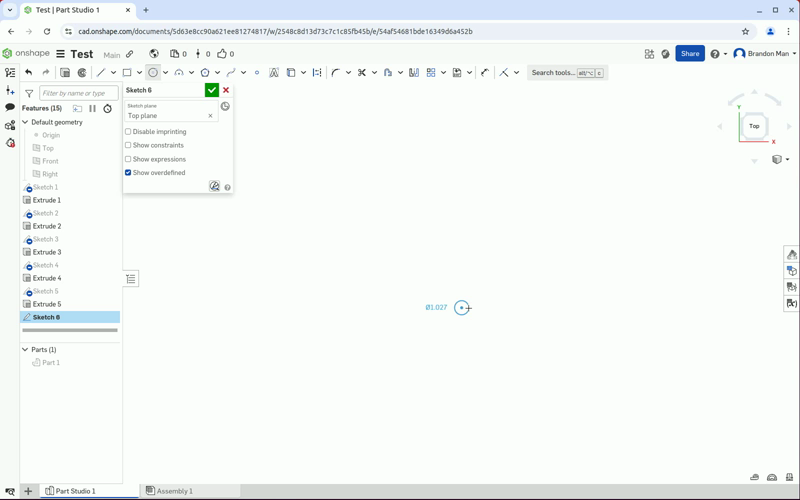
scroll(6)
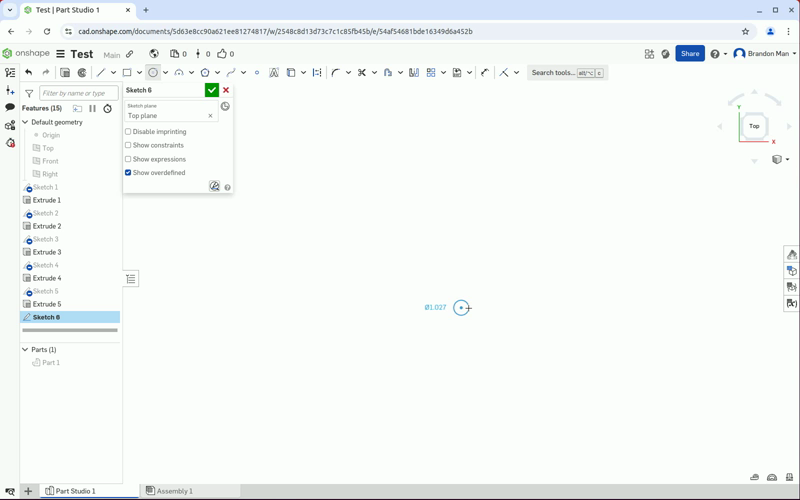
scroll(6)
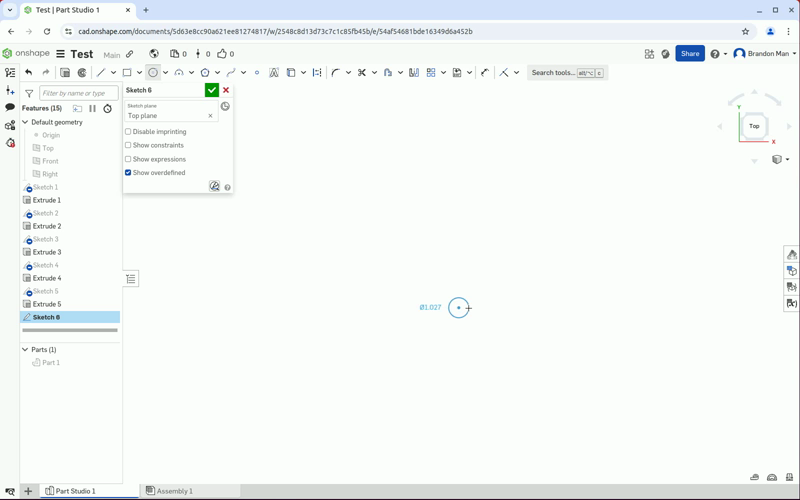
scroll(6)
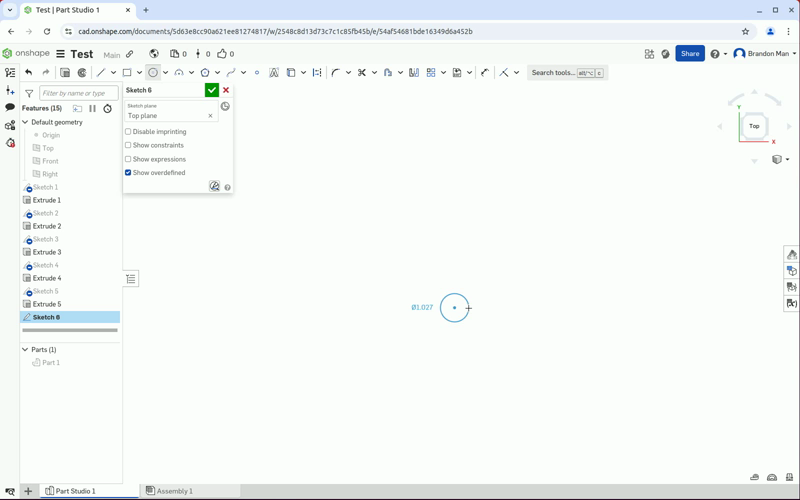
scroll(6)
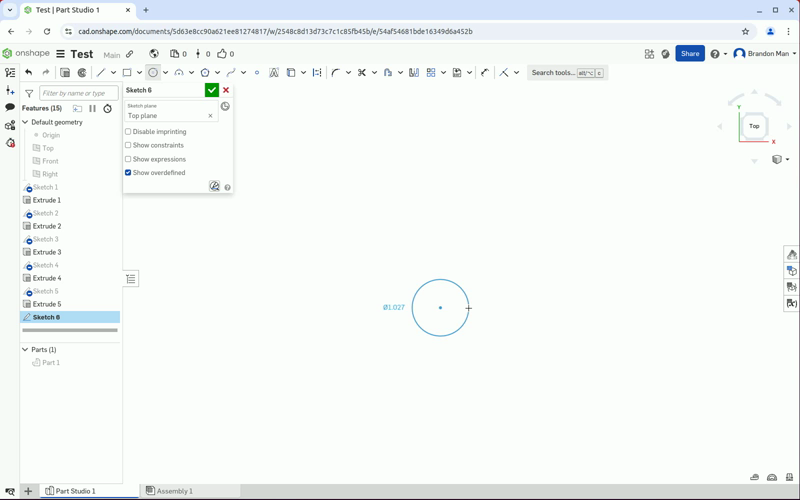
click(468, 307)
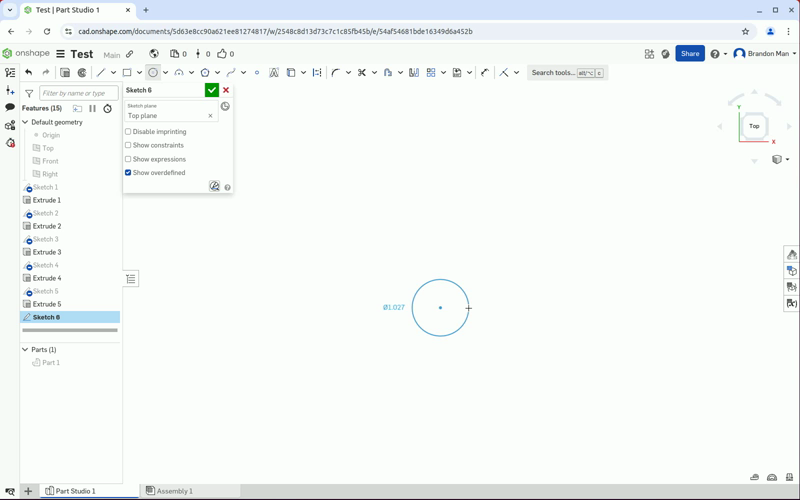
scroll(-6)
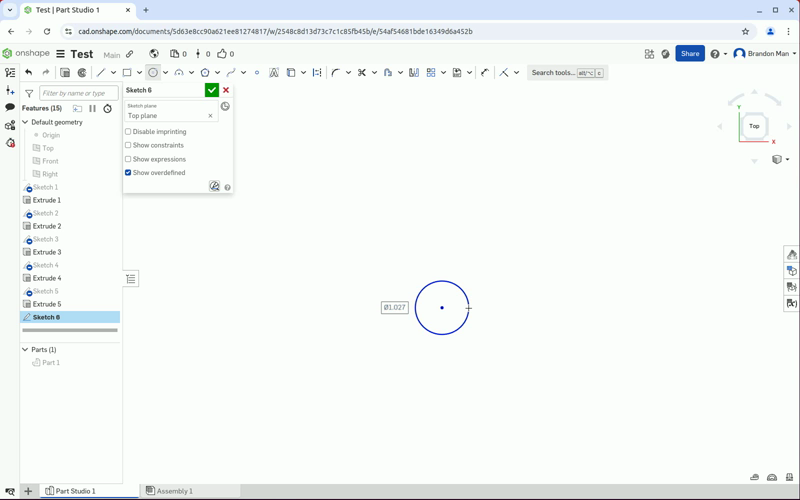
scroll(-6)
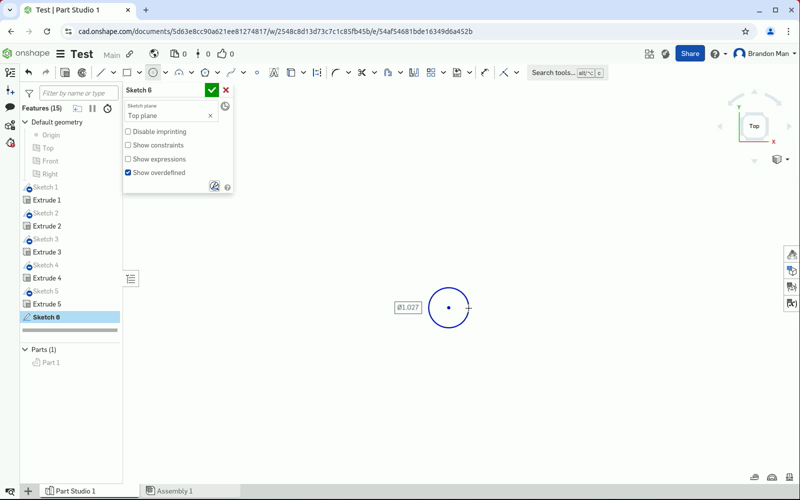
scroll(-6)
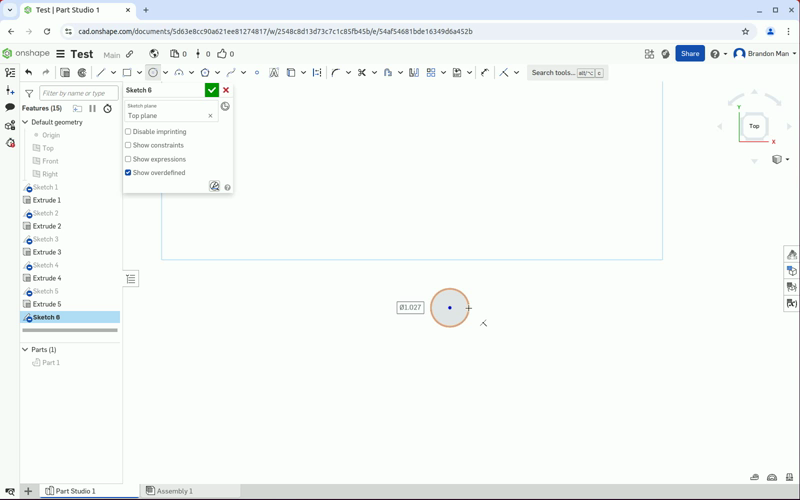
scroll(-6)
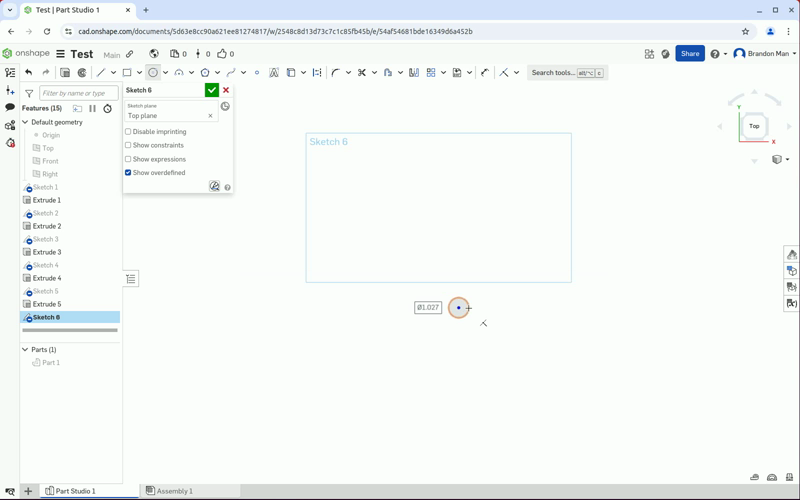
scroll(-6)
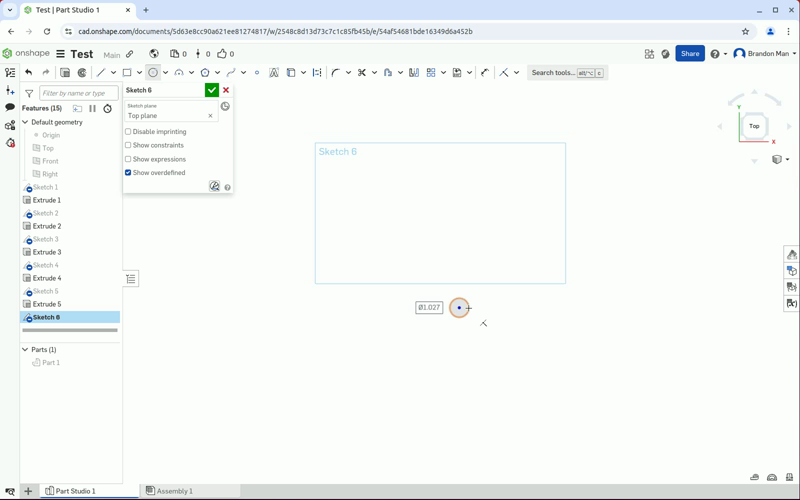
scroll(-6)
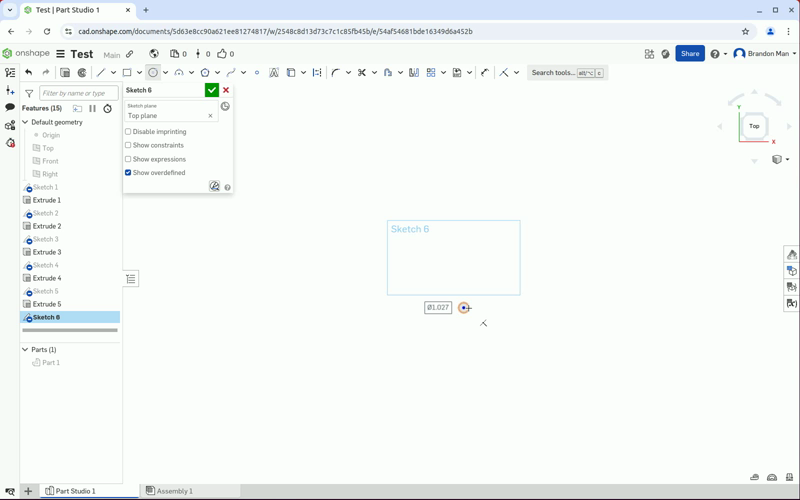
scroll(-6)
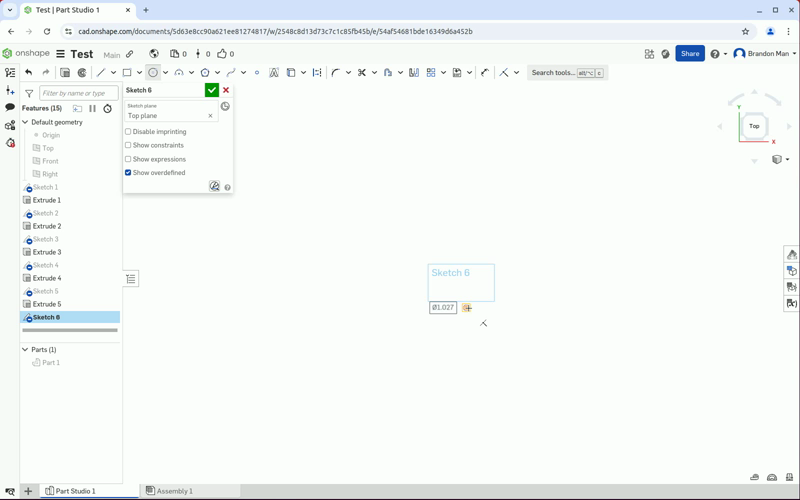
key(esc)
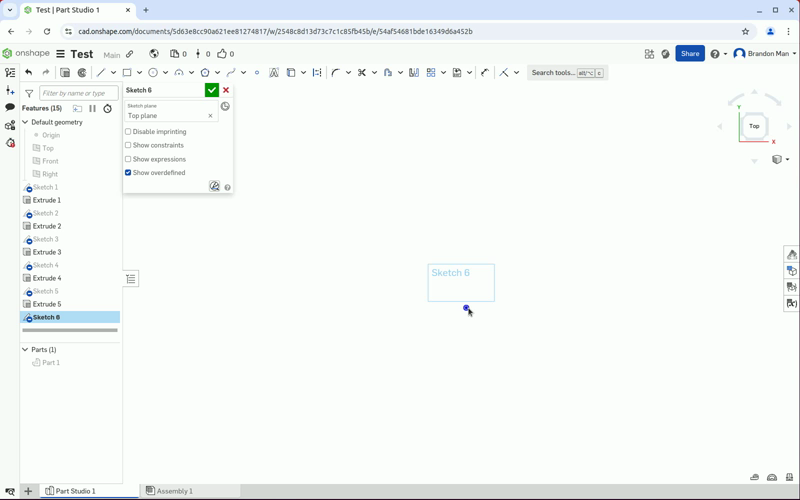
mouse_move(468, 306)
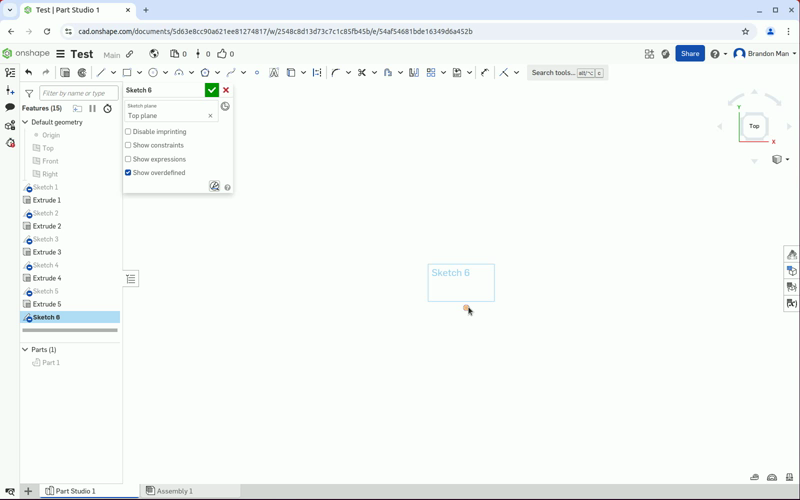
scroll(6)
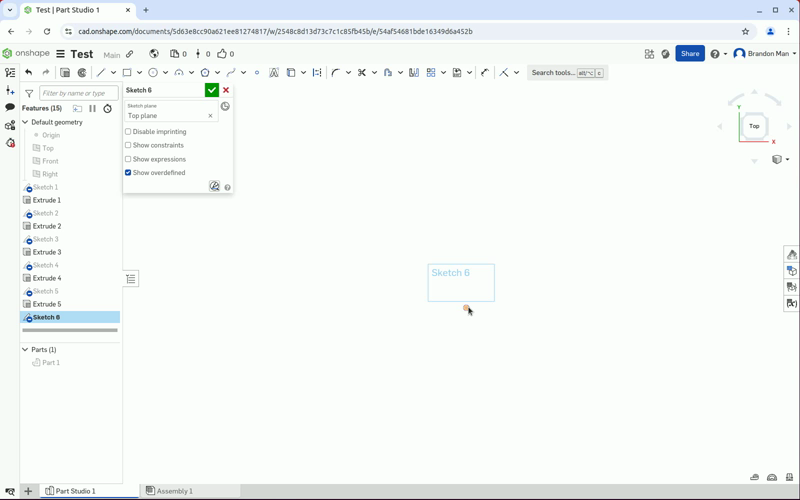
scroll(6)
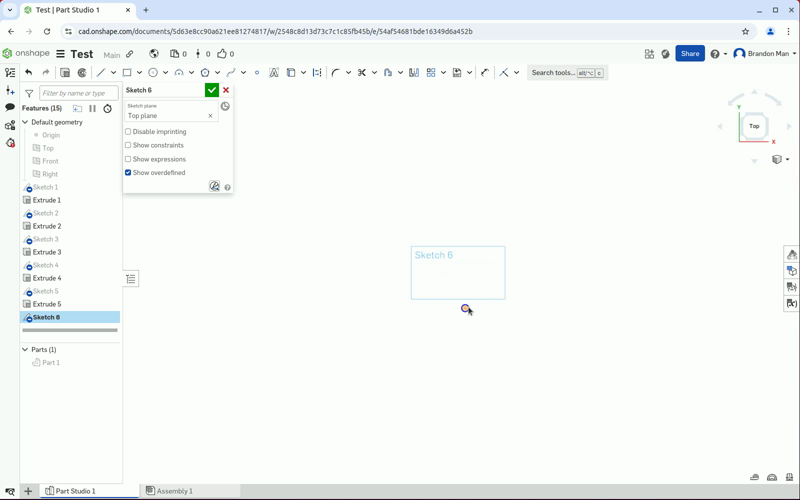
scroll(6)
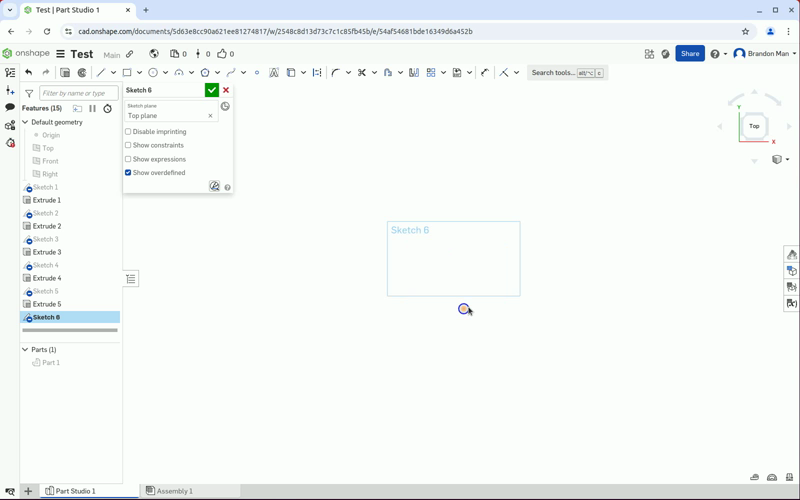
scroll(6)
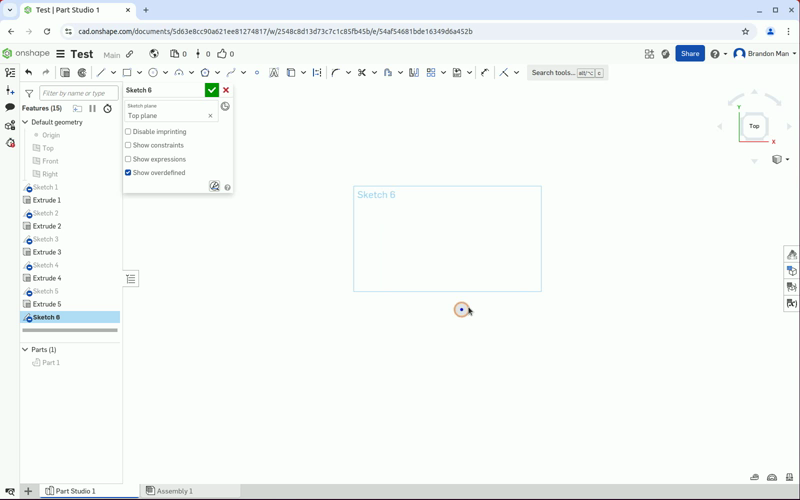
scroll(6)
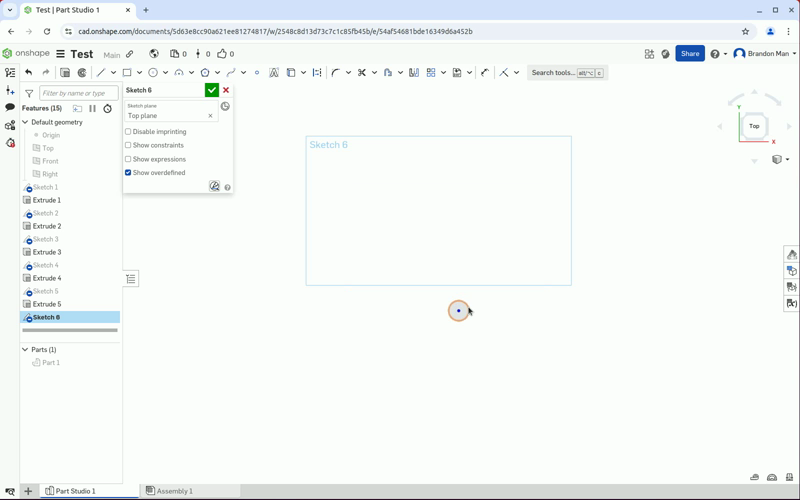
scroll(6)
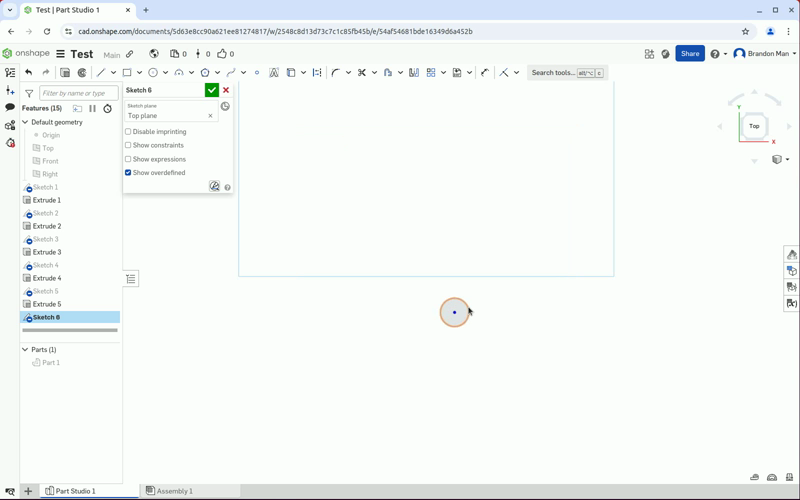
scroll(6)
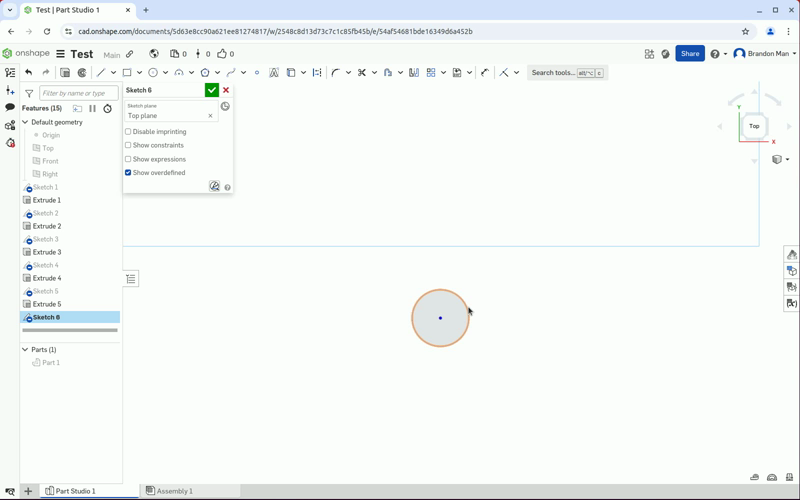
click(468, 306)
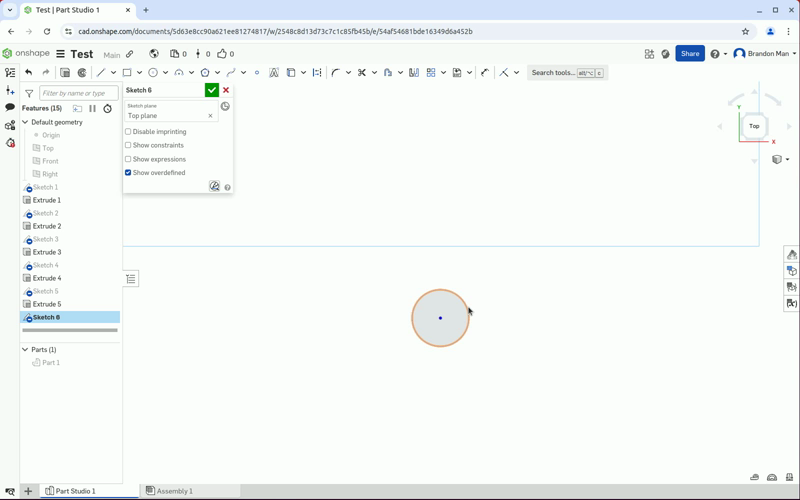
scroll(-6)
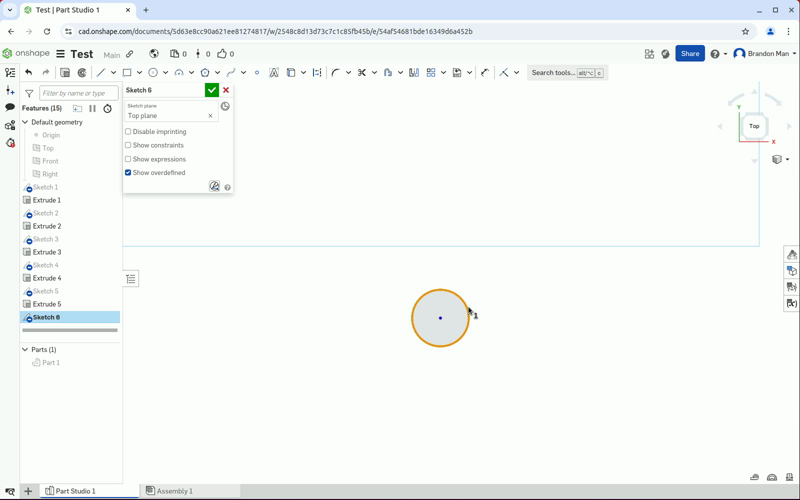
scroll(-6)
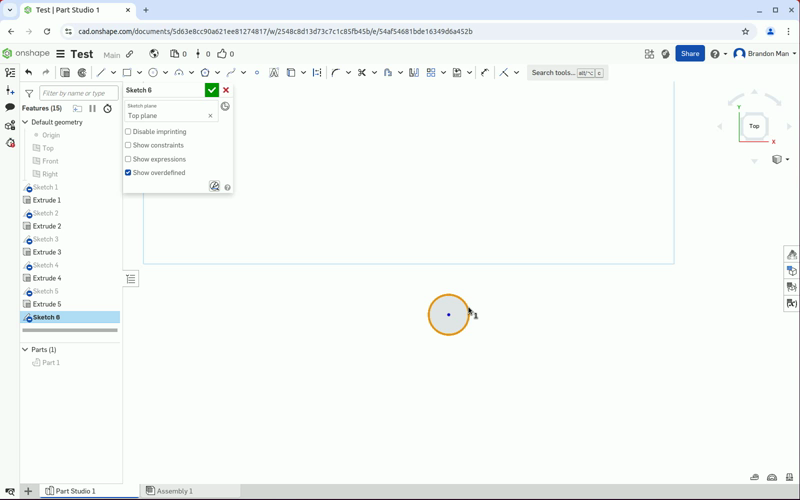
scroll(-6)
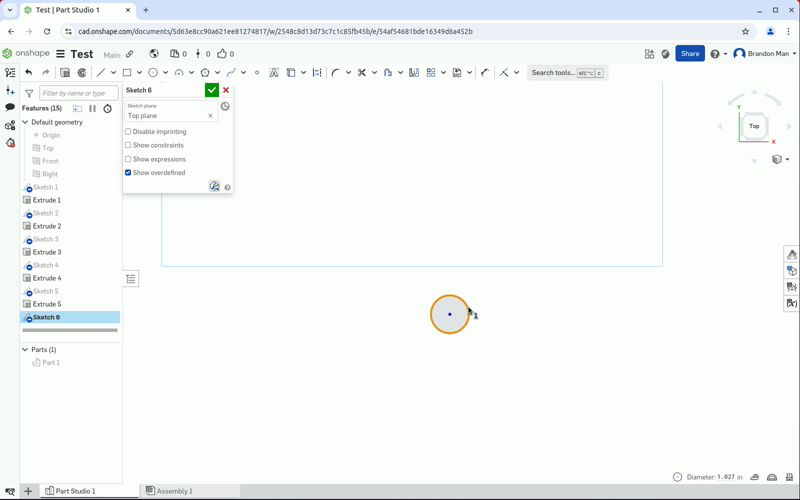
scroll(-6)
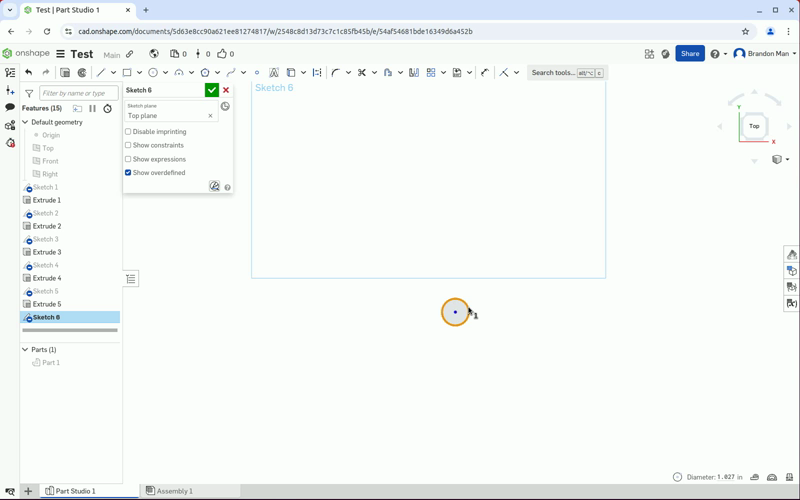
scroll(-6)
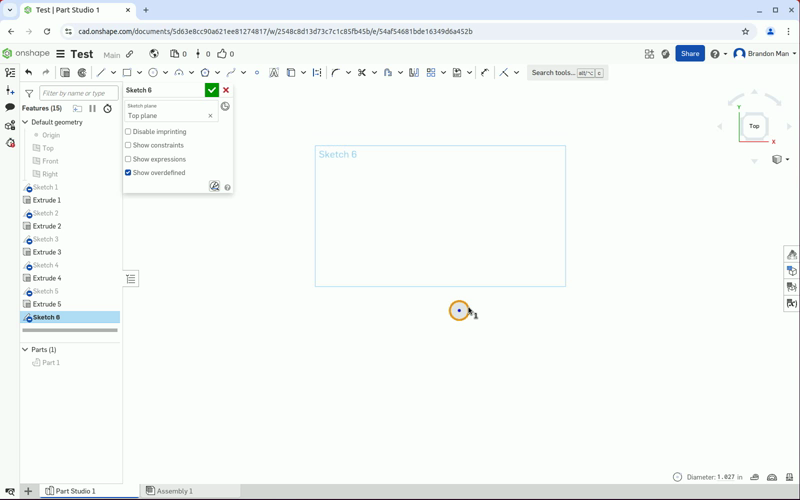
scroll(-6)
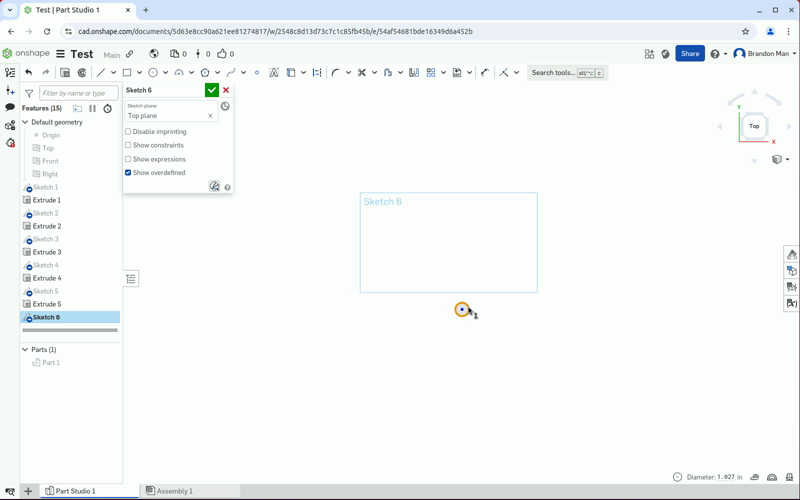
scroll(-6)
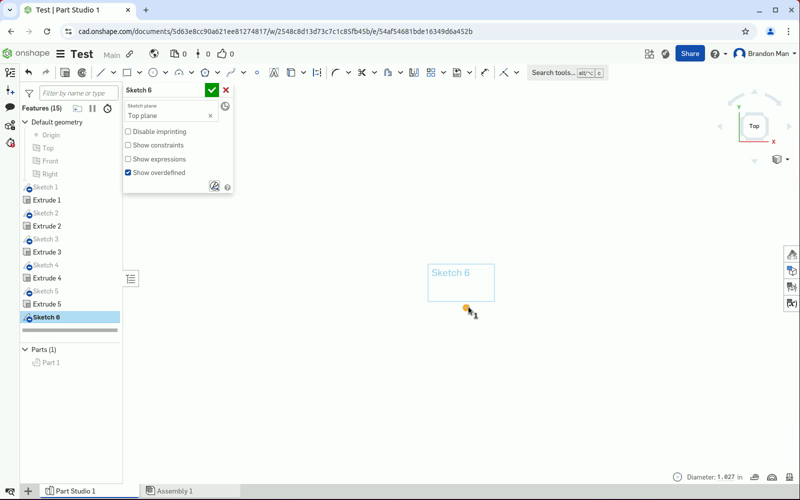
mouse_move(73, 352)
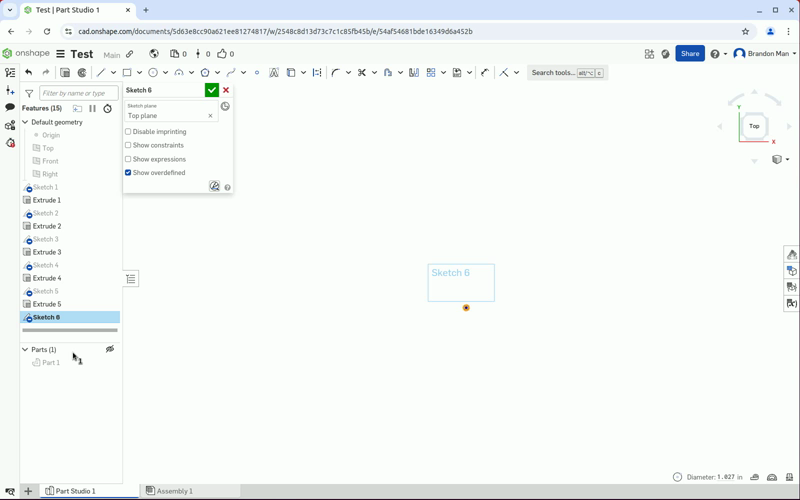
key(shift+y)
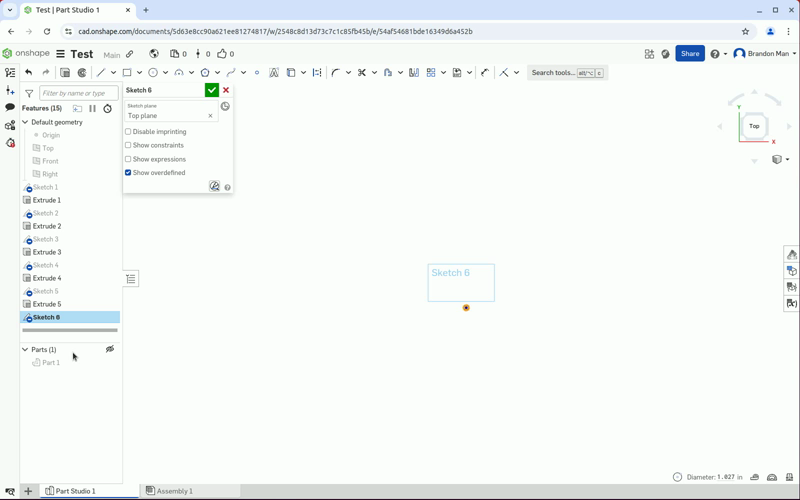
key(shift+e)
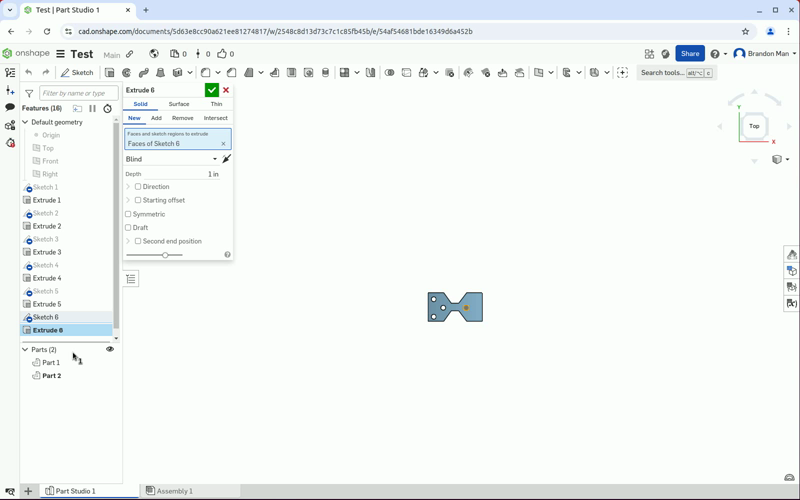
mouse_move(143, 106)
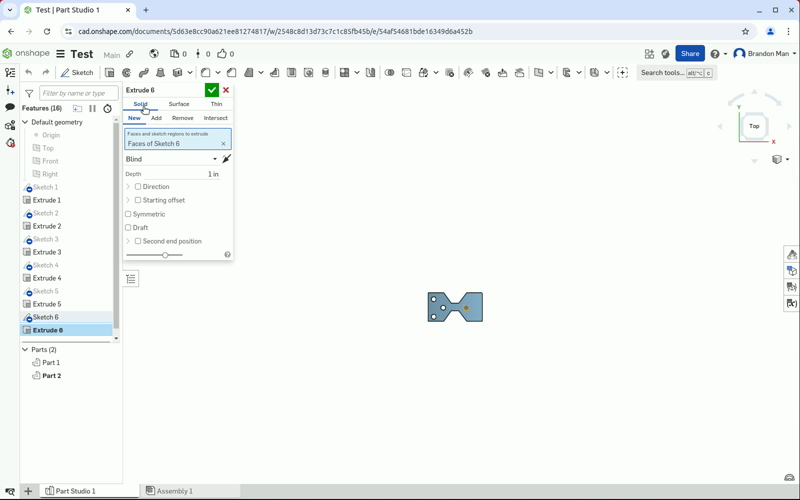
click(143, 106)
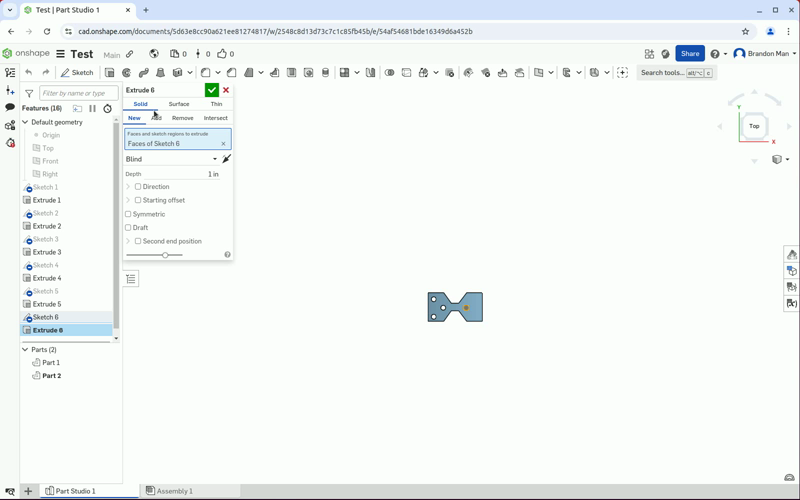
mouse_move(186, 120)
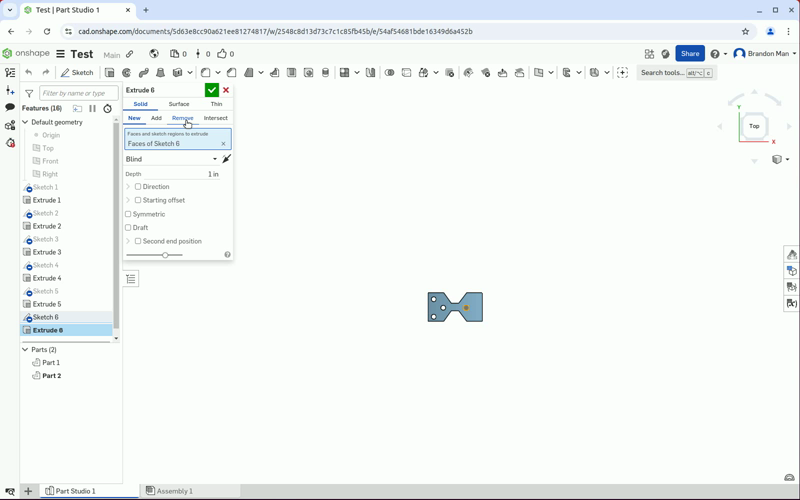
click(186, 120)
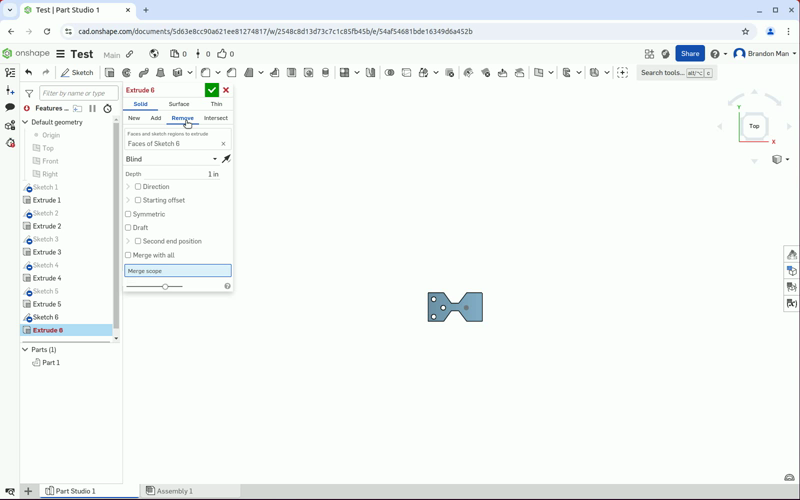
key(tab, 4)
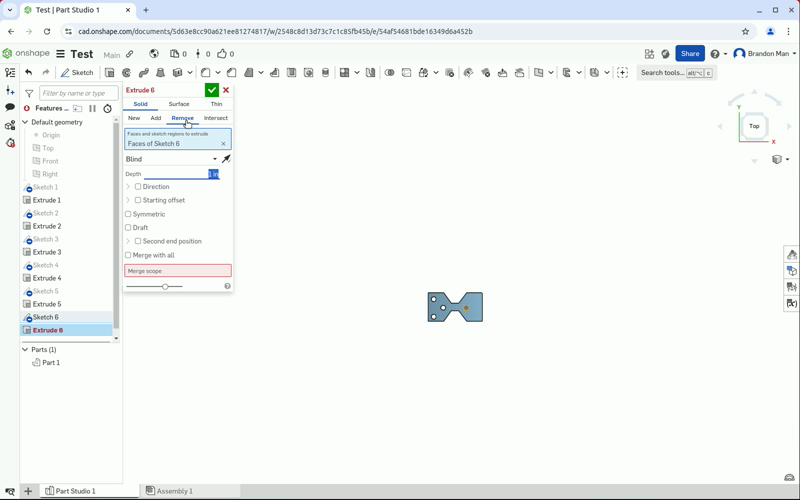
text(-30.57)
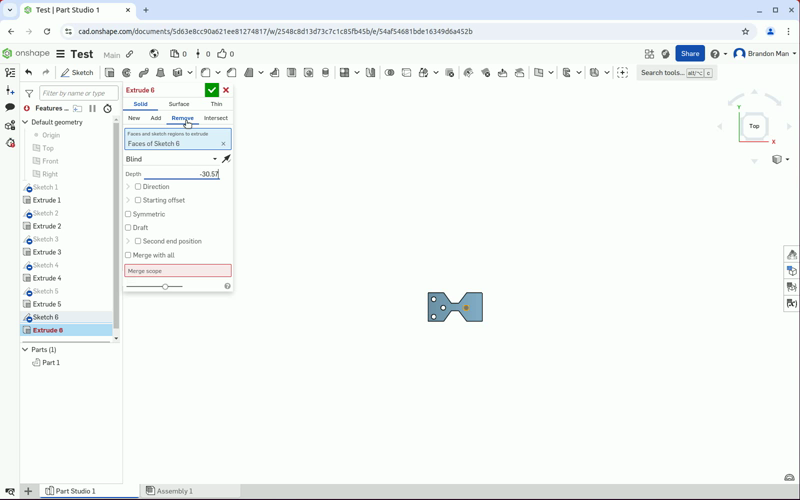
key(tab, 6)
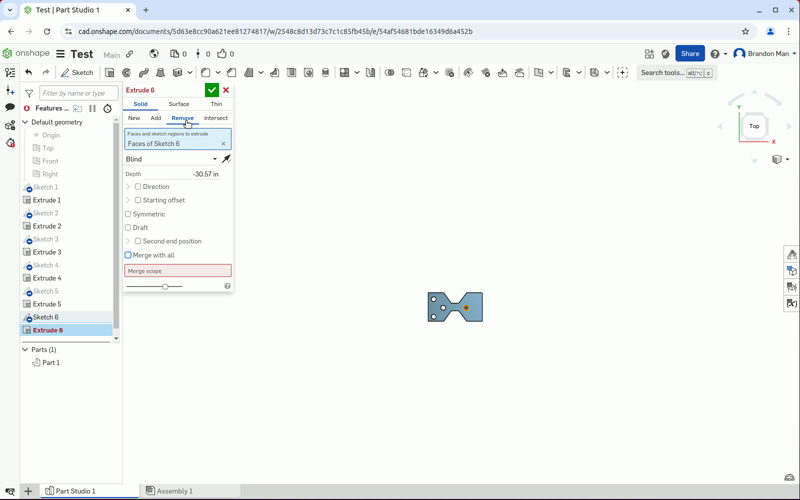
key(space)
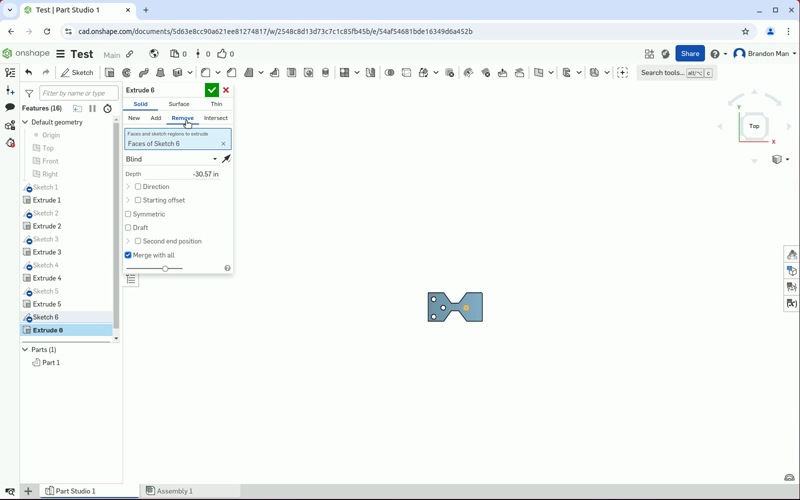
key(enter)
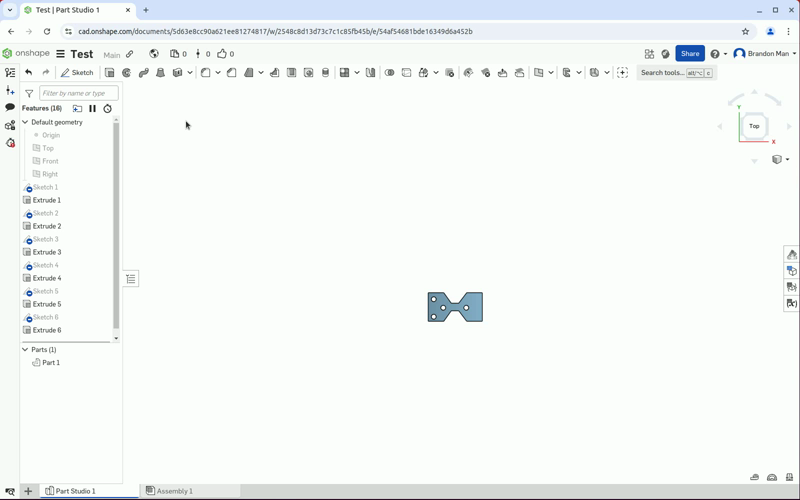
key(shift+h)
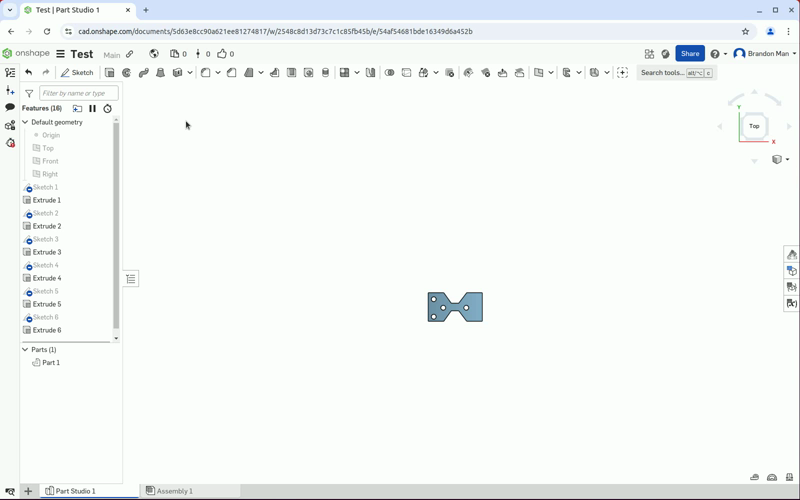
key(shift+h)
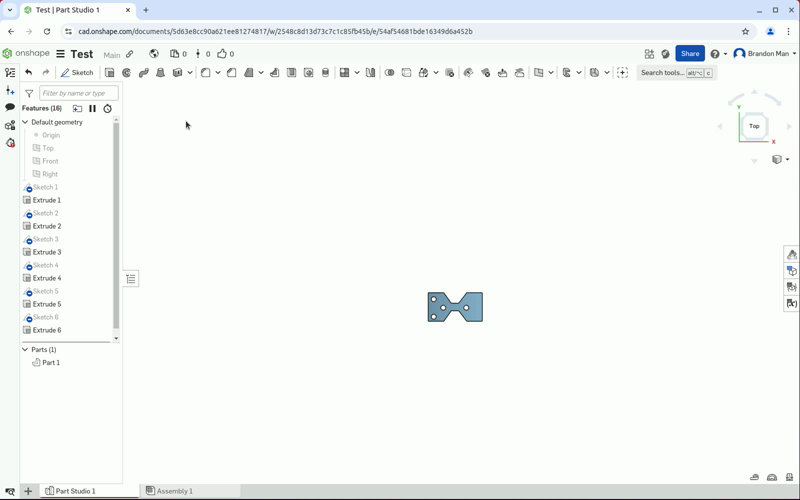
mouse_move(69, 189)
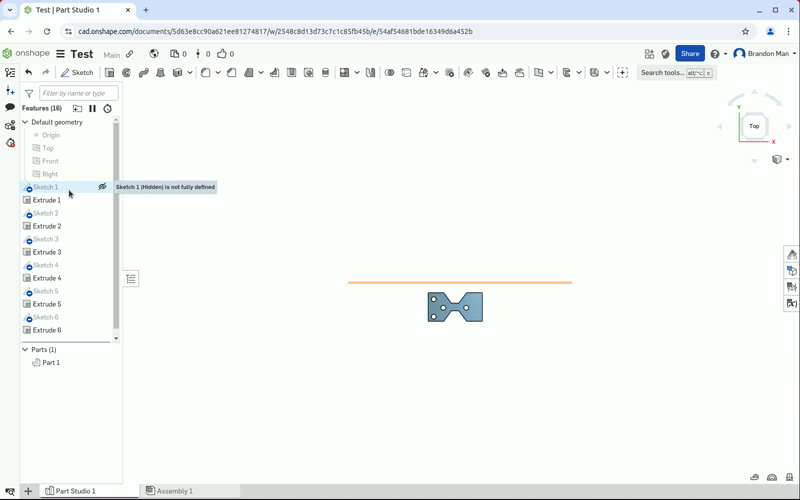
click(69, 189)
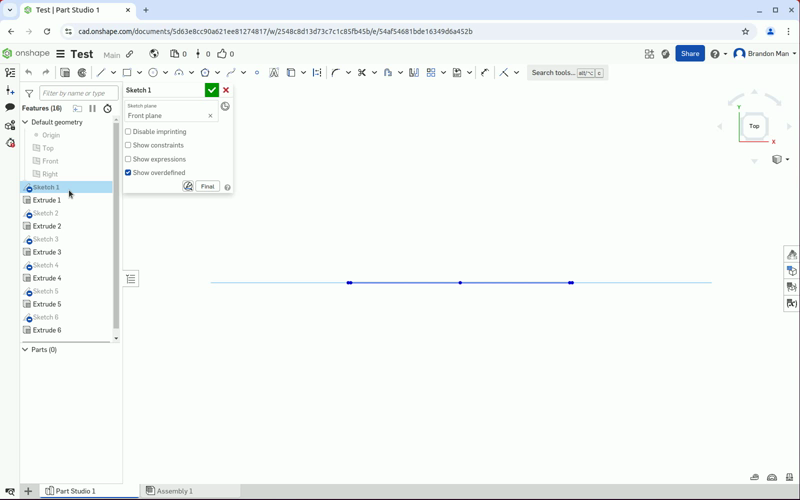
mouse_move(229, 92)
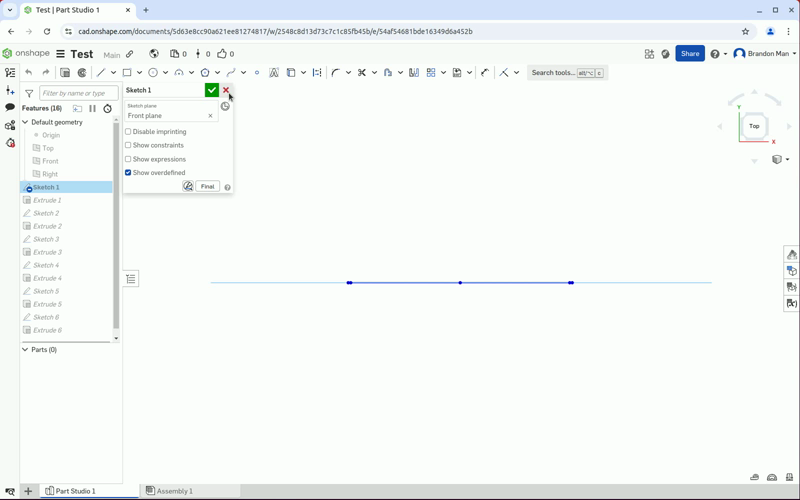
click(229, 92)
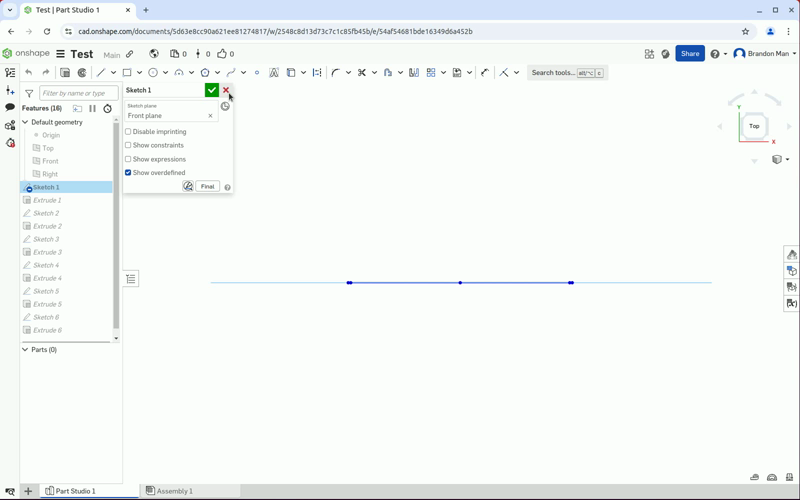
key(shift+s)
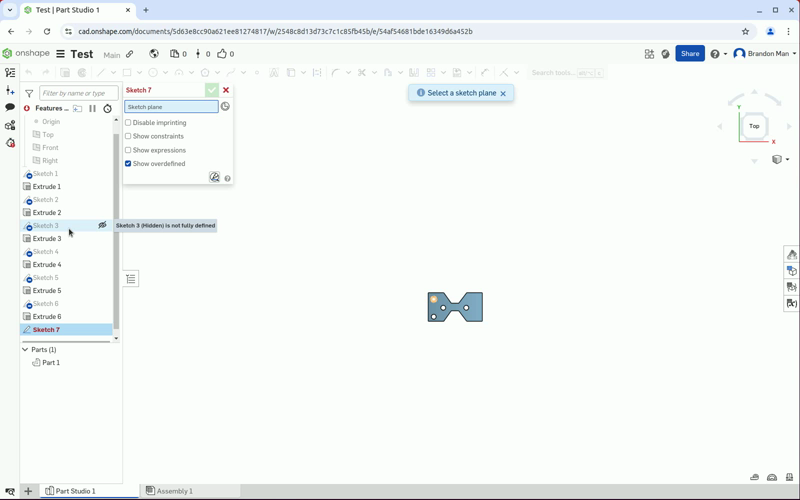
scroll(3)
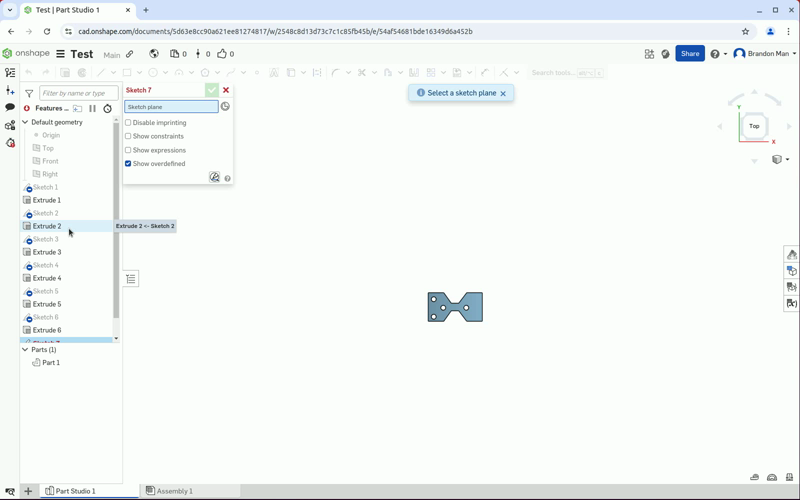
mouse_move(69, 150)
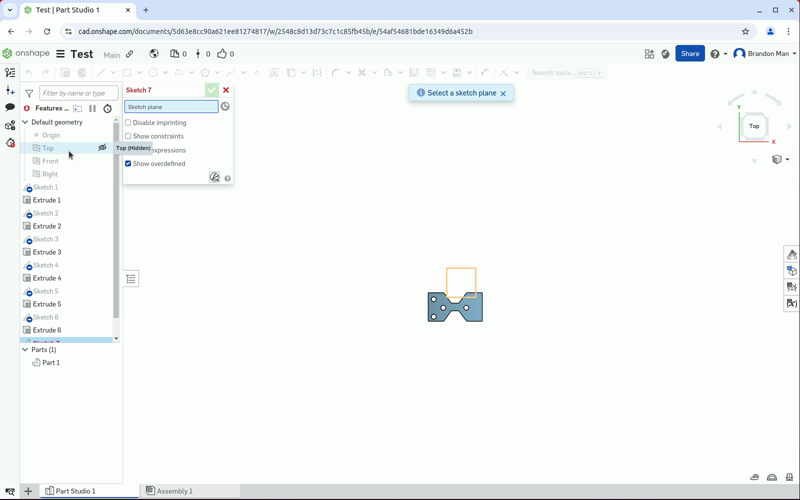
click(69, 150)
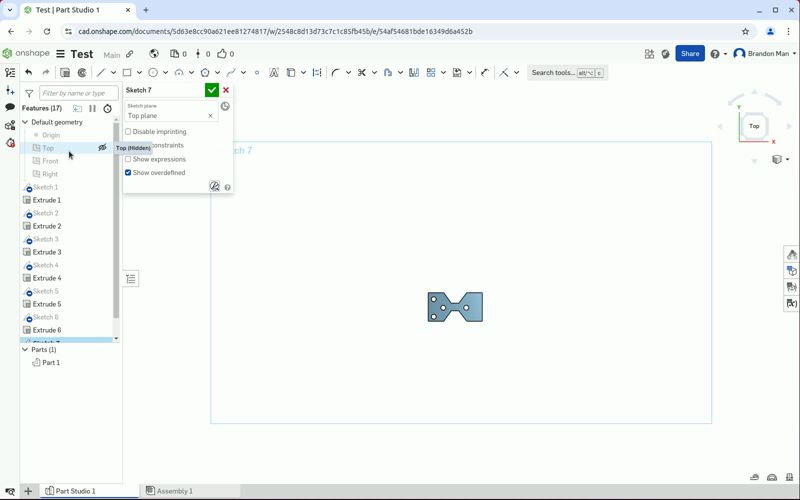
mouse_move(73, 352)
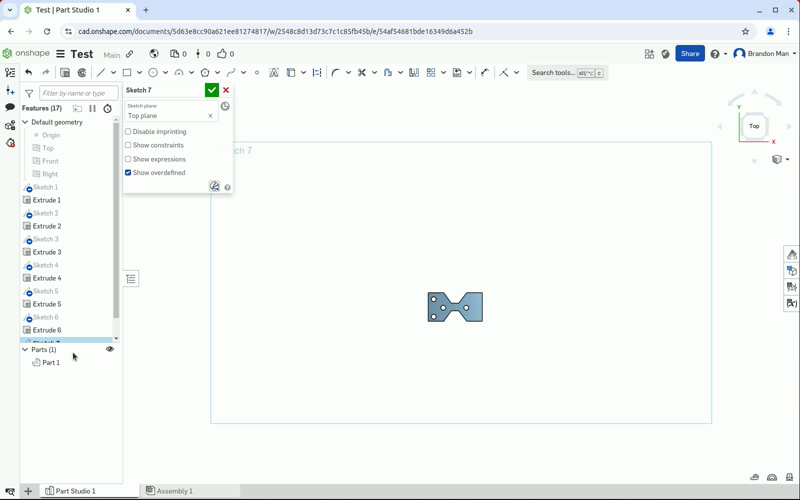
key(y)
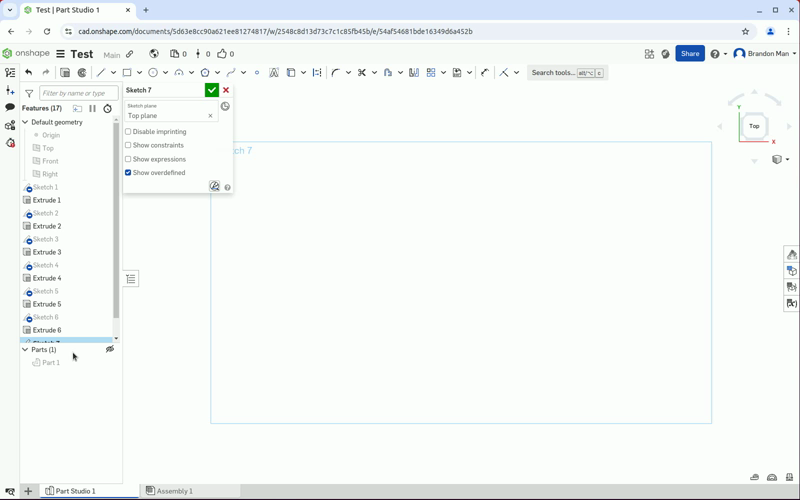
key(c)
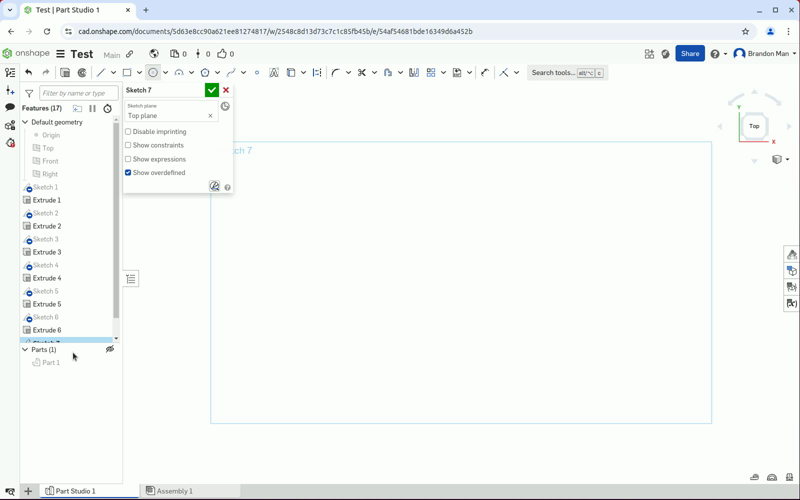
key_down(shift)
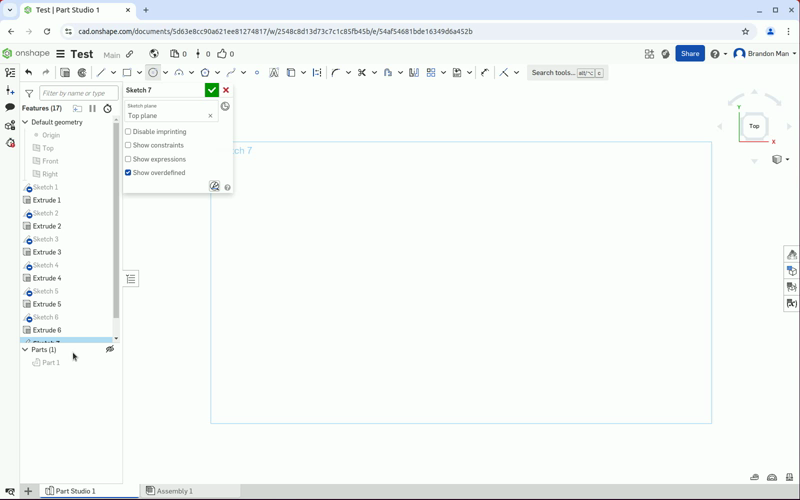
mouse_move(478, 299)
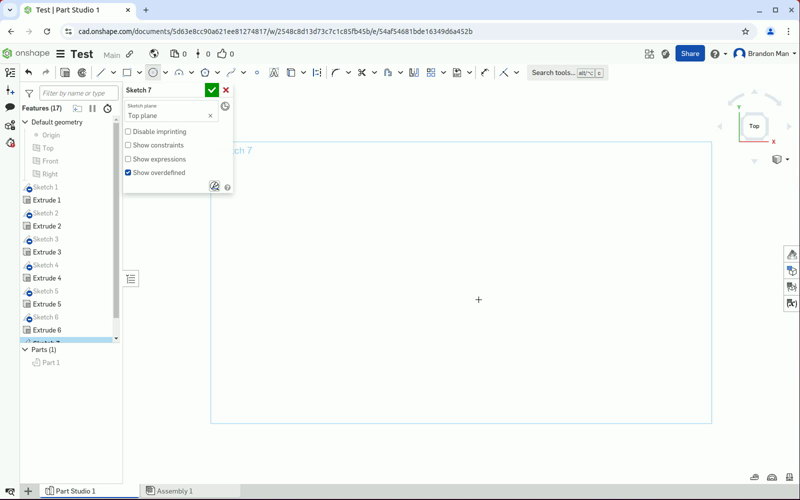
click(478, 299)
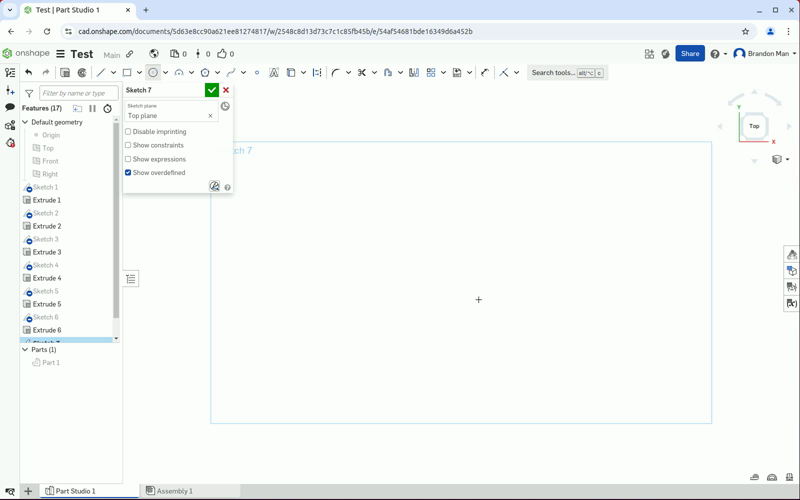
key_up(shift)
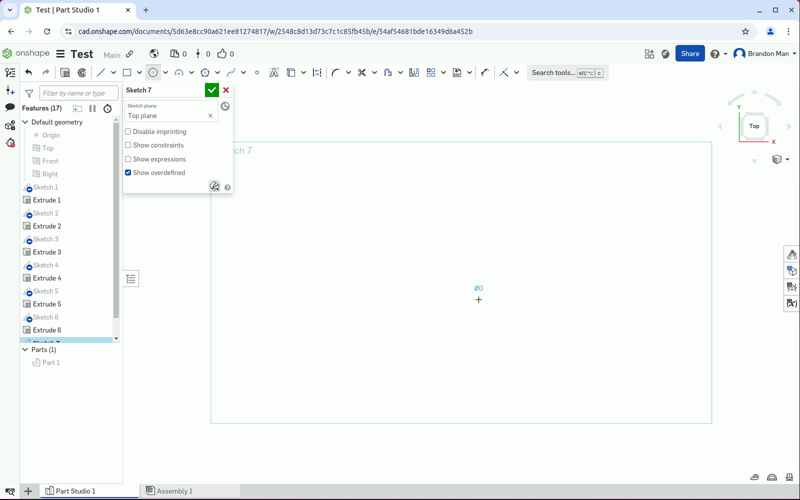
mouse_move(480, 299)
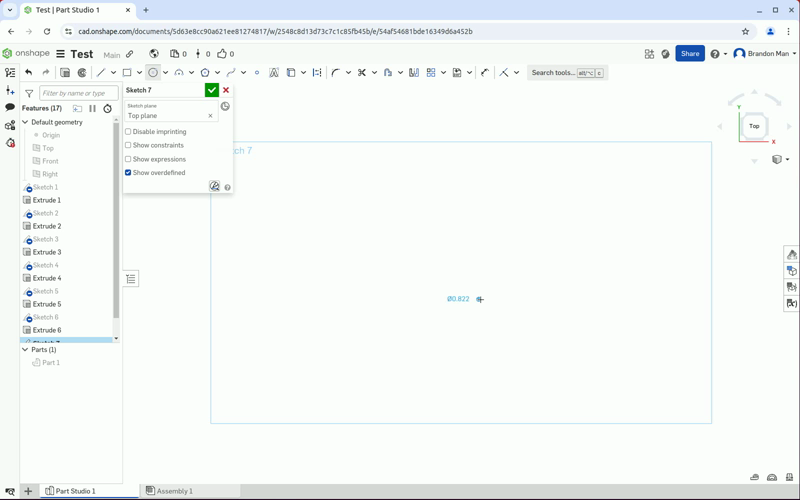
scroll(6)
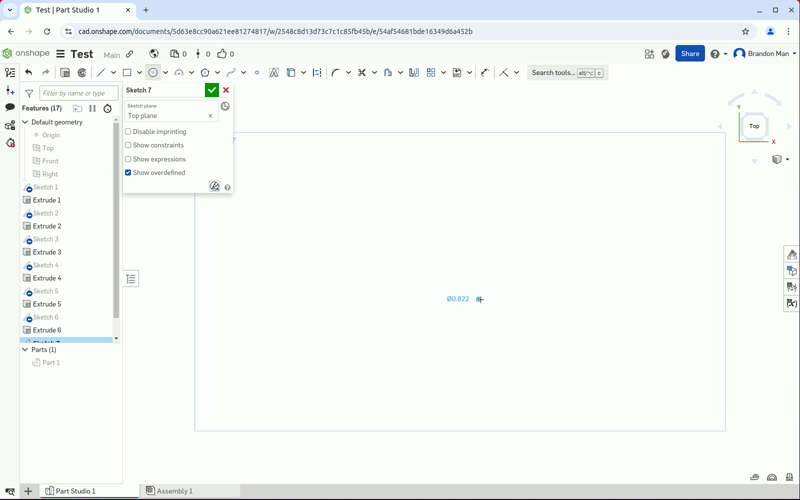
scroll(6)
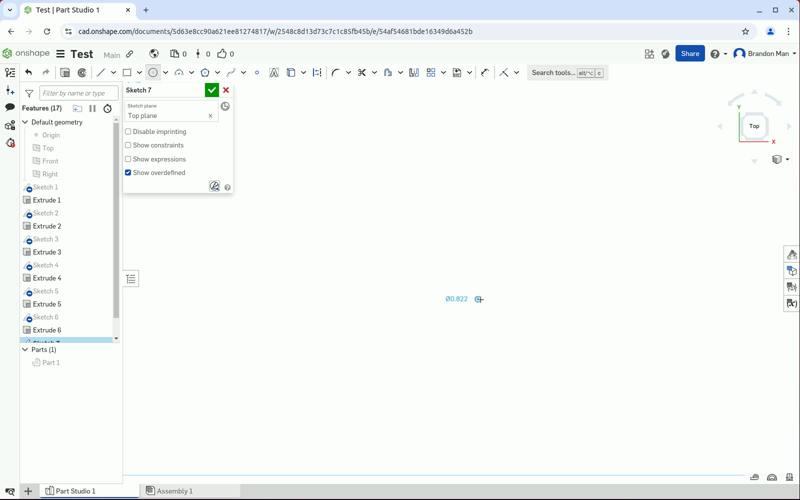
scroll(6)
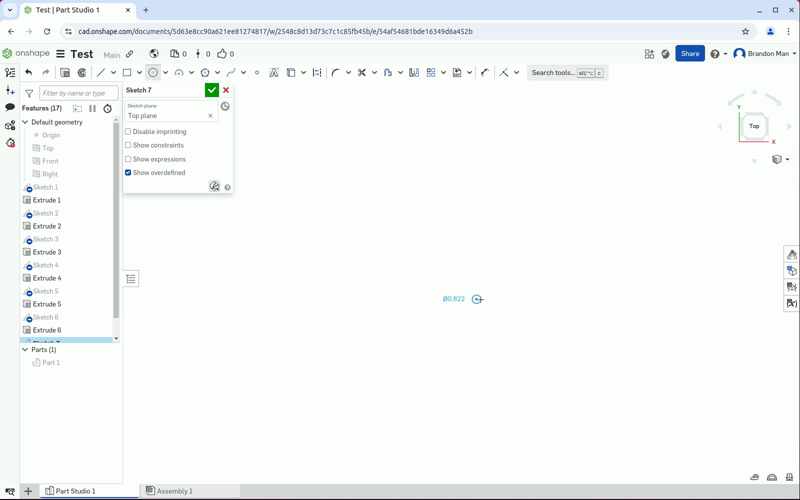
scroll(6)
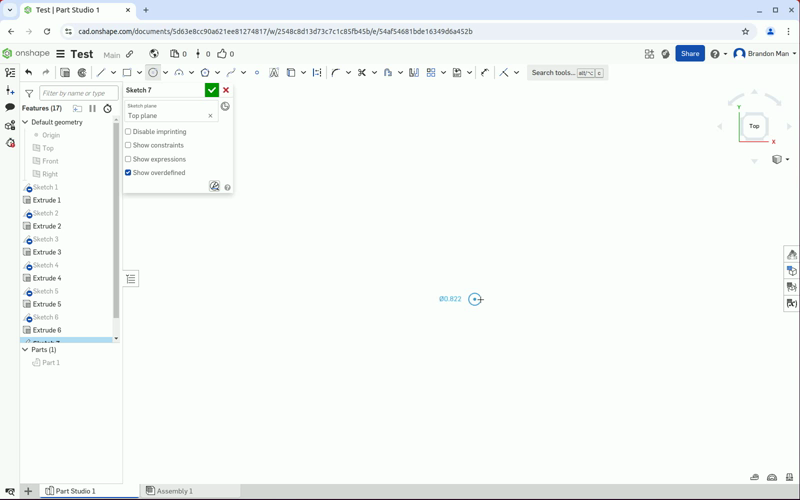
scroll(6)
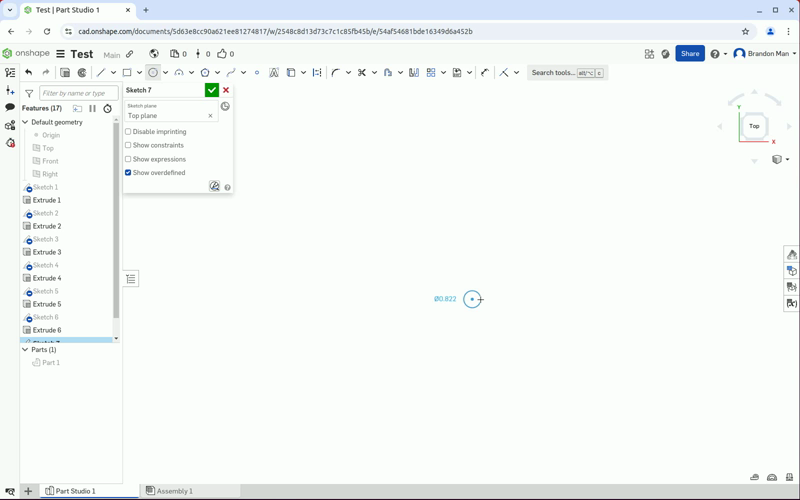
scroll(6)
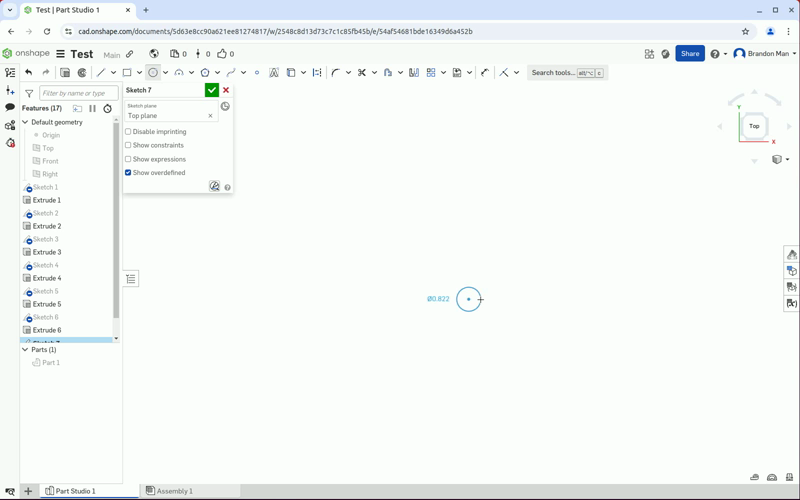
scroll(6)
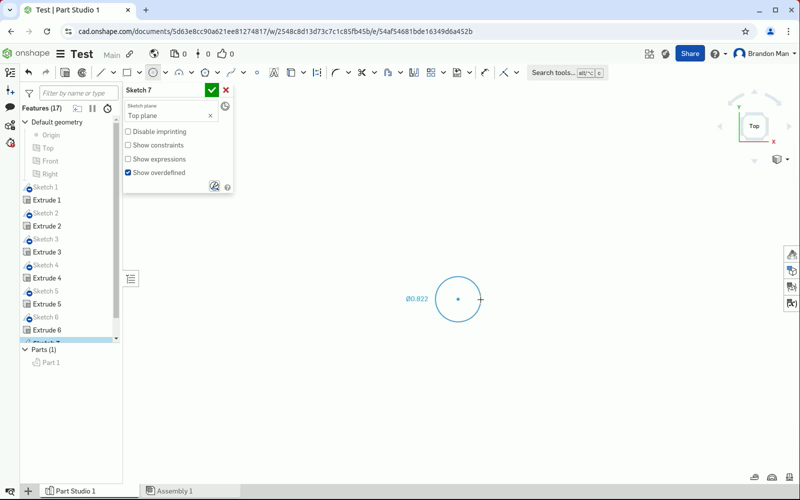
click(480, 299)
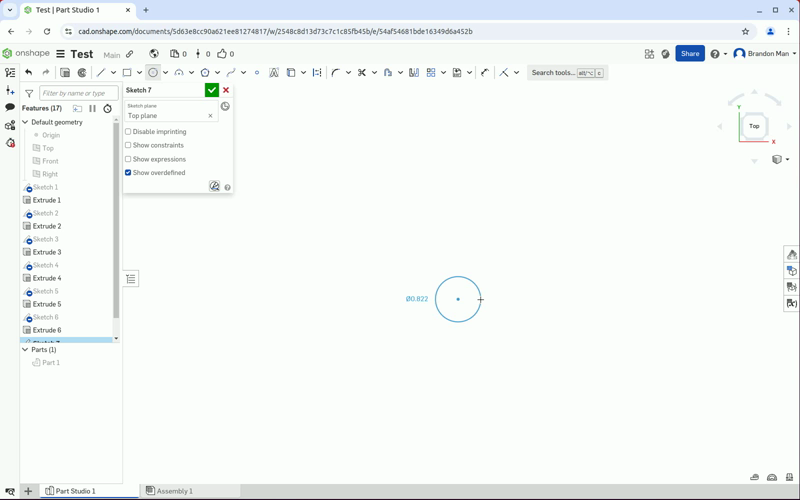
scroll(-6)
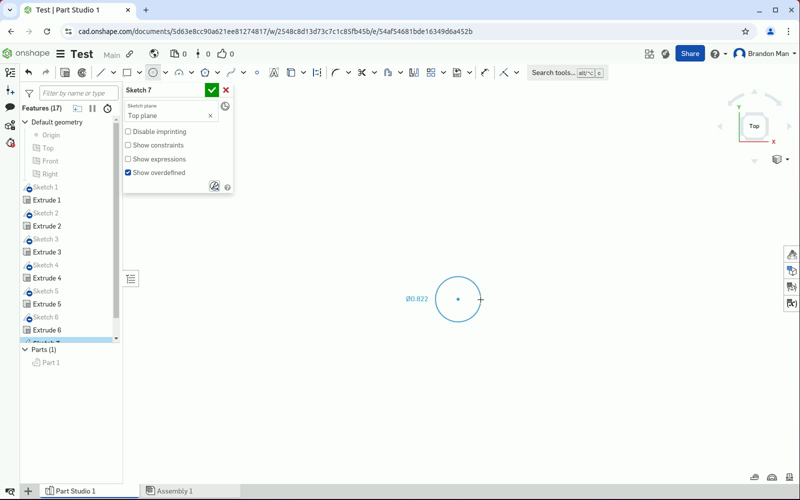
scroll(-6)
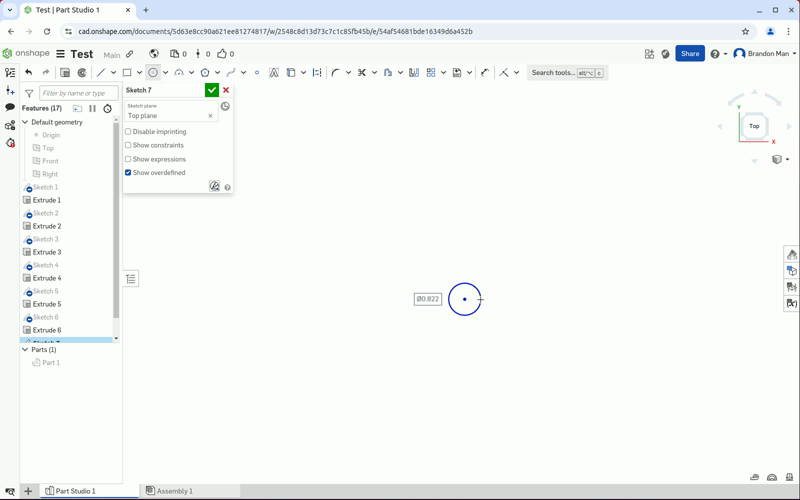
scroll(-6)
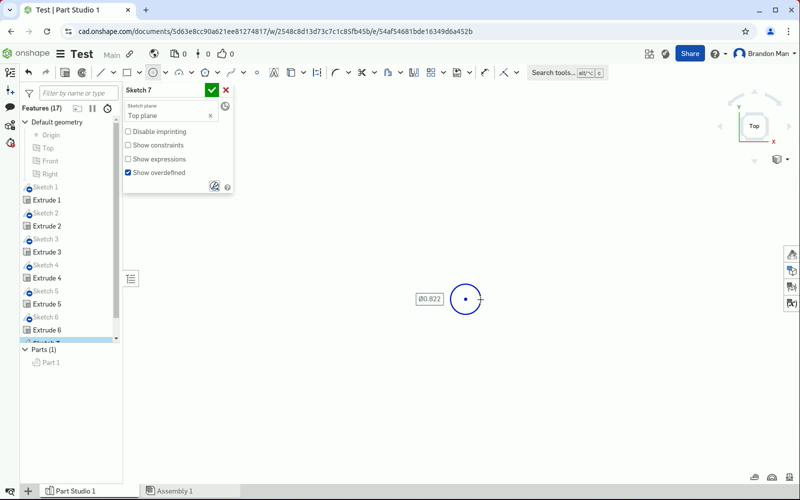
scroll(-6)
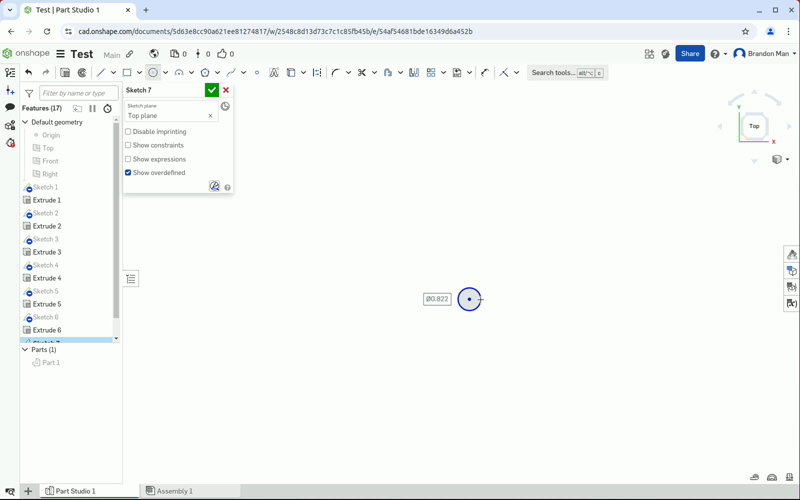
scroll(-6)
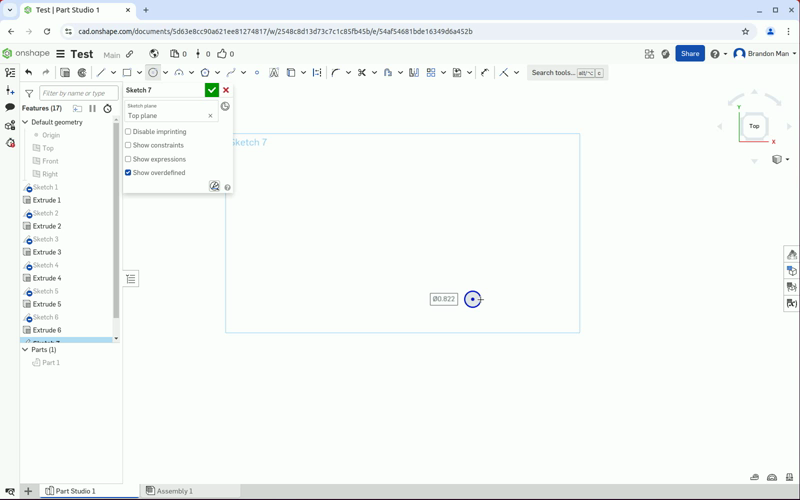
scroll(-6)
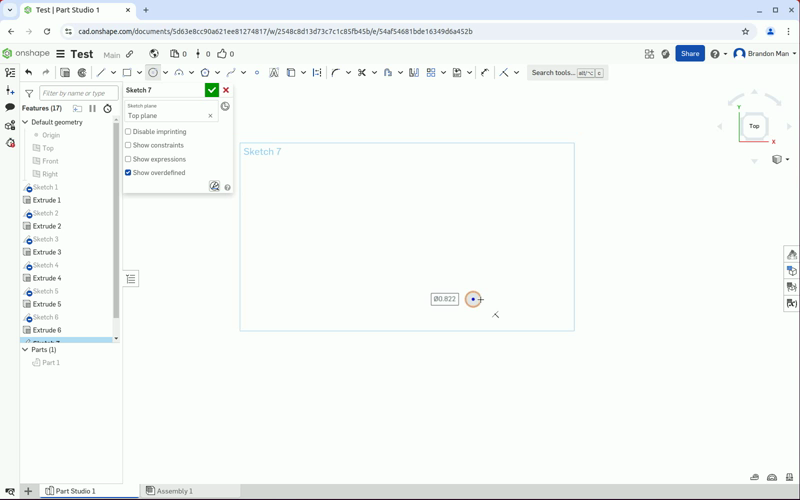
scroll(-6)
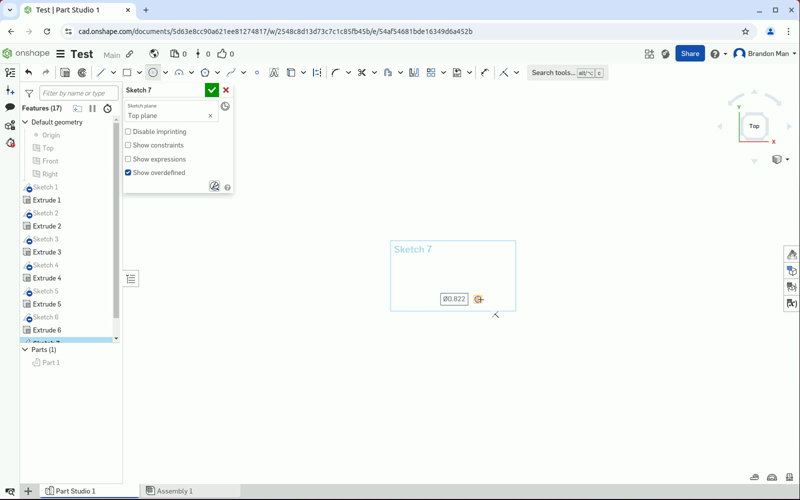
key(esc)
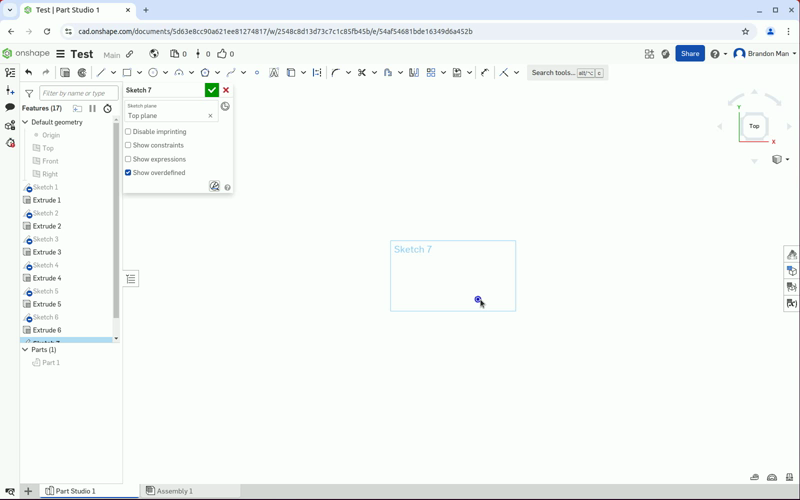
mouse_move(476, 300)
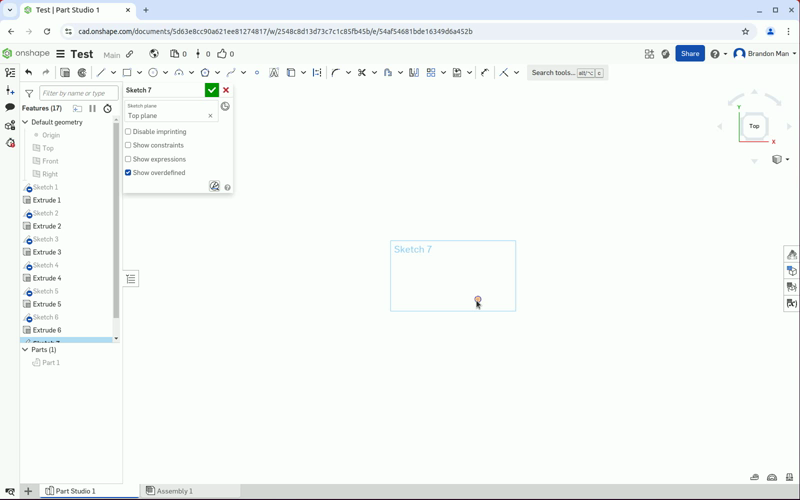
scroll(6)
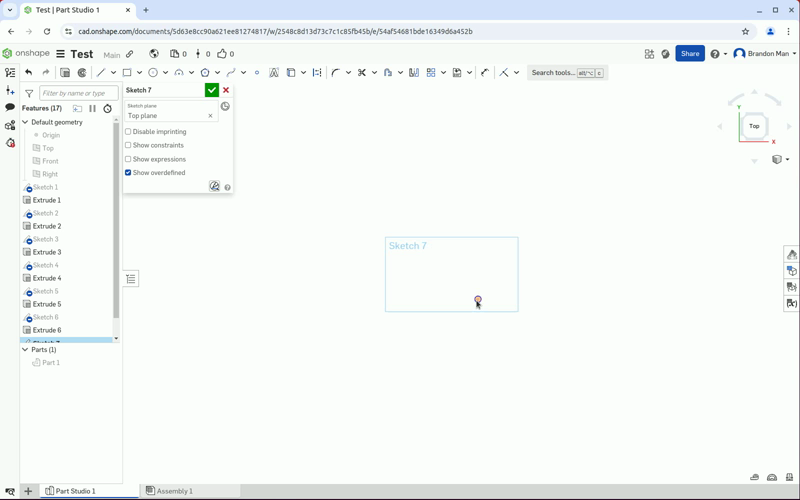
scroll(6)
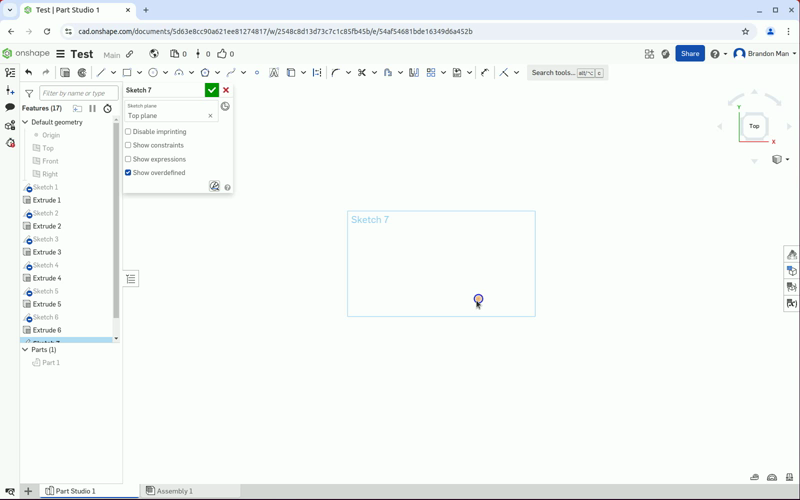
scroll(6)
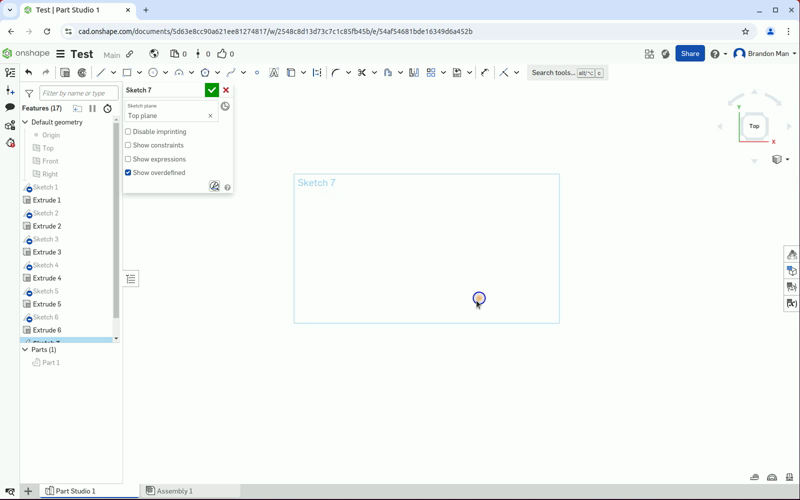
scroll(6)
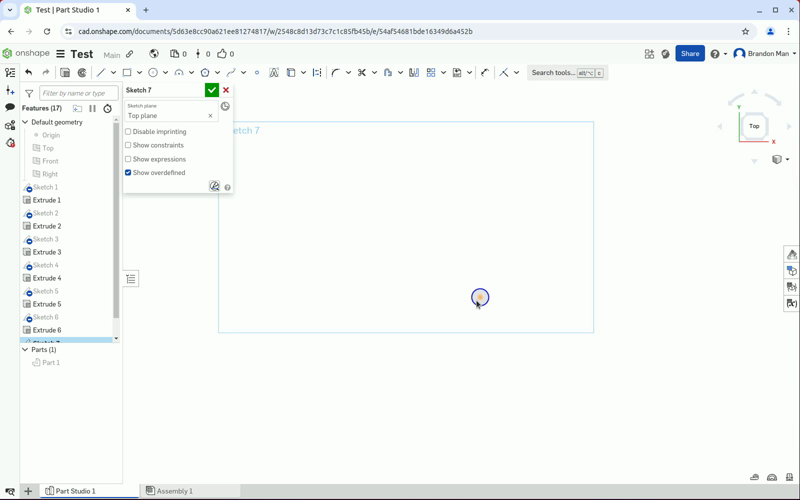
scroll(6)
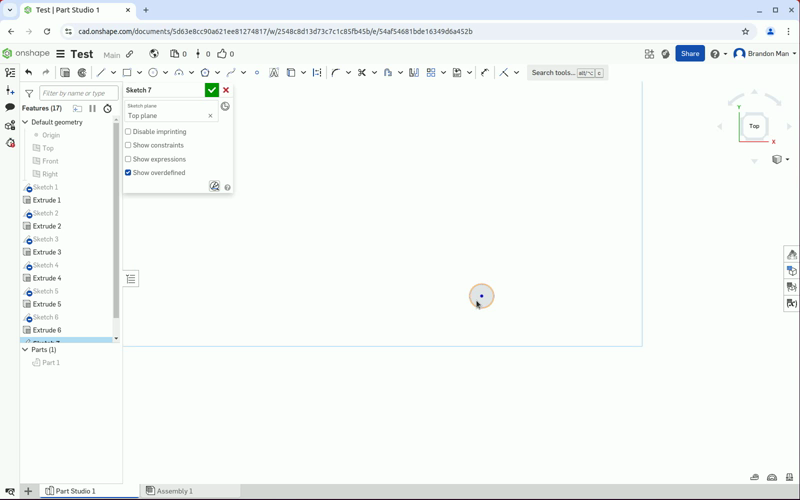
scroll(6)
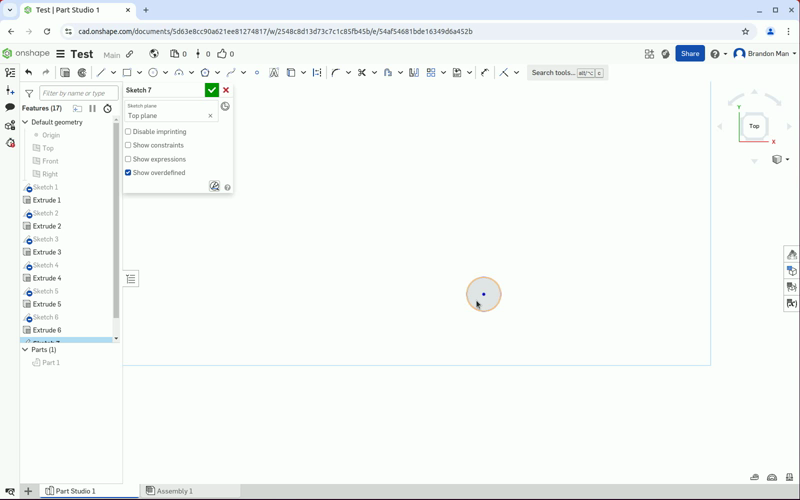
scroll(6)
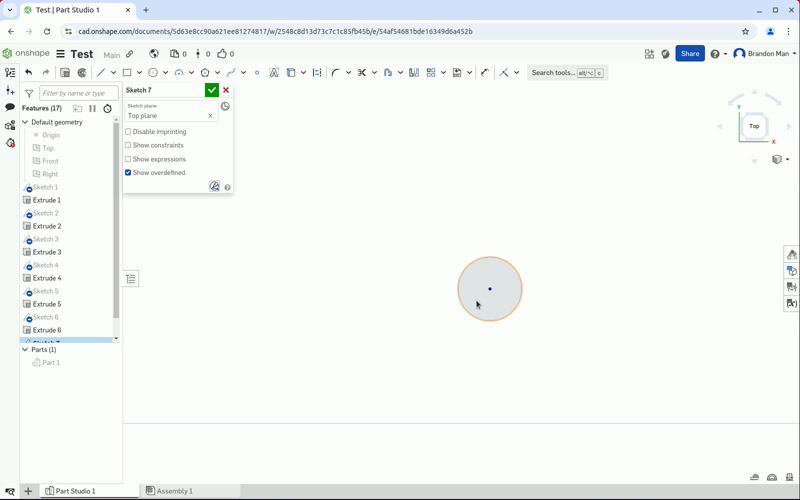
click(476, 300)
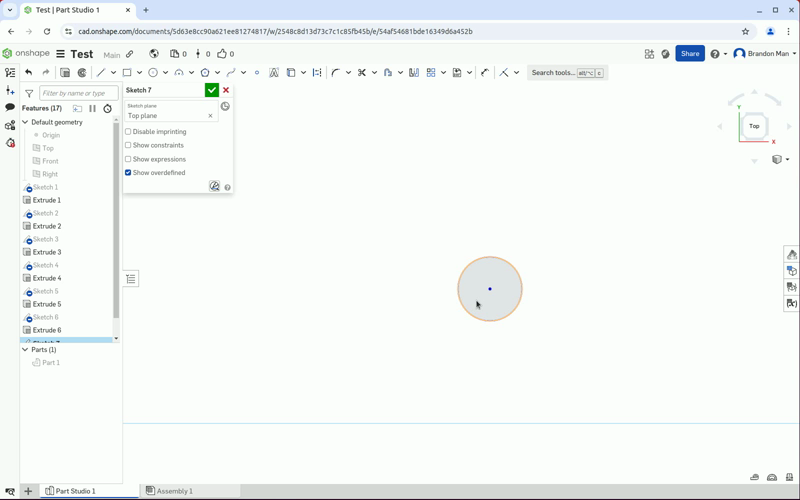
scroll(-6)
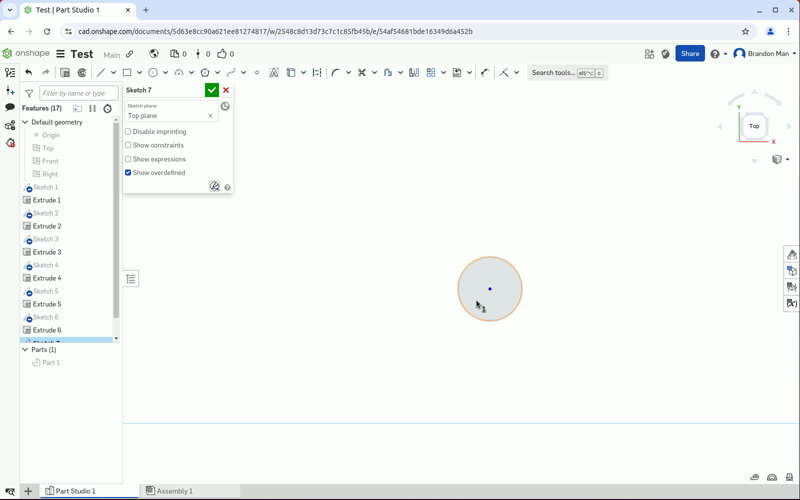
scroll(-6)
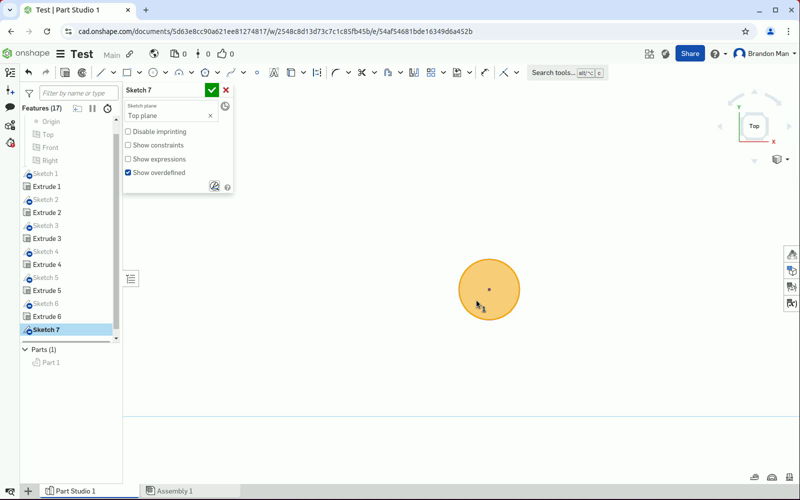
scroll(-6)
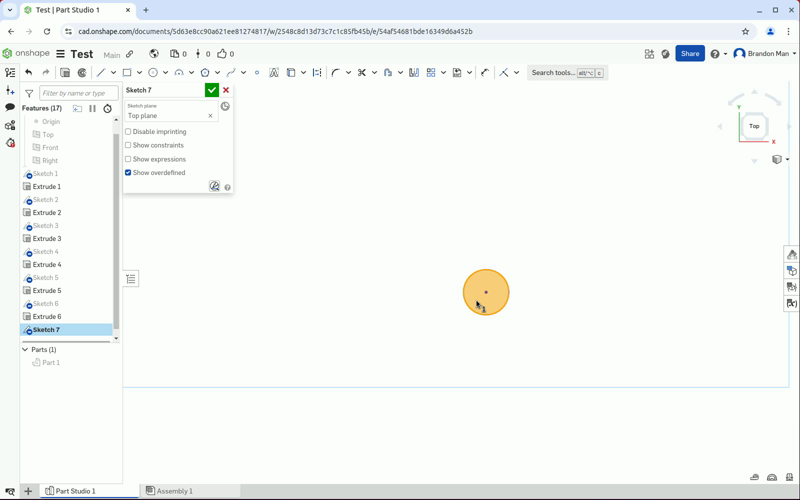
scroll(-6)
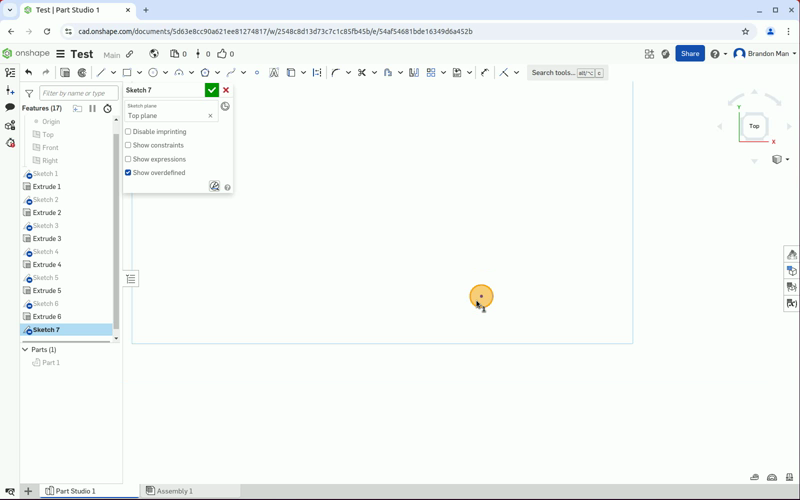
scroll(-6)
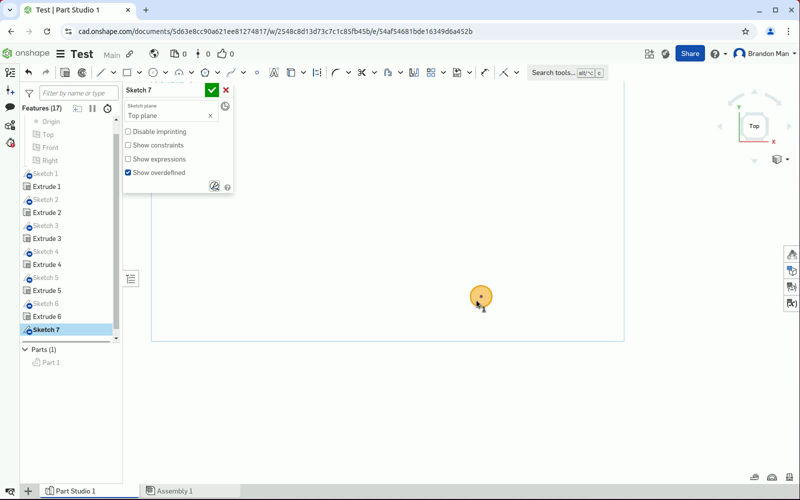
scroll(-6)
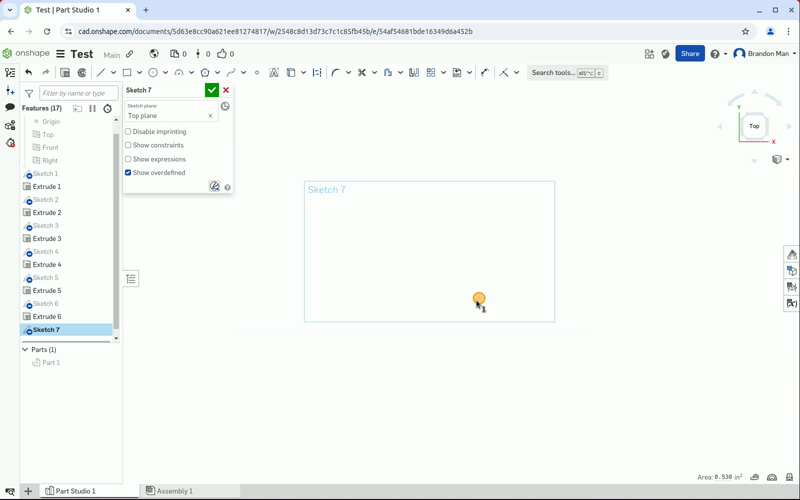
scroll(-6)
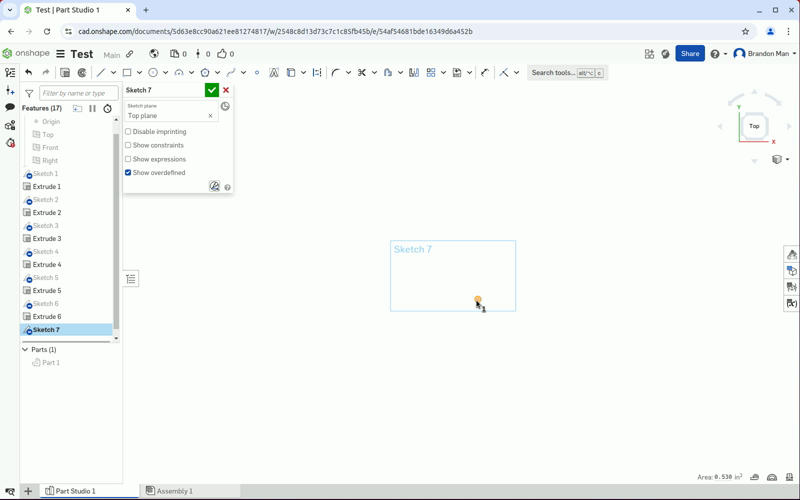
mouse_move(73, 352)
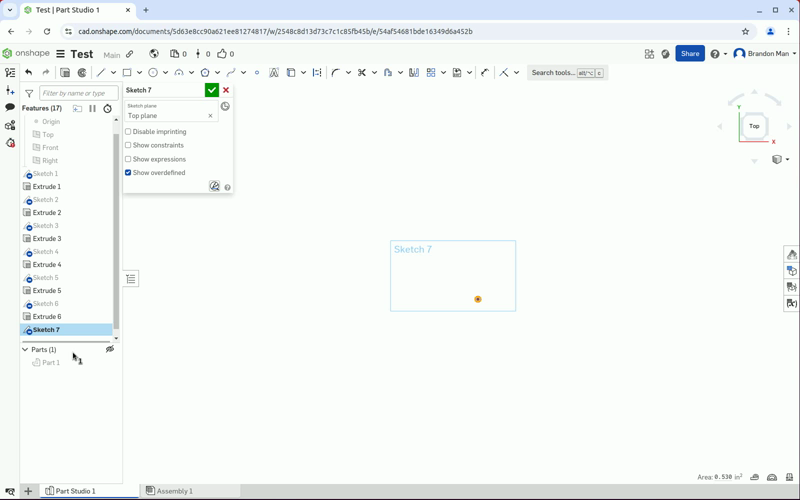
key(shift+y)
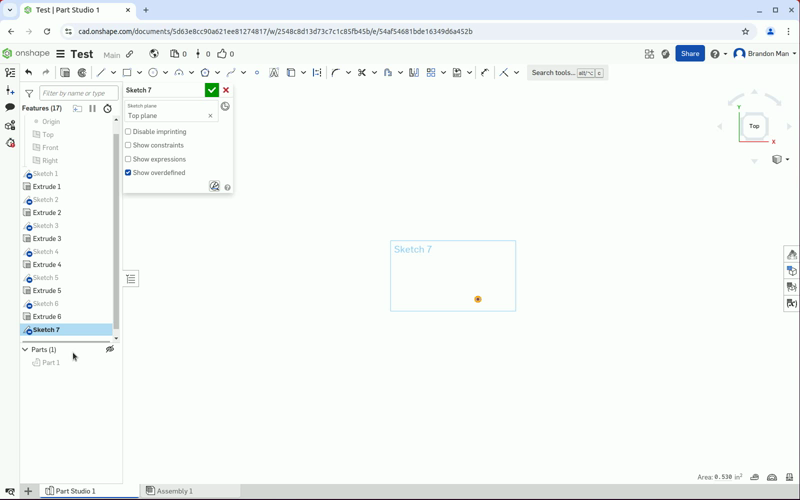
key(shift+e)
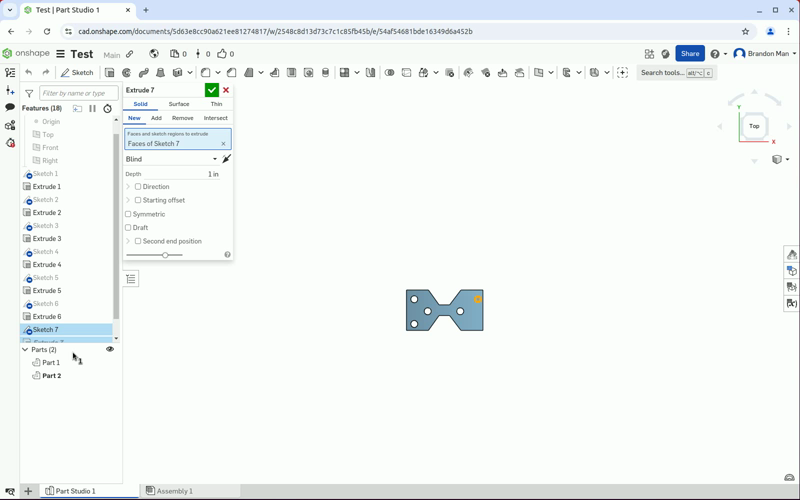
mouse_move(143, 106)
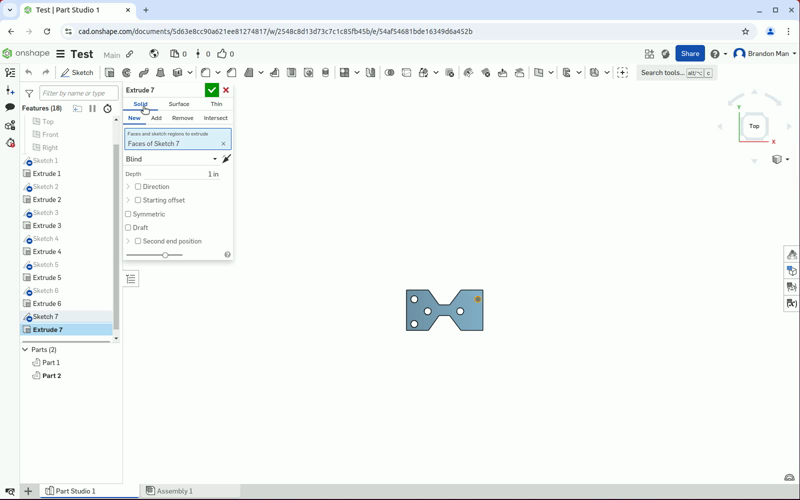
click(143, 106)
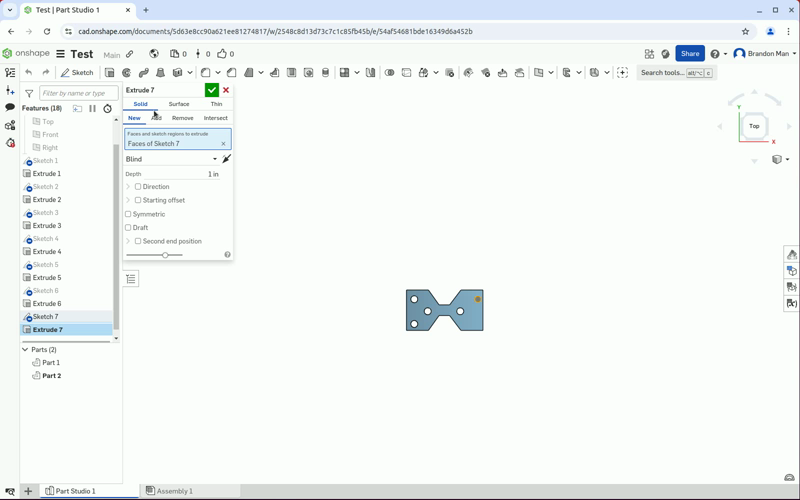
mouse_move(186, 120)
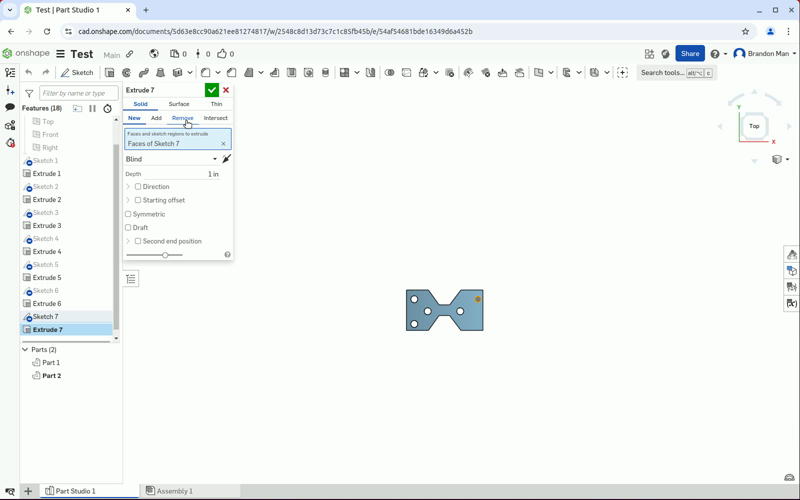
click(186, 120)
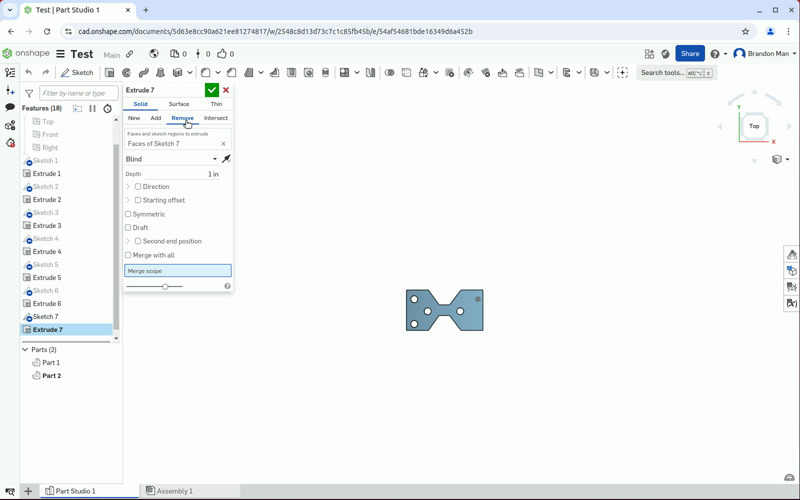
key(tab, 4)
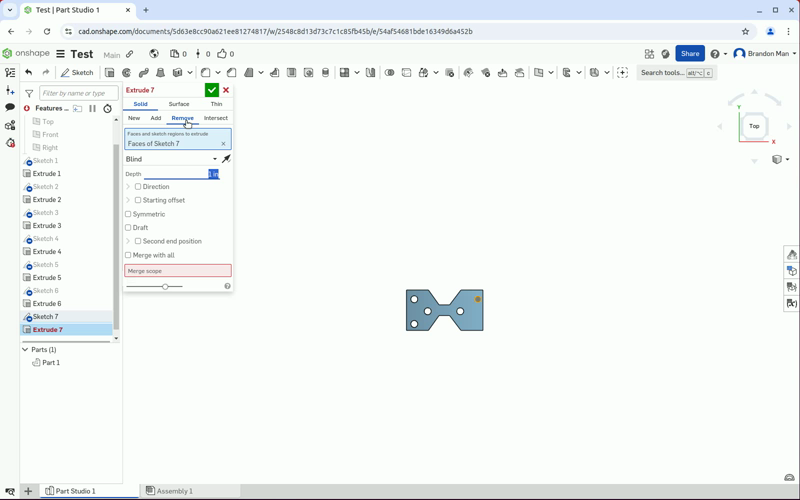
text(-30.57)
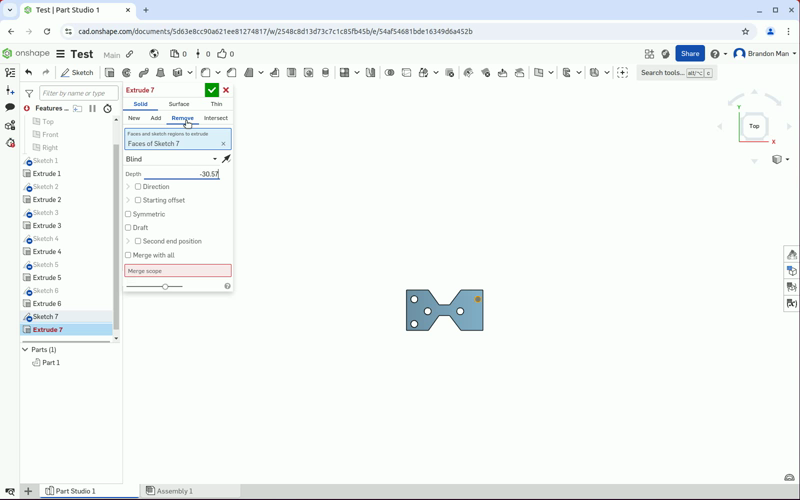
key(tab, 6)
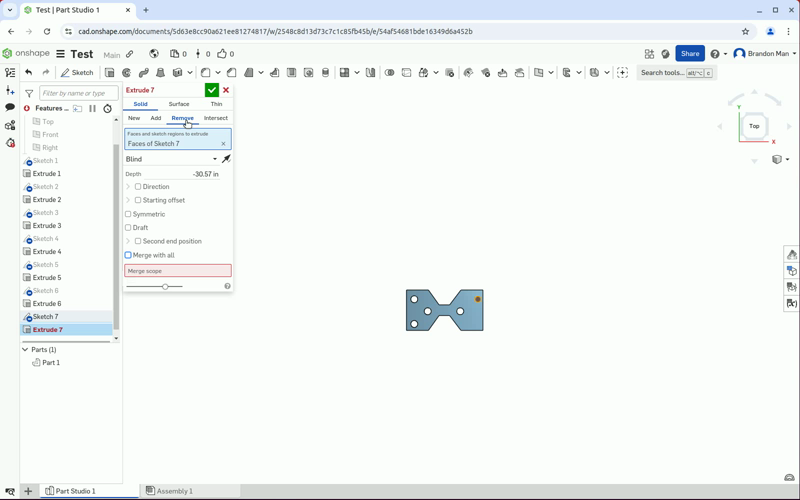
key(space)
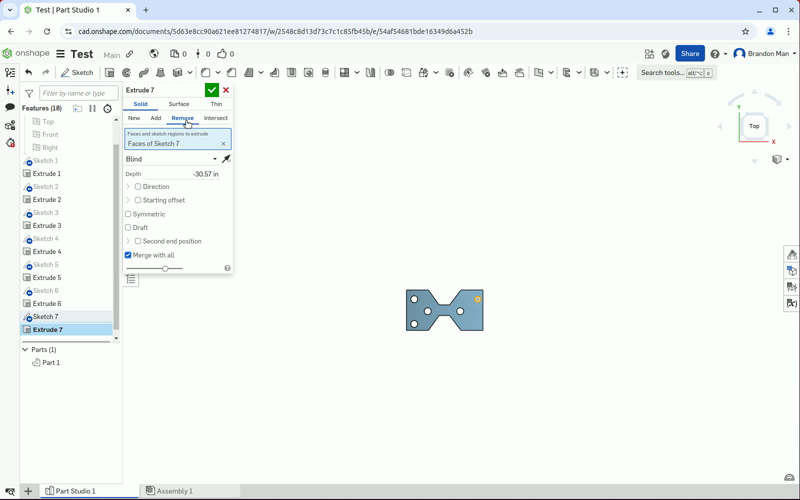
key(enter)
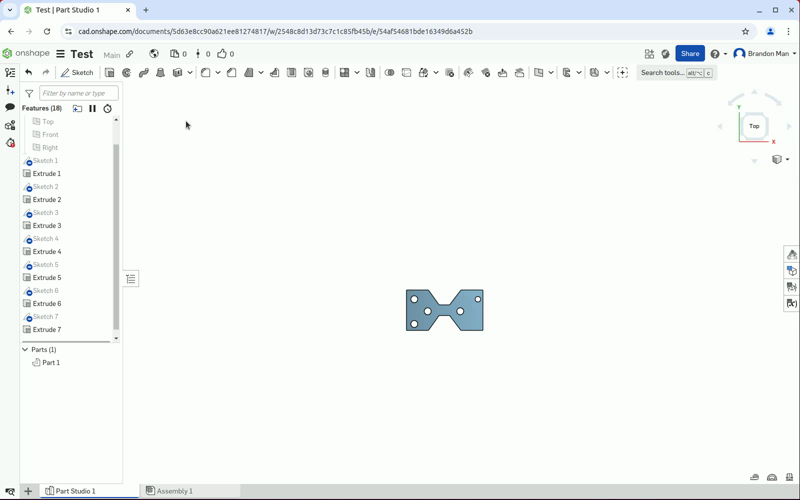
key(shift+h)
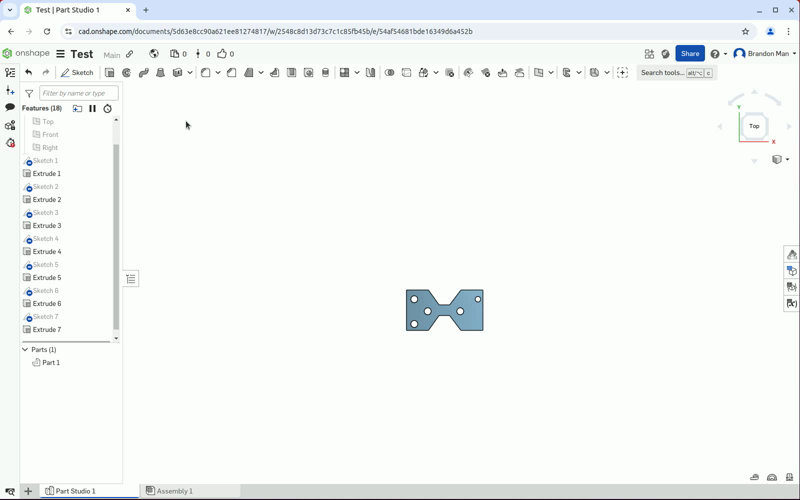
key(shift+h)
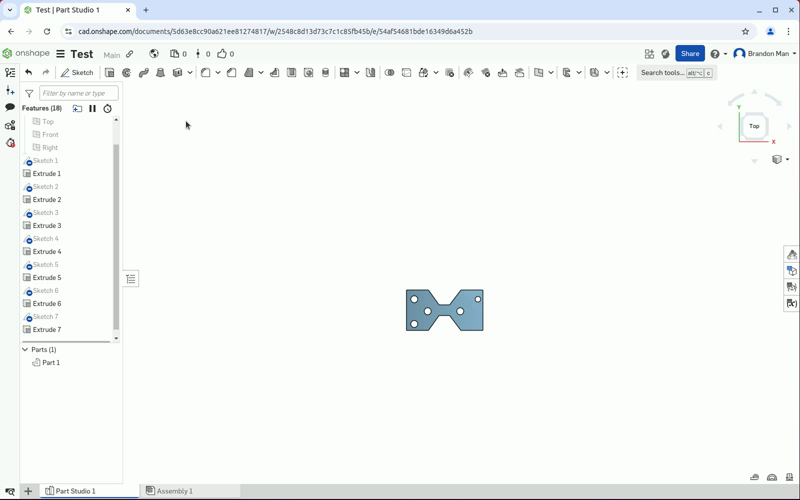
mouse_move(69, 163)
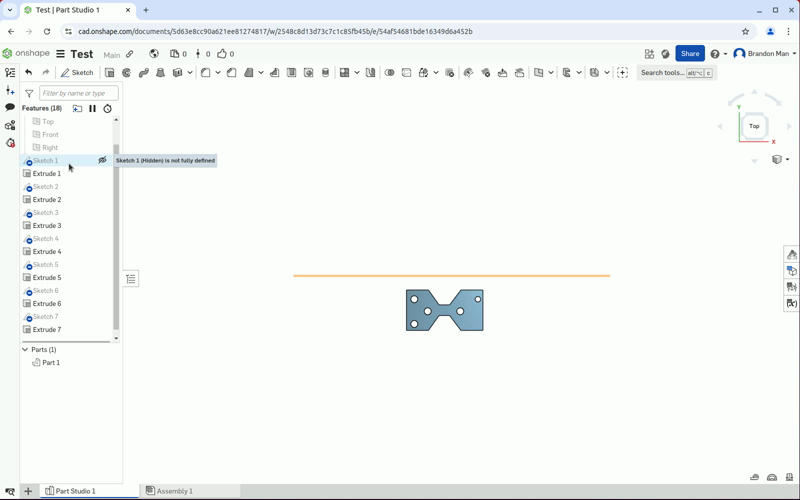
click(69, 163)
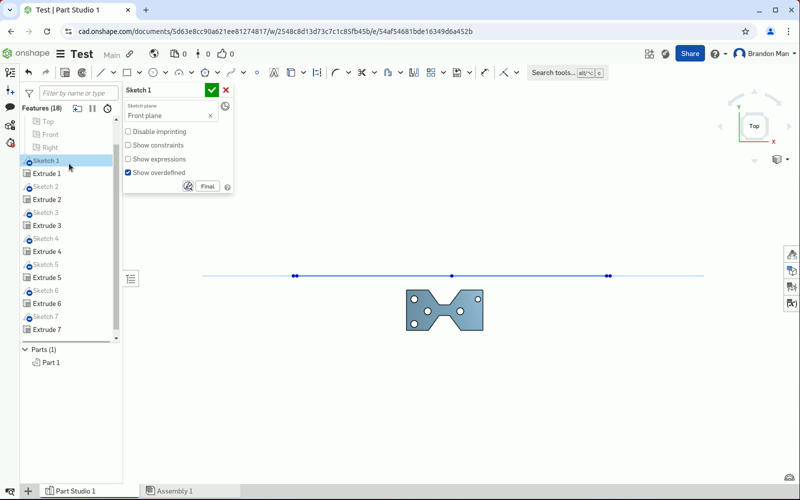
mouse_move(229, 92)
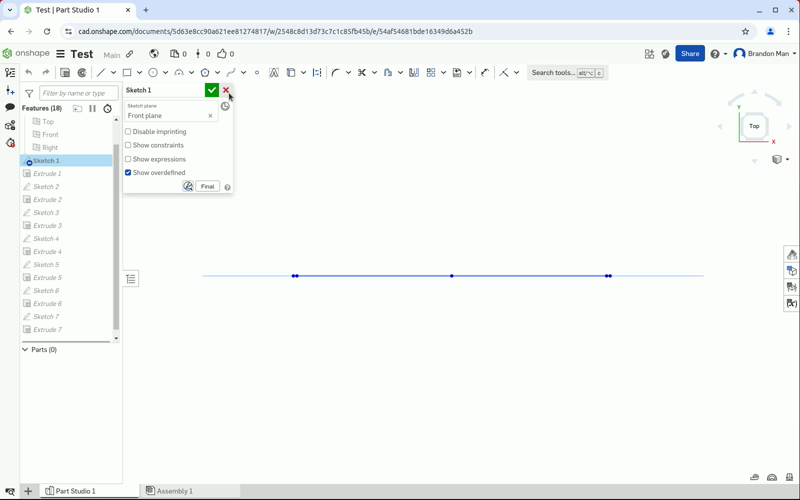
click(229, 92)
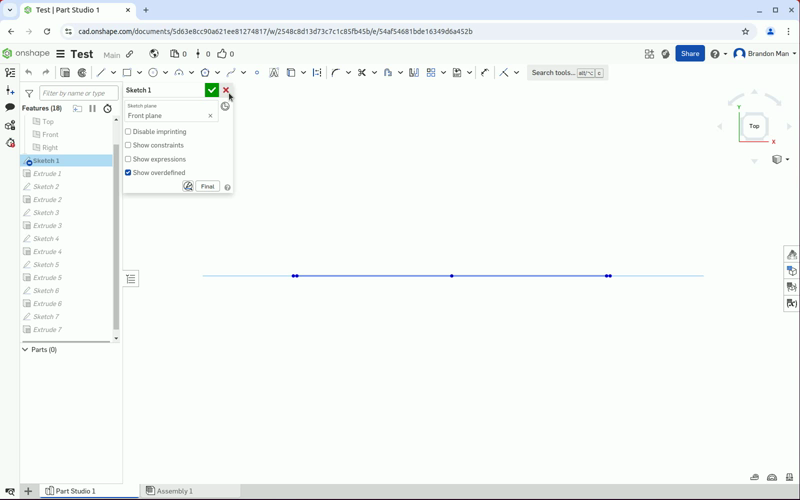
key(shift+s)
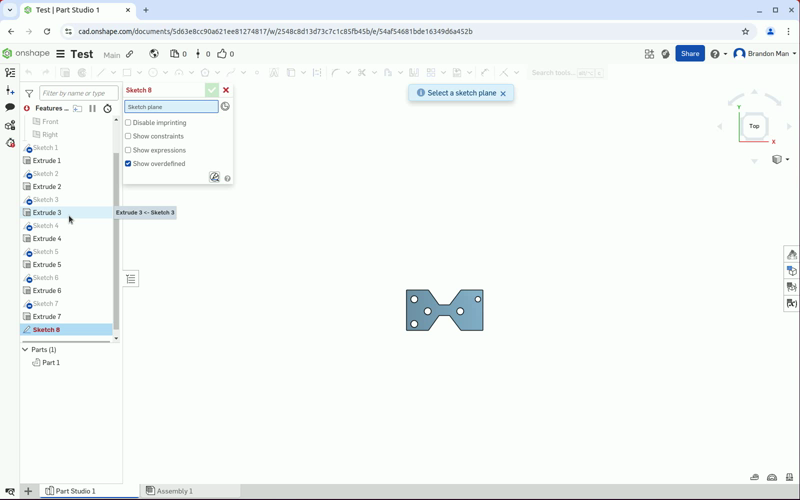
scroll(3)
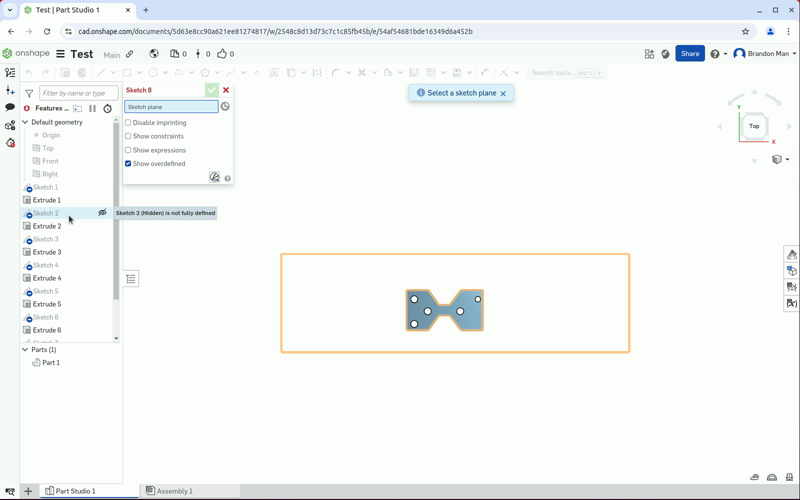
mouse_move(69, 150)
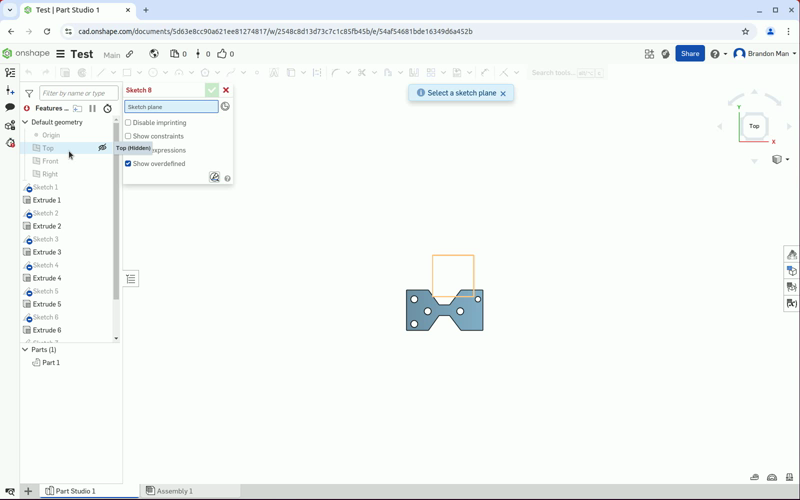
click(69, 150)
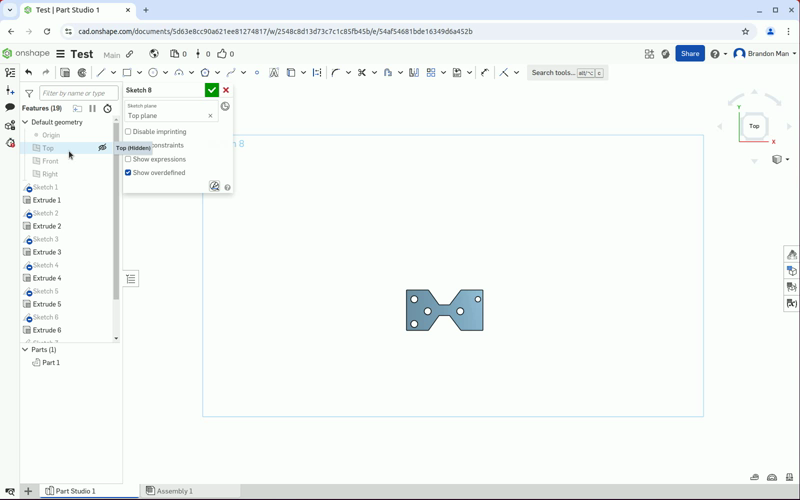
mouse_move(73, 352)
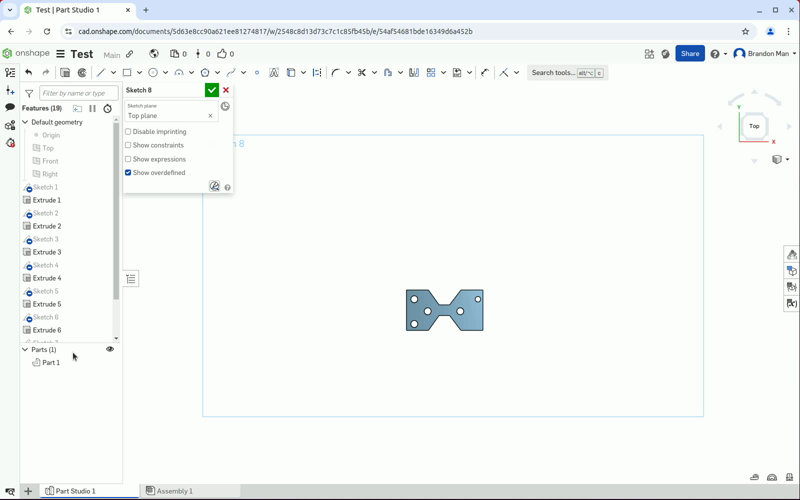
key(y)
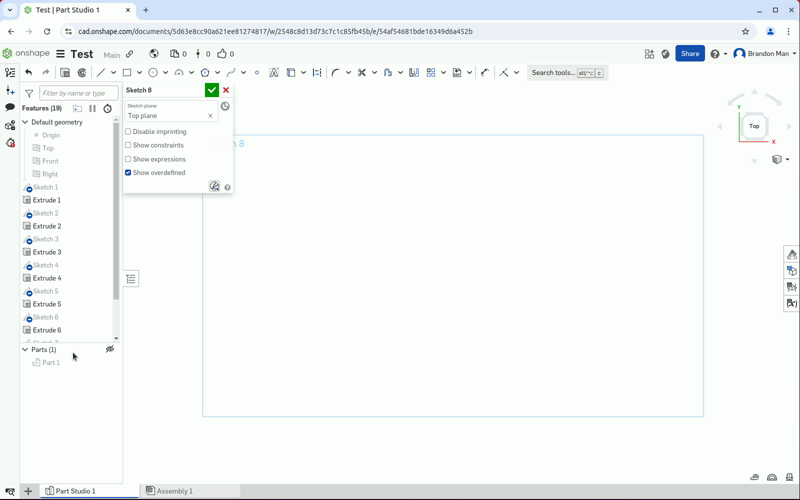
key(c)
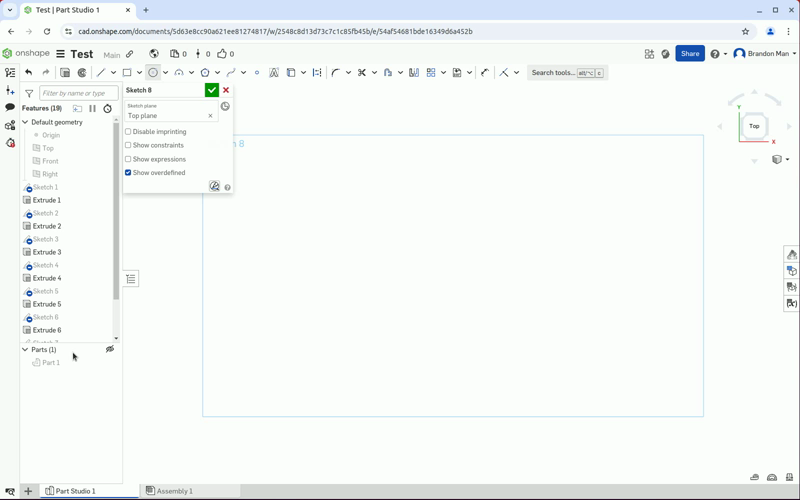
key_down(shift)
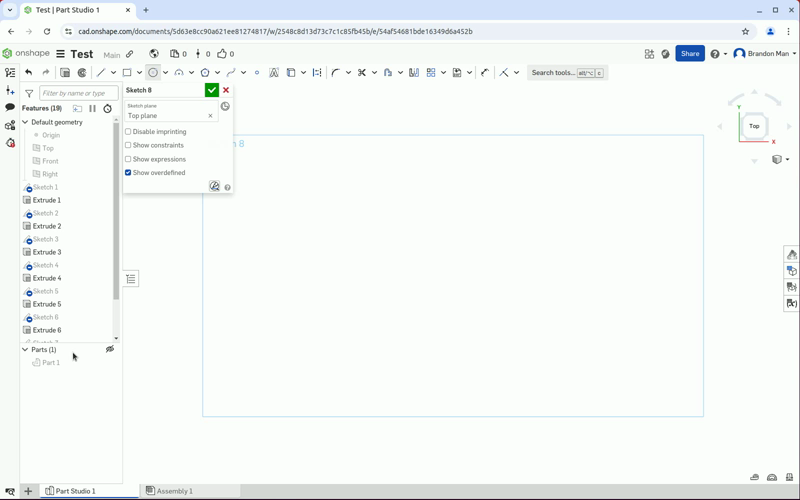
mouse_move(478, 316)
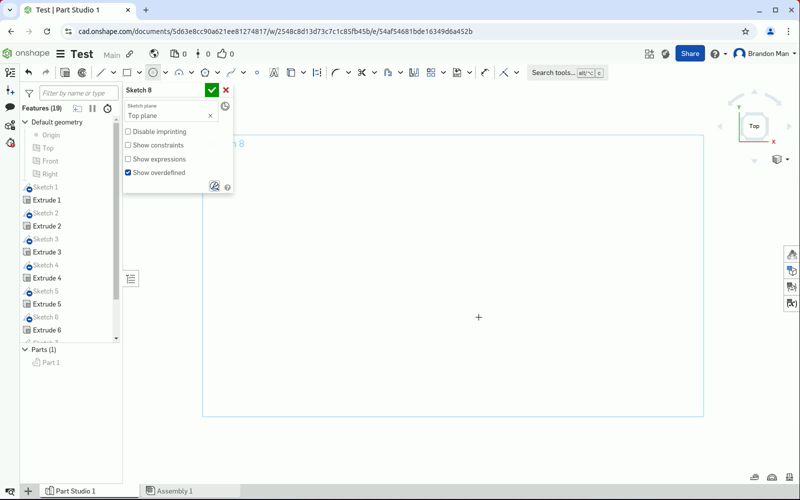
click(478, 316)
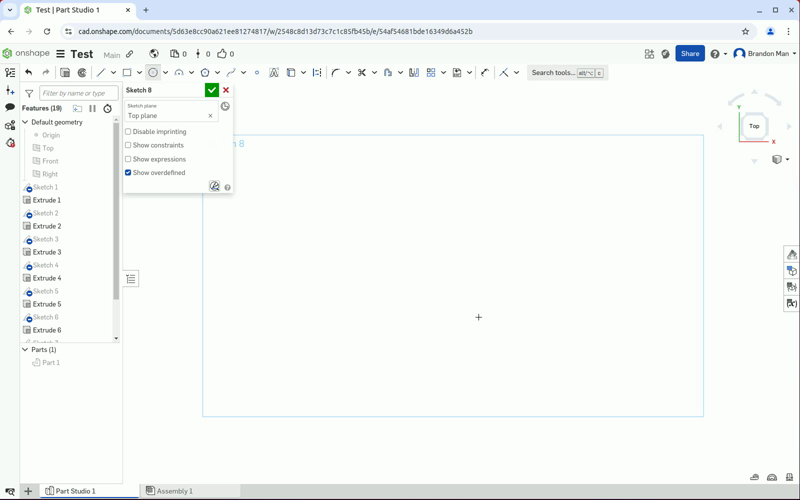
key_up(shift)
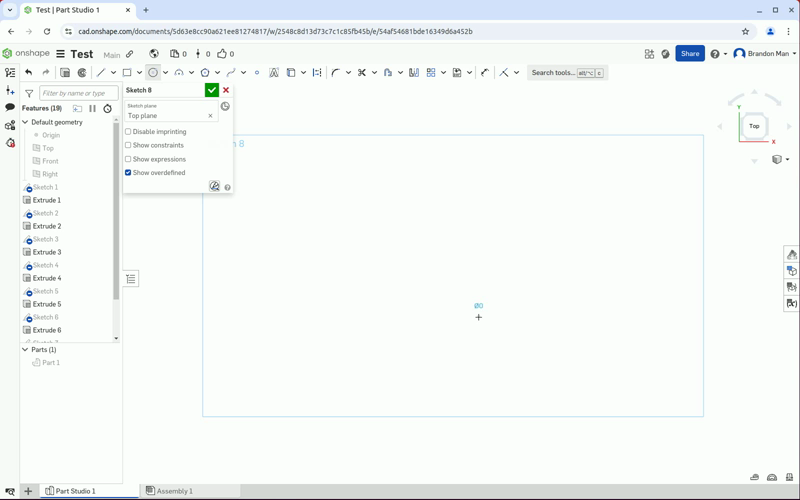
mouse_move(480, 316)
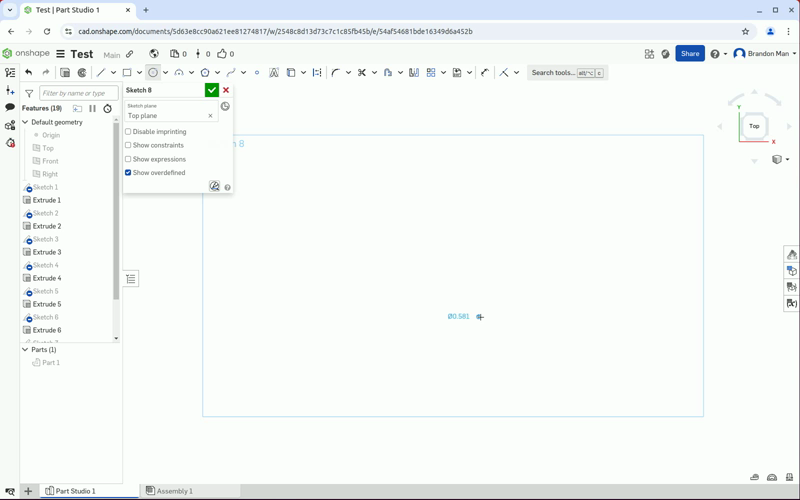
scroll(6)
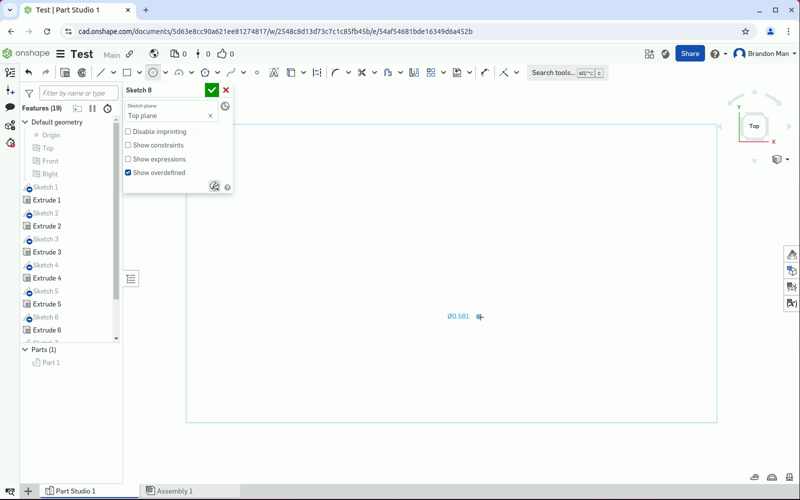
scroll(6)
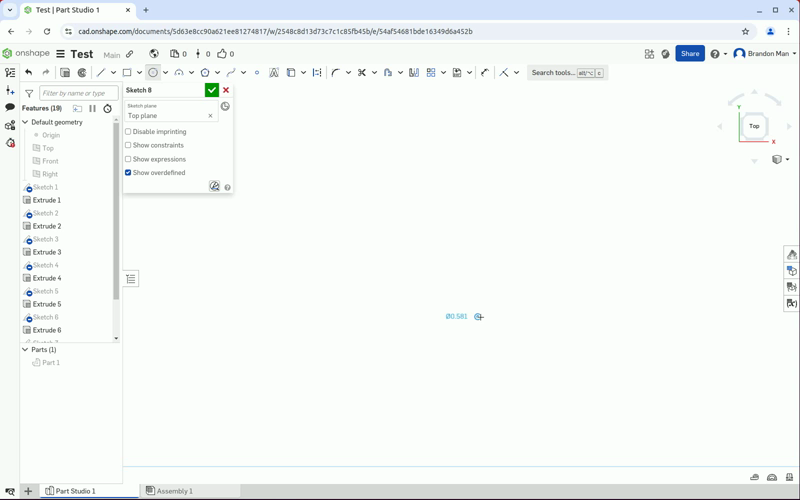
scroll(6)
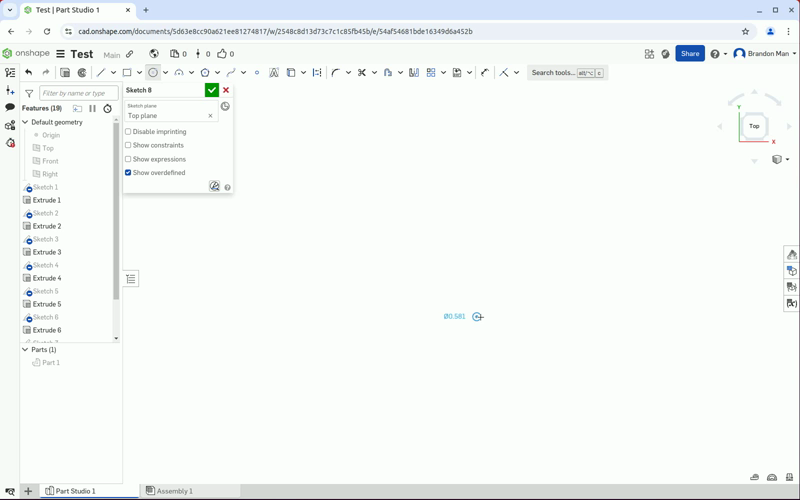
scroll(6)
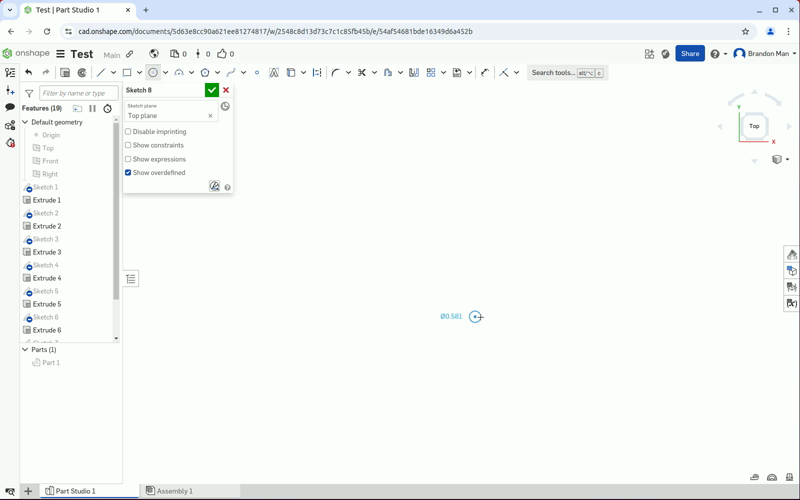
scroll(6)
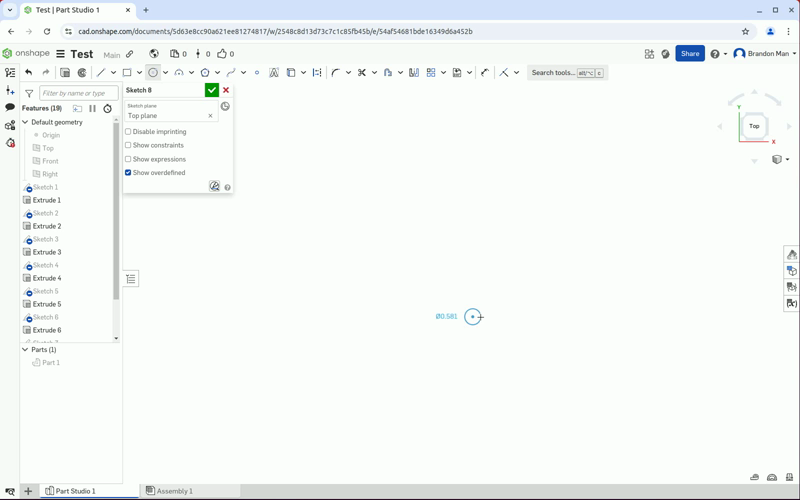
scroll(6)
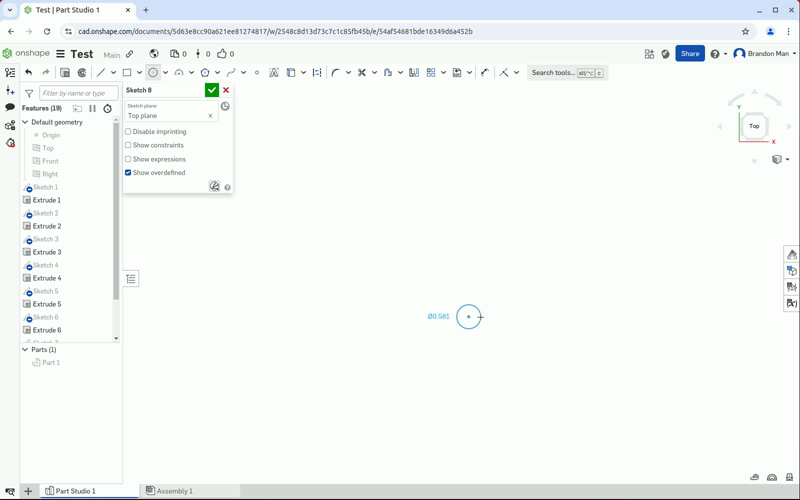
scroll(6)
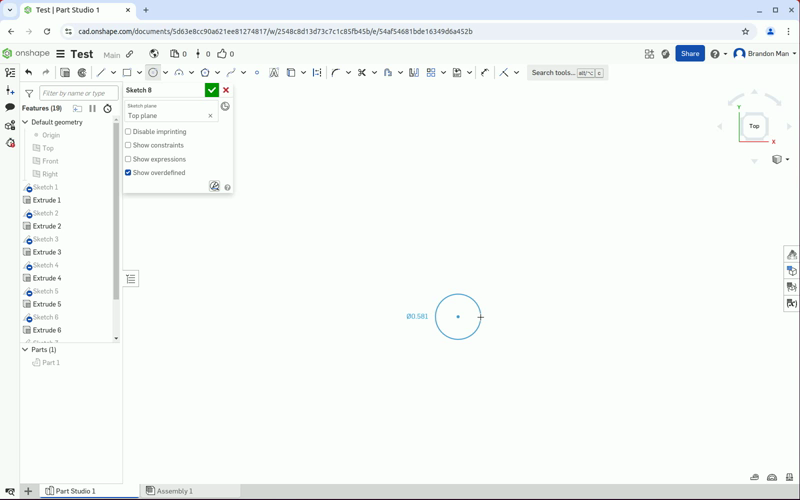
click(480, 316)
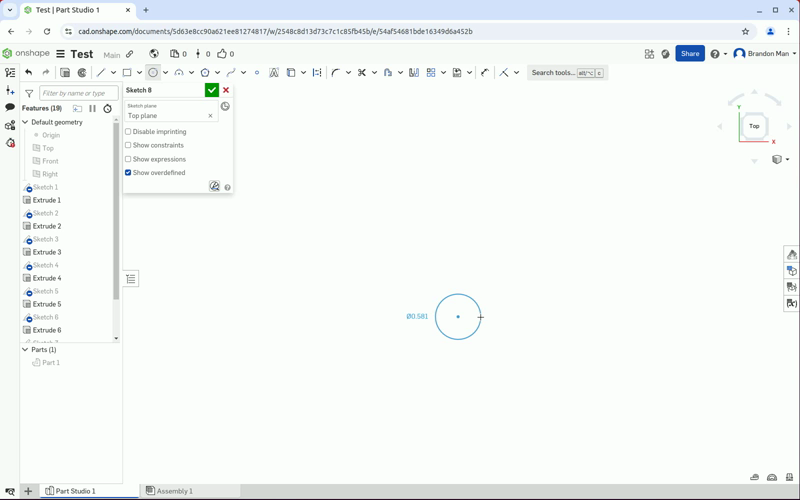
scroll(-6)
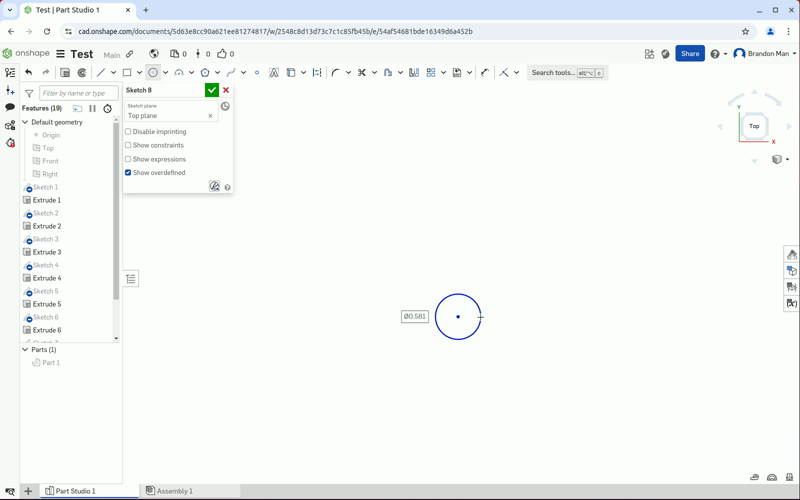
scroll(-6)
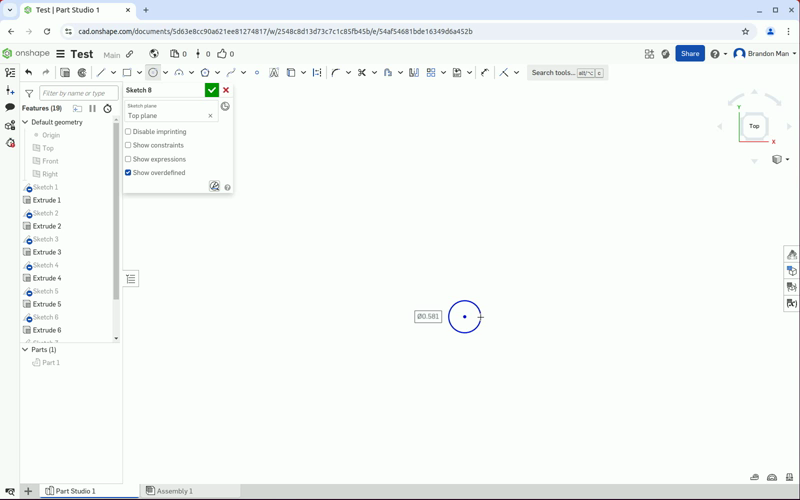
scroll(-6)
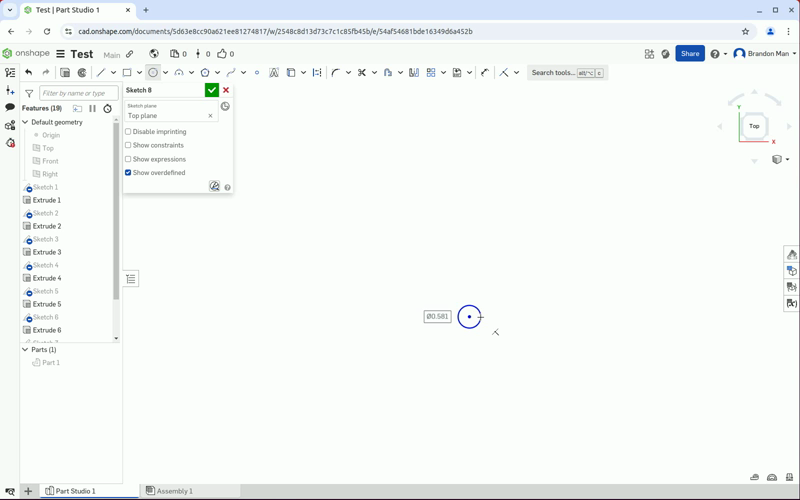
scroll(-6)
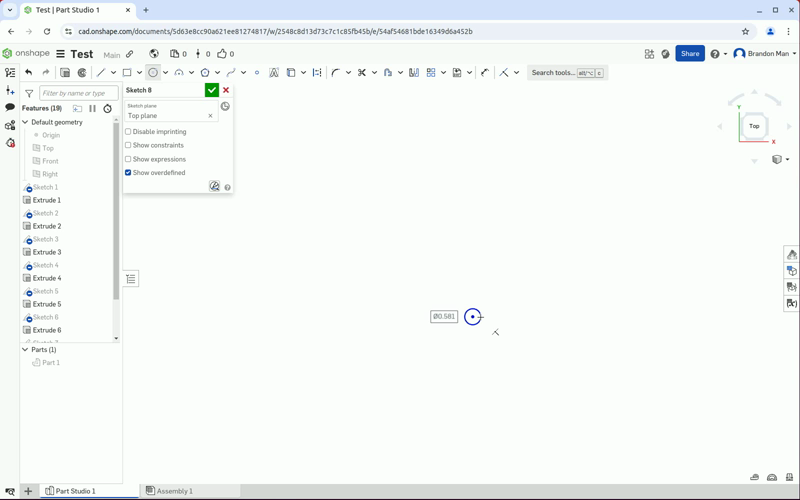
scroll(-6)
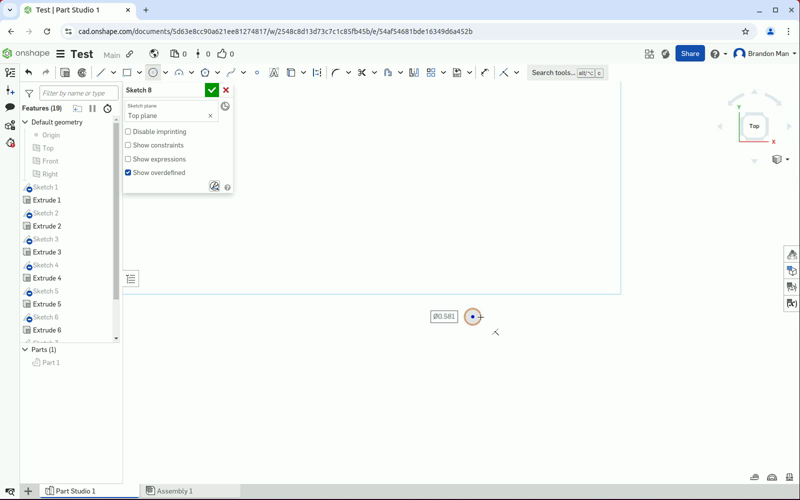
scroll(-6)
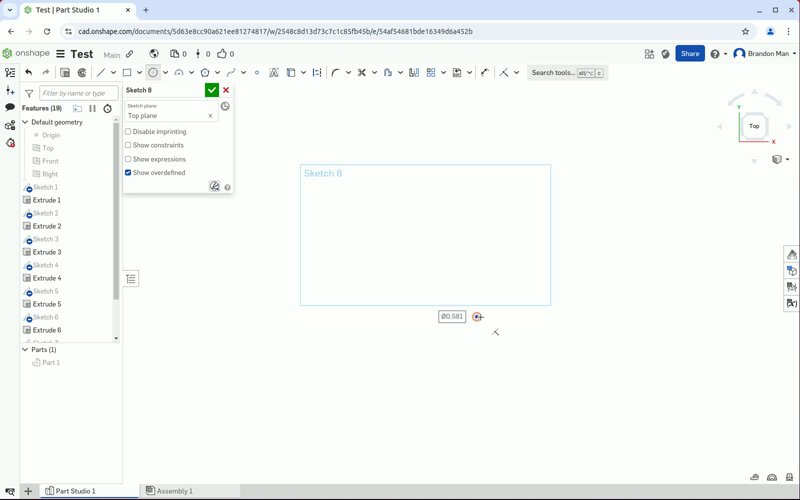
scroll(-6)
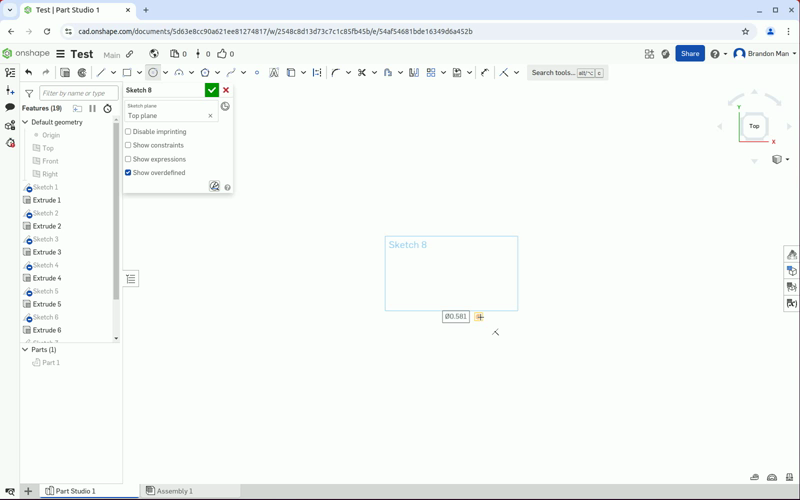
key(esc)
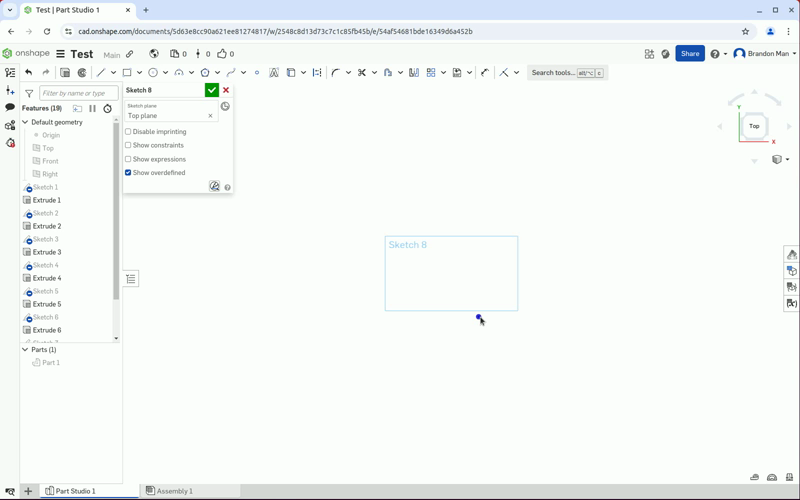
mouse_move(477, 318)
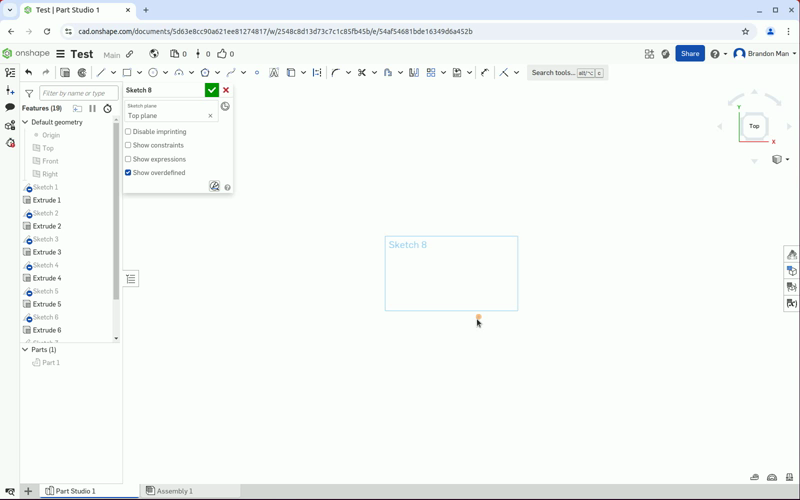
scroll(6)
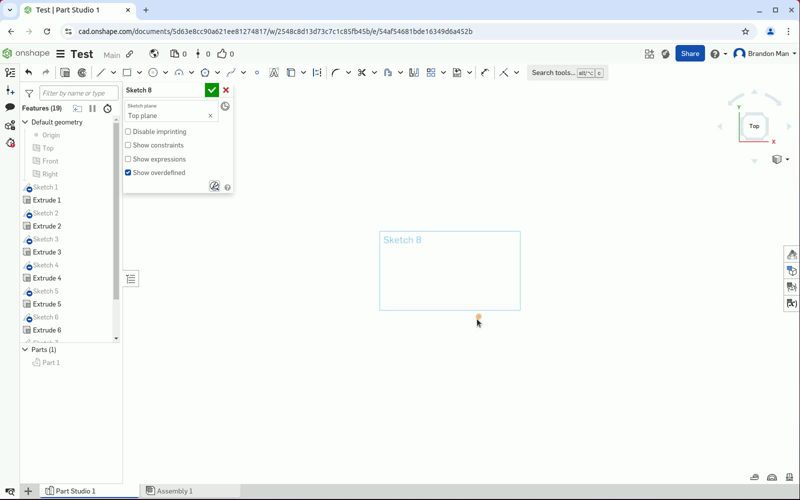
scroll(6)
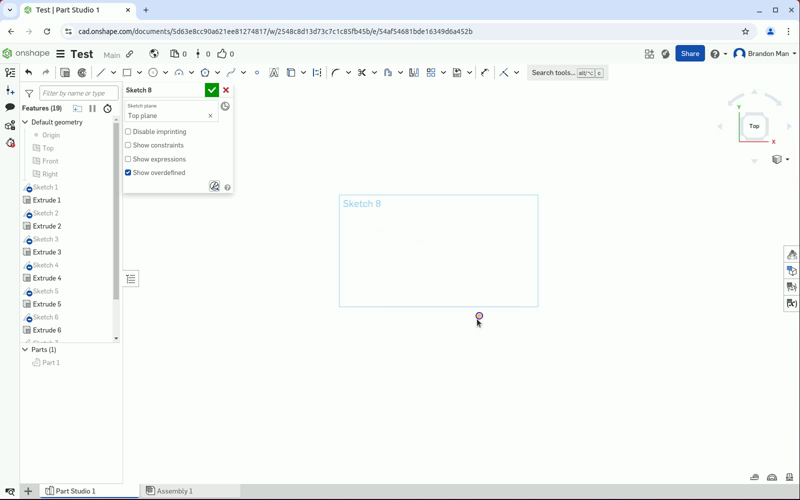
scroll(6)
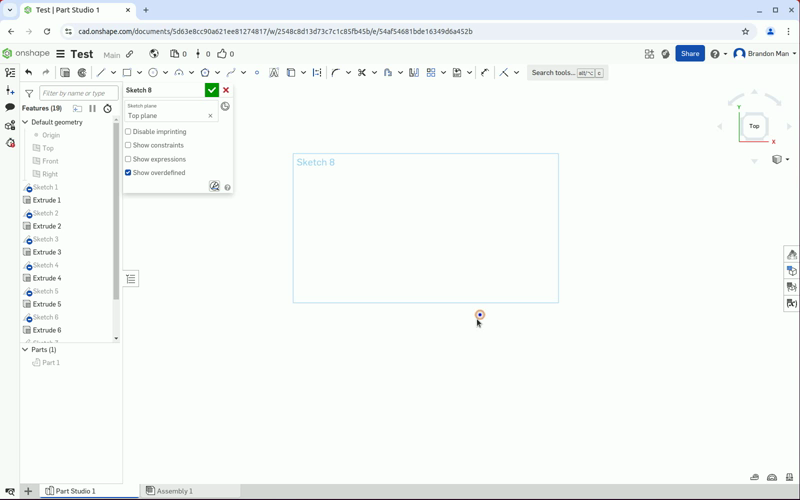
scroll(6)
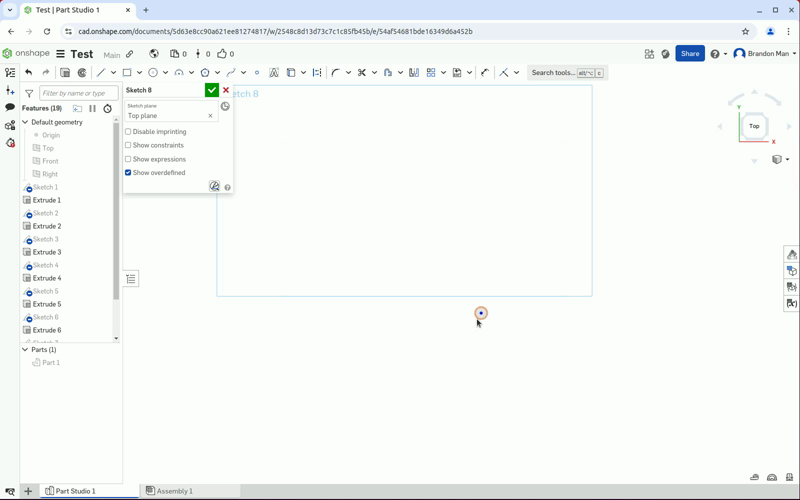
scroll(6)
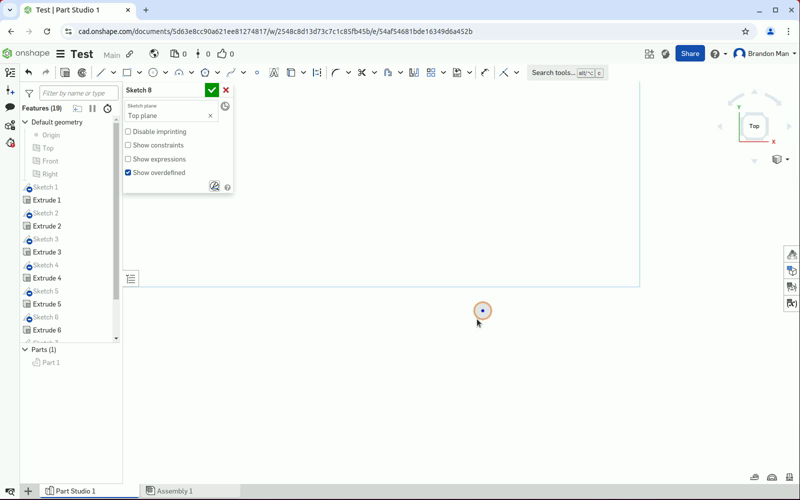
scroll(6)
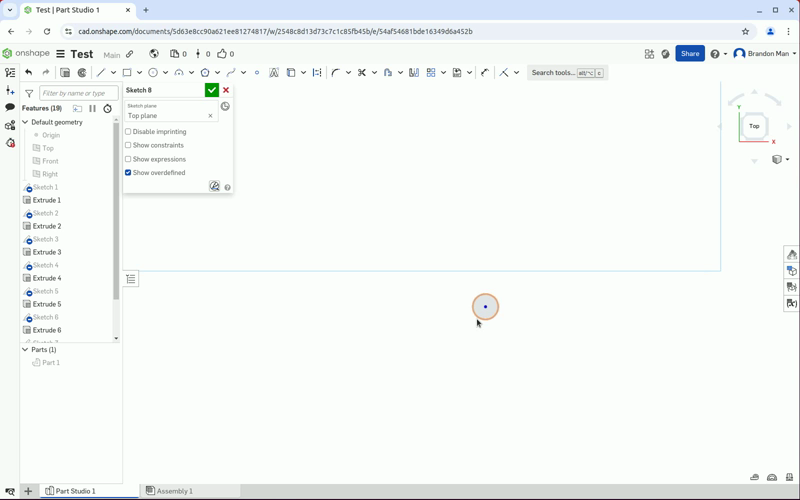
scroll(6)
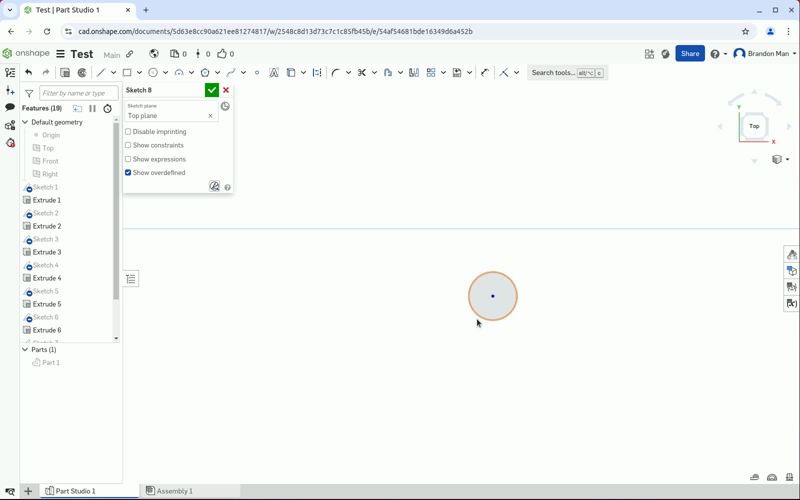
click(477, 318)
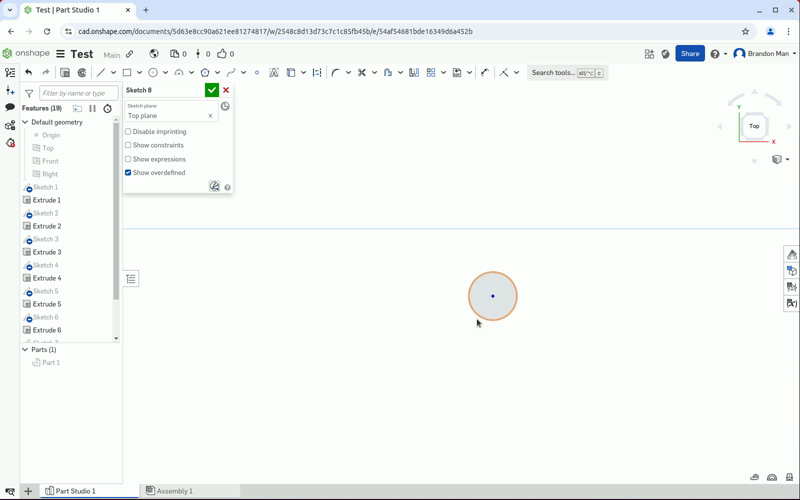
scroll(-6)
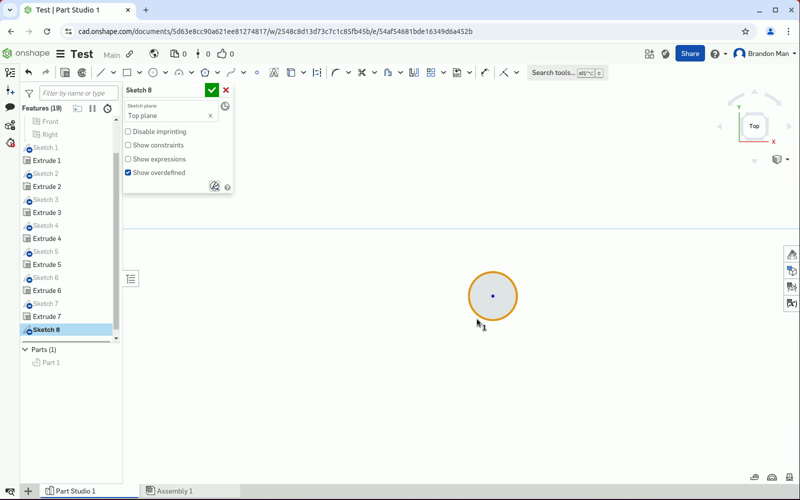
scroll(-6)
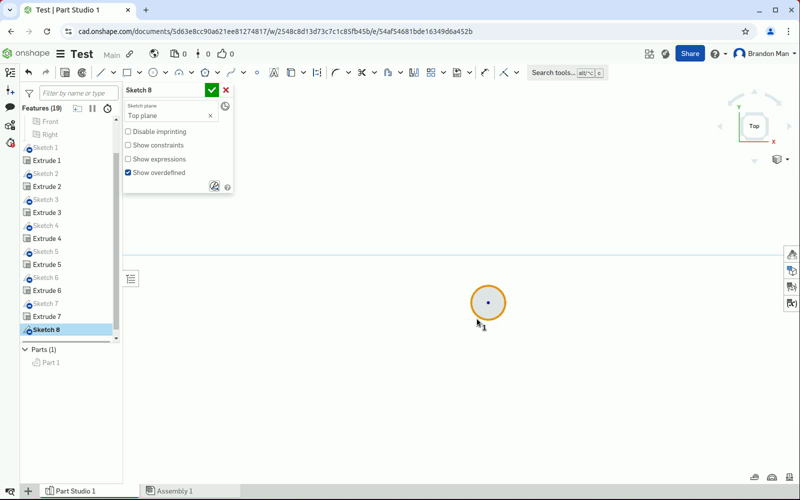
scroll(-6)
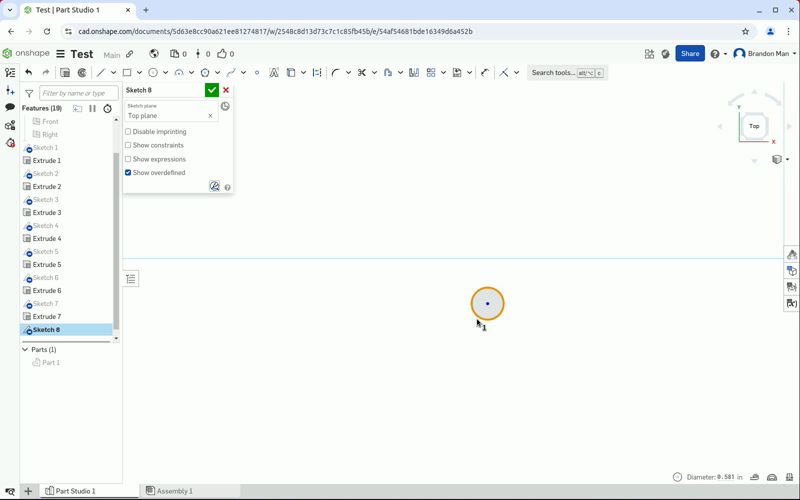
scroll(-6)
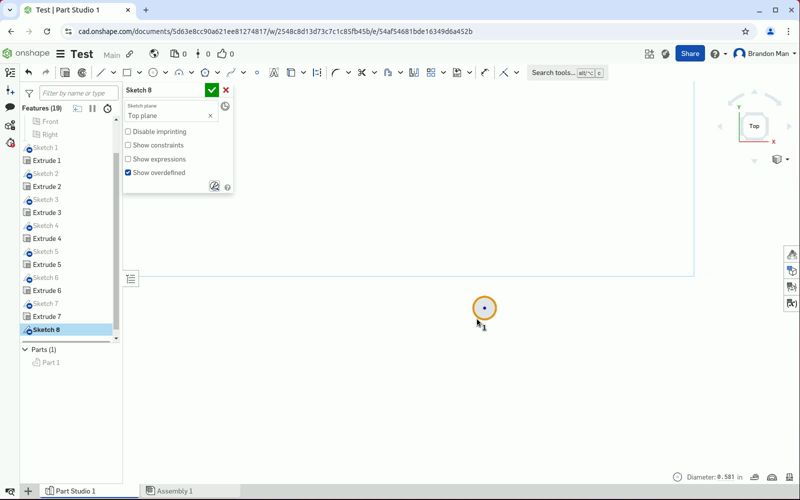
scroll(-6)
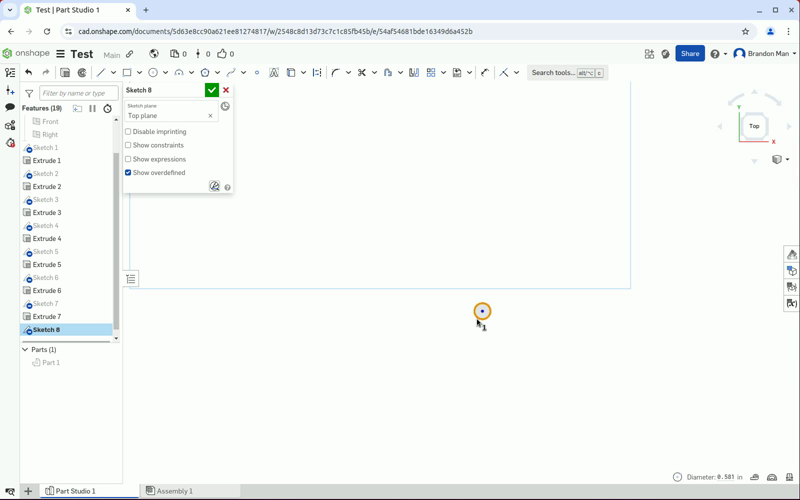
scroll(-6)
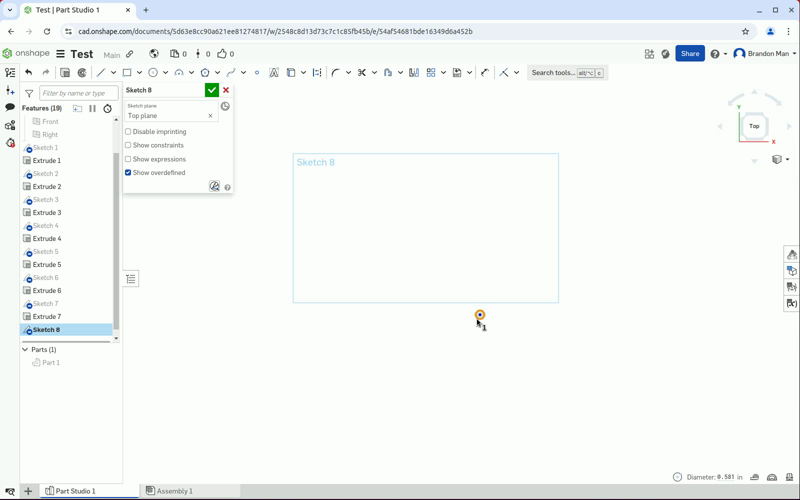
scroll(-6)
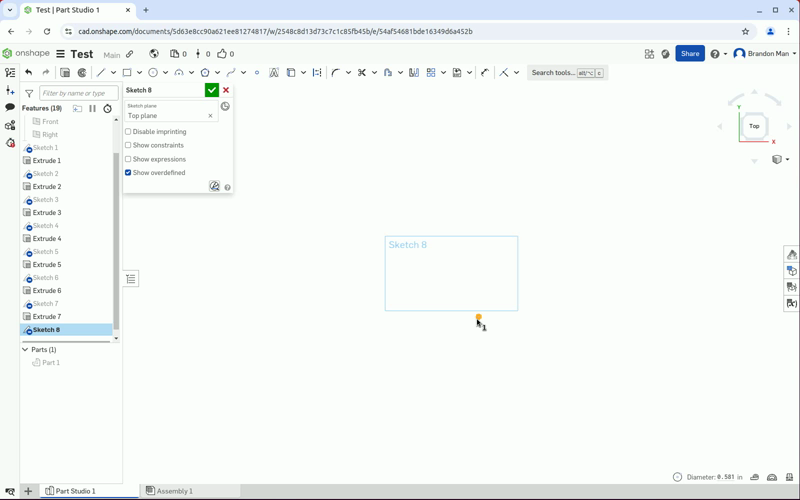
mouse_move(73, 352)
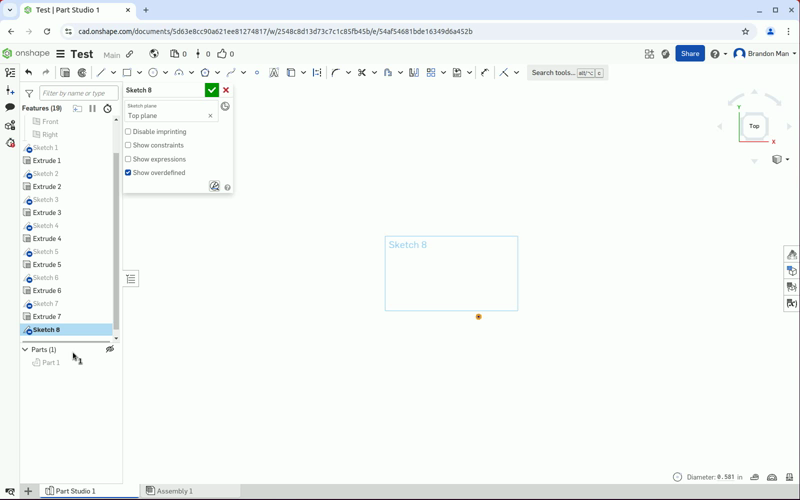
key(shift+y)
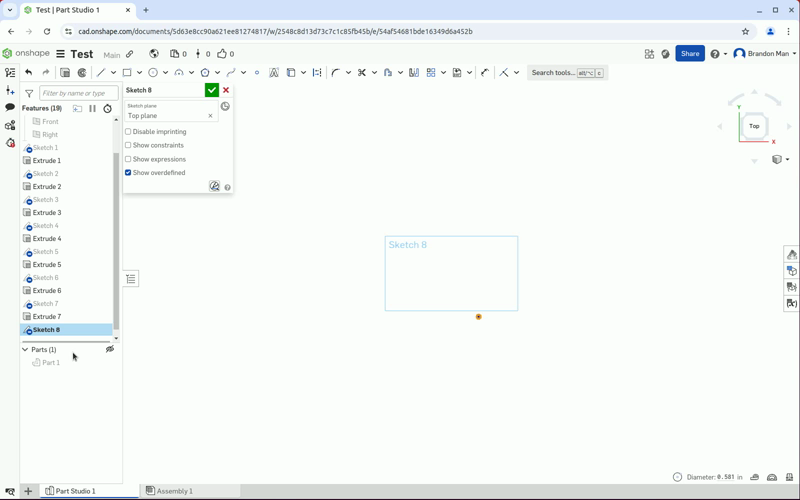
key(shift+e)
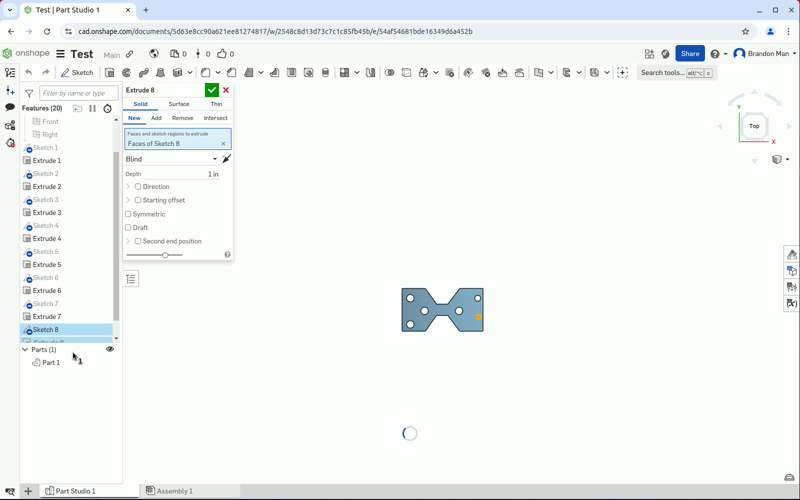
mouse_move(143, 106)
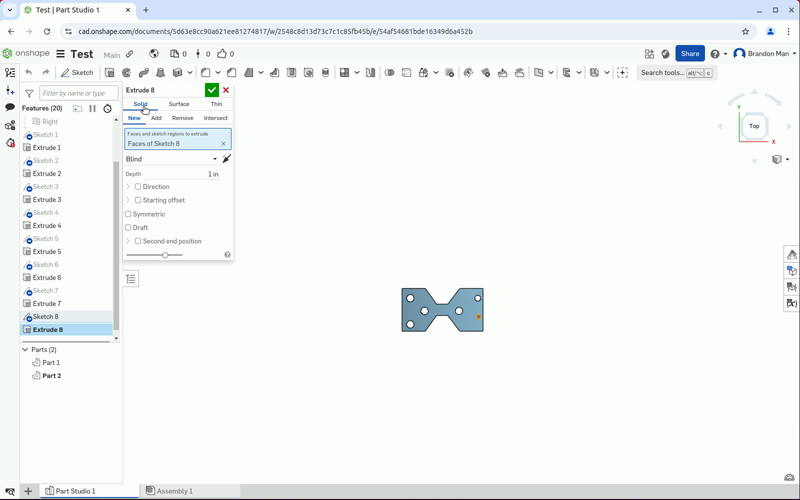
click(143, 106)
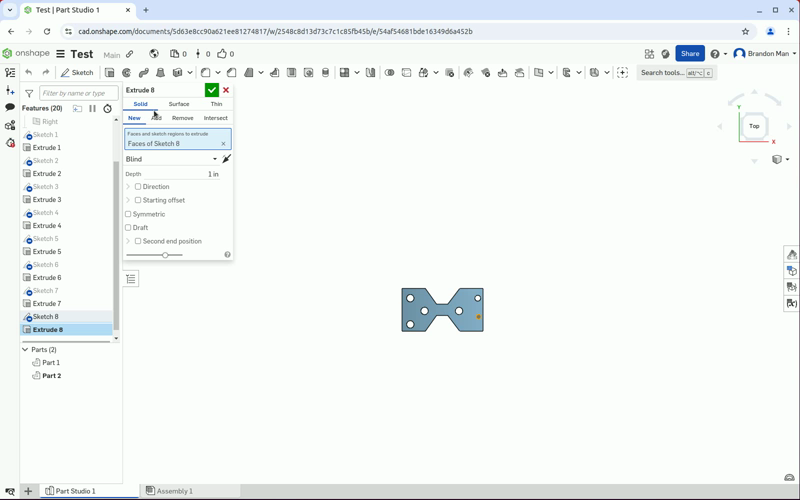
mouse_move(186, 120)
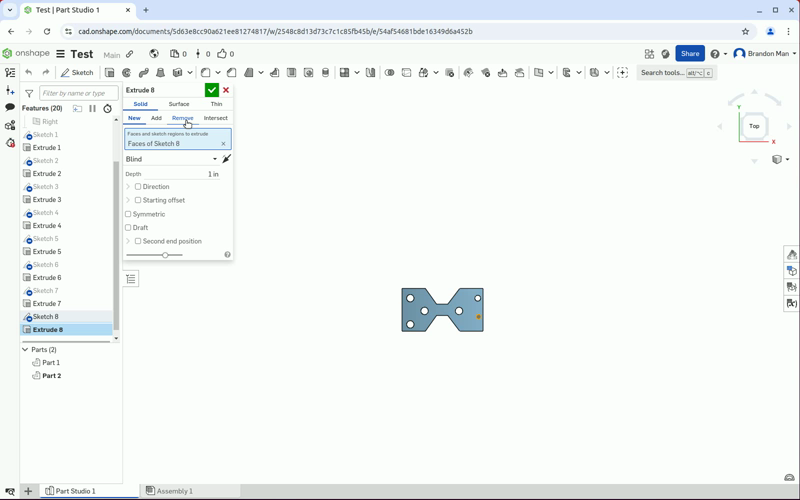
click(186, 120)
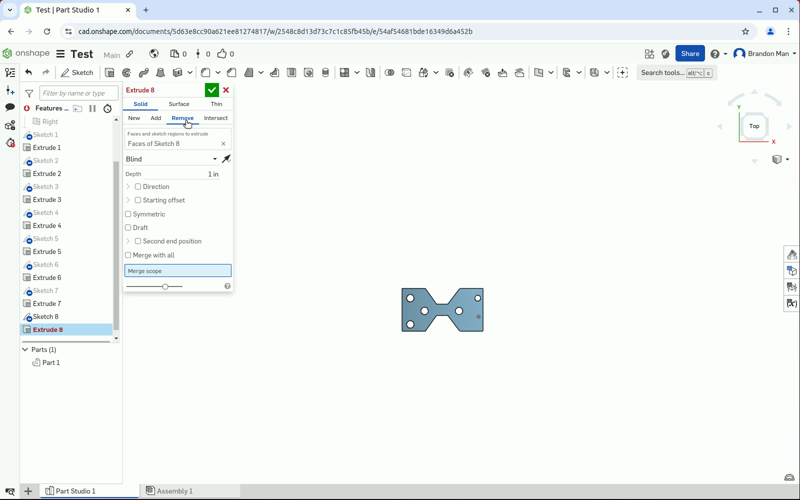
key(tab, 4)
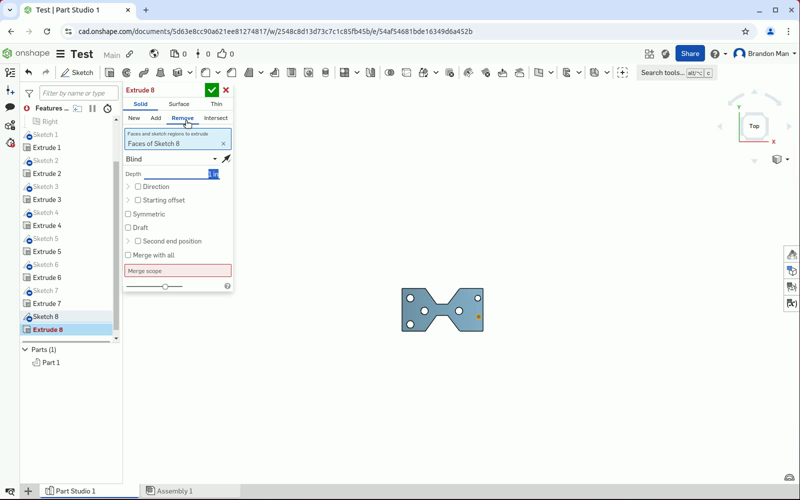
text(-30.57)
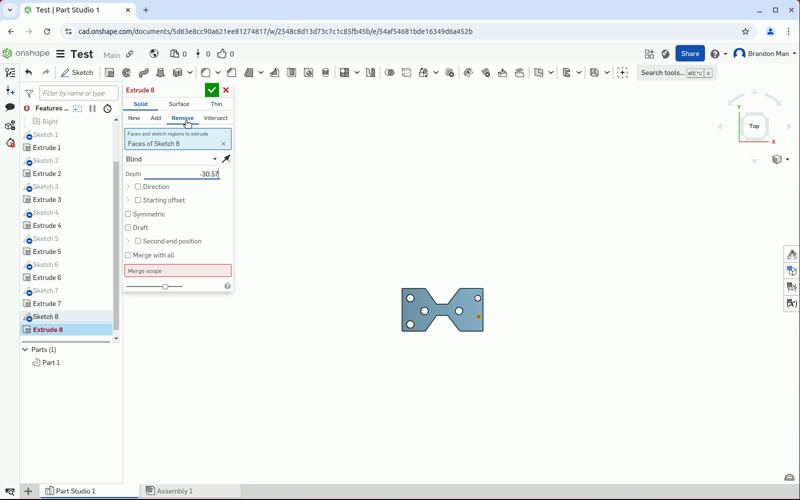
key(tab, 6)
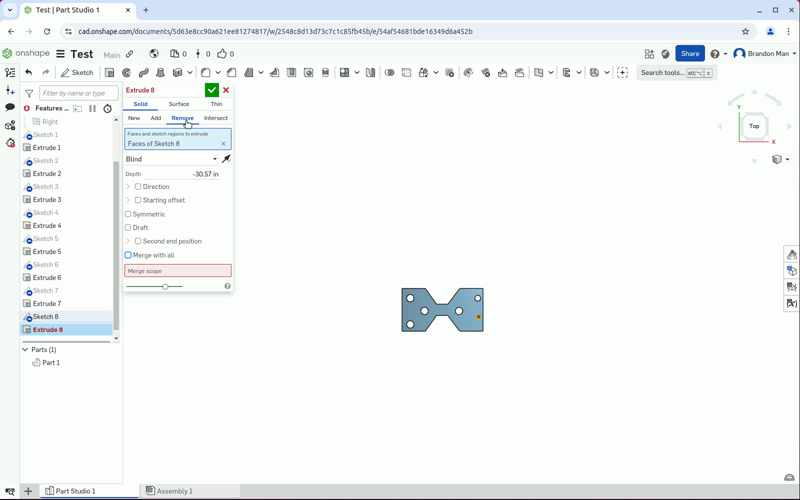
key(space)
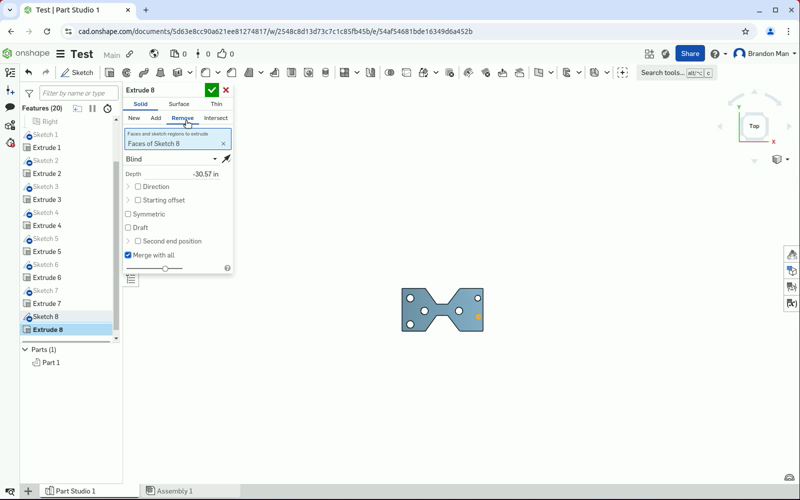
key(enter)
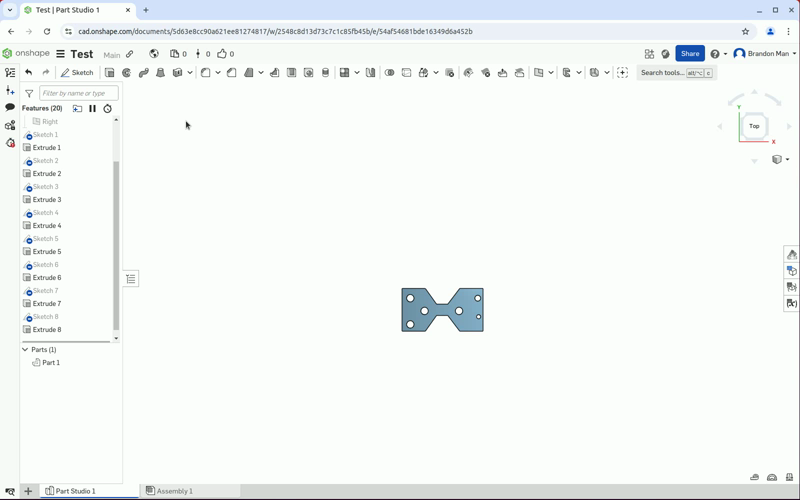
key(shift+h)
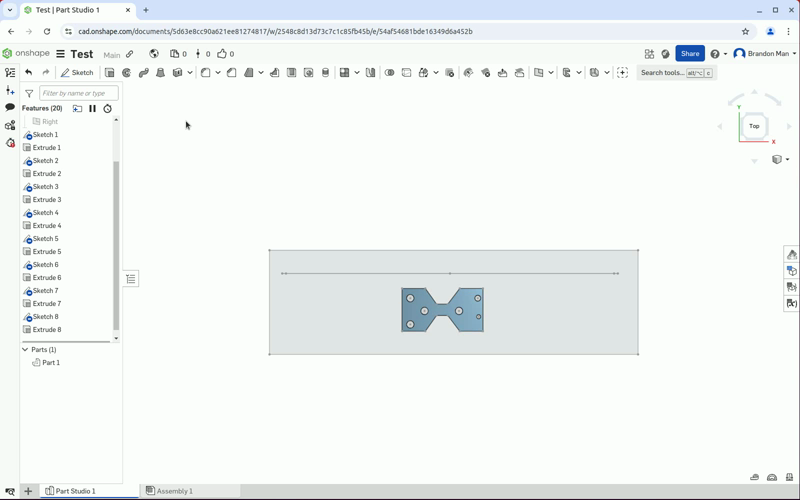
key(shift+h)
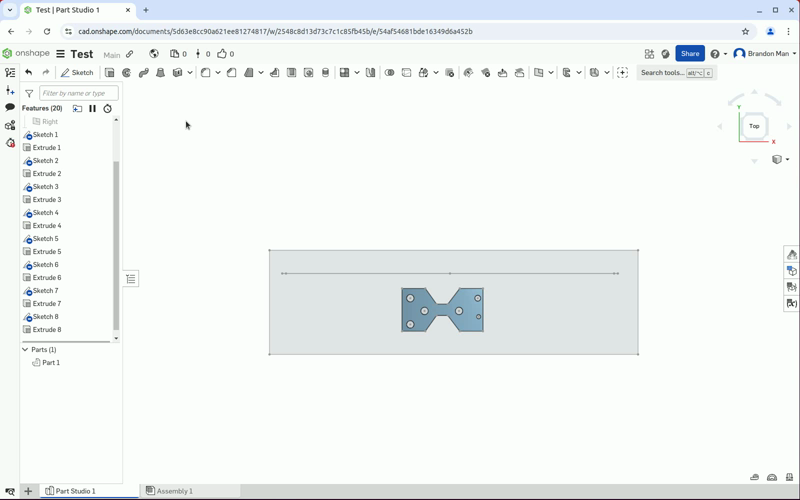
key(shift+7)
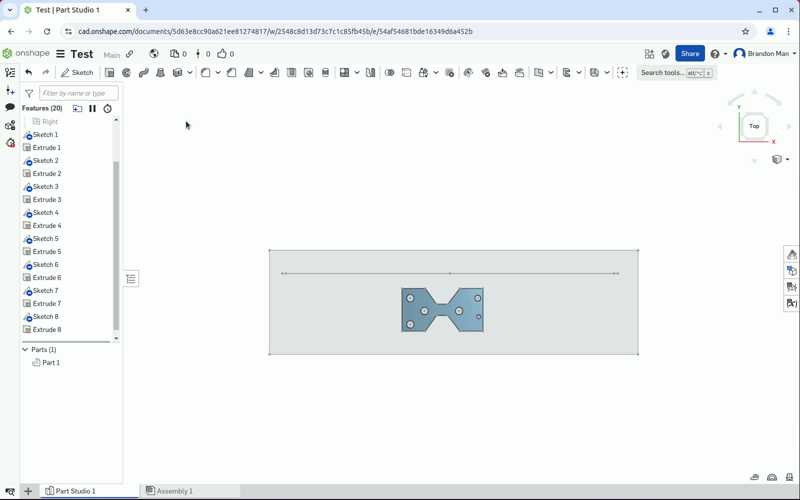
key(up, 3)
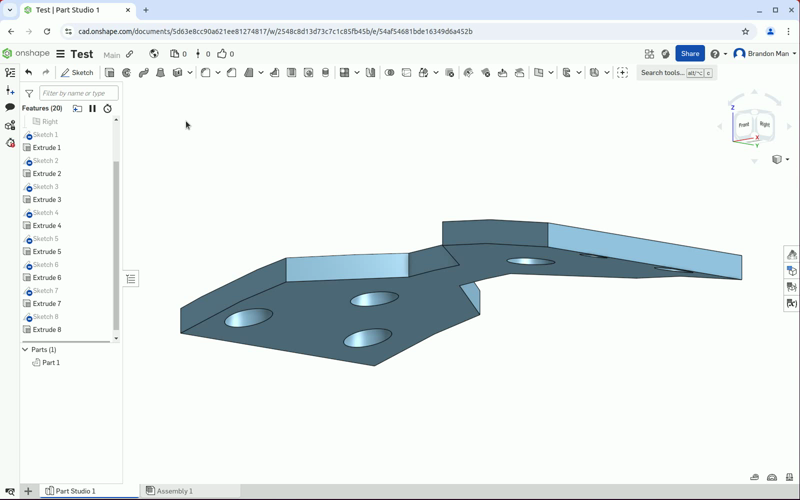
key(left, 3)
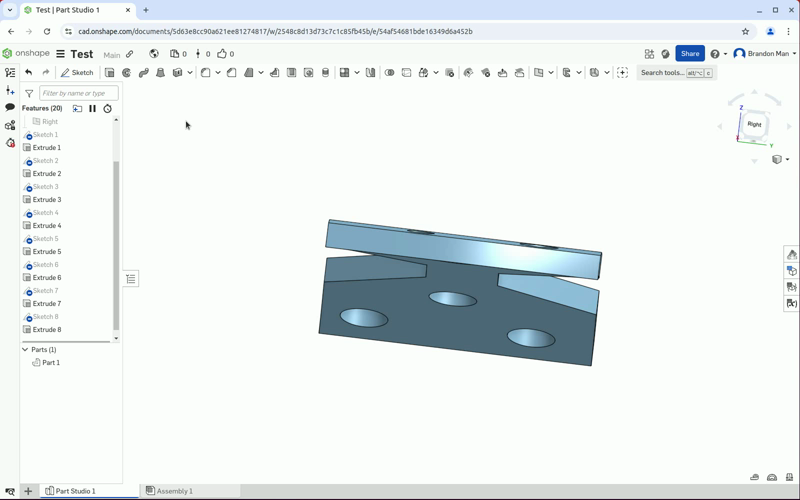
key(right, 3)
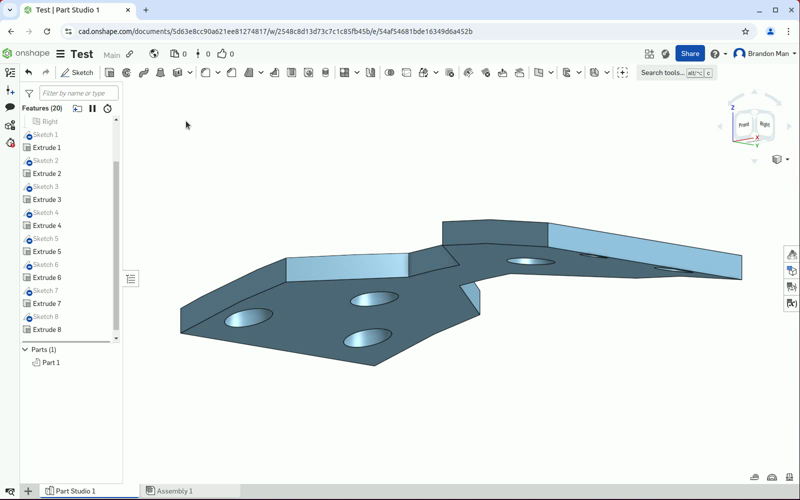
key(down, 3)
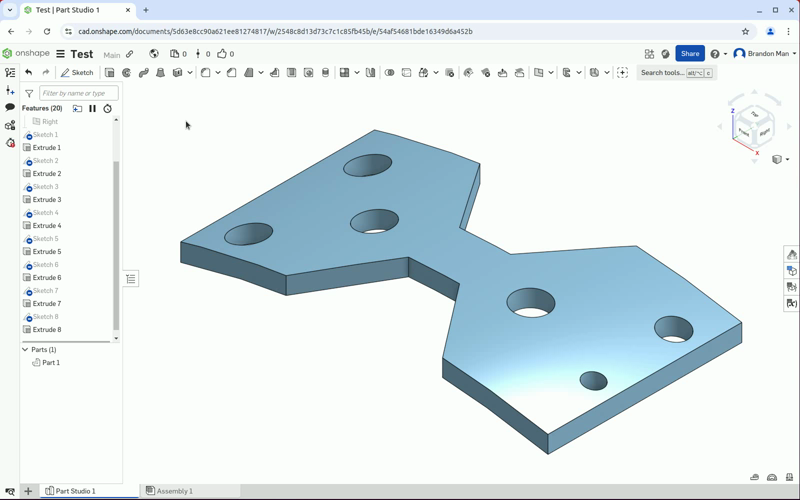
mouse_move(69, 137)
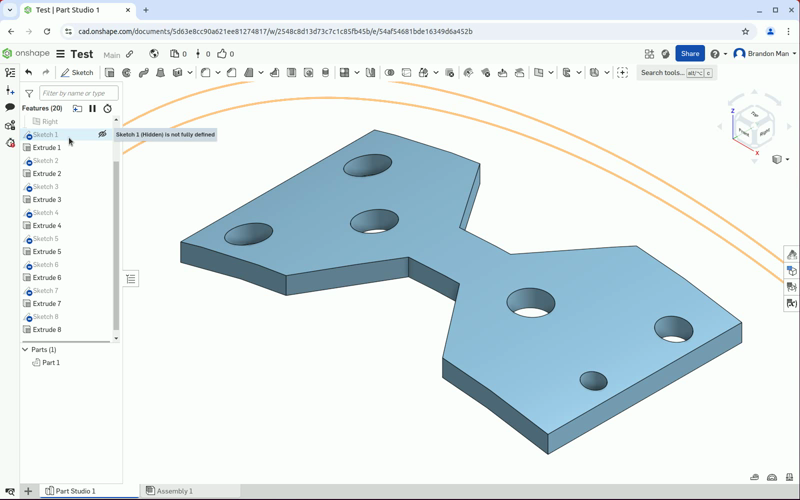
click(69, 137)